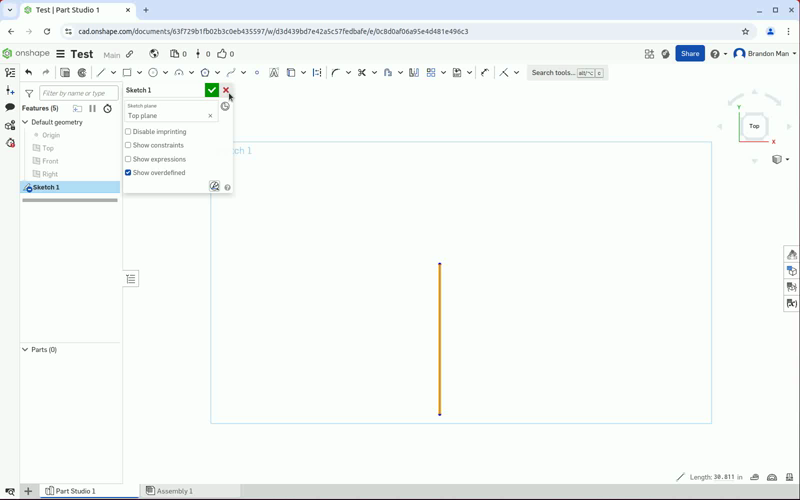
key(shift+h)
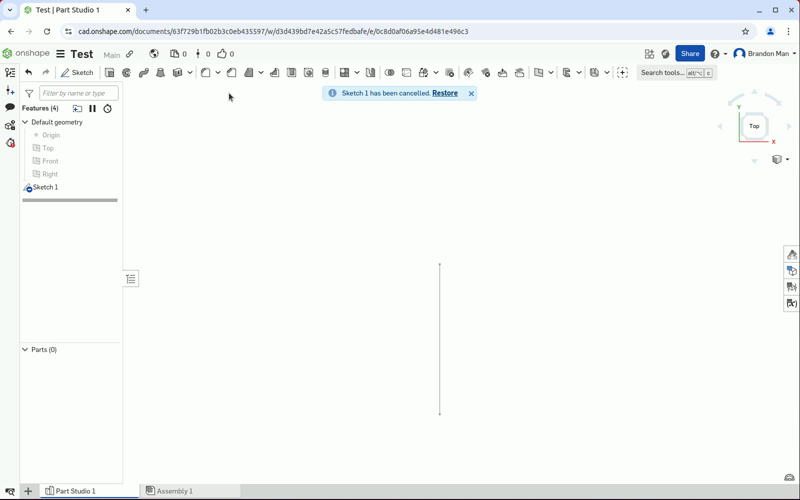
mouse_move(73, 352)
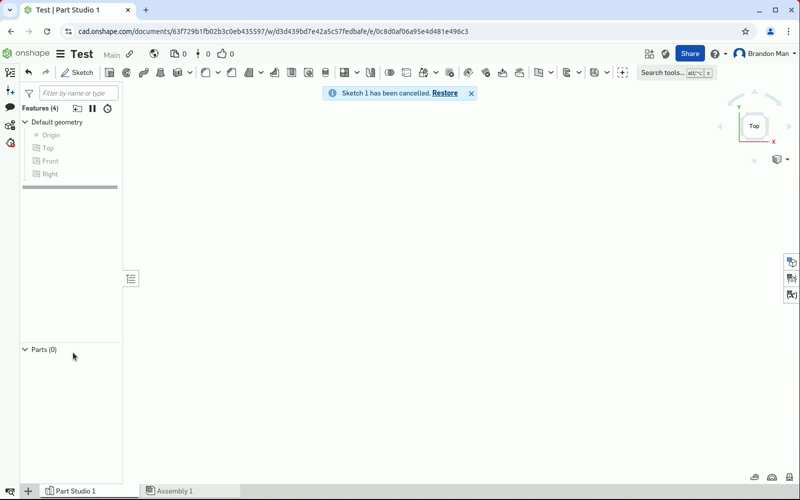
key(y)
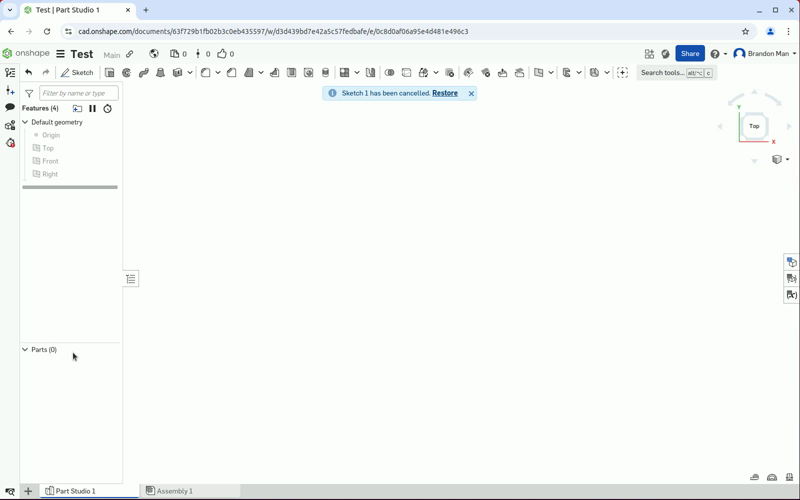
key(shift+p)
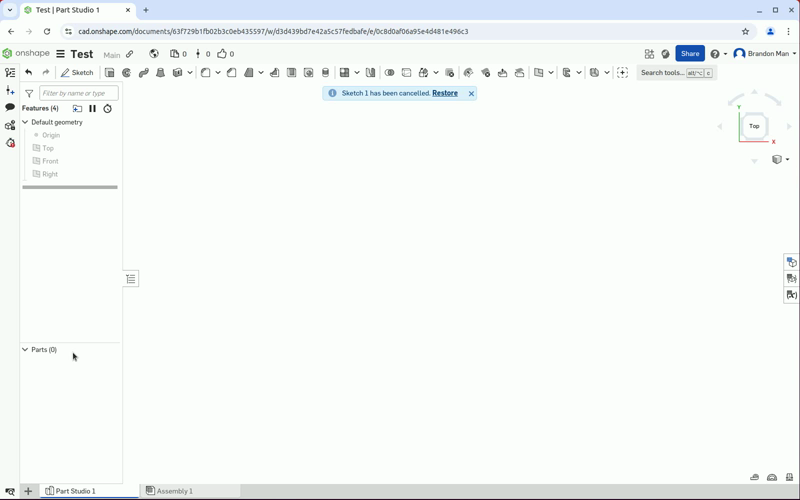
key(space)
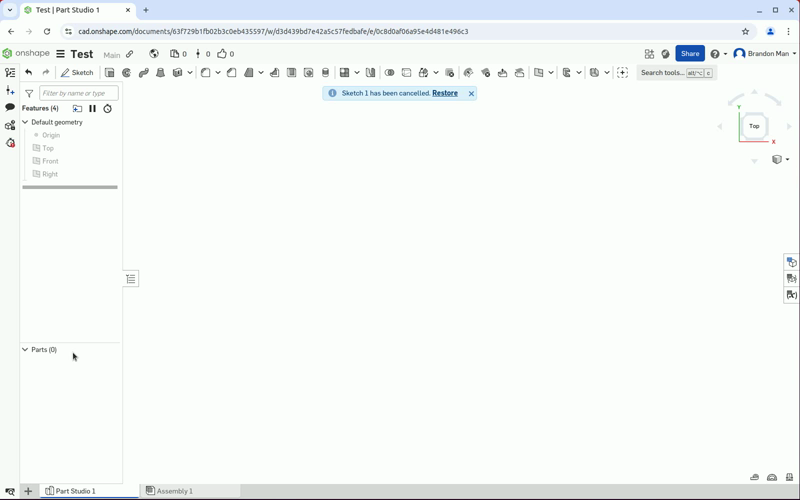
key_down(shift)
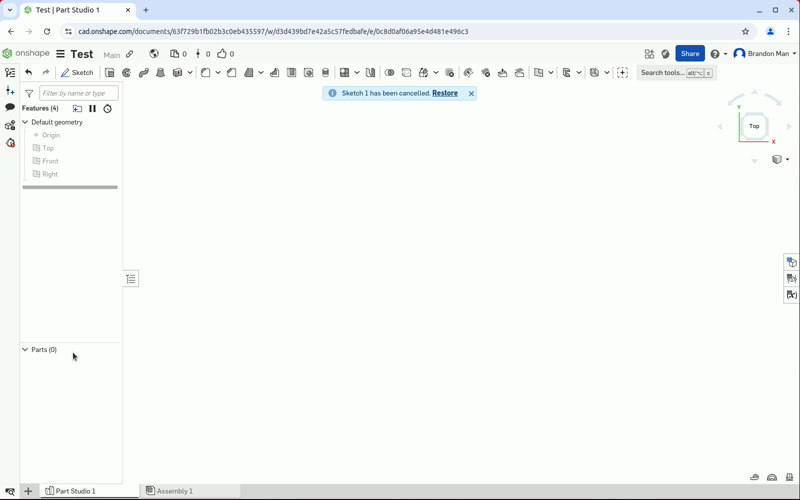
key(up)
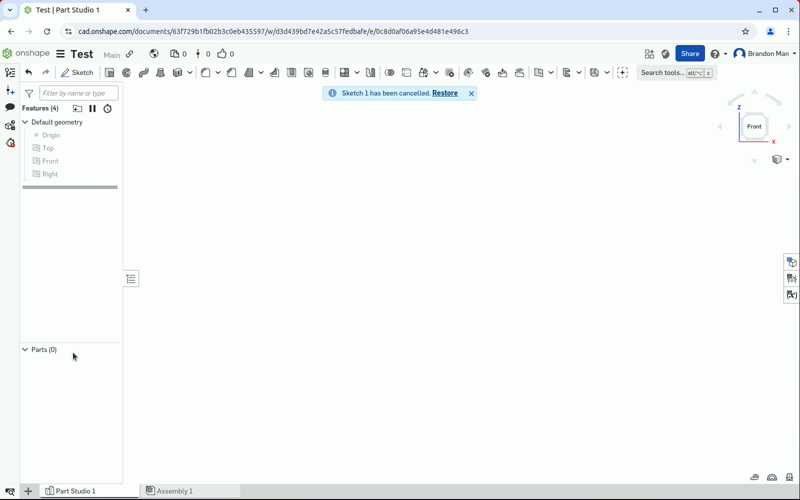
key_up(shift)
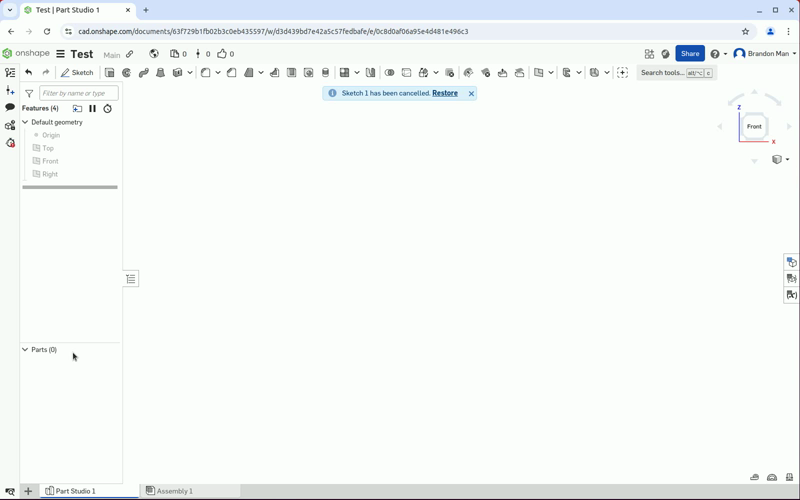
mouse_move(73, 352)
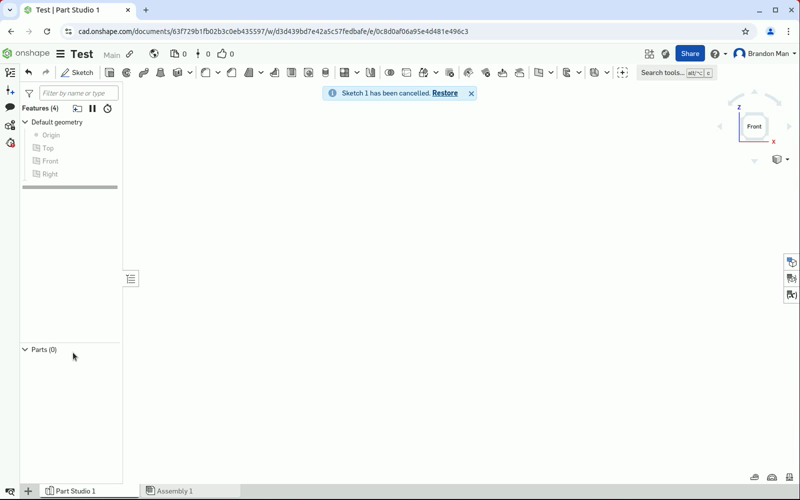
key(shift+y)
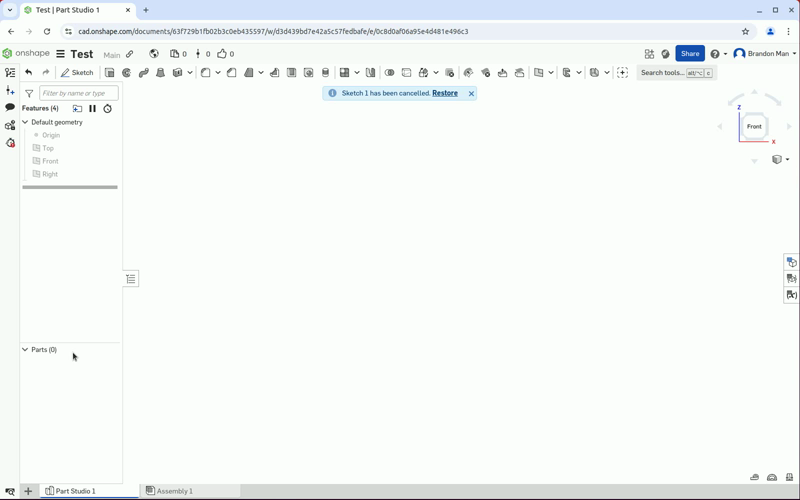
key(shift+s)
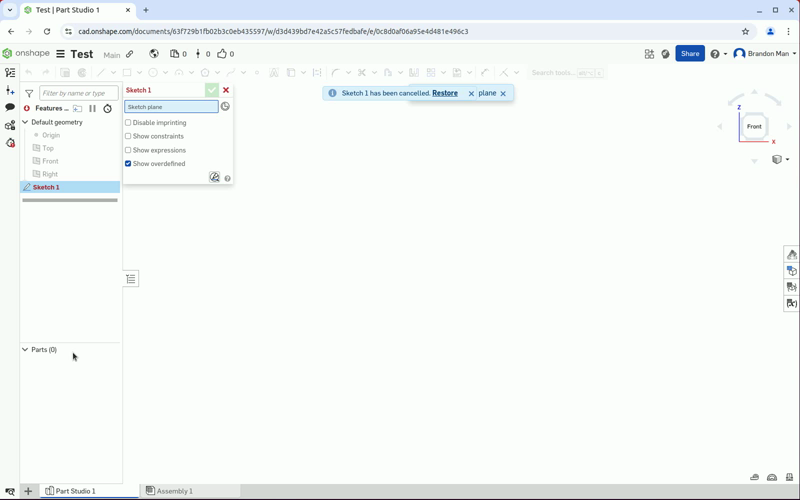
mouse_move(73, 163)
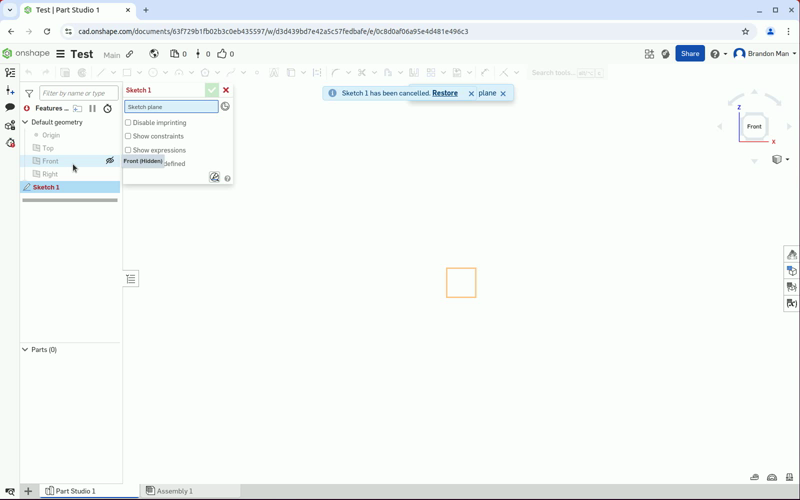
click(73, 163)
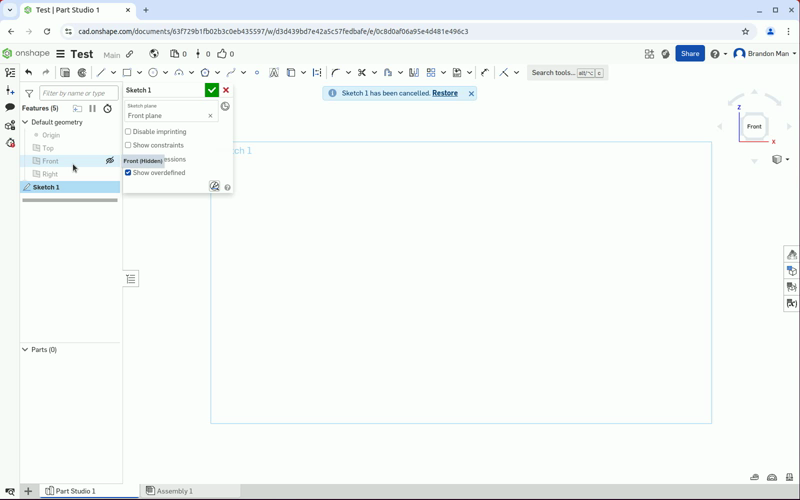
mouse_move(73, 352)
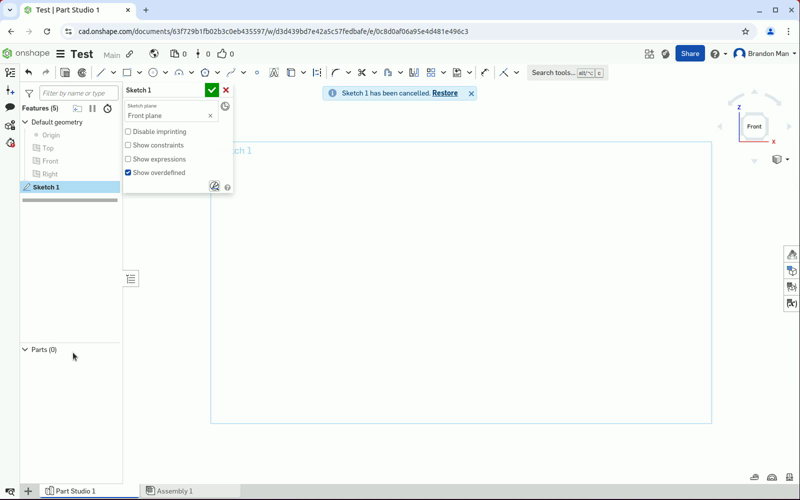
key(y)
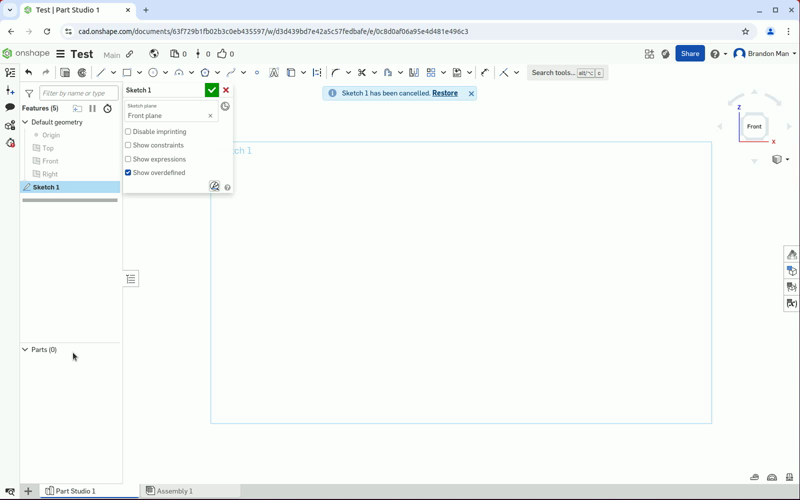
key(l)
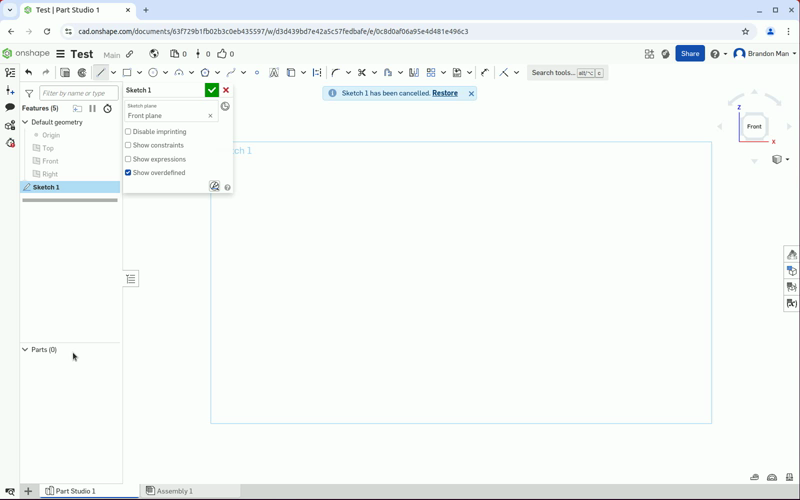
key_down(shift)
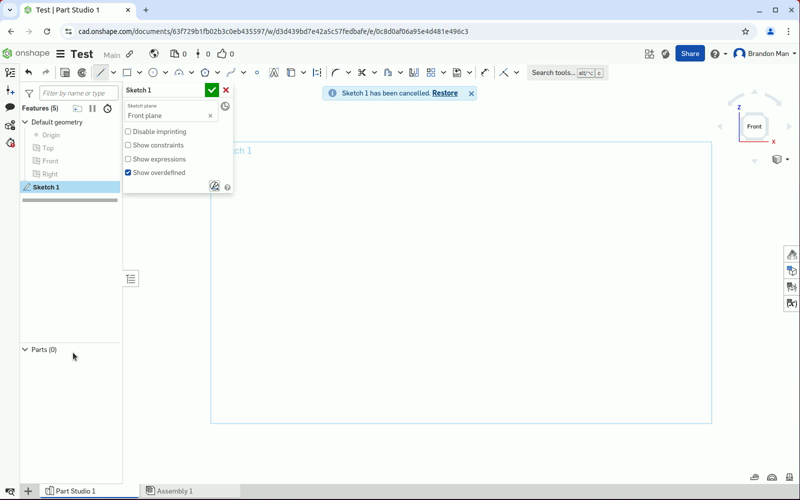
mouse_move(460, 271)
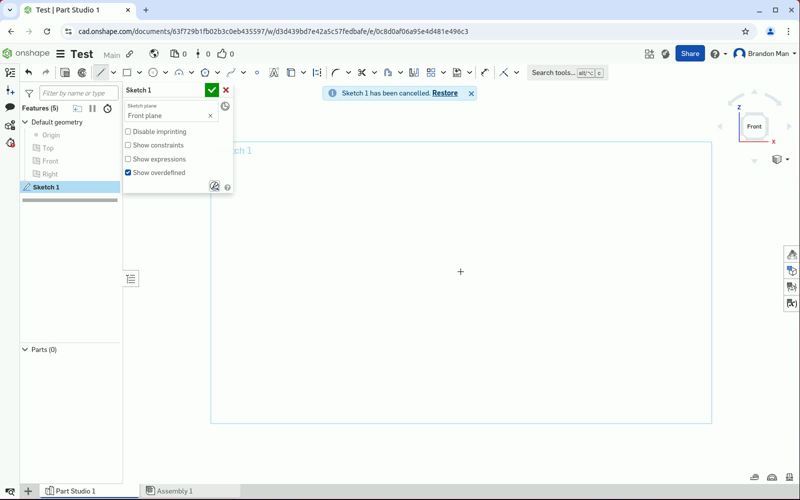
click(460, 271)
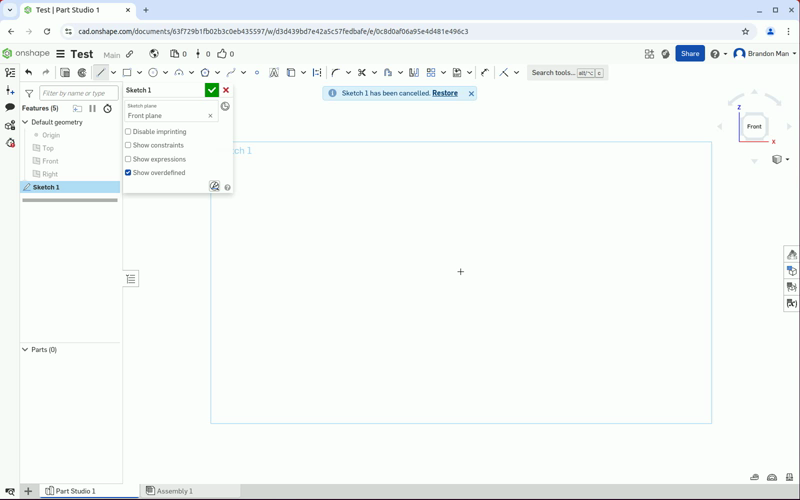
key_up(shift)
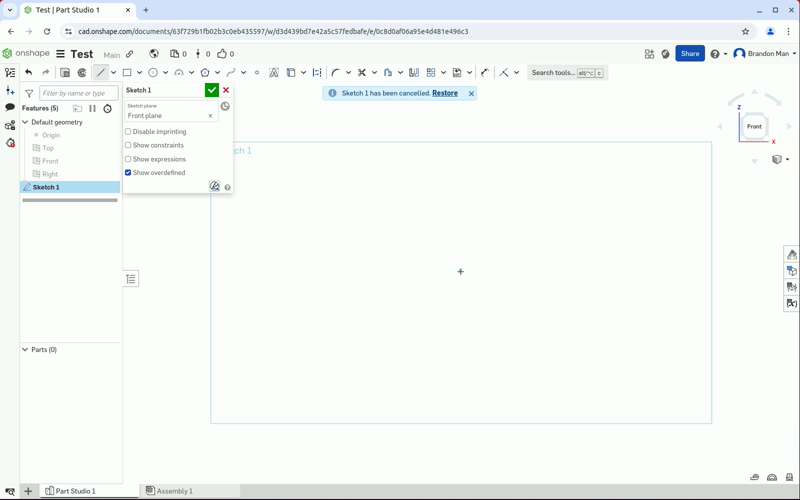
key_down(shift)
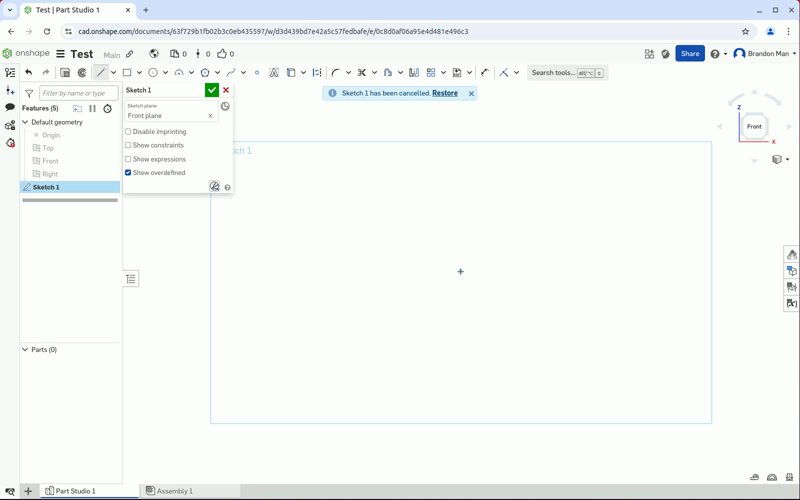
mouse_move(490, 271)
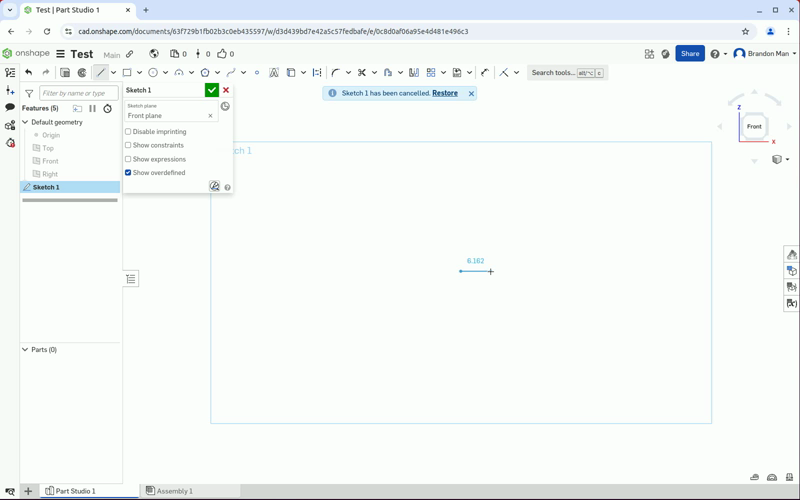
mouse_move(481, 271)
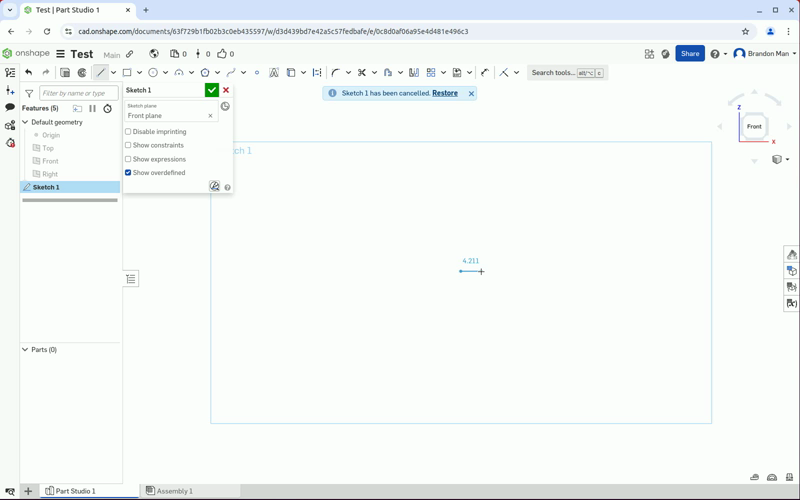
click(481, 271)
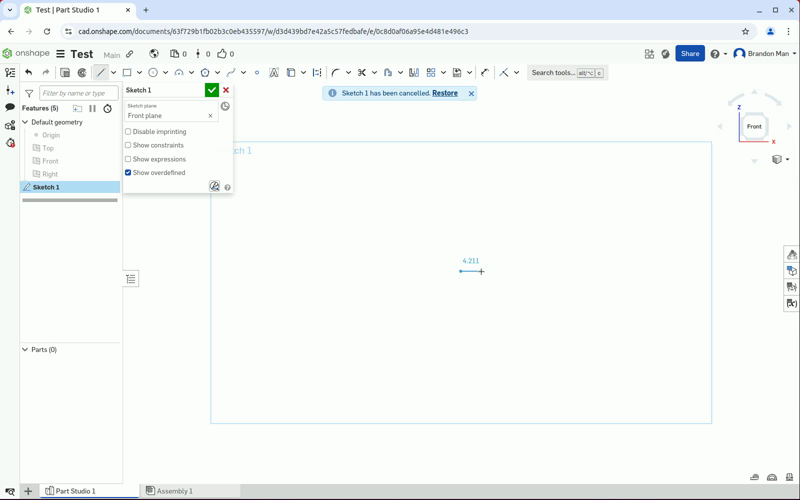
key_up(shift)
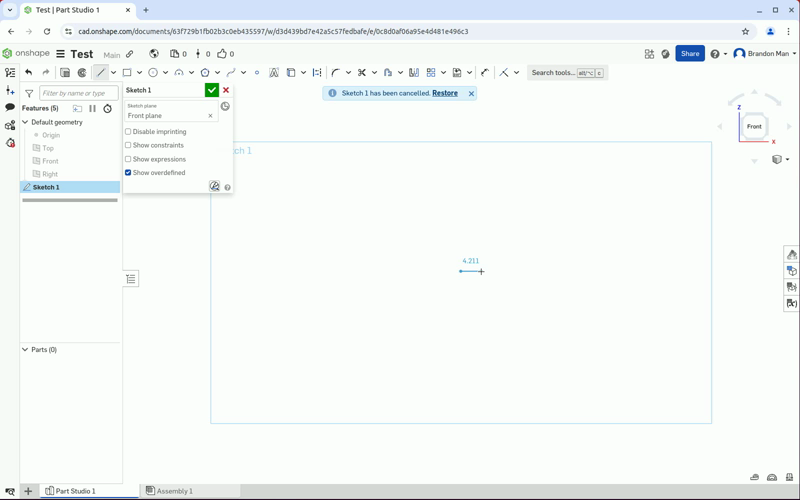
key(esc)
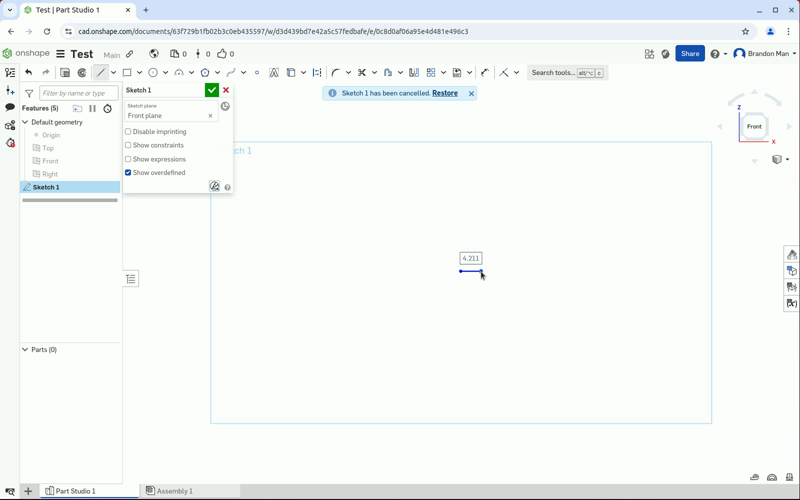
key(a)
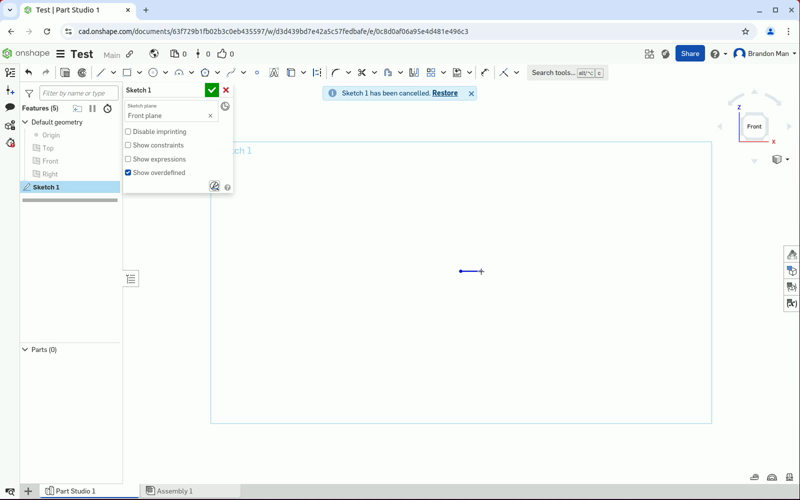
mouse_move(481, 271)
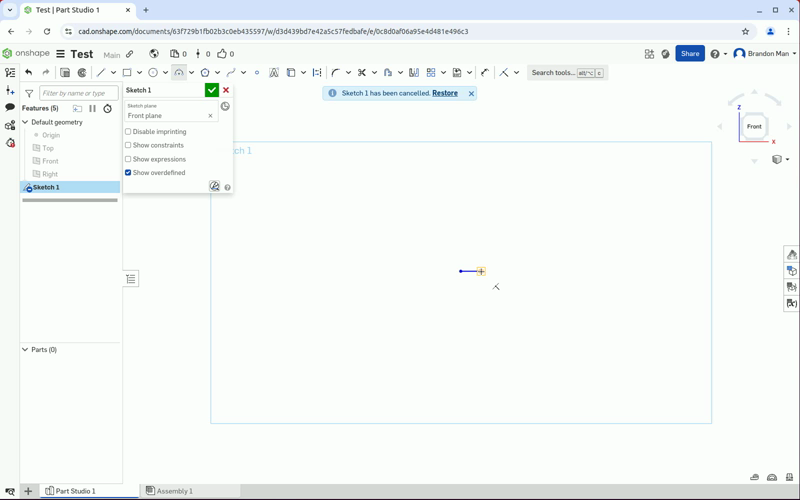
click(481, 271)
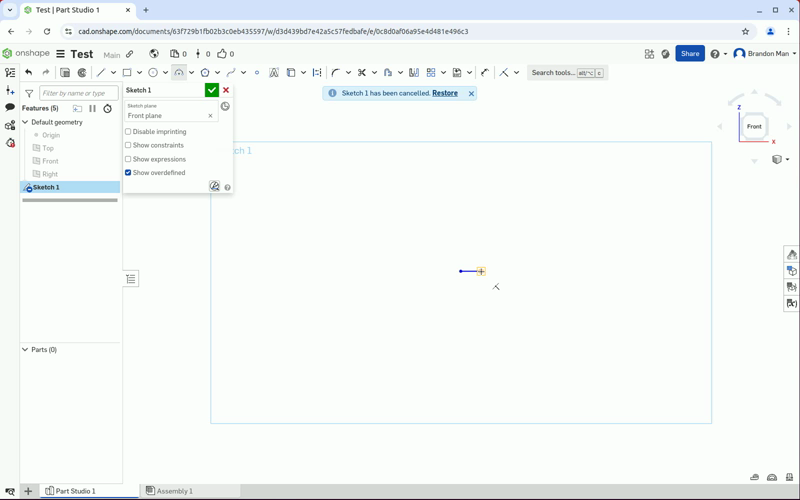
key_down(shift)
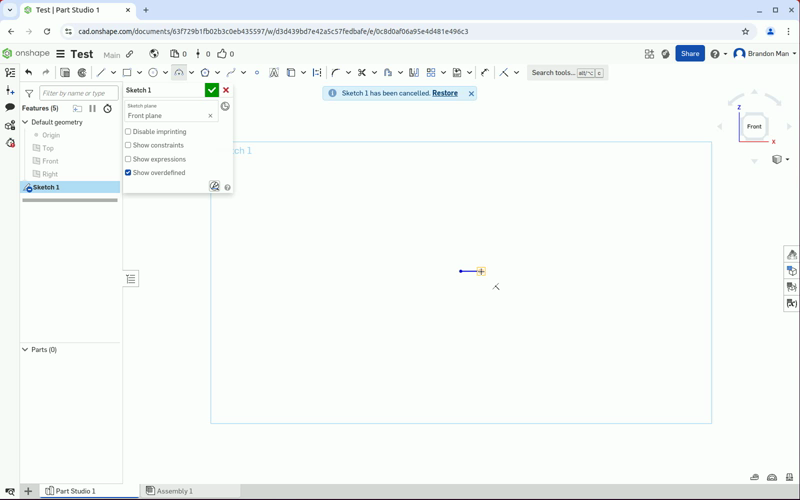
mouse_move(486, 271)
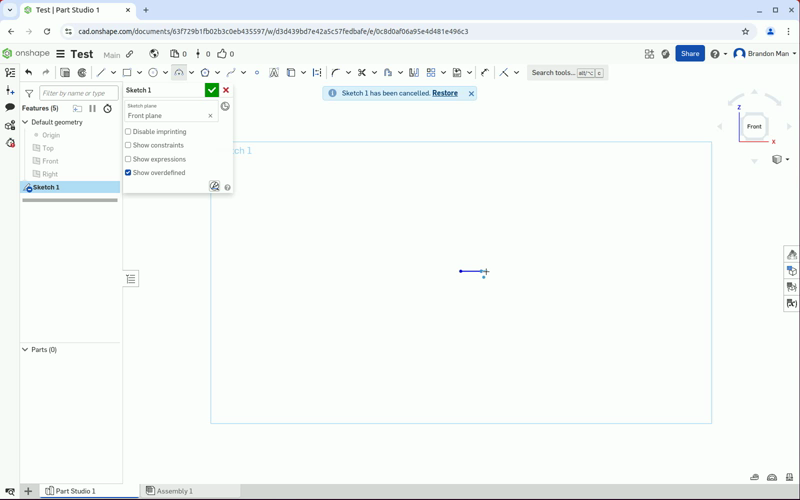
scroll(6)
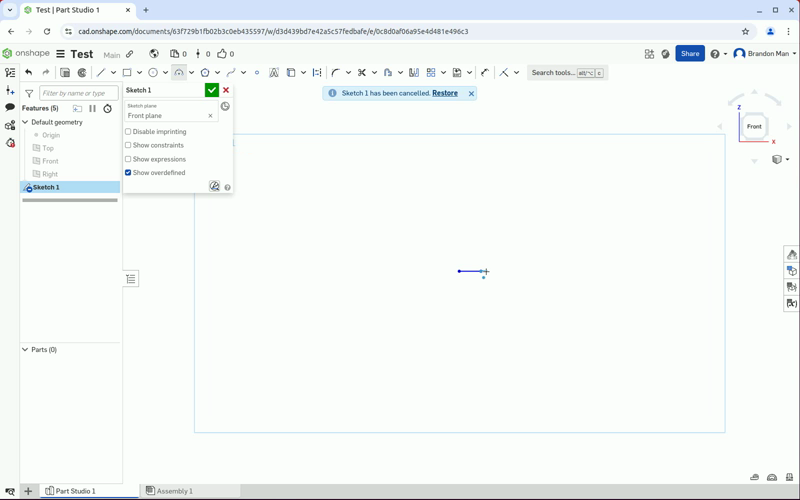
scroll(6)
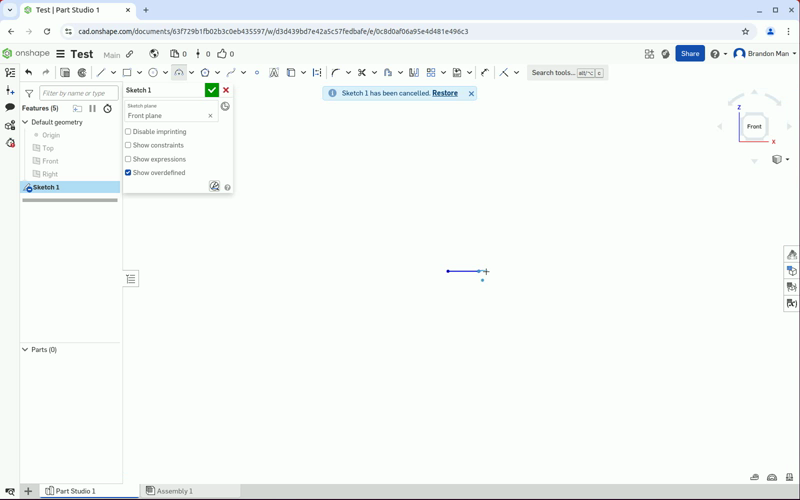
scroll(6)
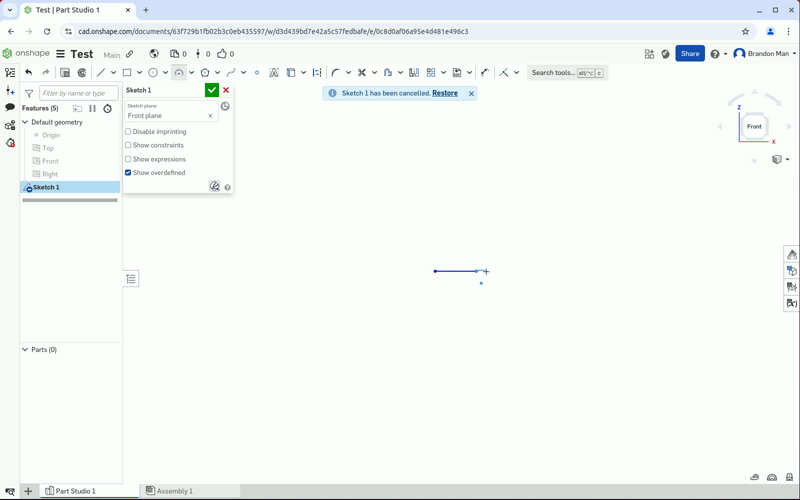
scroll(6)
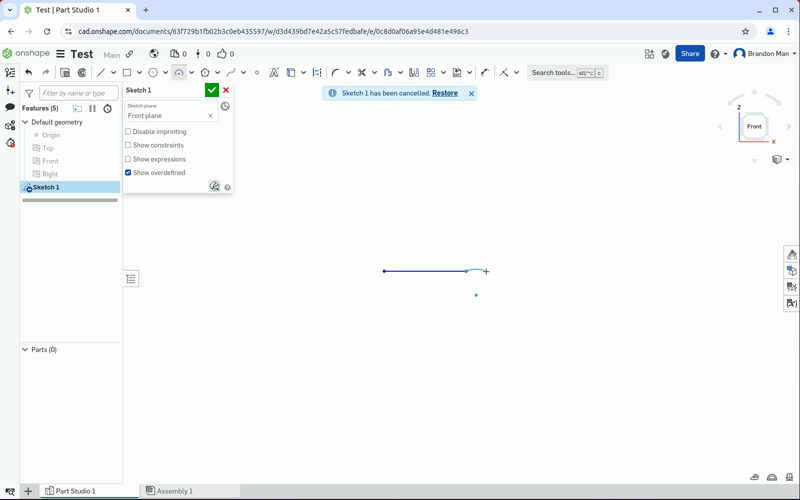
scroll(6)
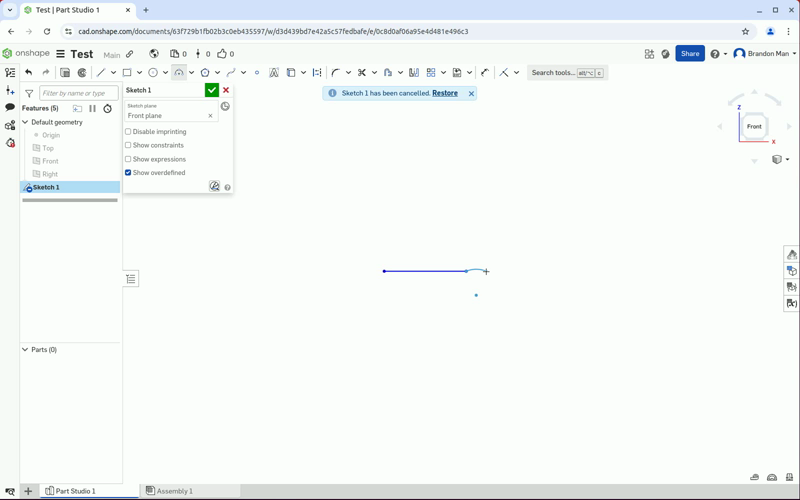
scroll(6)
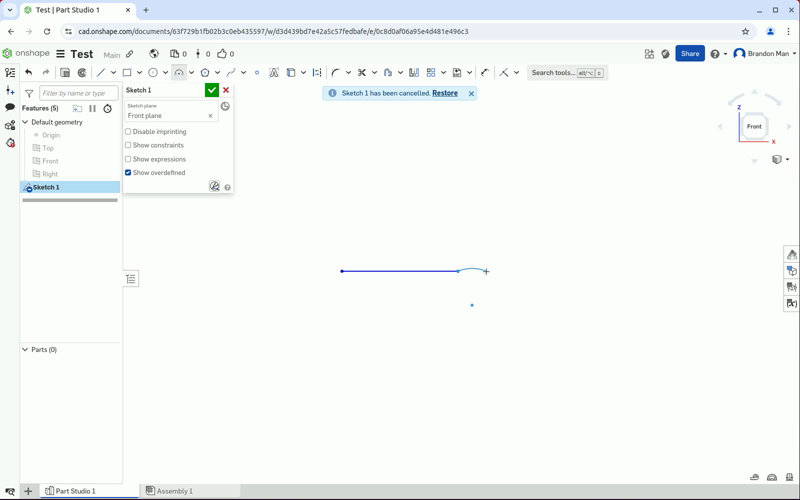
scroll(6)
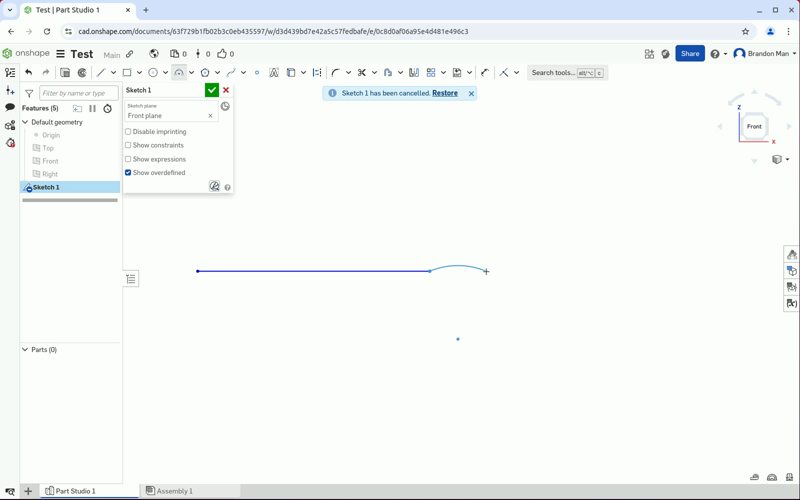
click(486, 271)
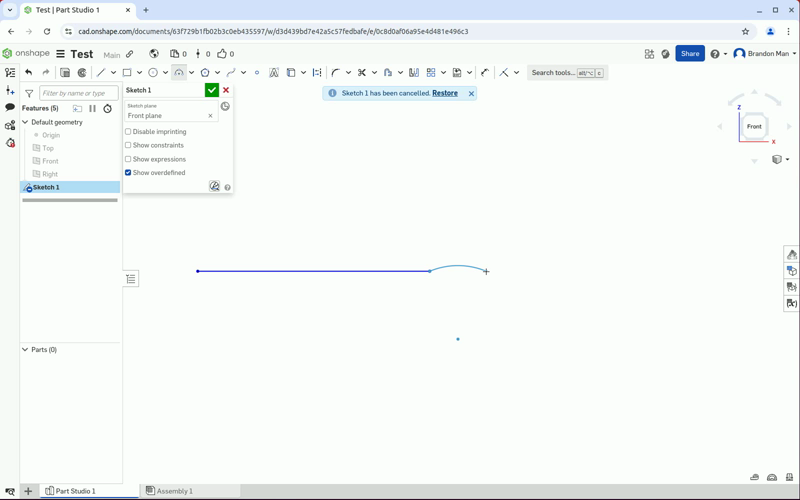
scroll(-6)
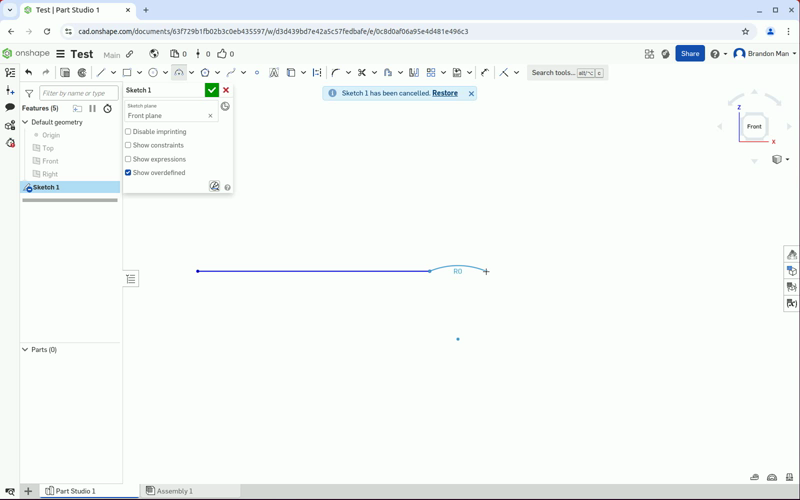
scroll(-6)
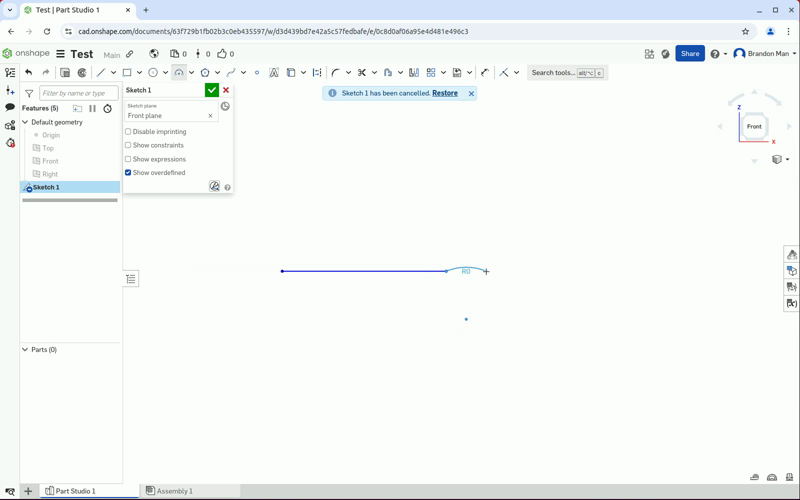
scroll(-6)
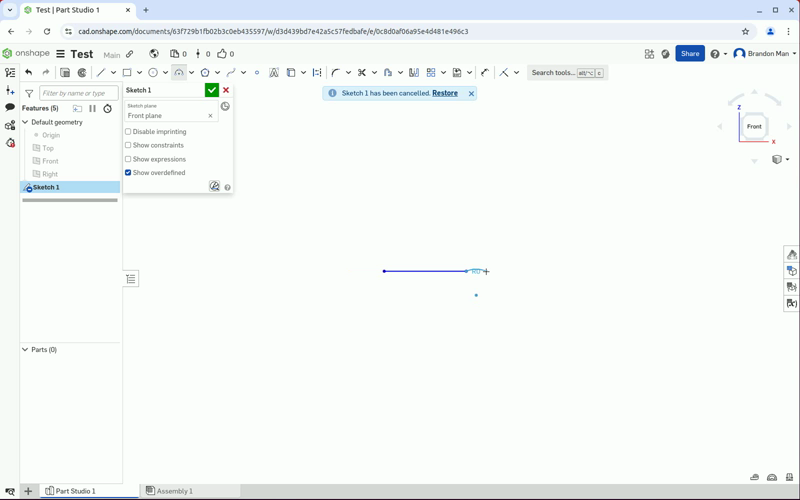
scroll(-6)
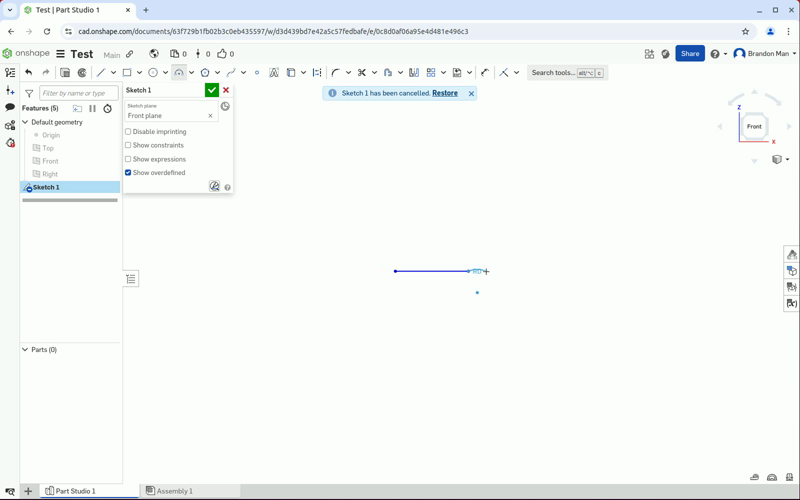
scroll(-6)
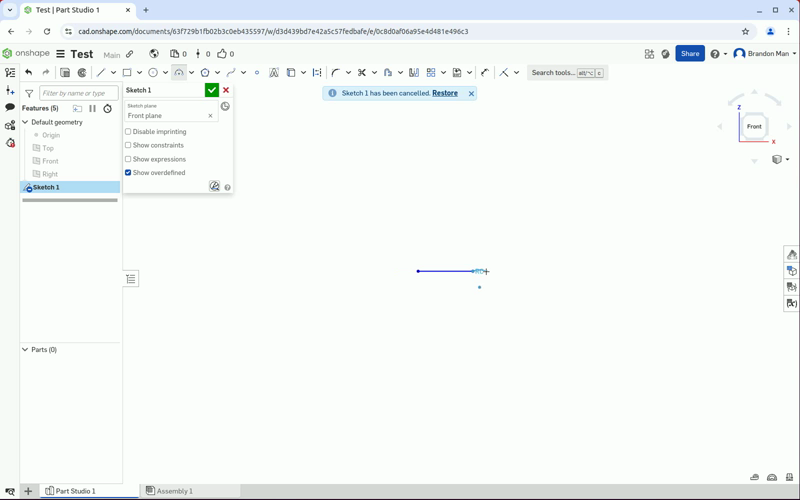
scroll(-6)
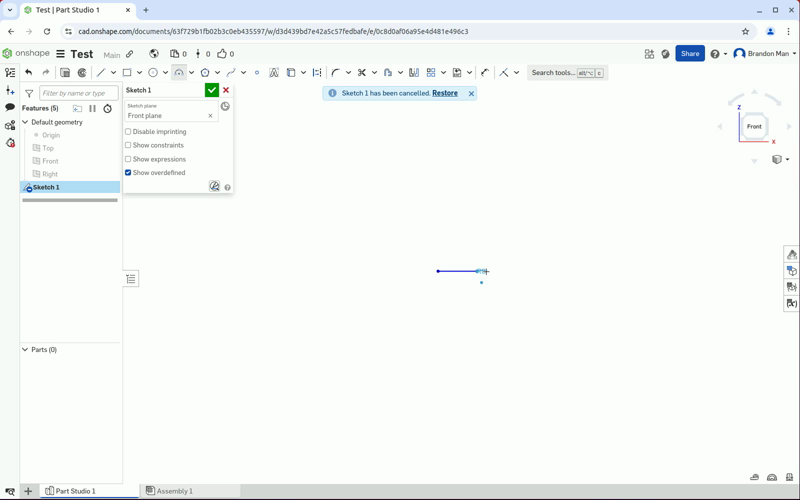
scroll(-6)
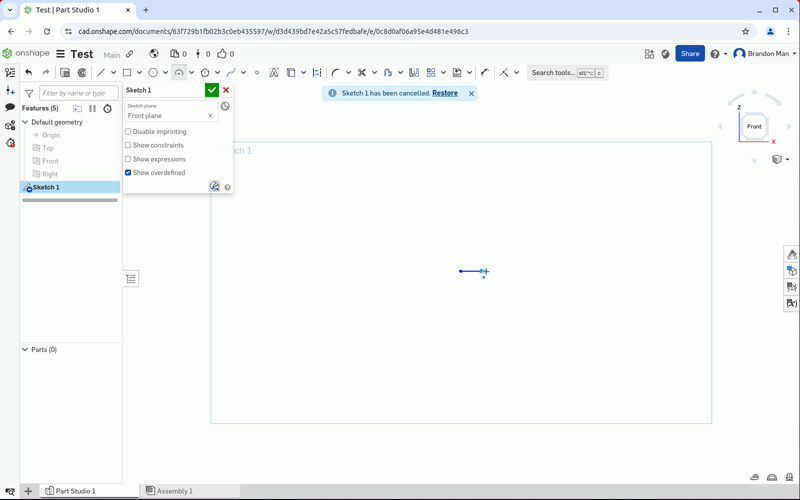
mouse_move(483, 268)
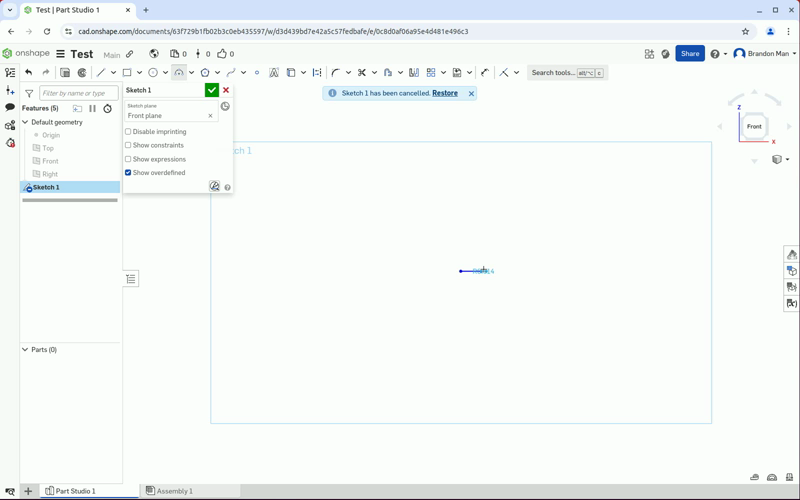
scroll(6)
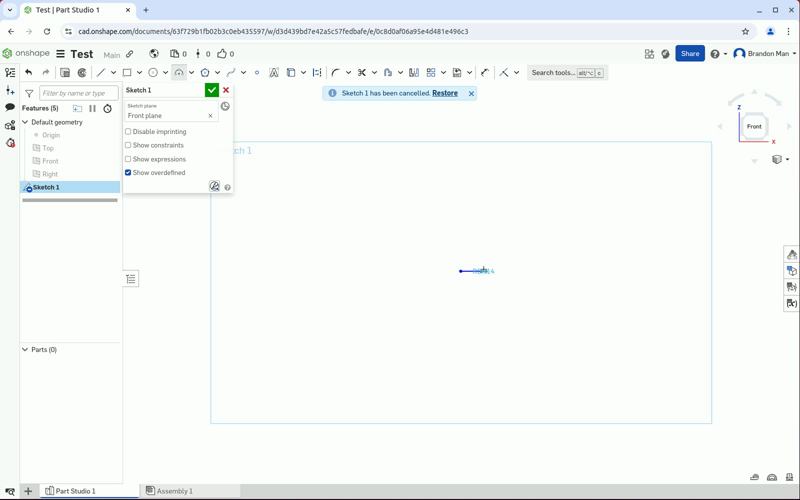
scroll(6)
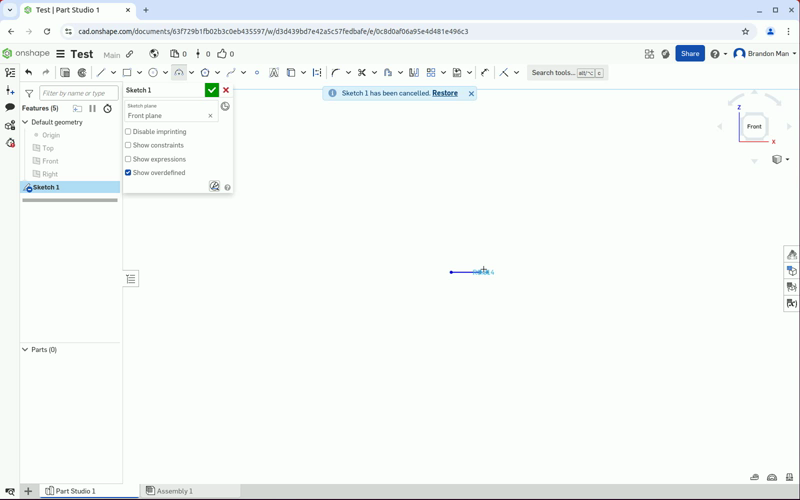
scroll(6)
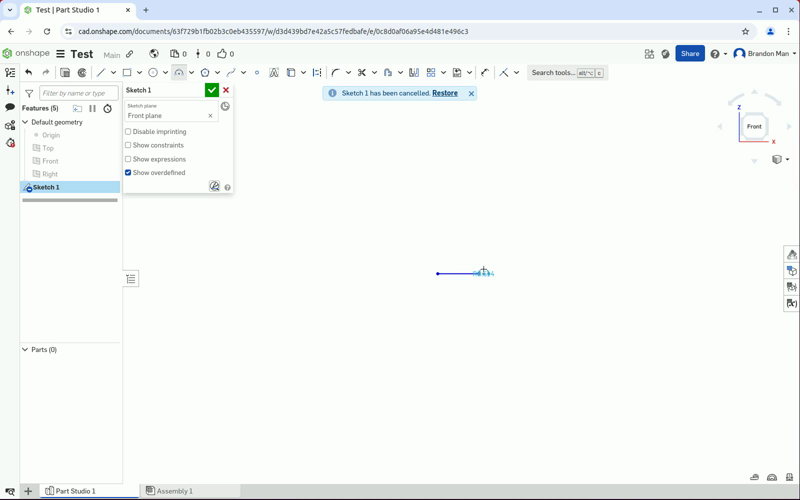
scroll(6)
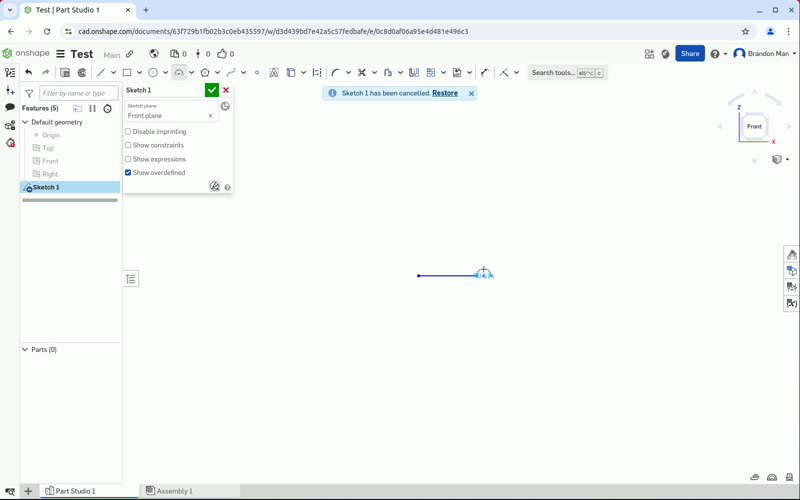
scroll(6)
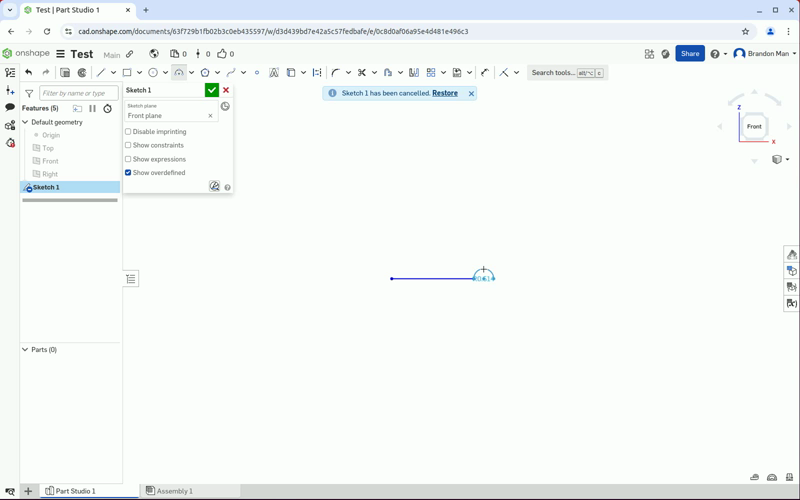
scroll(6)
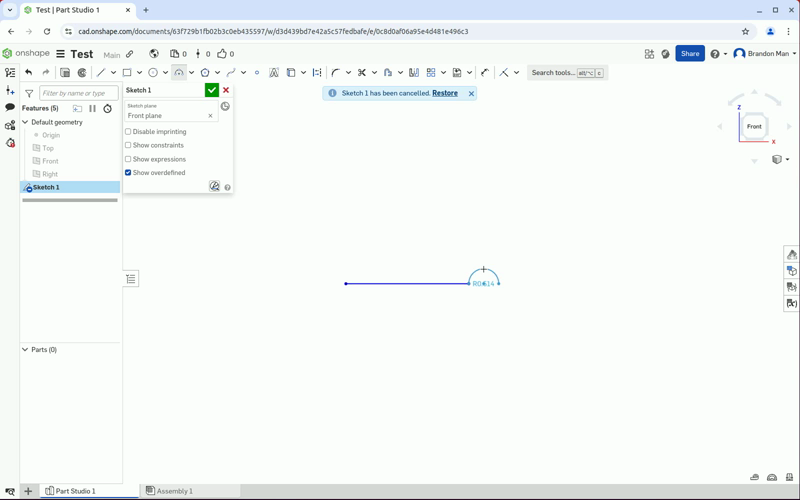
scroll(6)
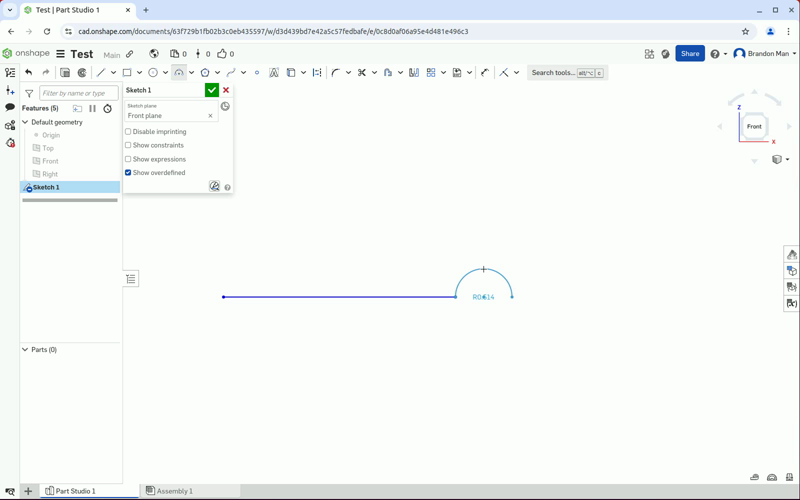
click(483, 268)
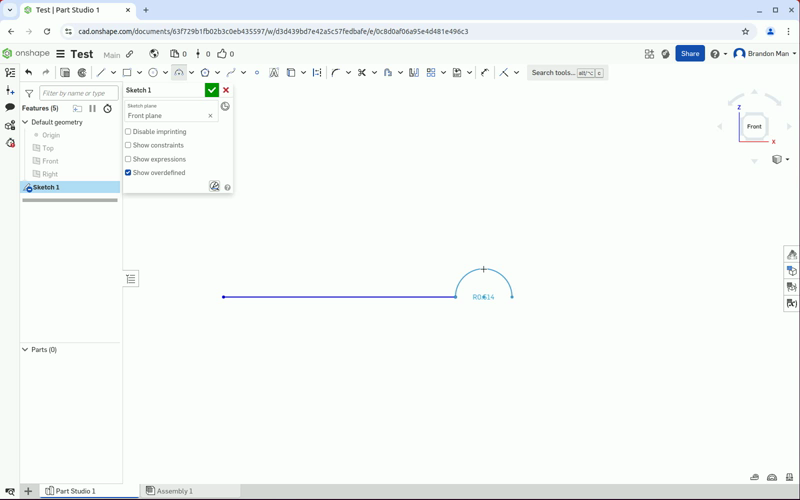
scroll(-6)
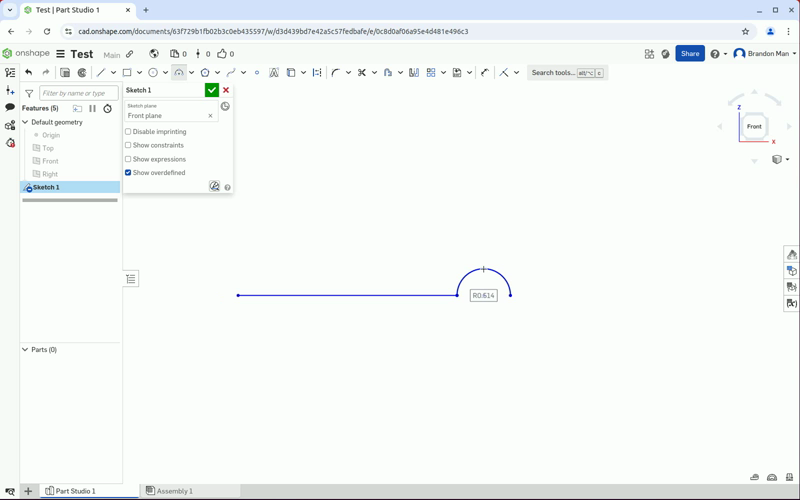
scroll(-6)
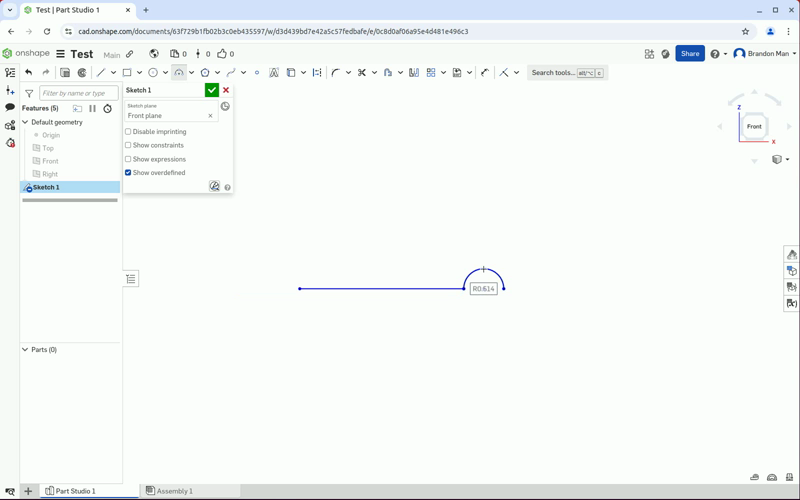
scroll(-6)
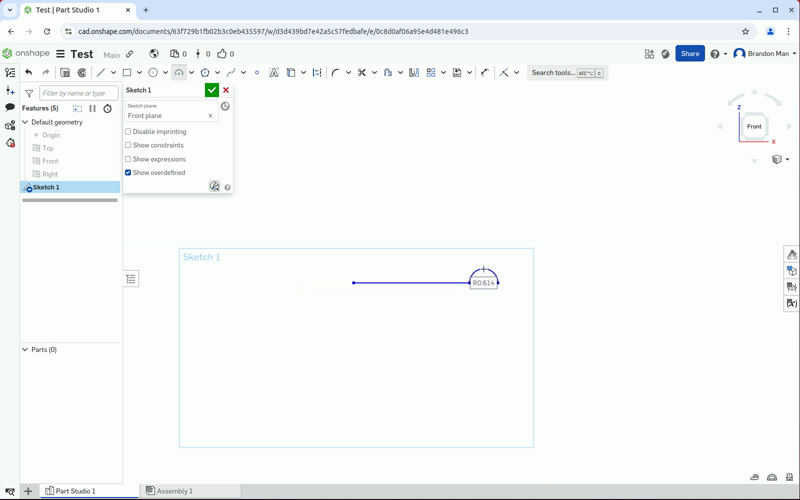
scroll(-6)
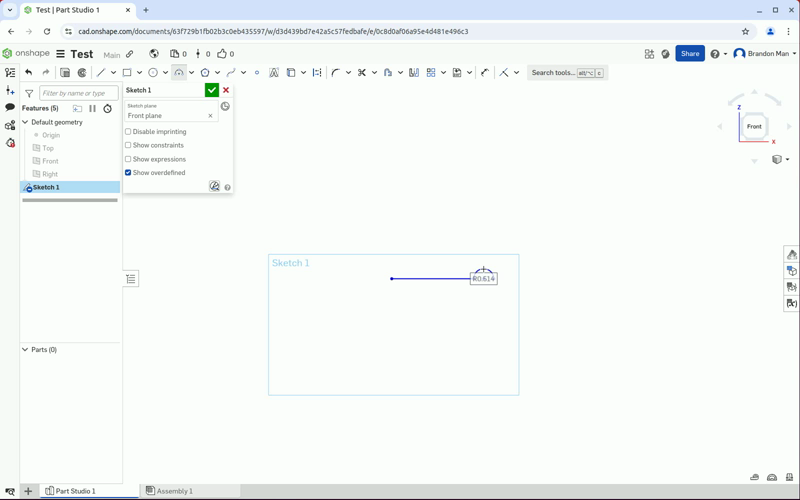
scroll(-6)
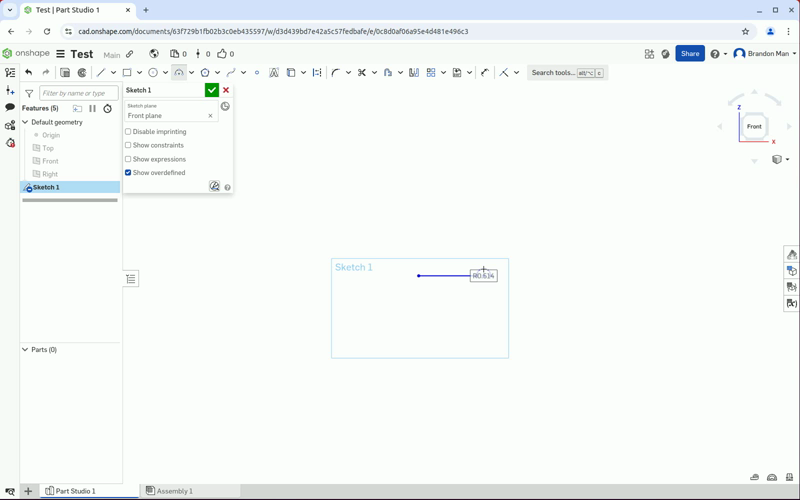
scroll(-6)
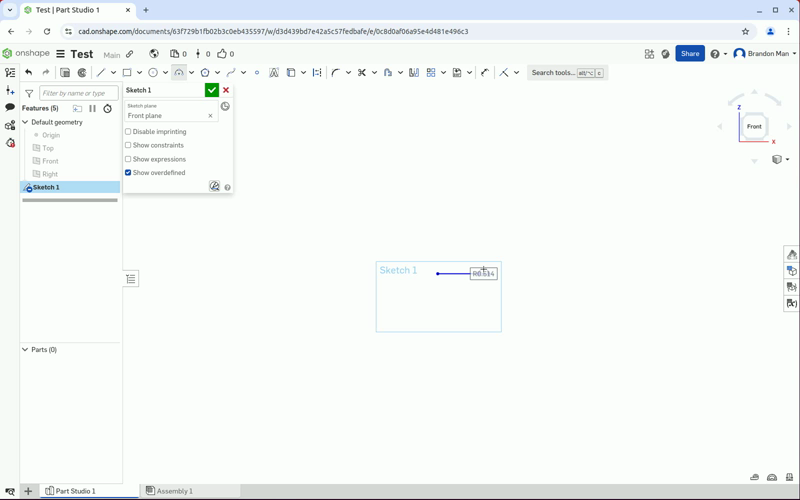
scroll(-6)
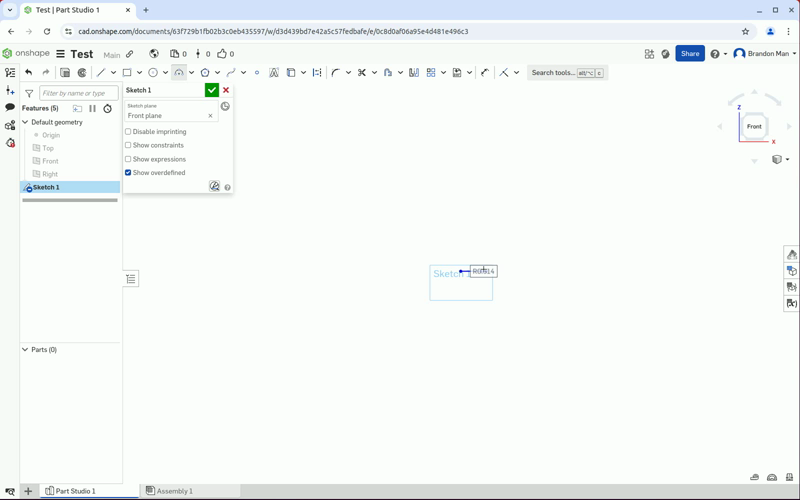
key_up(shift)
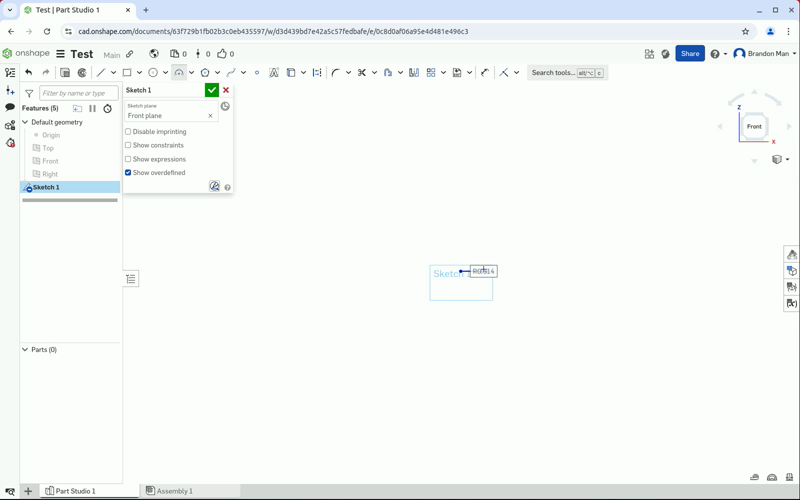
key(esc)
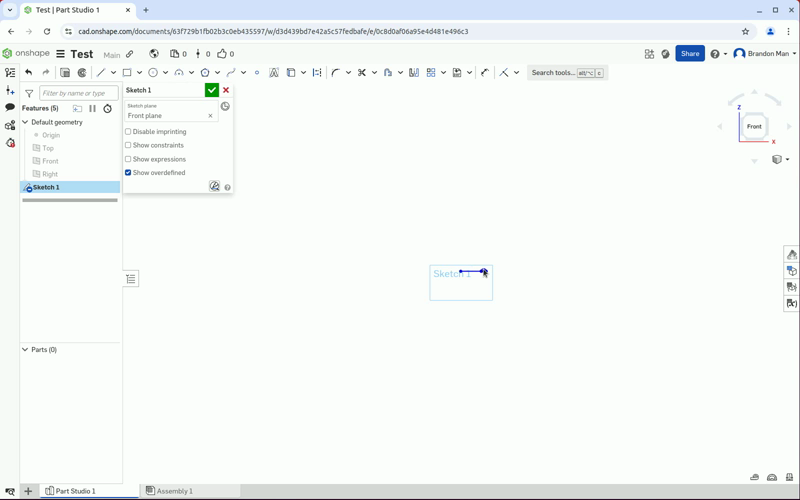
key(l)
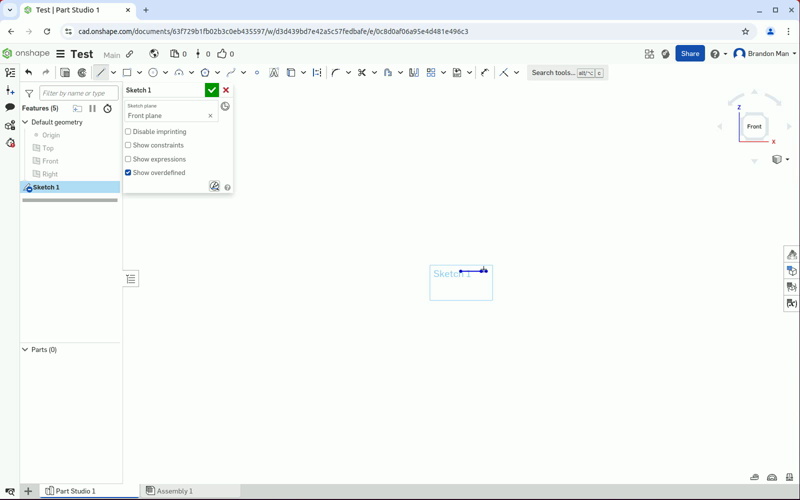
mouse_move(486, 271)
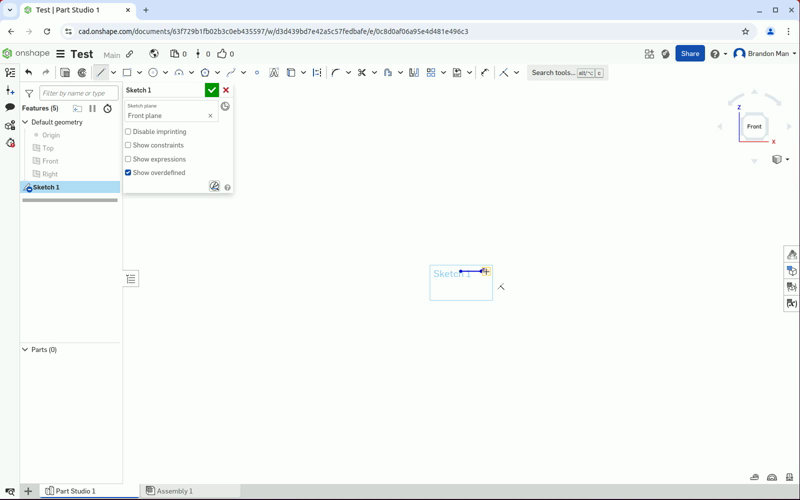
scroll(6)
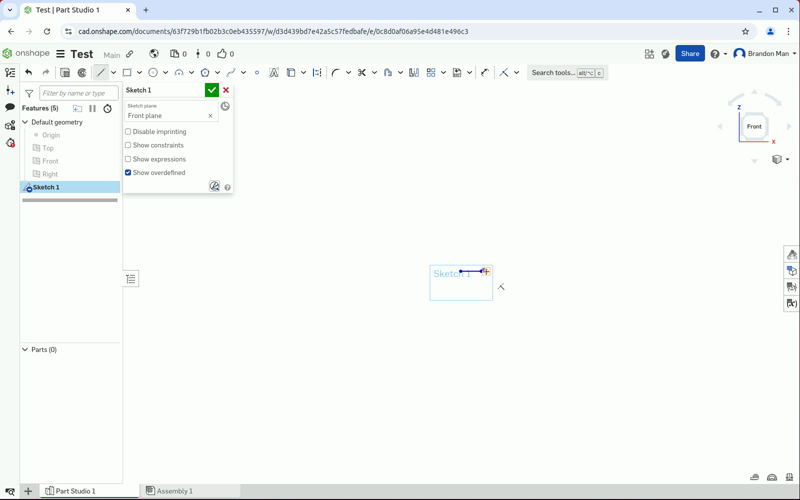
scroll(6)
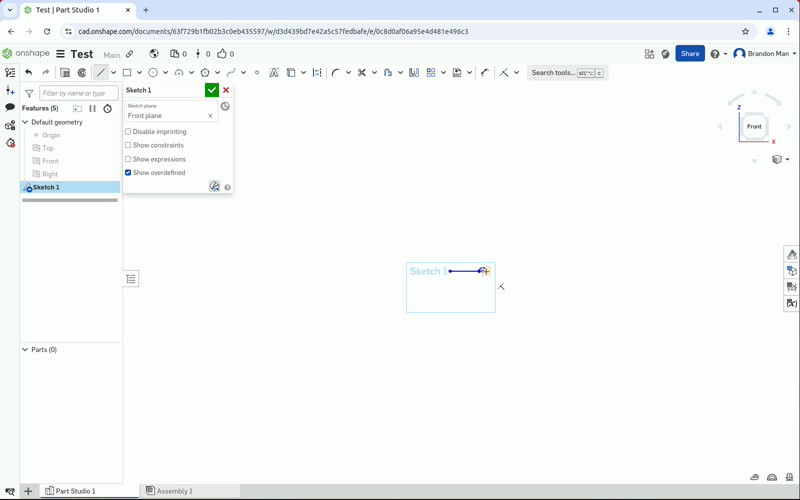
scroll(6)
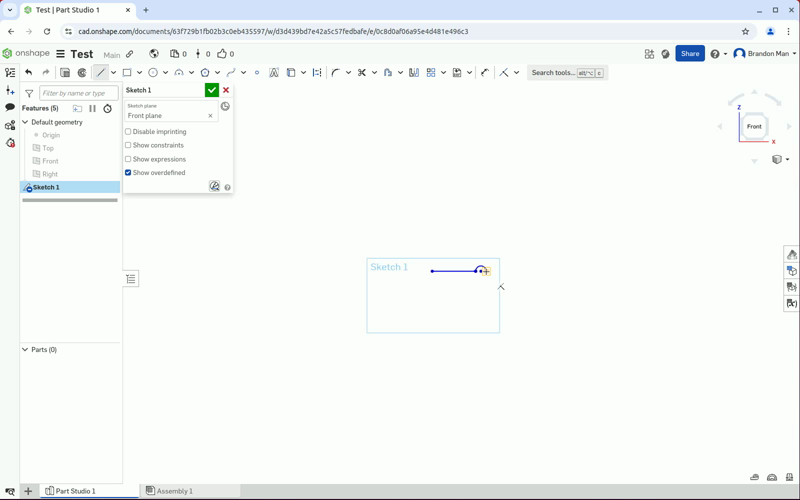
scroll(6)
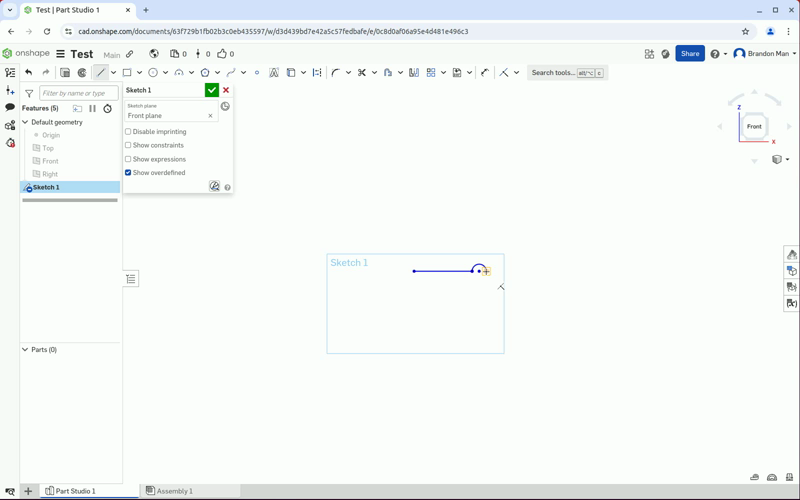
scroll(6)
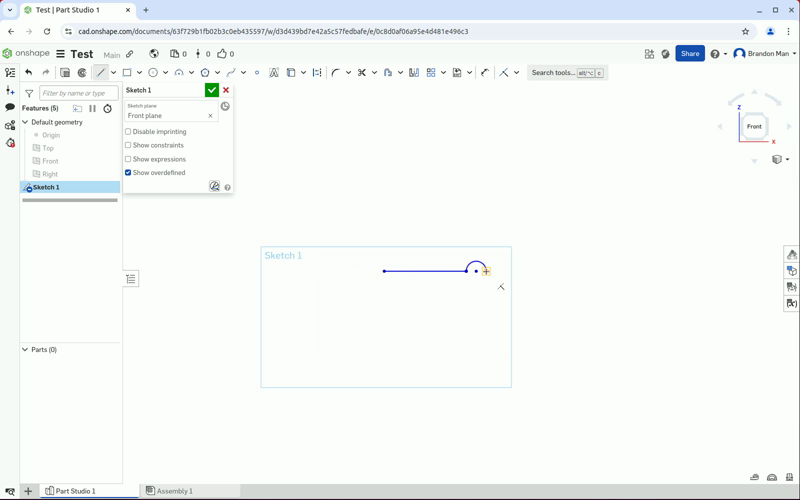
scroll(6)
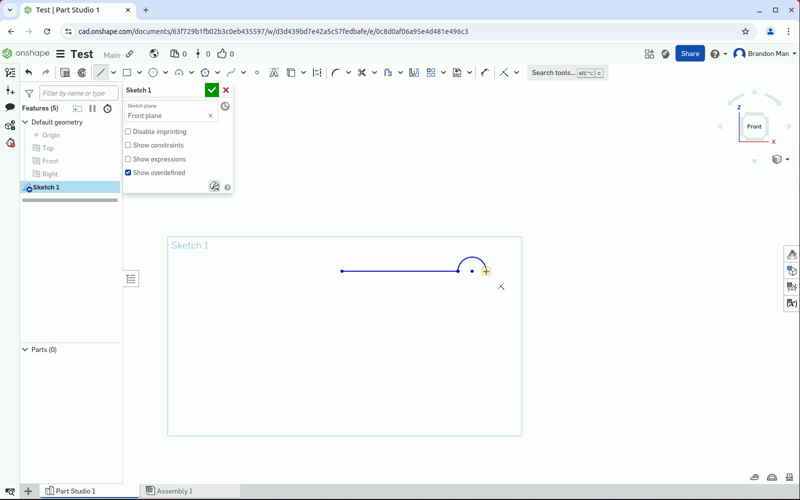
scroll(6)
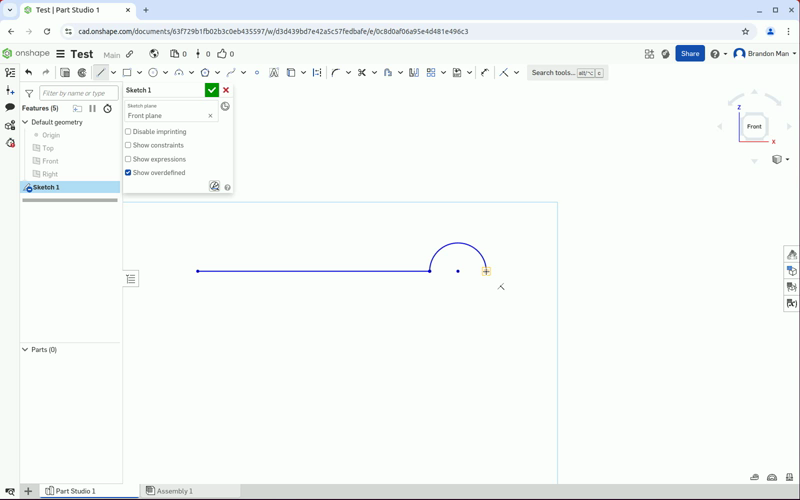
click(486, 271)
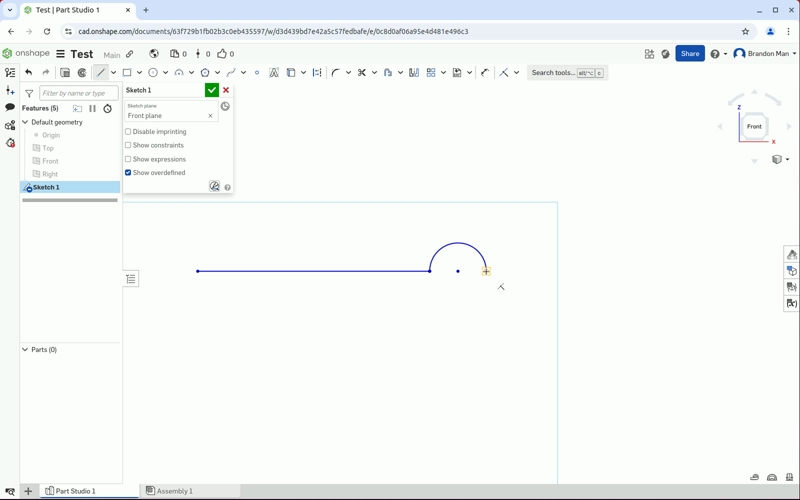
scroll(-6)
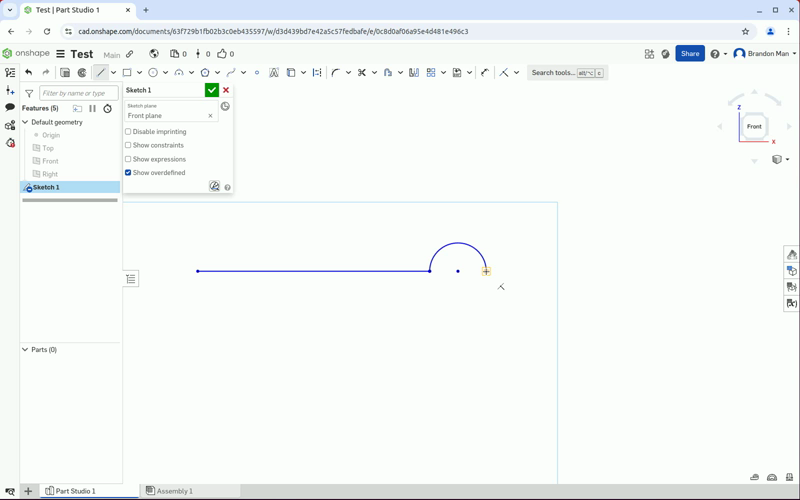
scroll(-6)
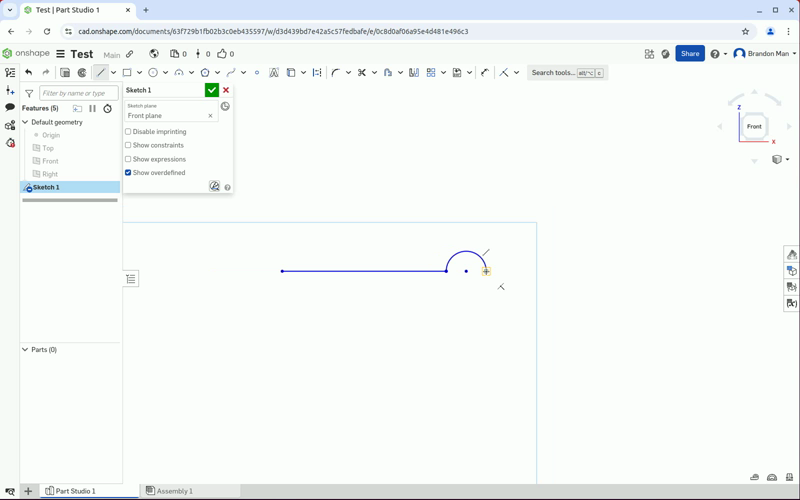
scroll(-6)
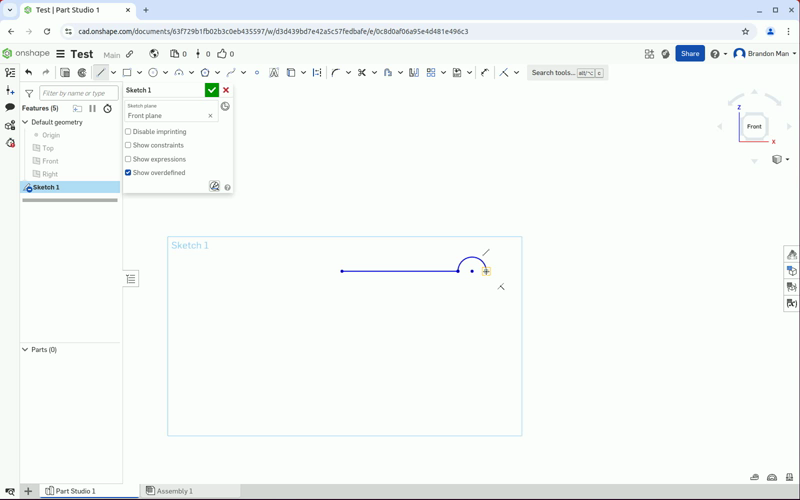
scroll(-6)
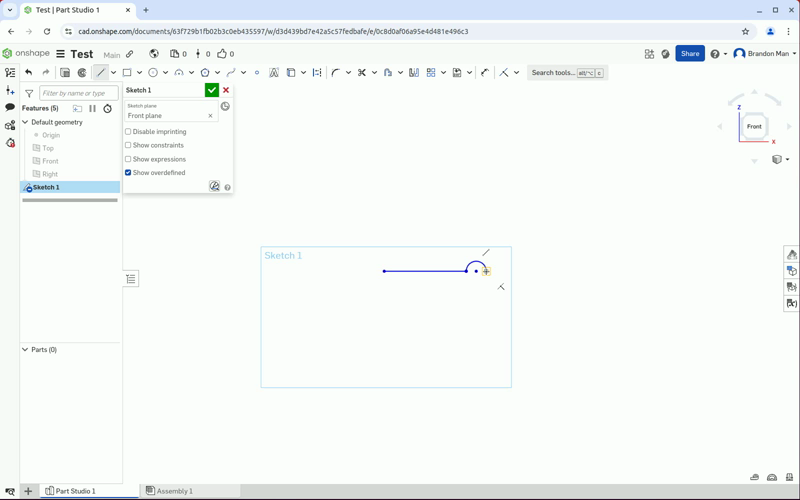
scroll(-6)
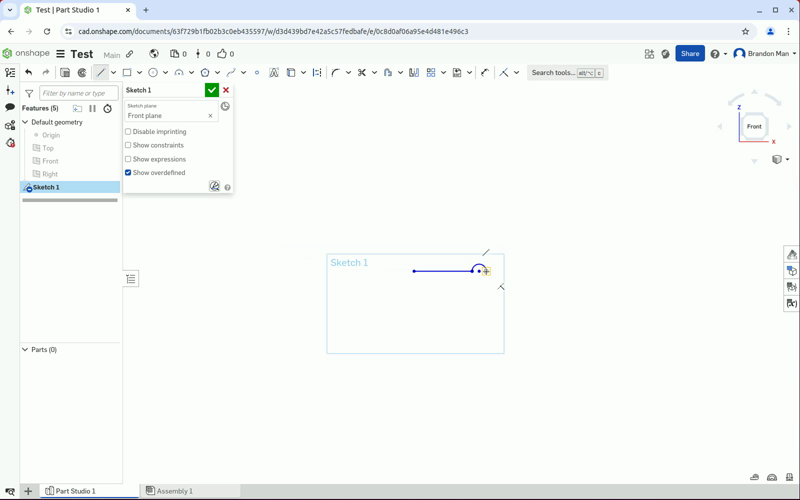
scroll(-6)
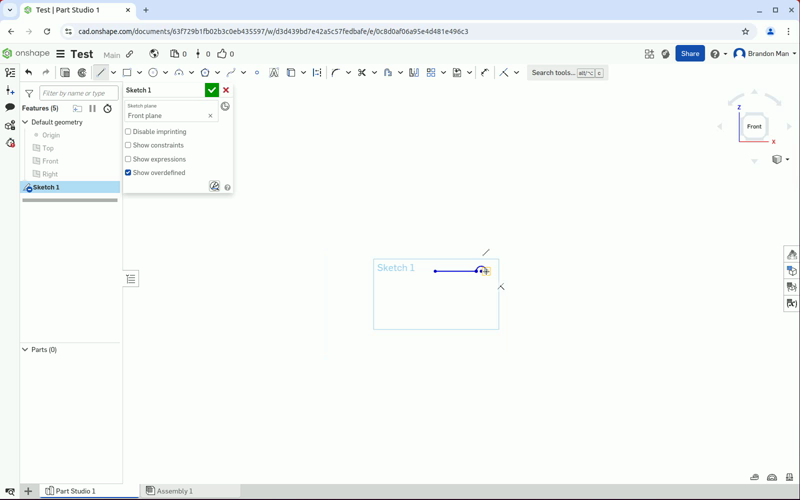
scroll(-6)
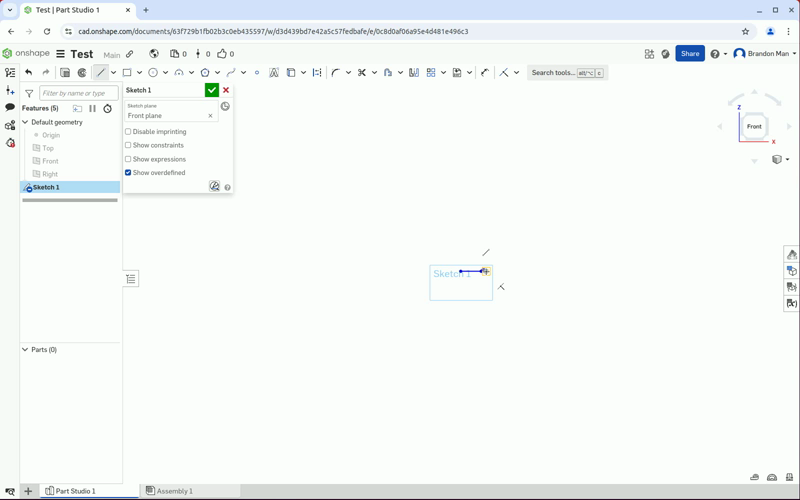
key_down(shift)
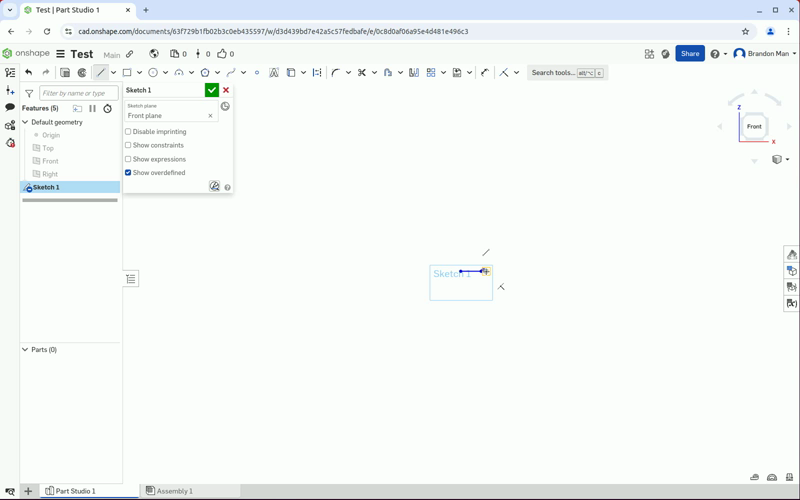
mouse_move(516, 271)
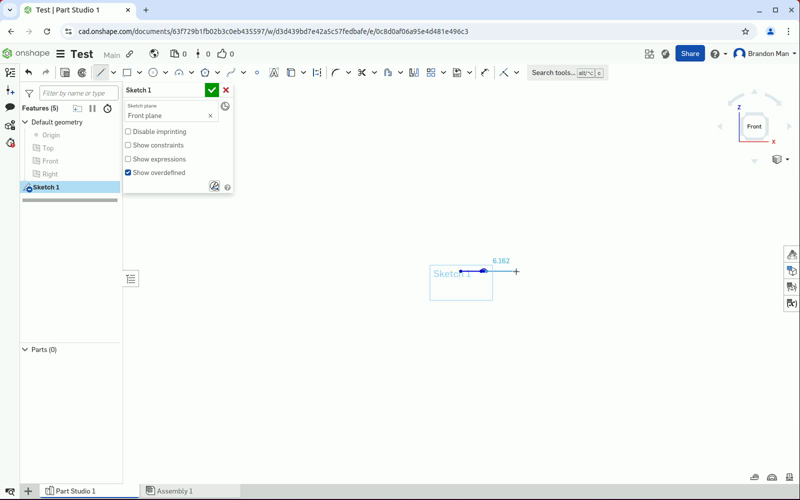
mouse_move(517, 271)
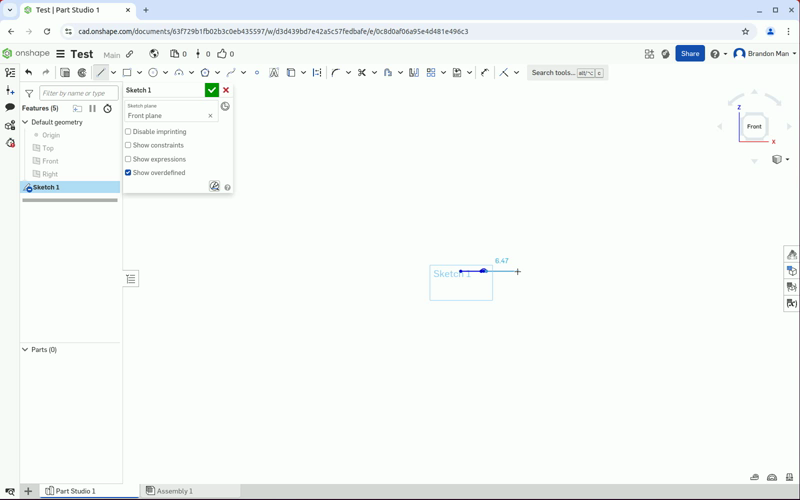
click(517, 271)
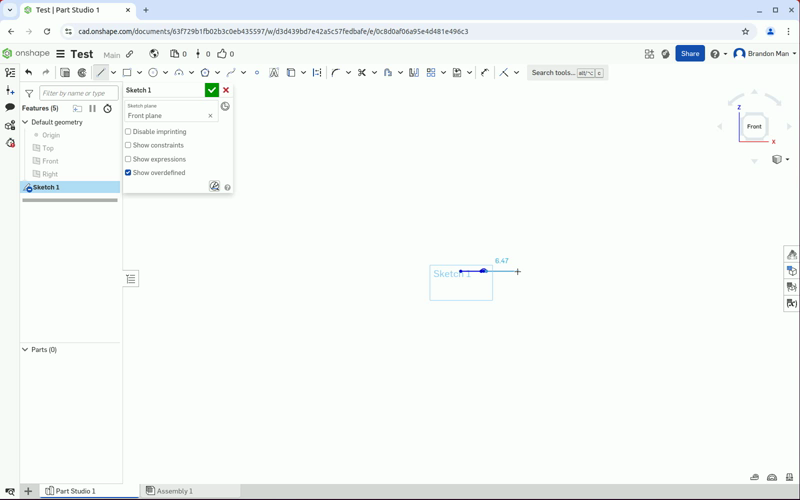
key_up(shift)
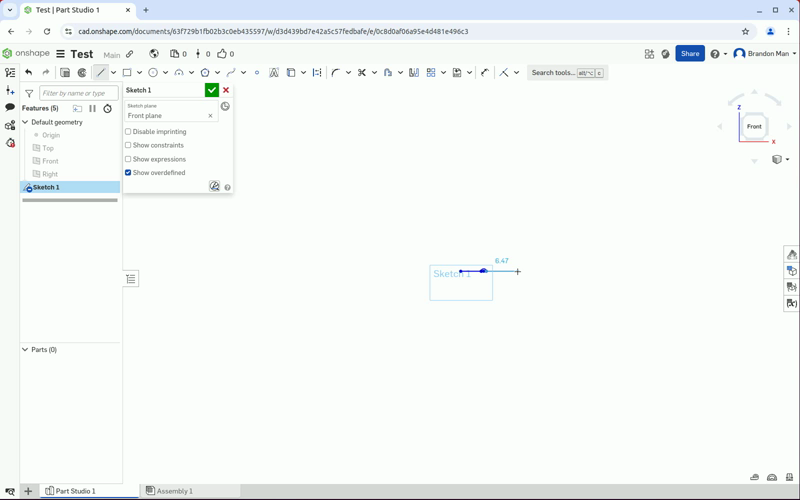
key_down(shift)
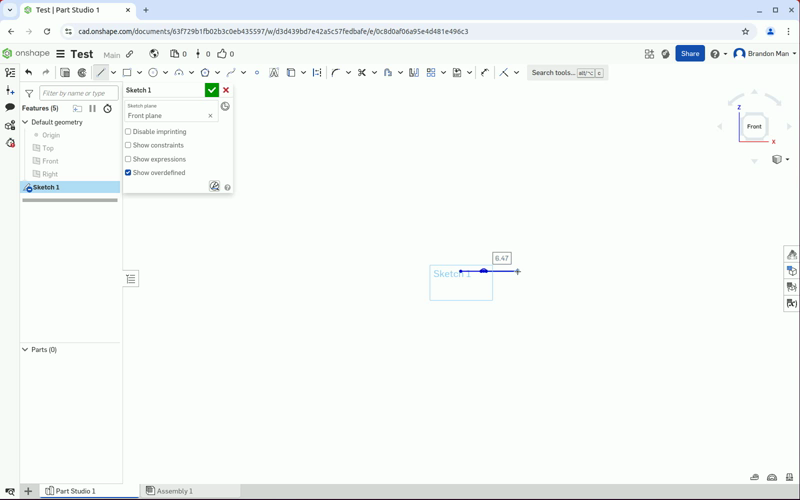
mouse_move(547, 271)
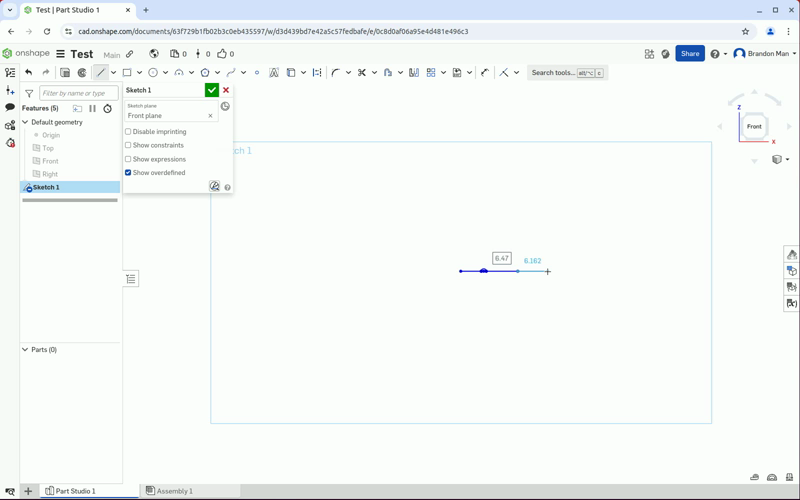
mouse_move(517, 259)
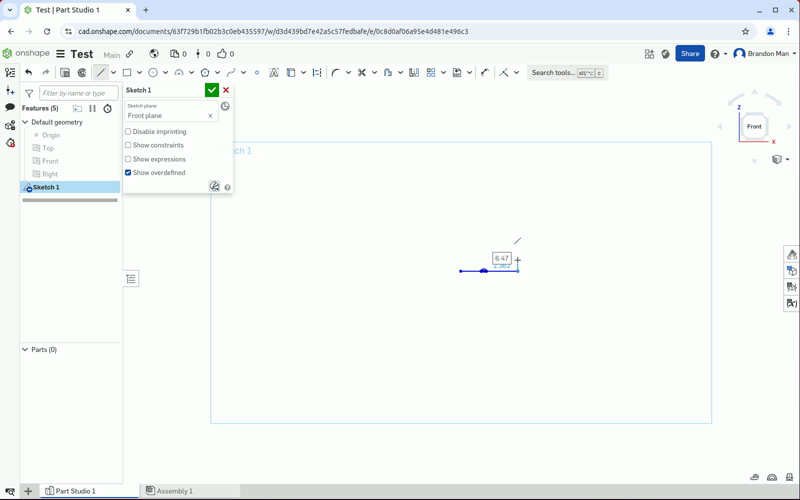
click(517, 259)
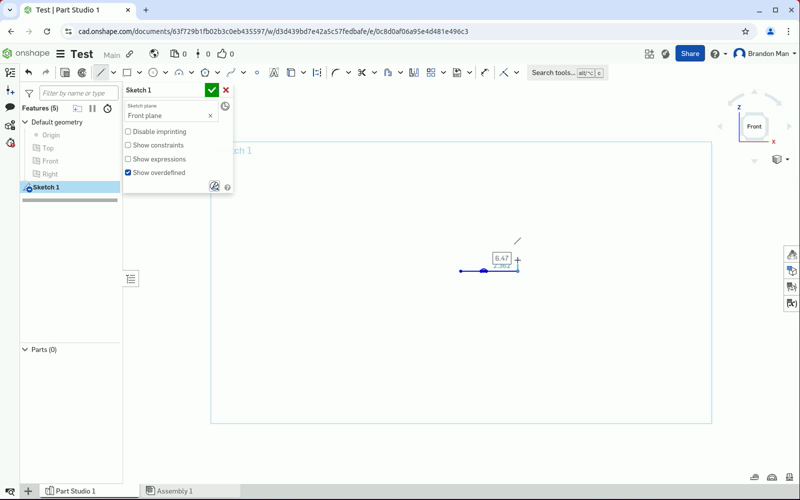
key_up(shift)
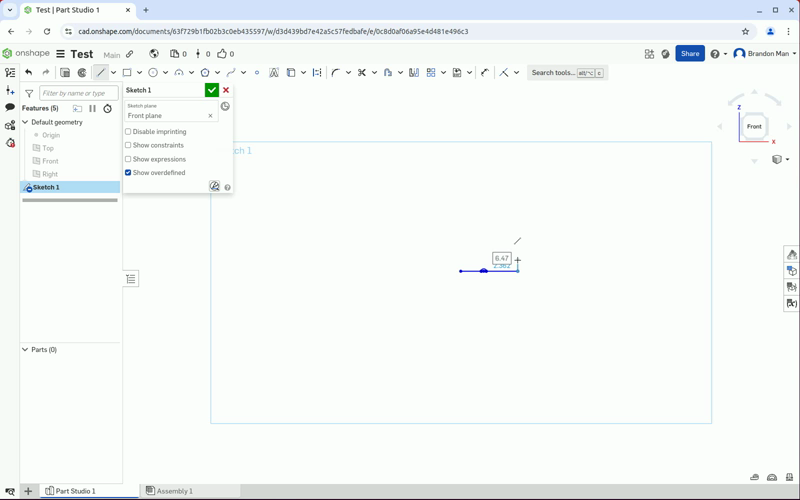
key_down(shift)
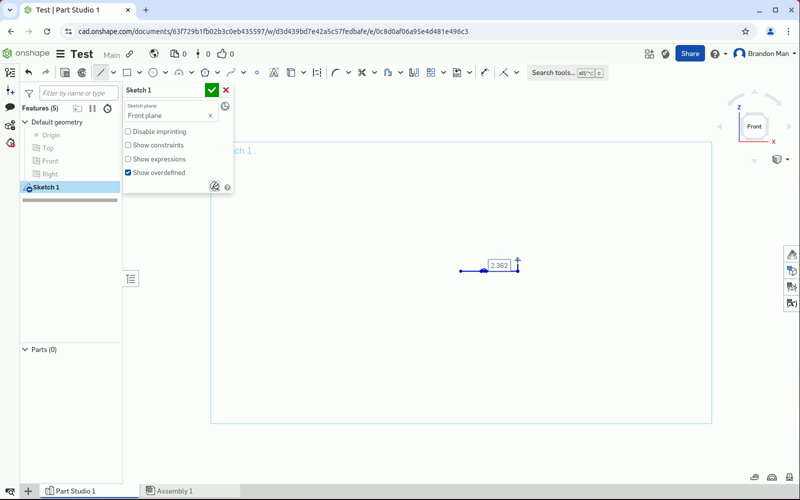
mouse_move(547, 259)
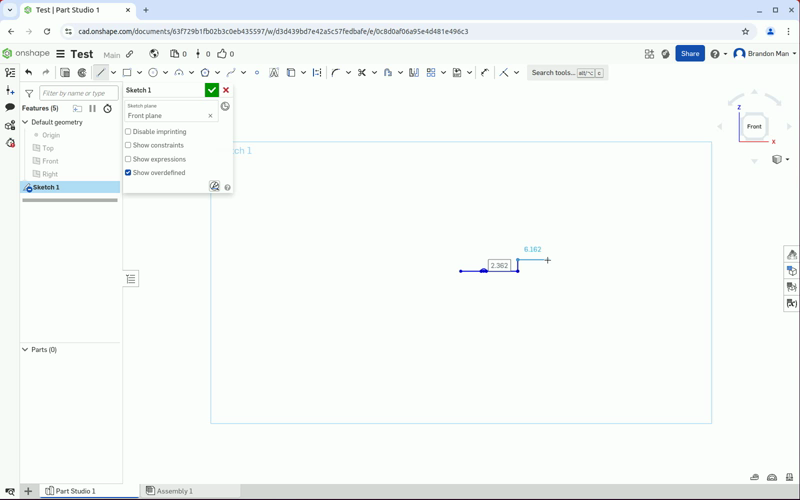
mouse_move(460, 259)
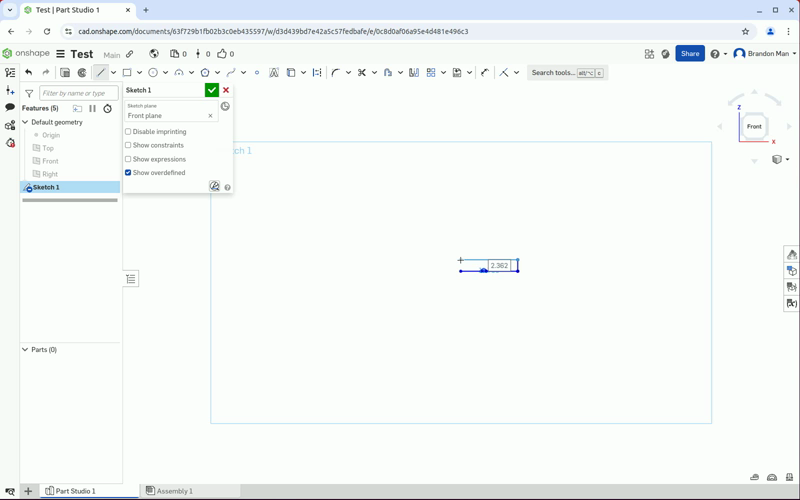
click(460, 259)
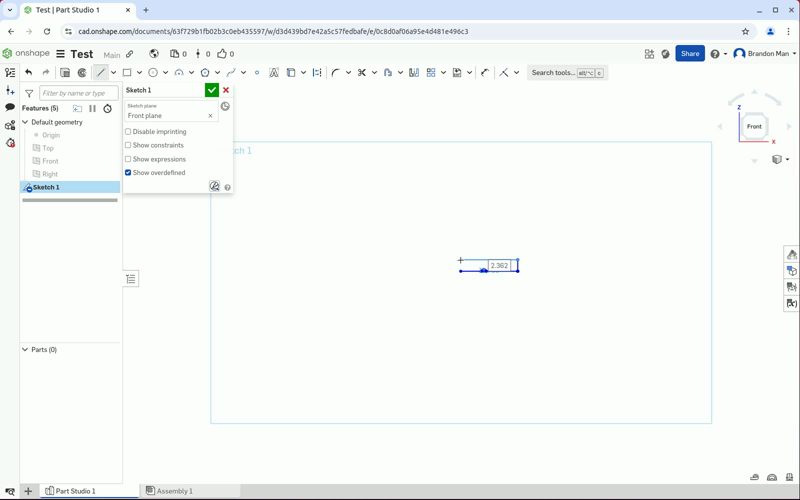
key_up(shift)
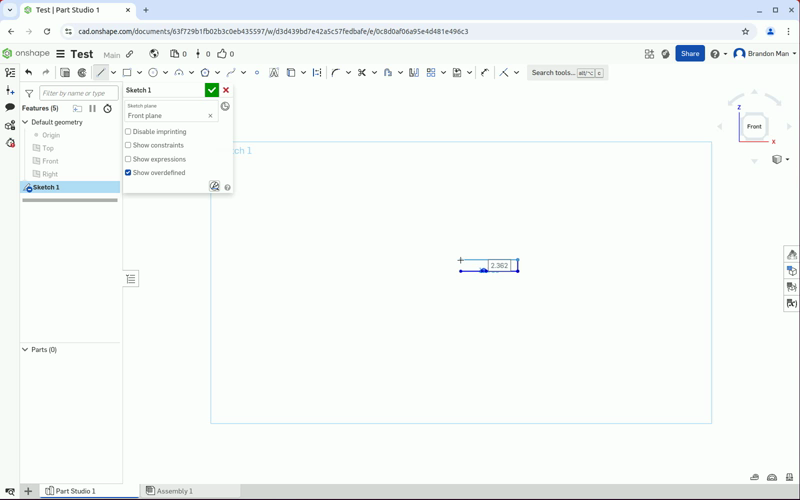
mouse_move(490, 259)
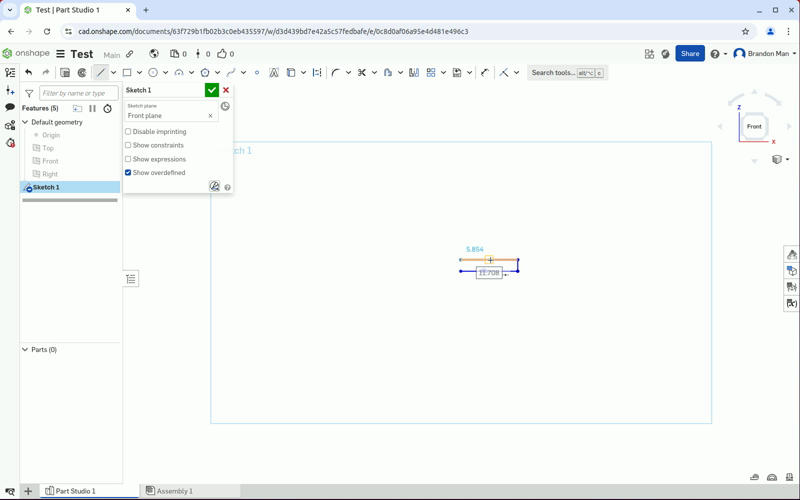
key_down(shift)
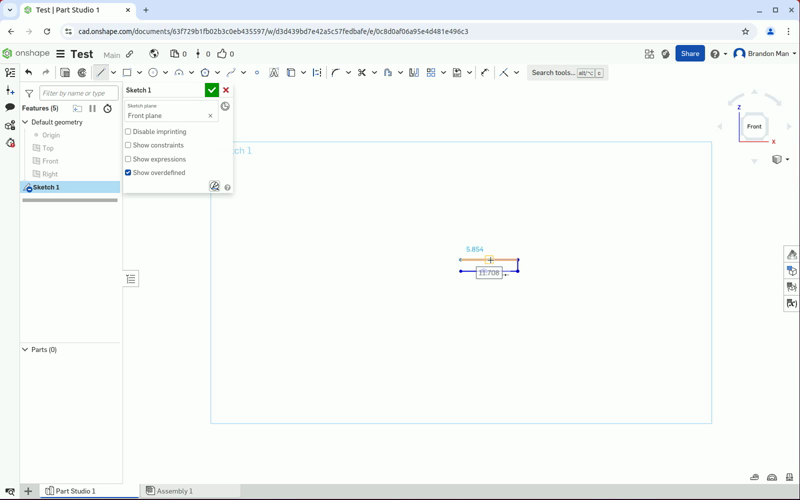
mouse_move(460, 271)
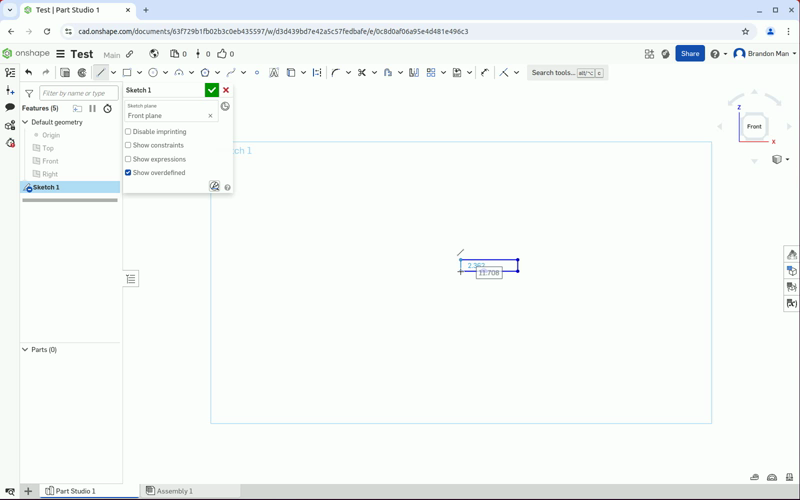
key_up(shift)
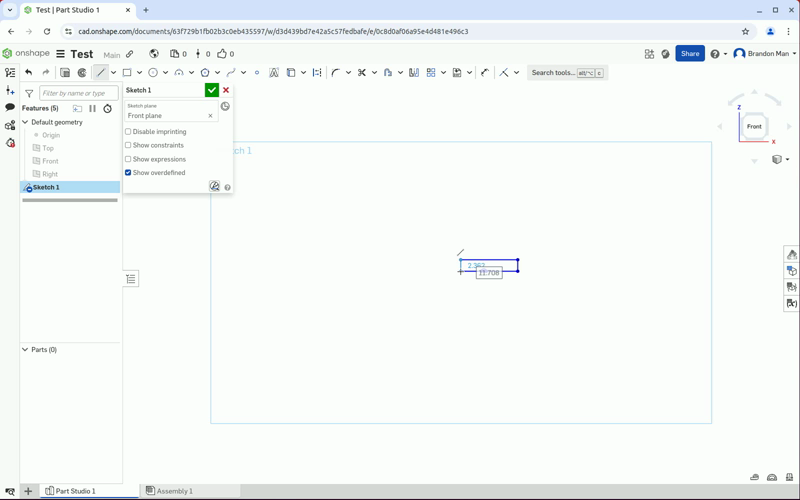
click(460, 271)
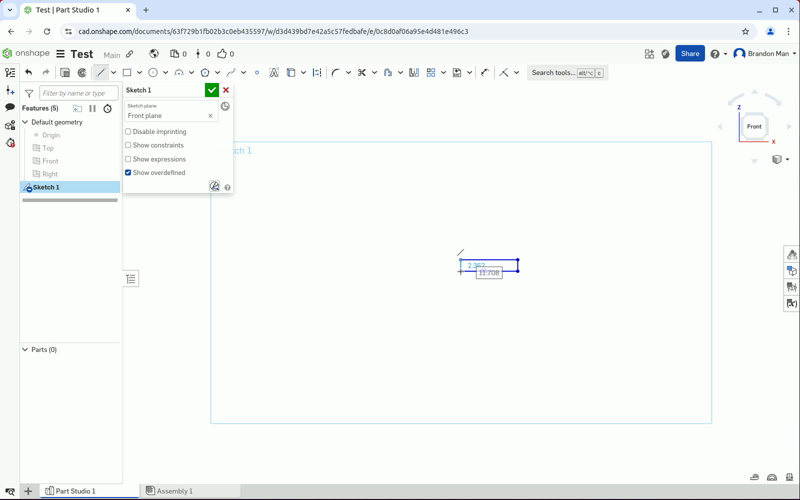
key(esc)
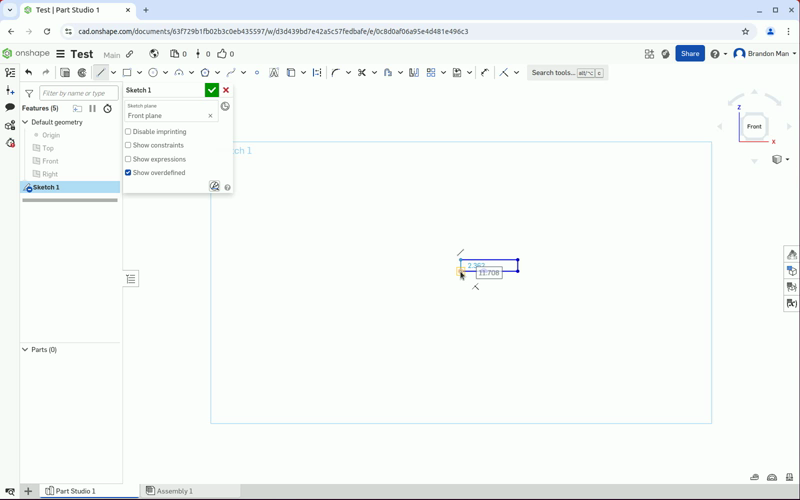
mouse_move(466, 267)
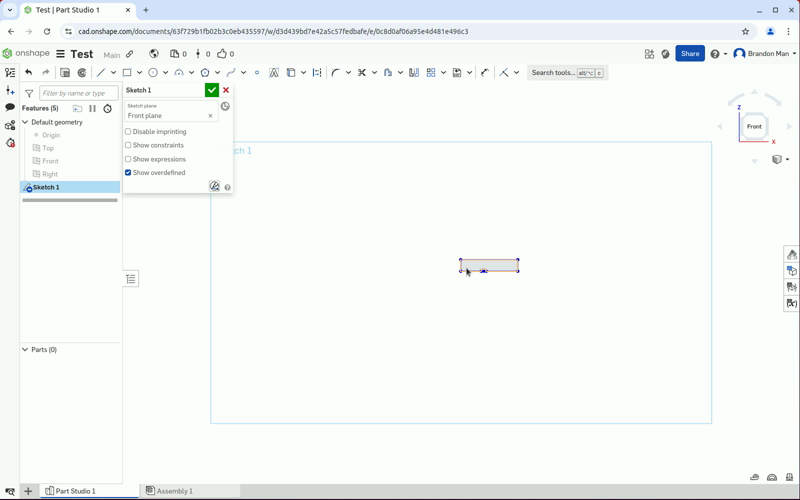
scroll(6)
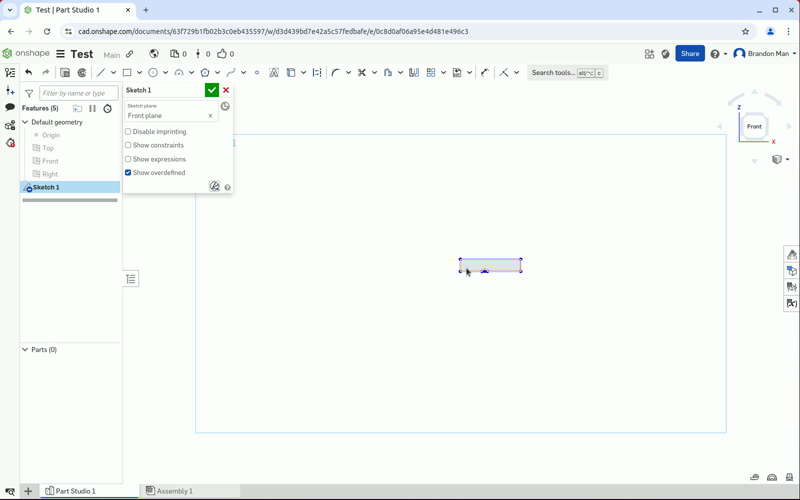
scroll(6)
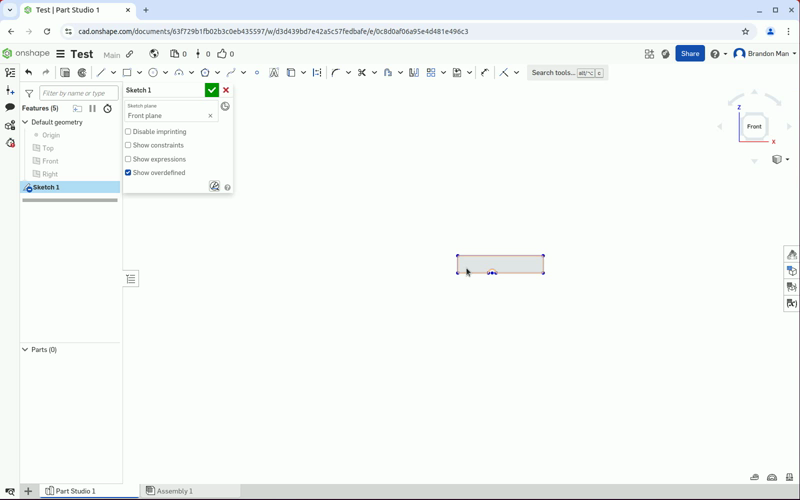
scroll(6)
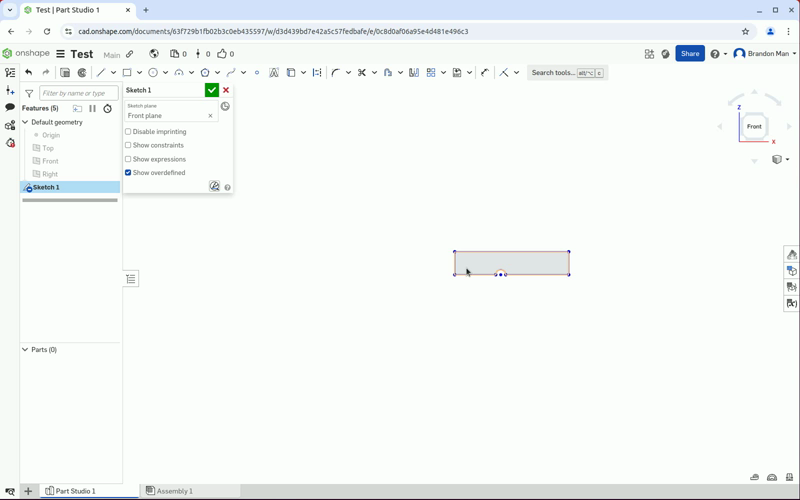
scroll(6)
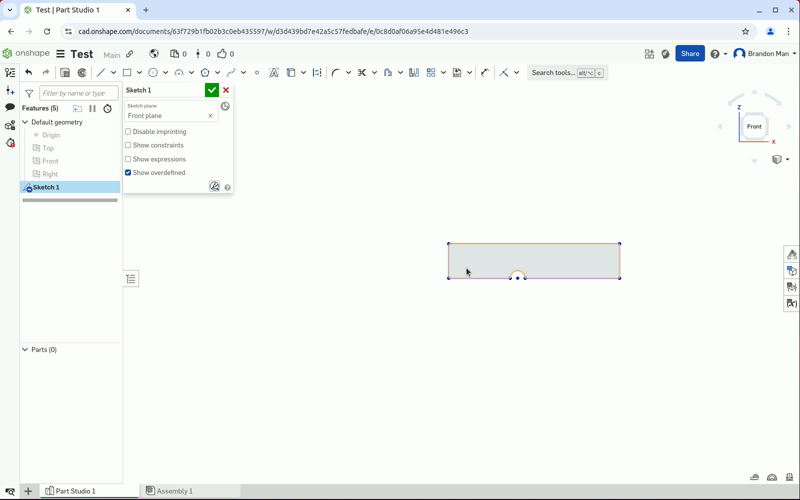
scroll(6)
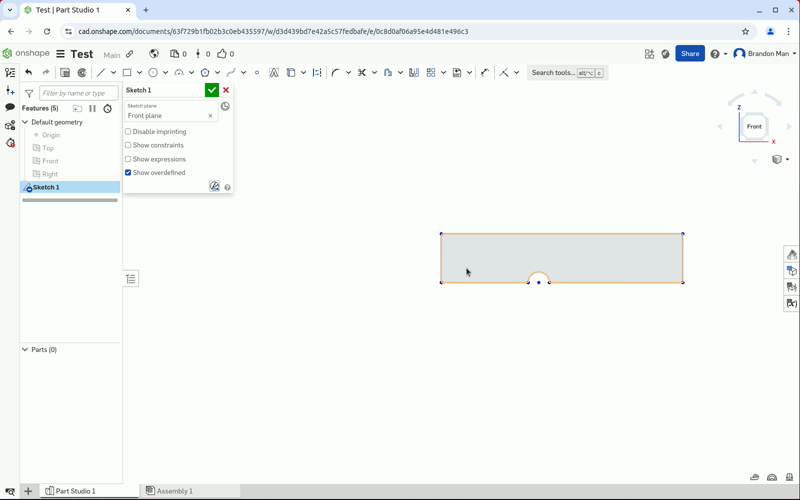
scroll(6)
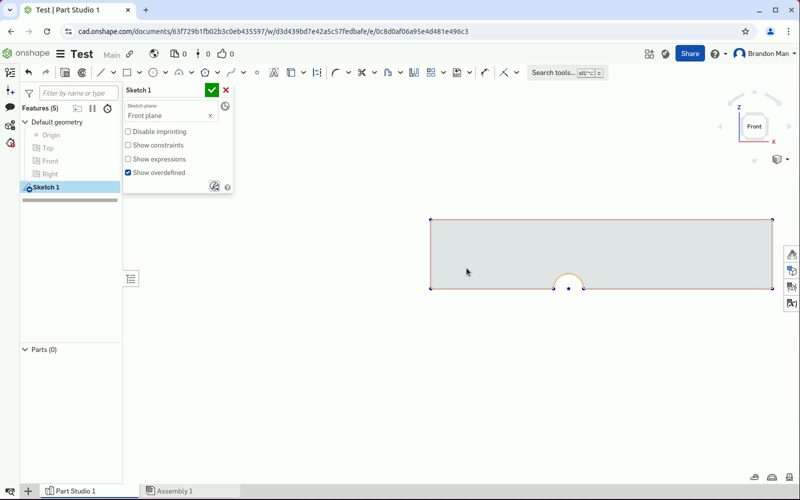
scroll(6)
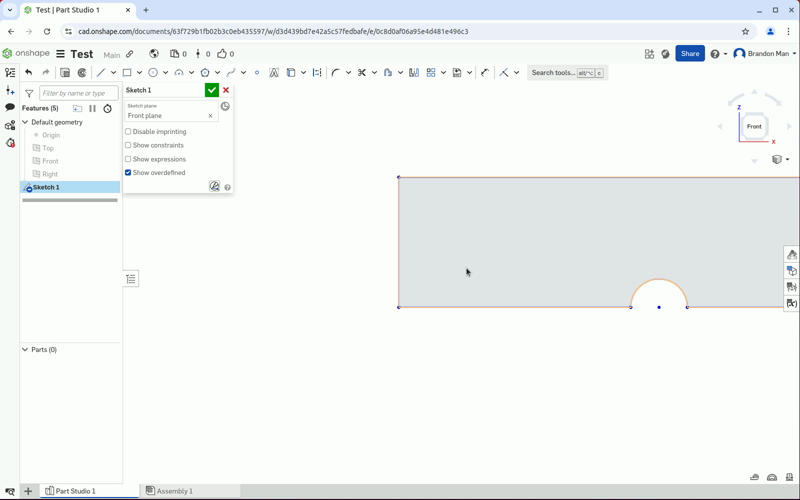
click(466, 267)
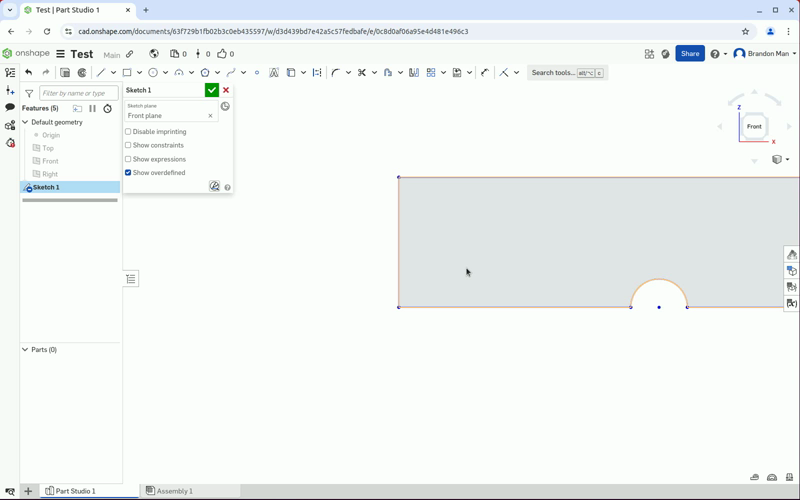
scroll(-6)
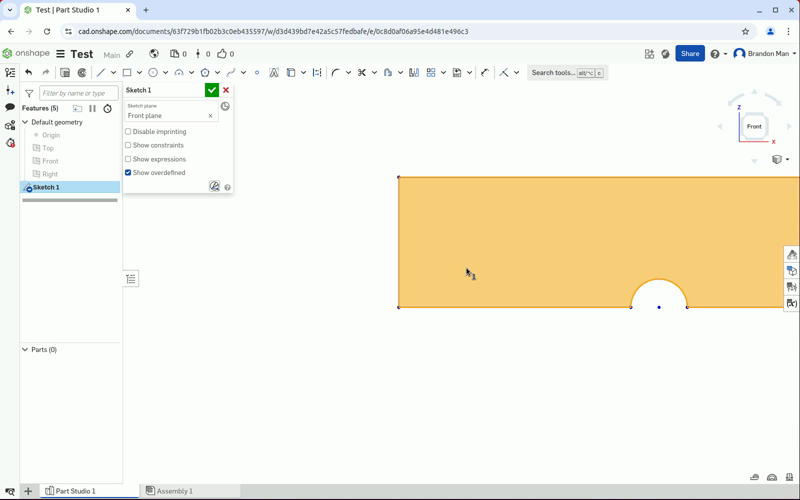
scroll(-6)
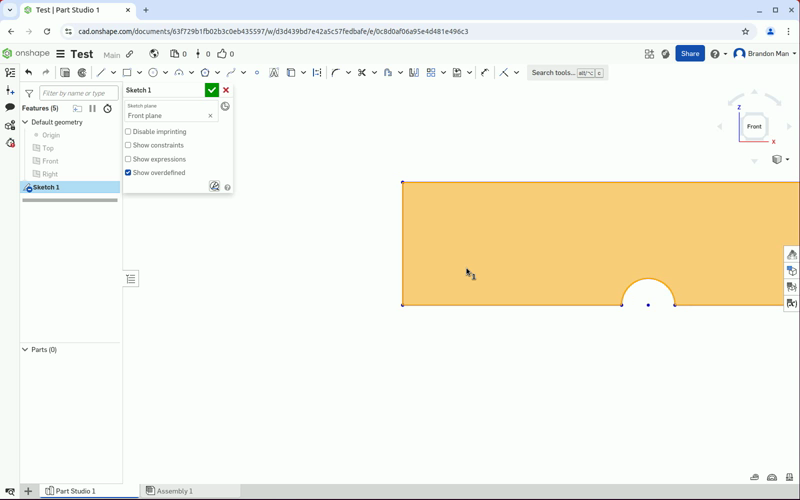
scroll(-6)
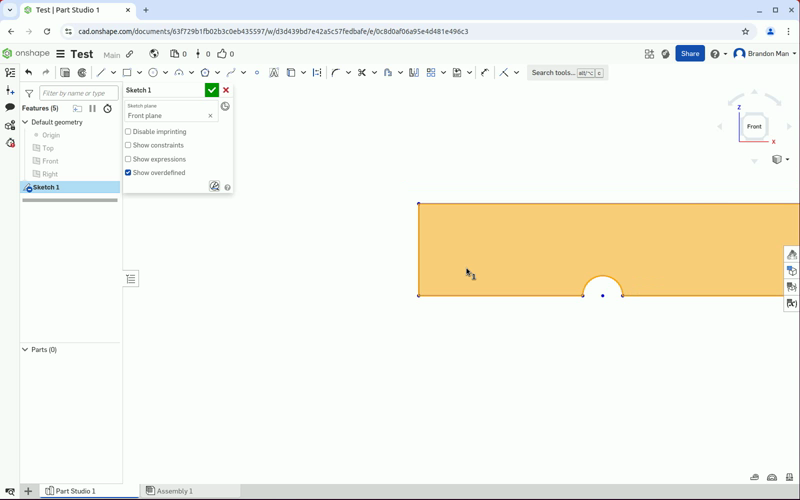
scroll(-6)
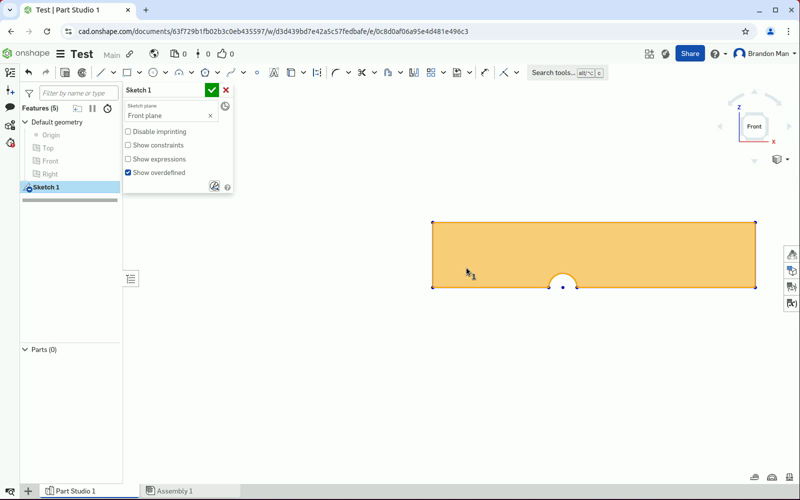
scroll(-6)
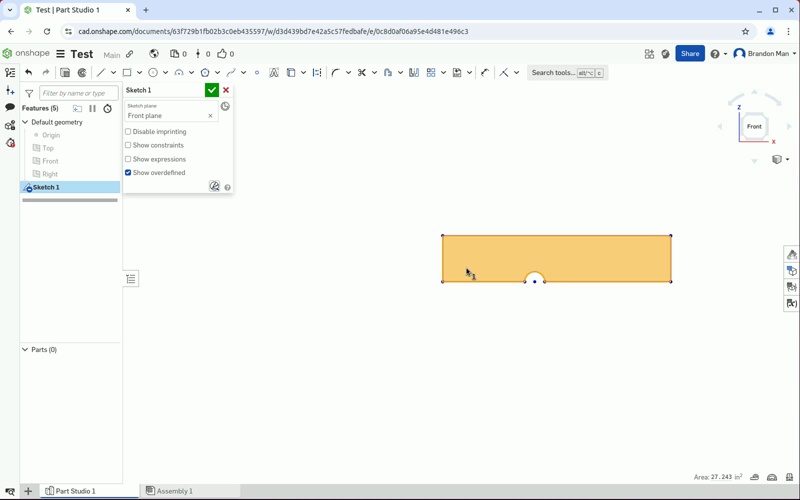
scroll(-6)
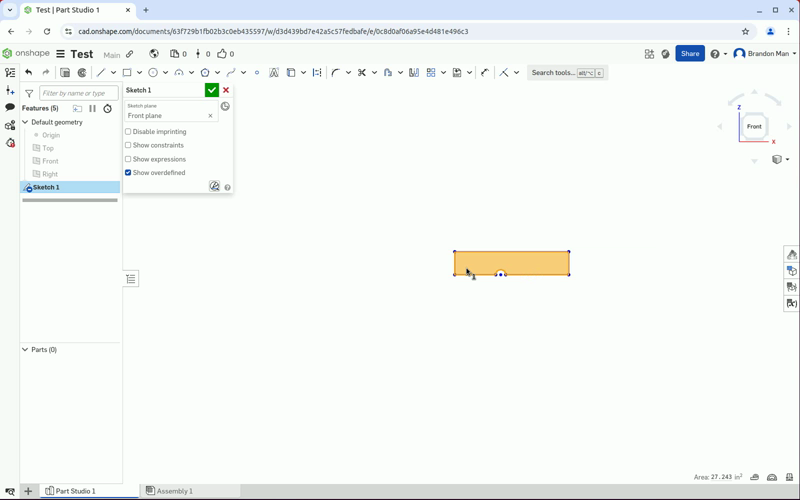
scroll(-6)
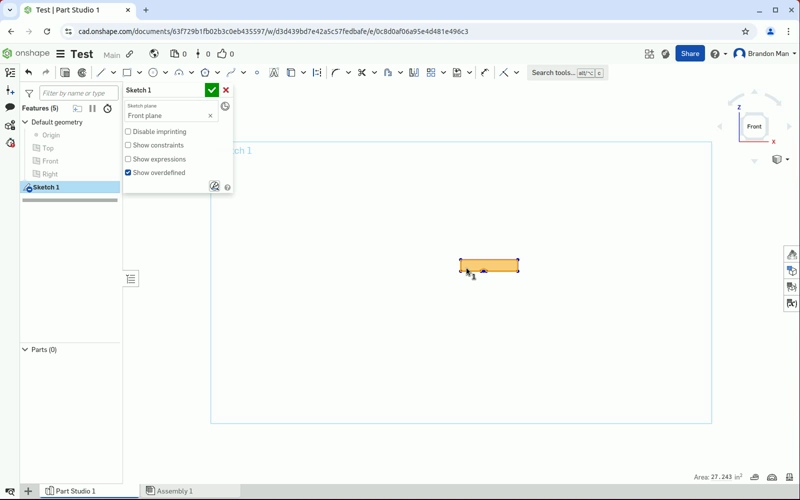
mouse_move(73, 352)
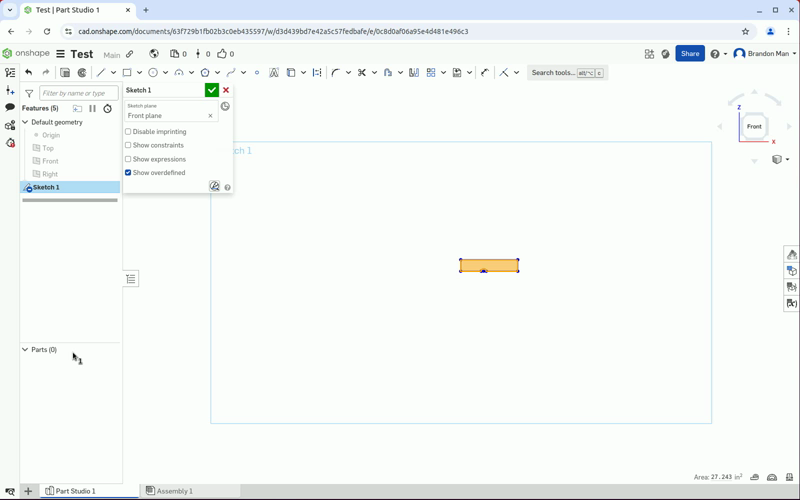
key(shift+y)
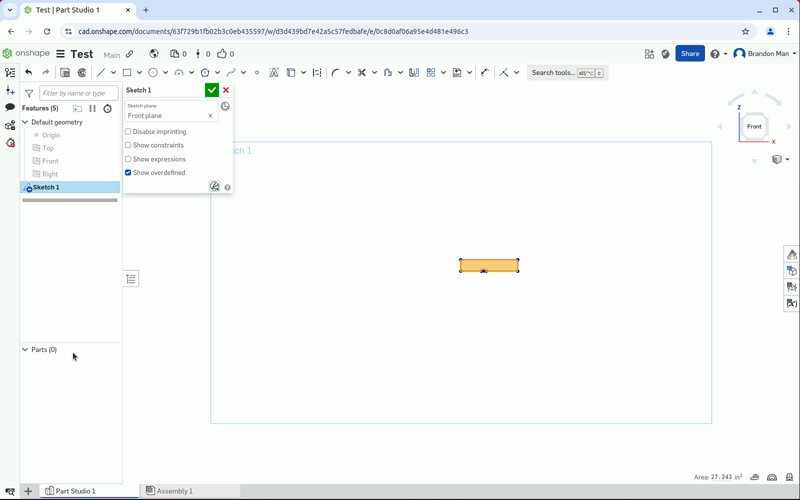
key(shift+e)
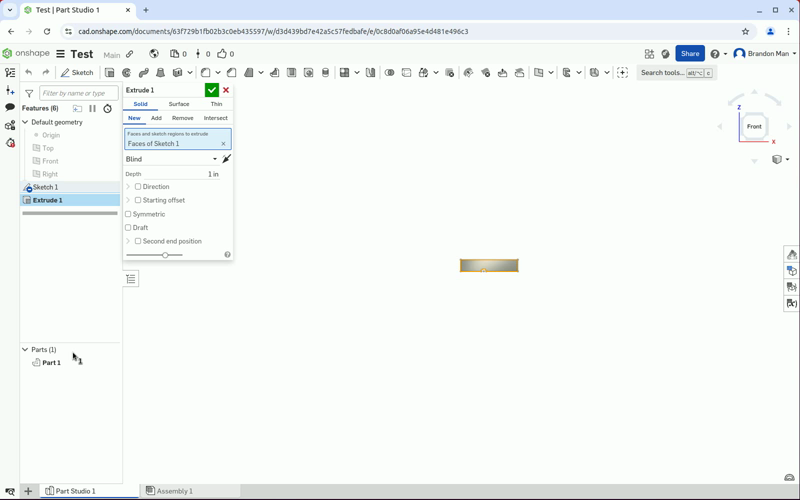
mouse_move(143, 106)
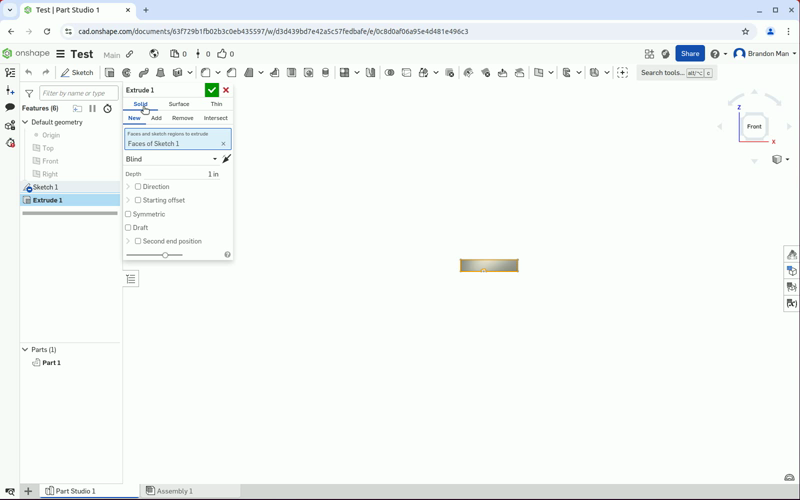
click(143, 106)
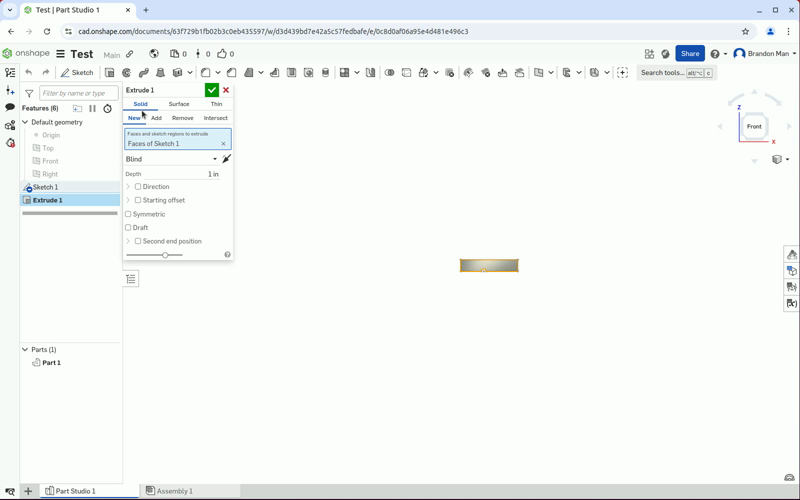
mouse_move(137, 120)
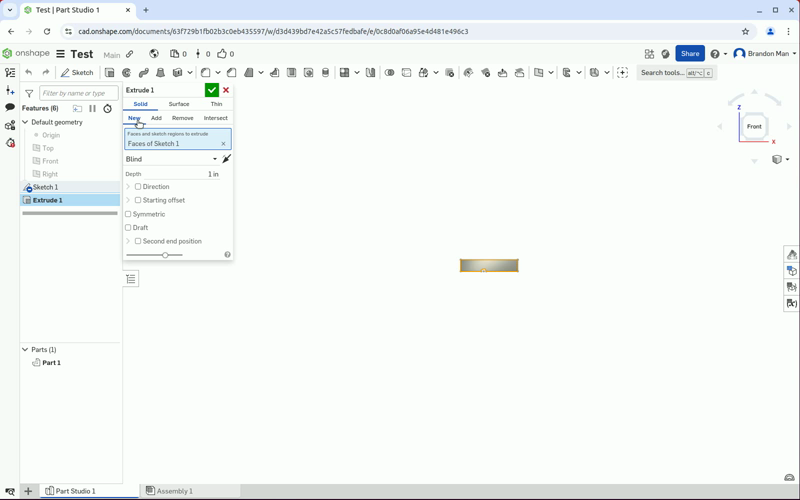
click(137, 120)
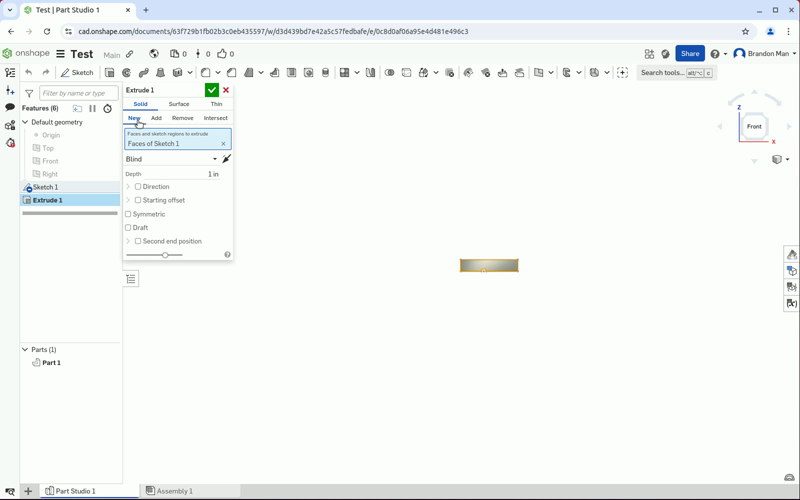
key(tab, 4)
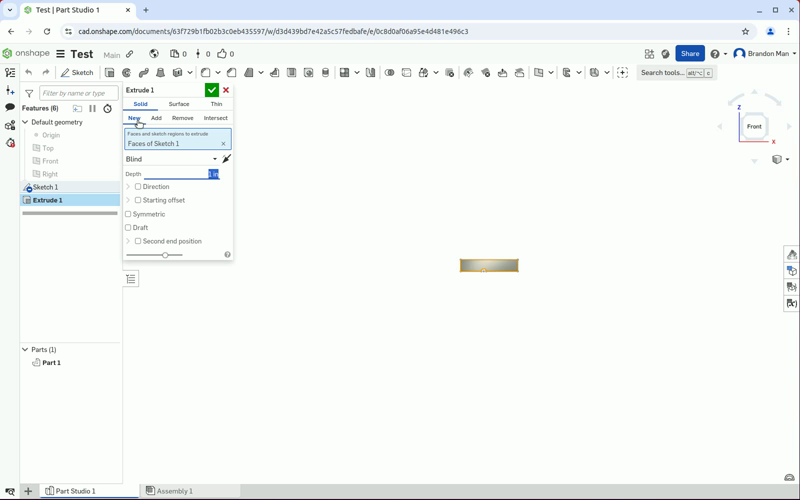
text(2.407)
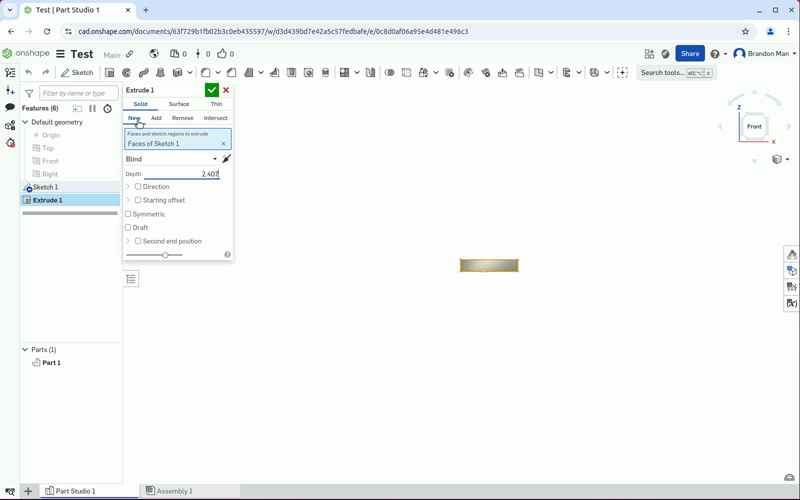
key(enter)
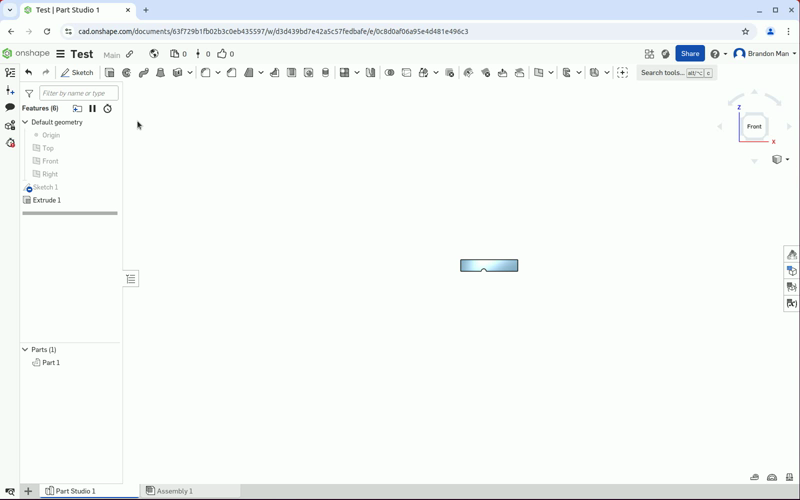
key(shift+h)
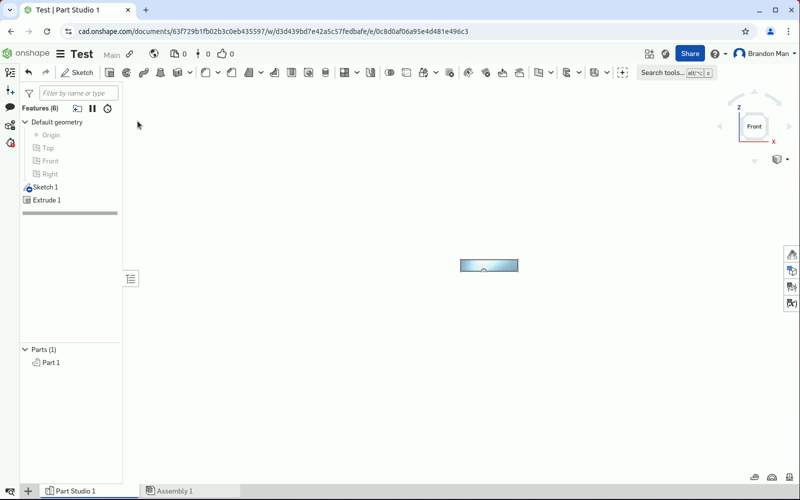
key(shift+h)
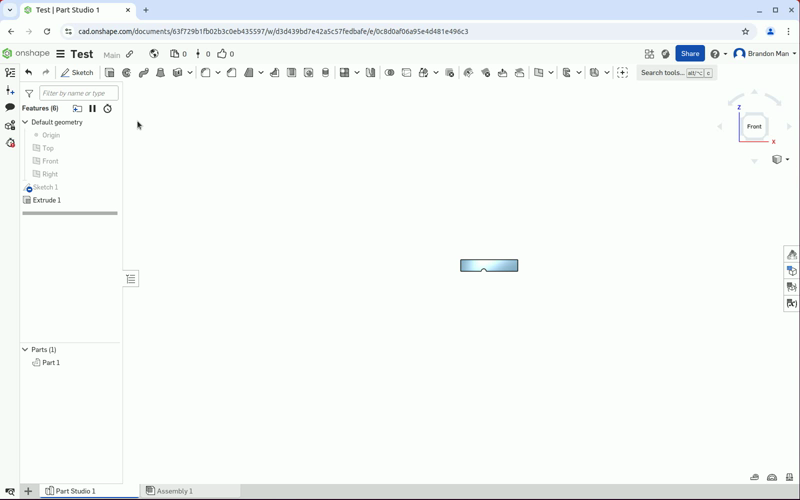
mouse_move(73, 189)
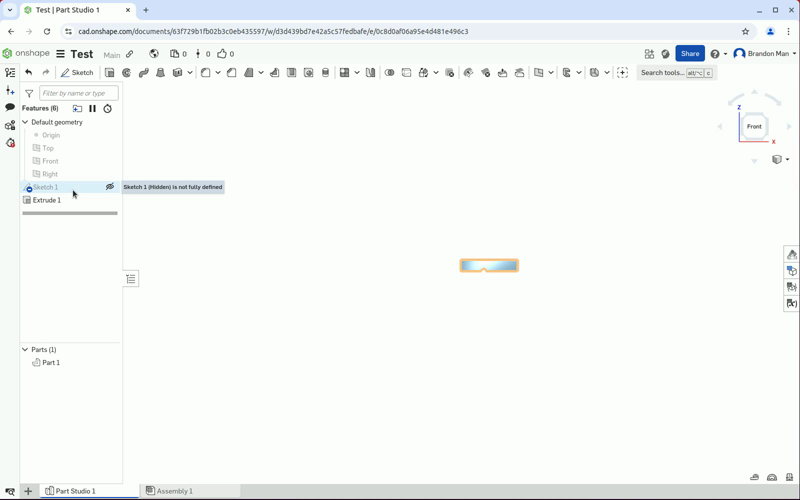
click(73, 189)
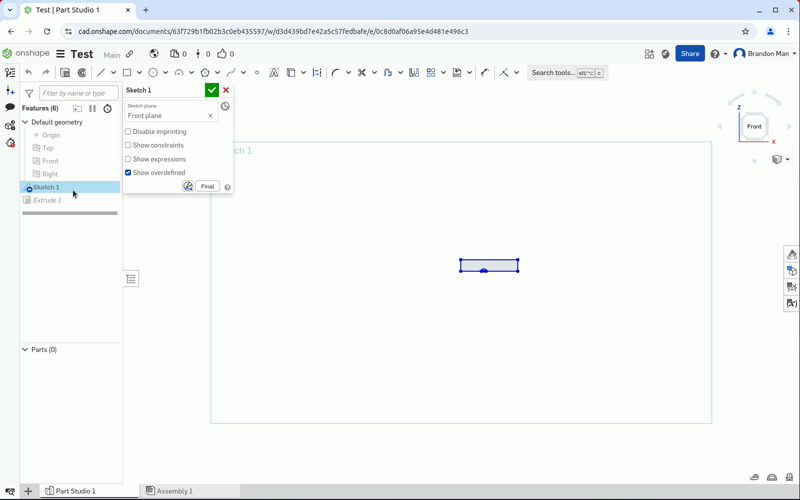
mouse_move(229, 92)
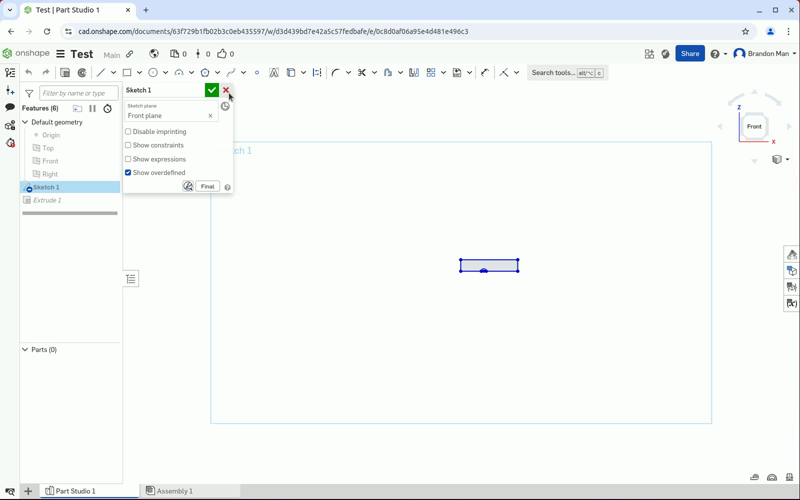
click(229, 92)
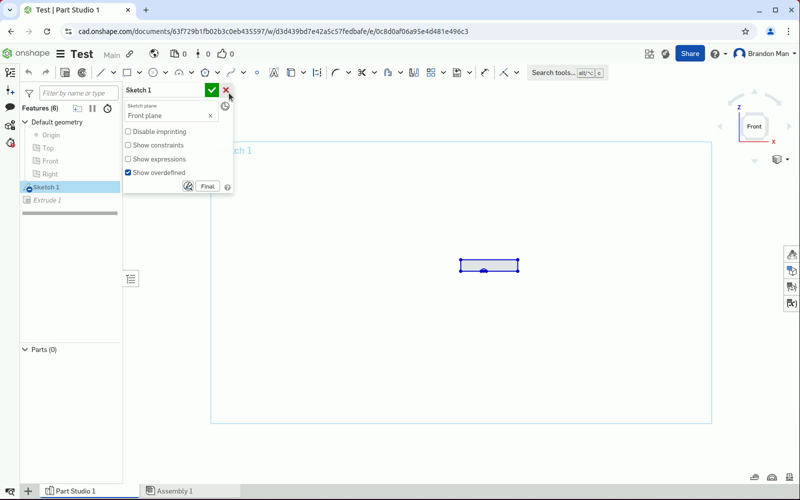
key(shift+s)
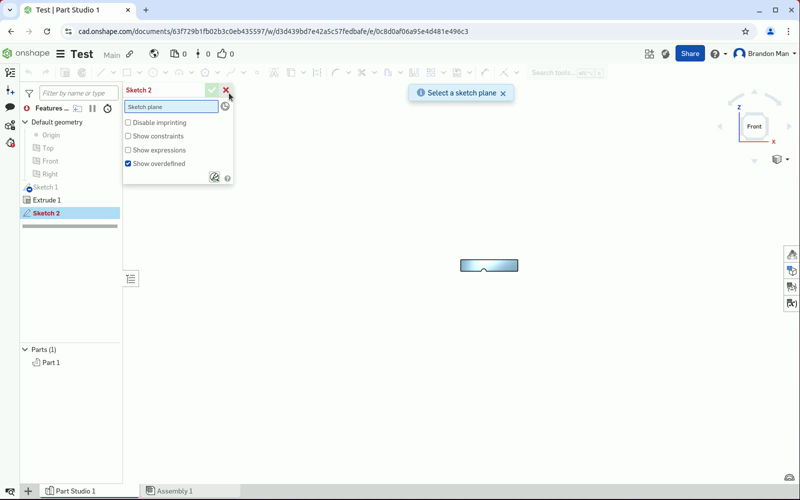
mouse_move(73, 163)
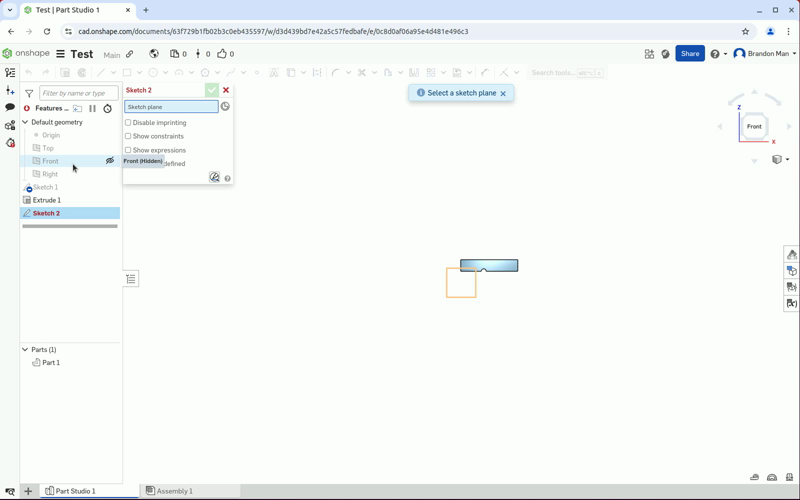
click(73, 163)
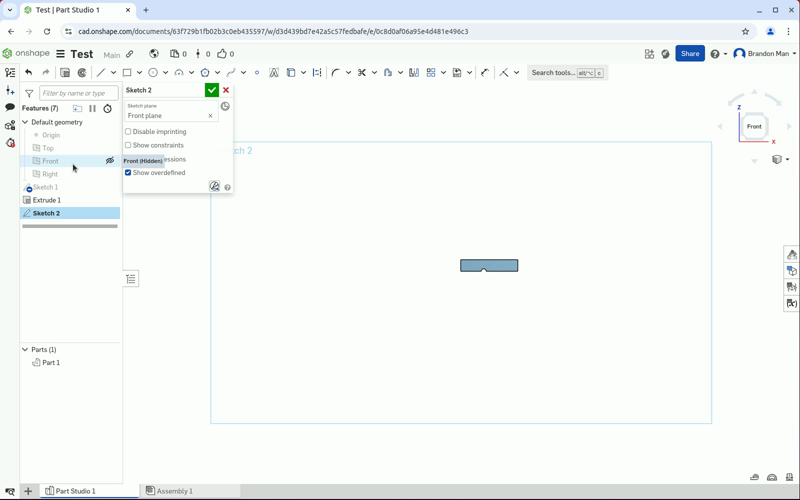
mouse_move(73, 352)
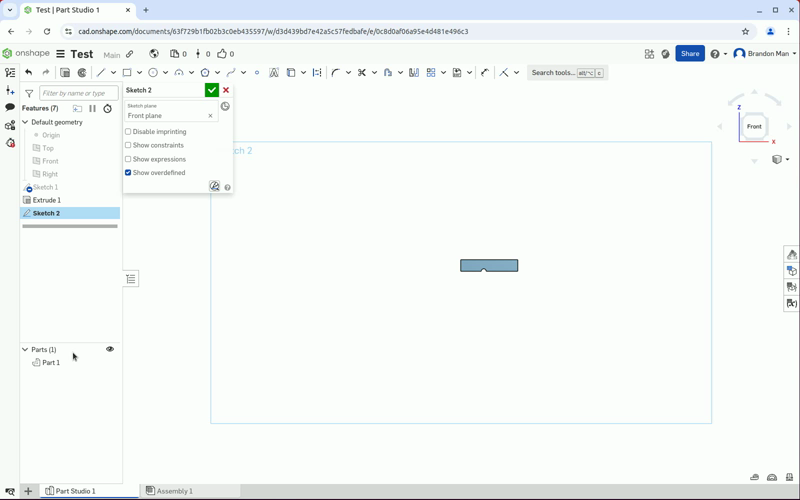
key(y)
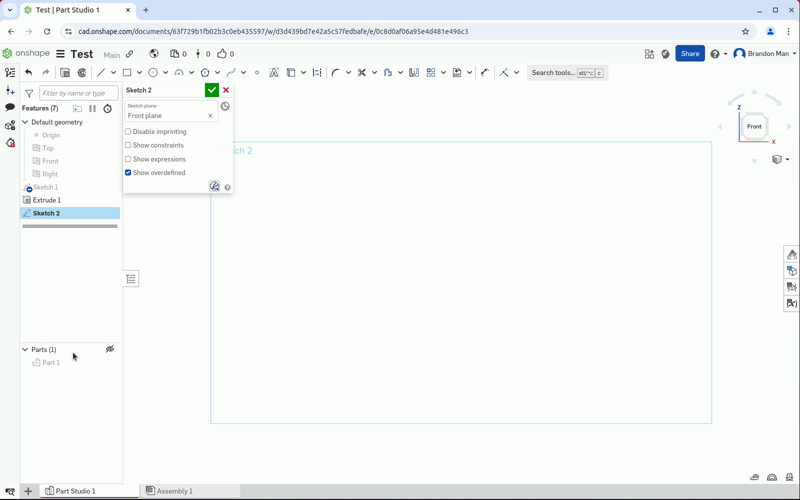
key(l)
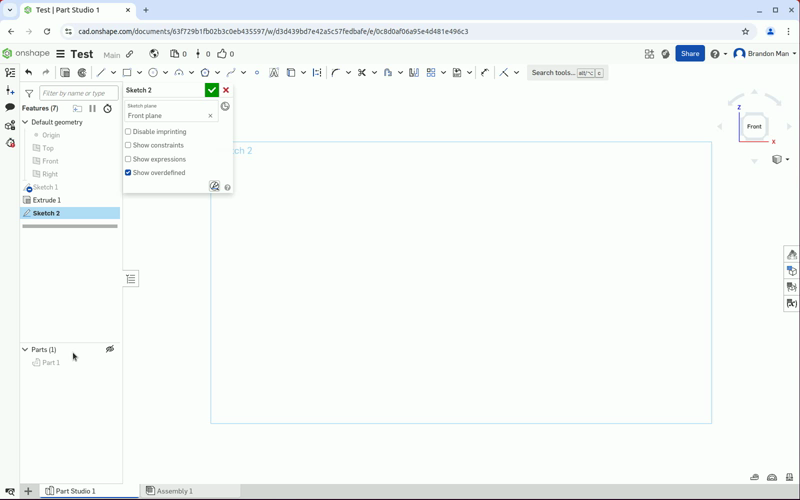
key_down(shift)
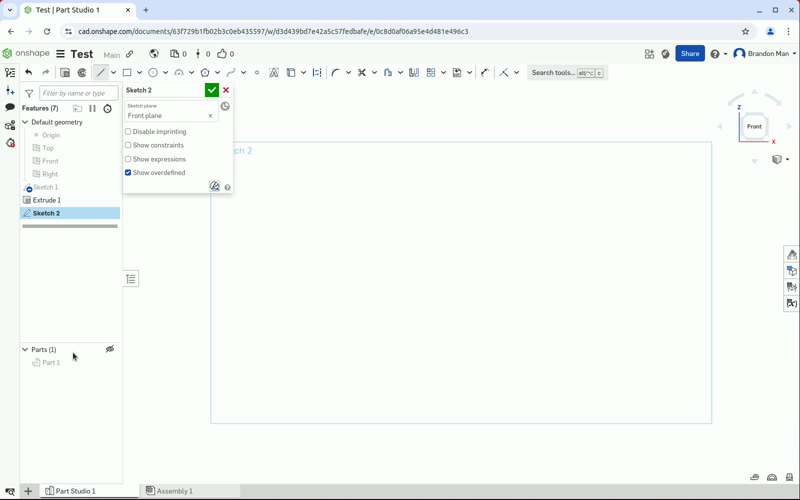
mouse_move(516, 271)
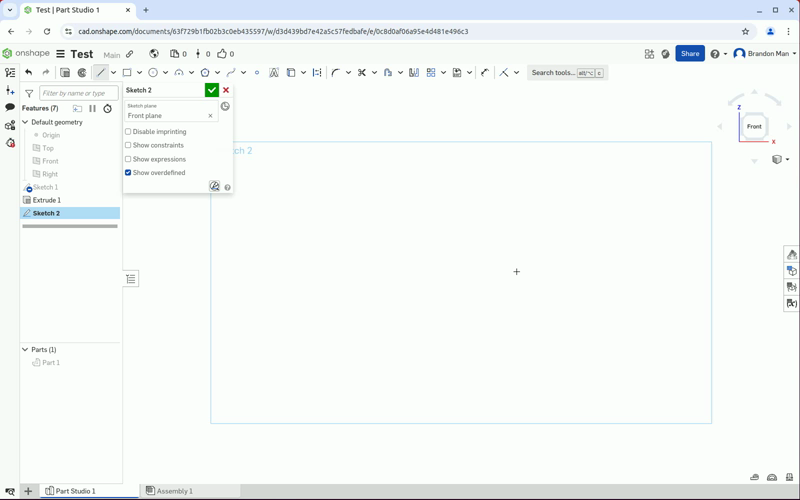
click(516, 271)
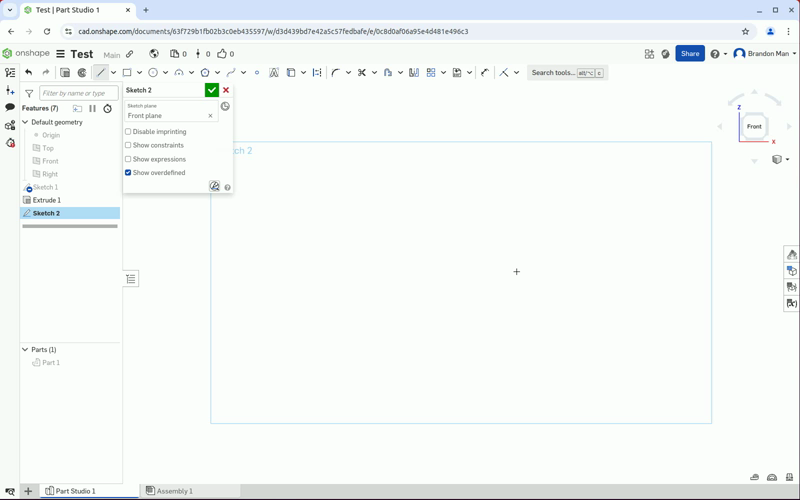
key_up(shift)
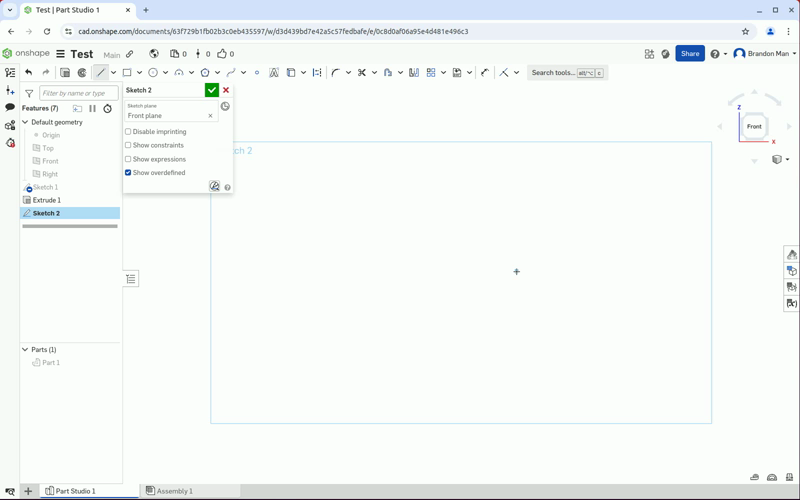
key_down(shift)
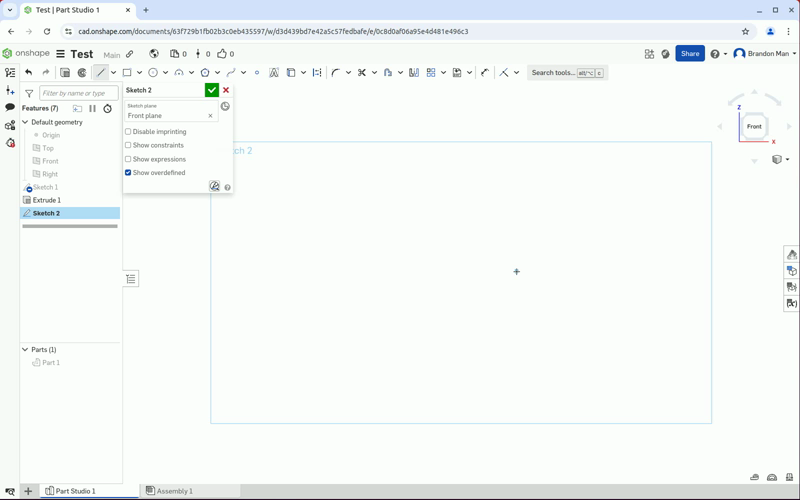
mouse_move(546, 271)
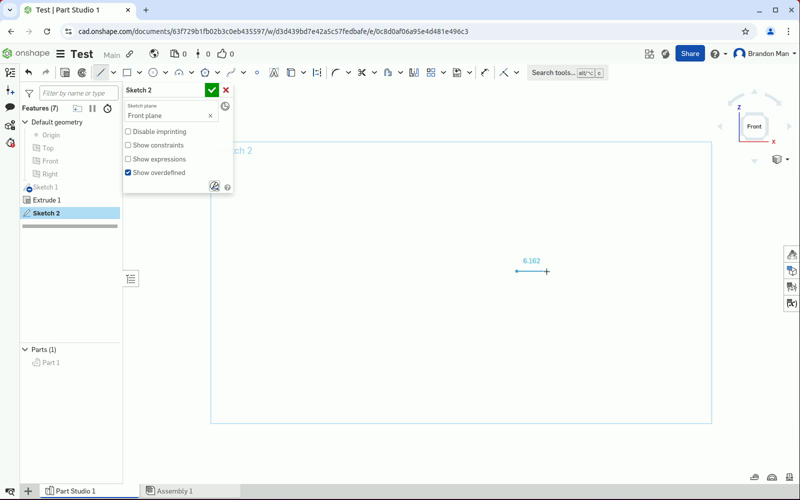
mouse_move(548, 271)
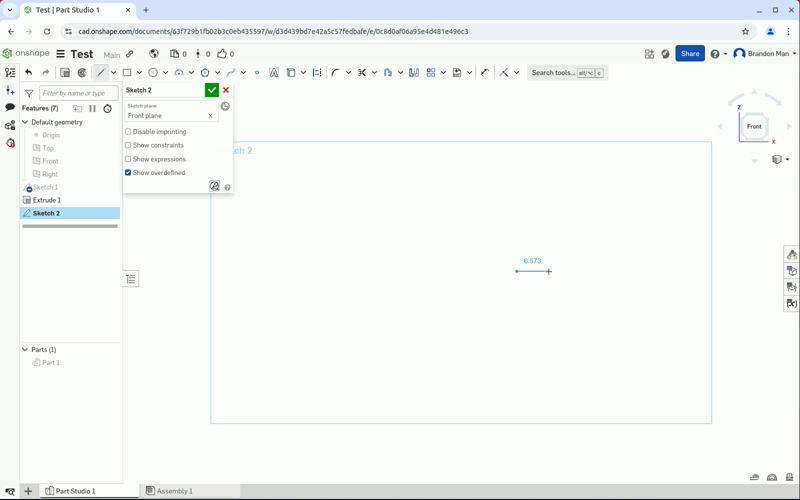
click(548, 271)
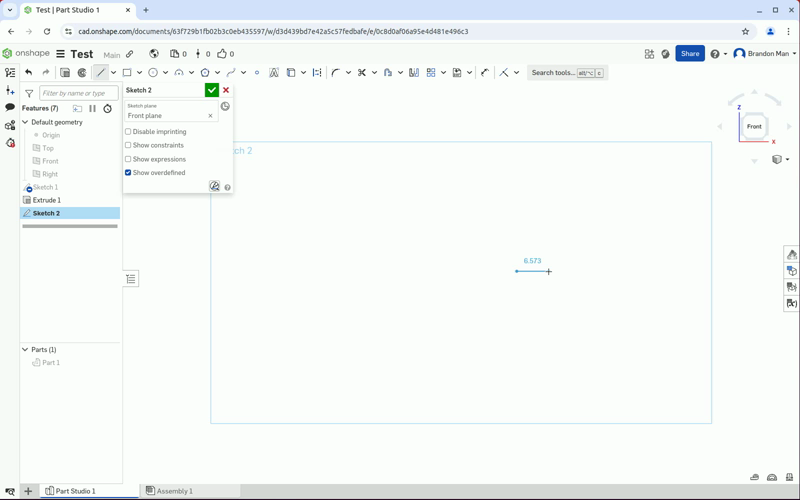
key_up(shift)
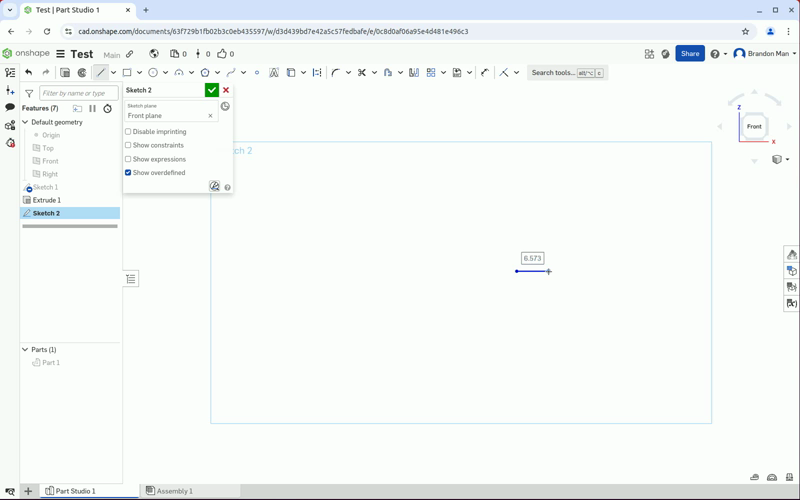
key(esc)
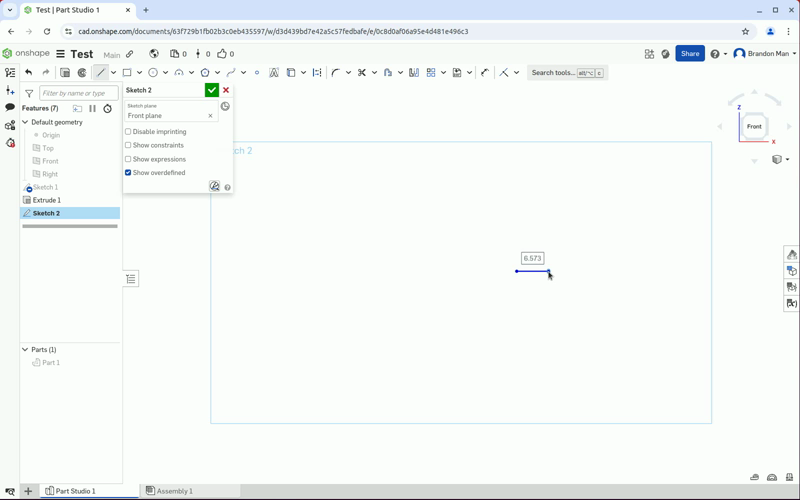
key(a)
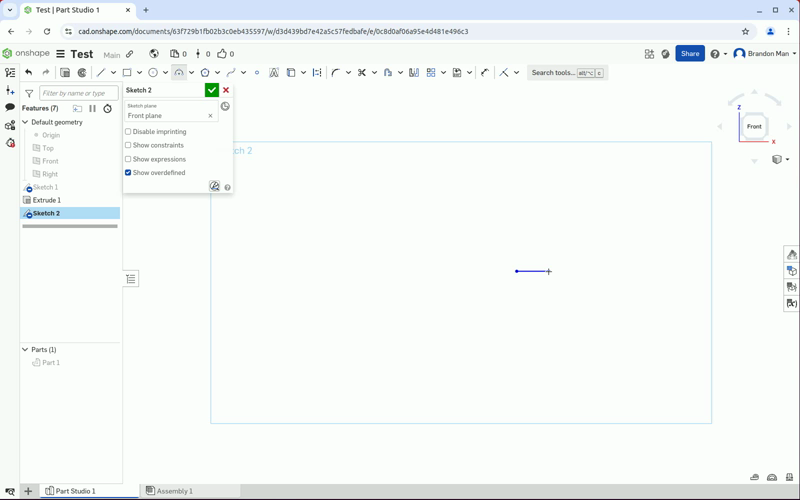
mouse_move(548, 271)
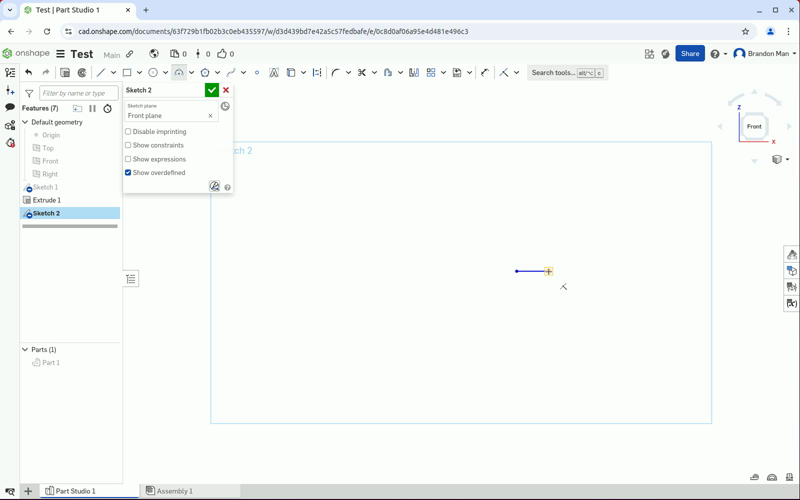
click(548, 271)
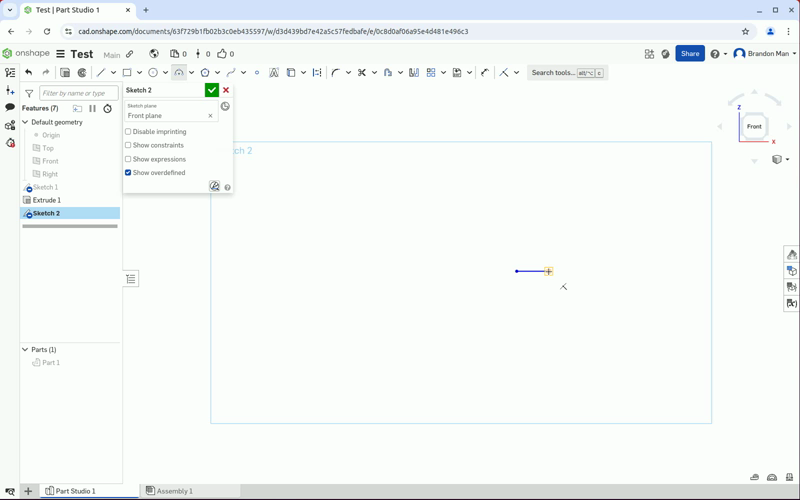
key_down(shift)
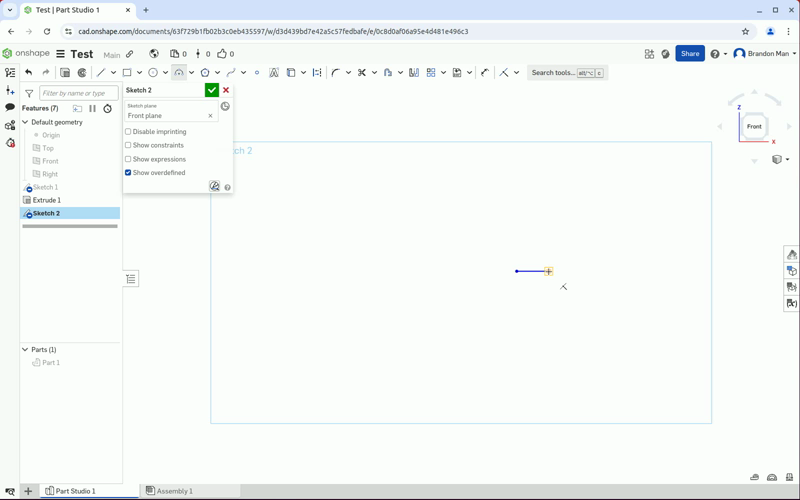
mouse_move(553, 271)
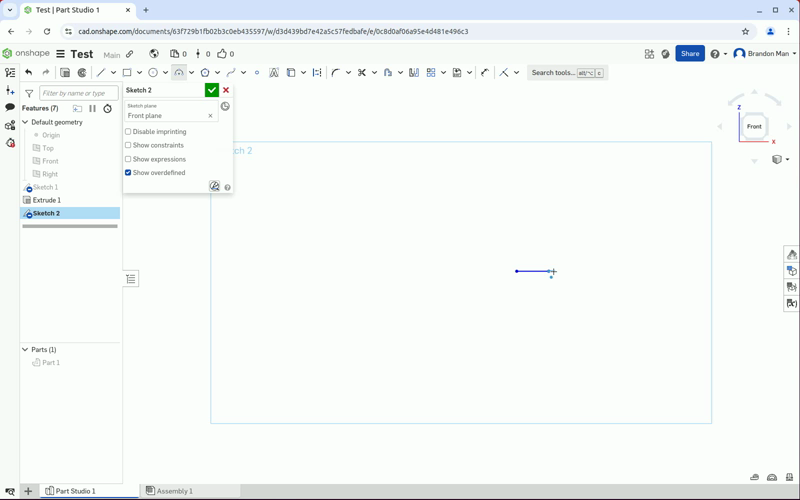
scroll(6)
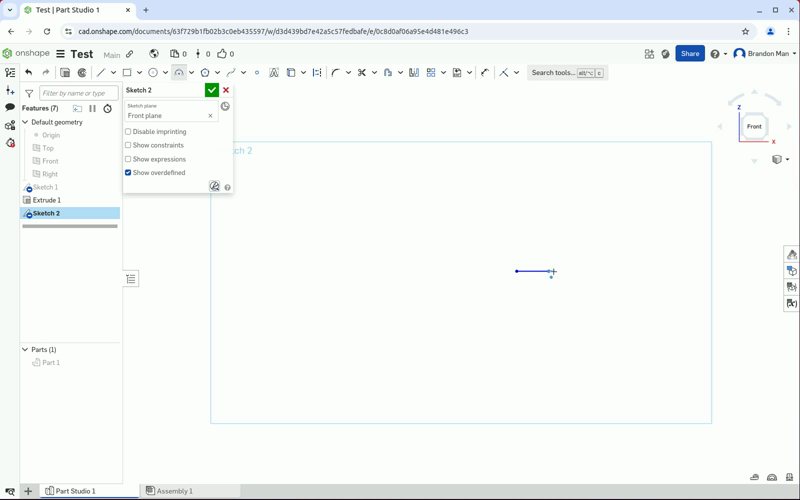
scroll(6)
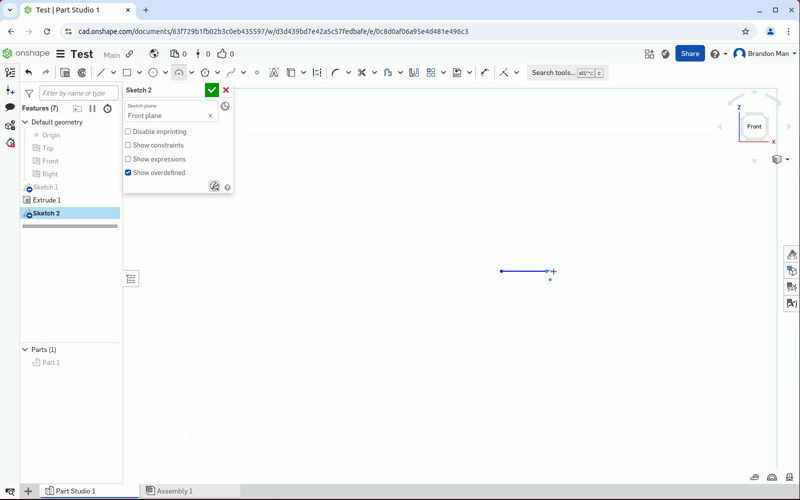
scroll(6)
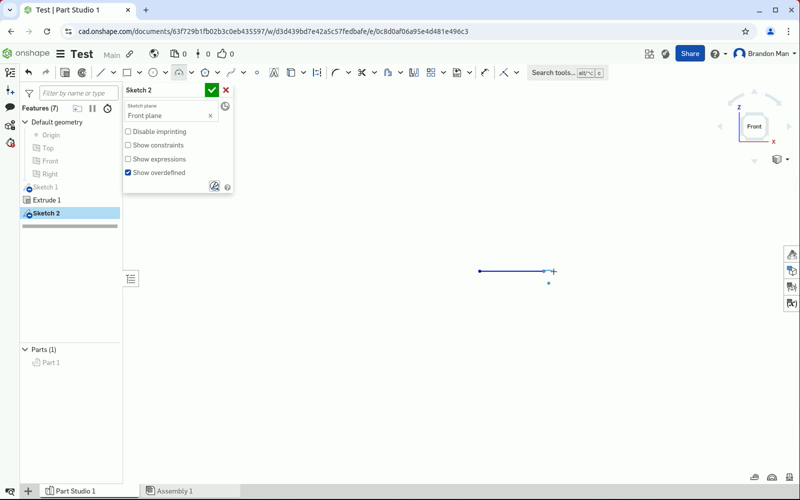
scroll(6)
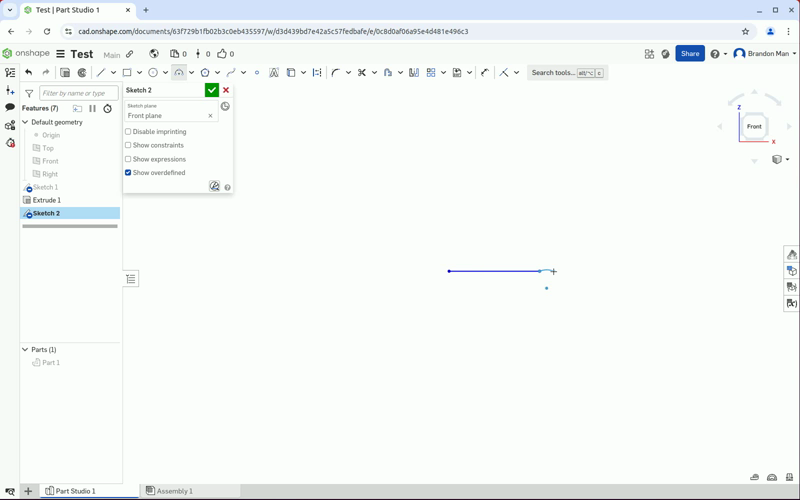
scroll(6)
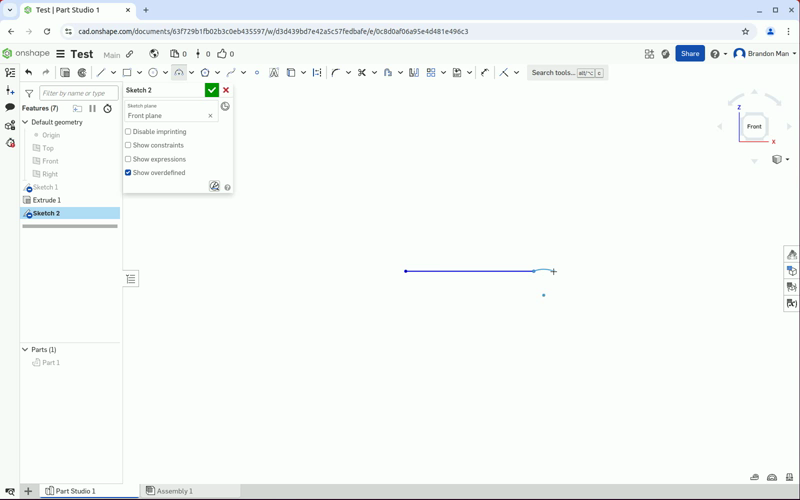
scroll(6)
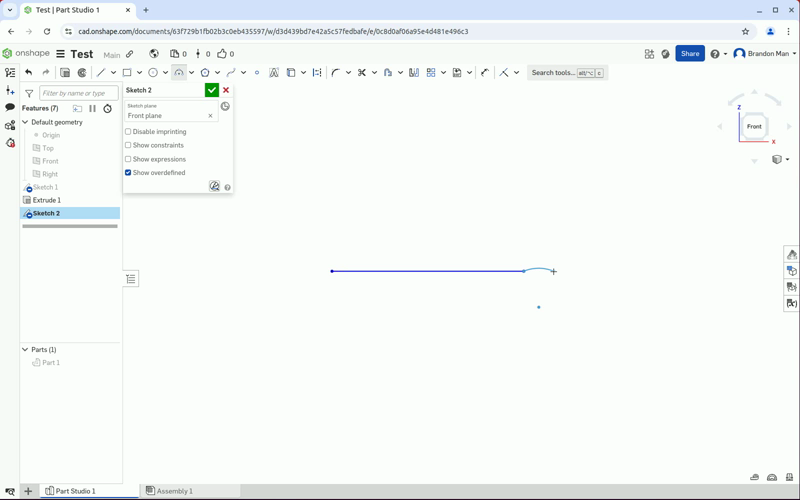
scroll(6)
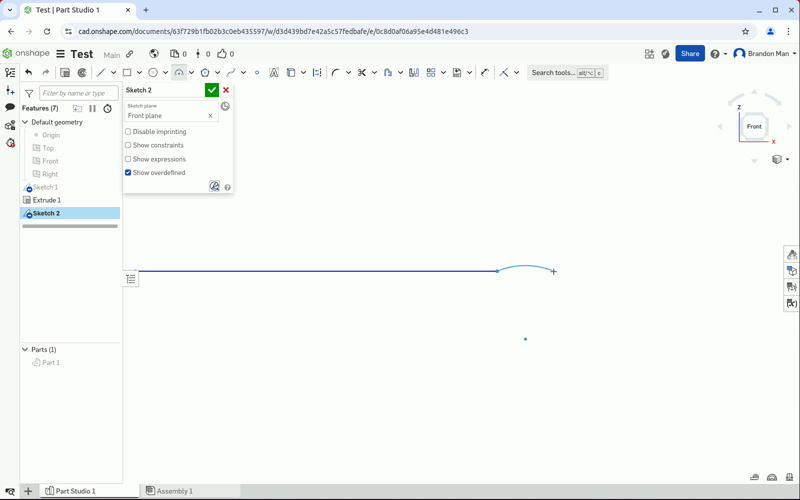
click(553, 271)
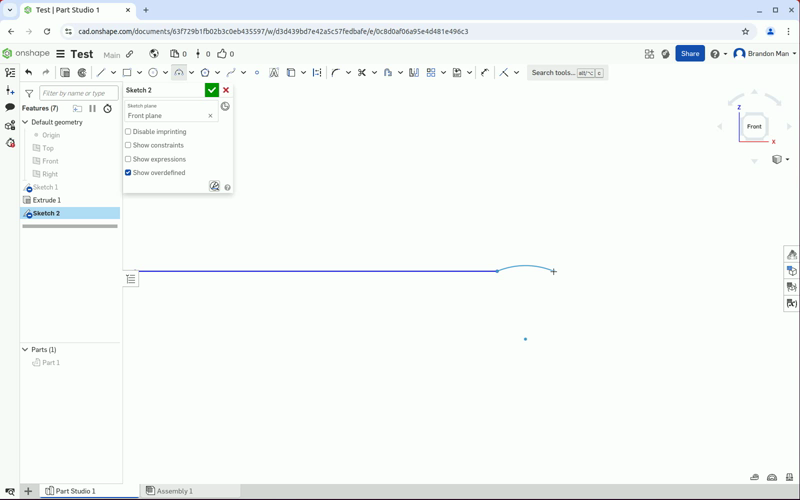
scroll(-6)
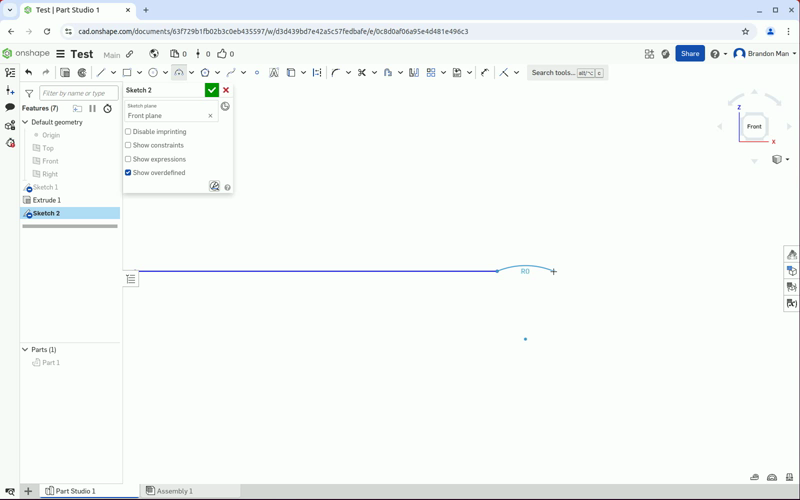
scroll(-6)
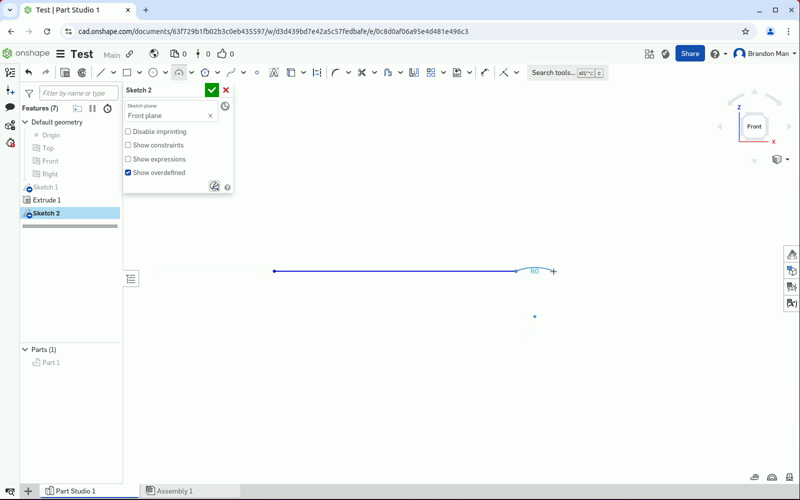
scroll(-6)
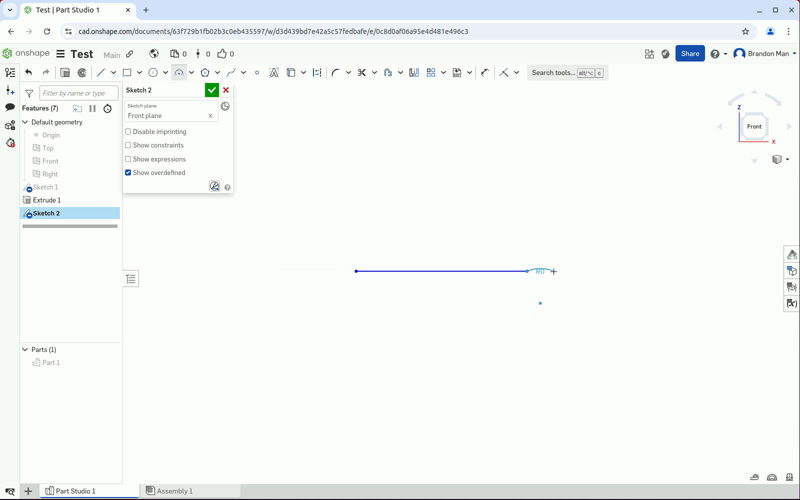
scroll(-6)
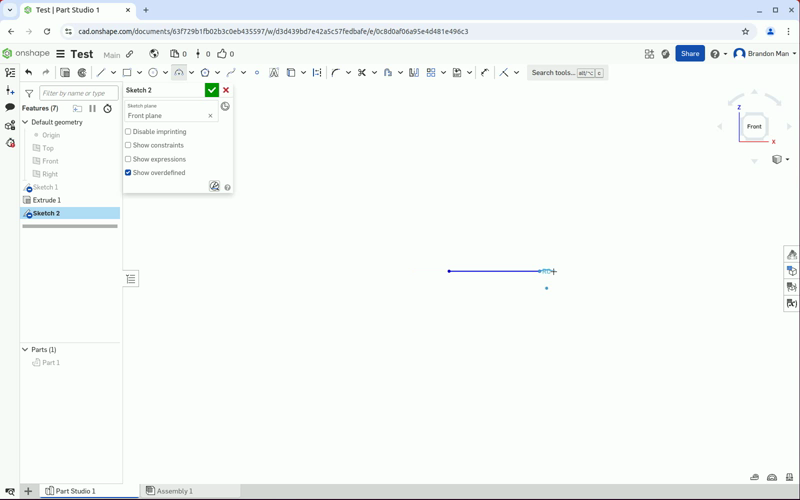
scroll(-6)
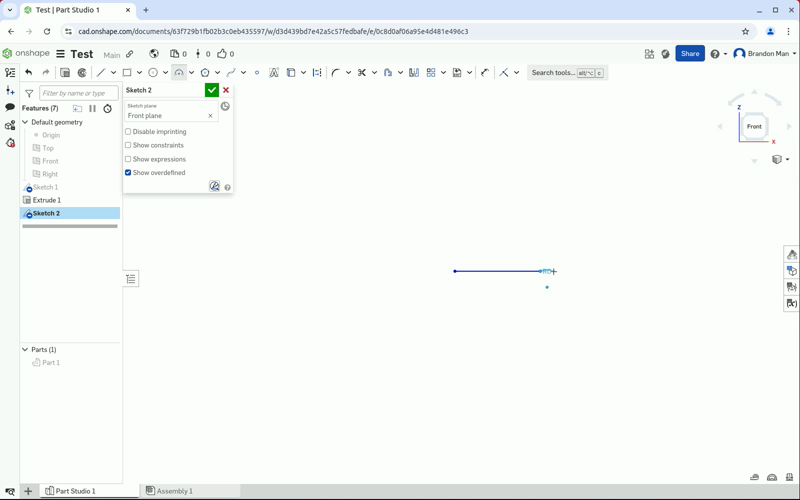
scroll(-6)
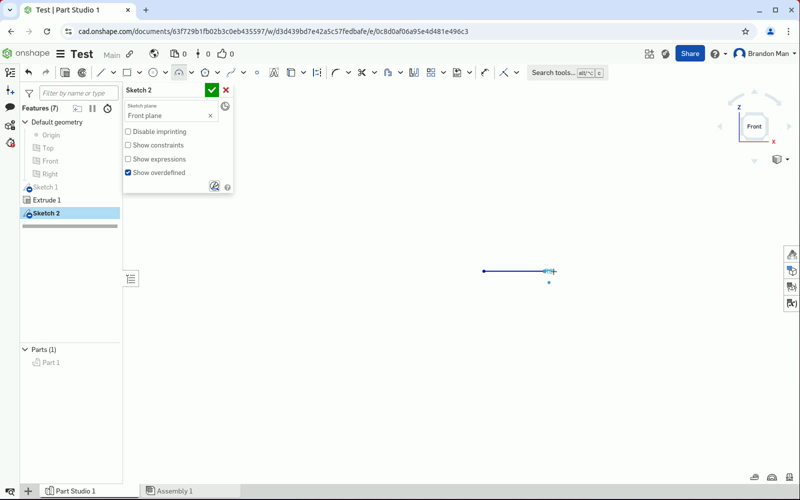
scroll(-6)
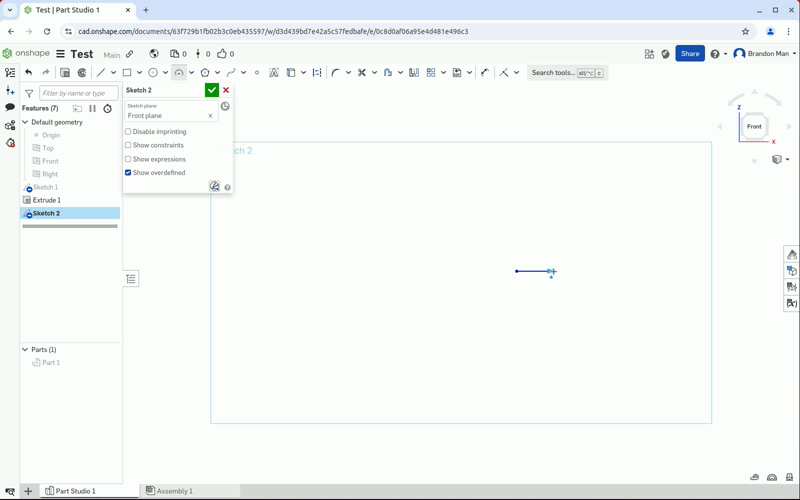
mouse_move(551, 268)
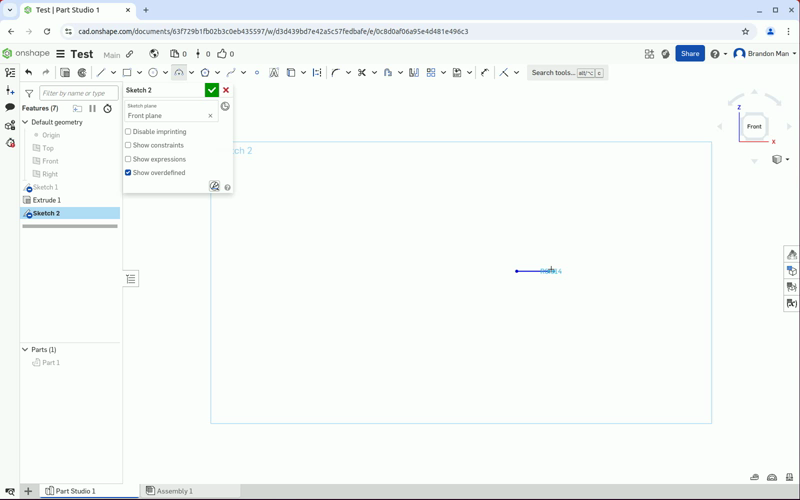
scroll(6)
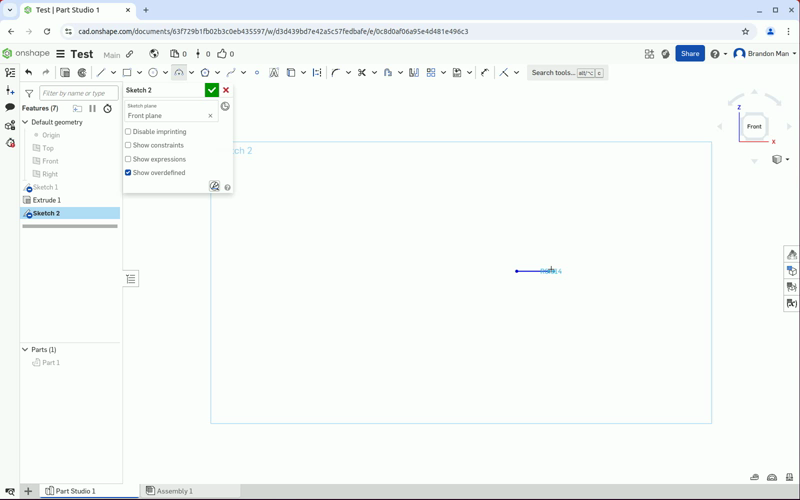
scroll(6)
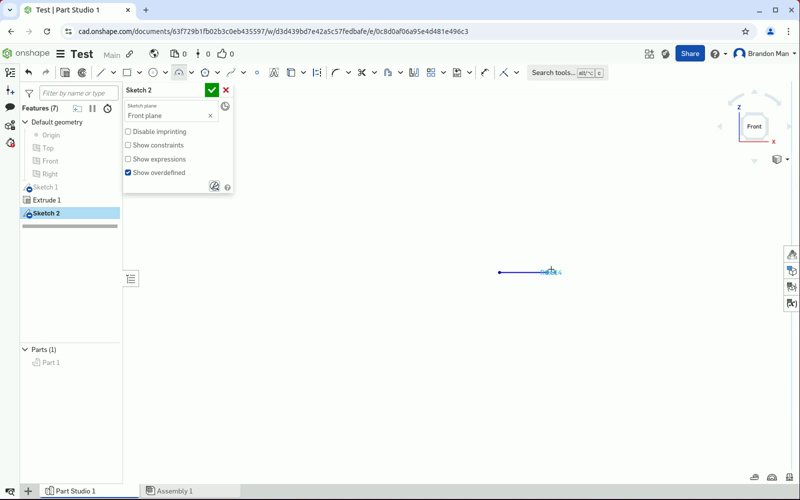
scroll(6)
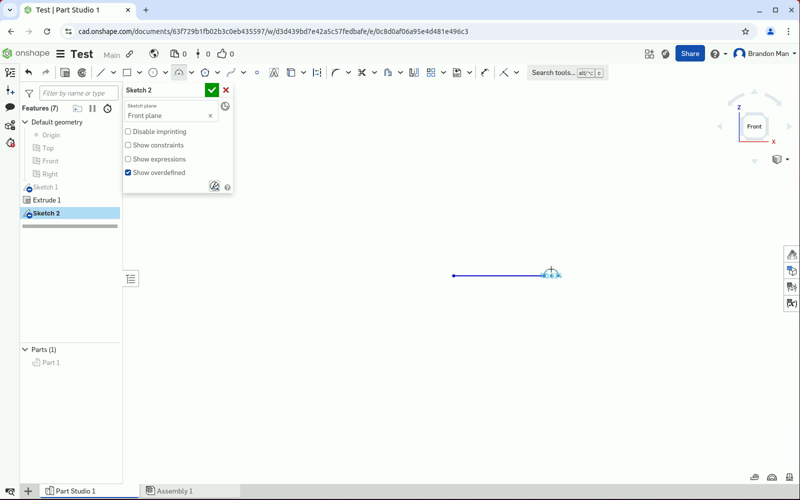
scroll(6)
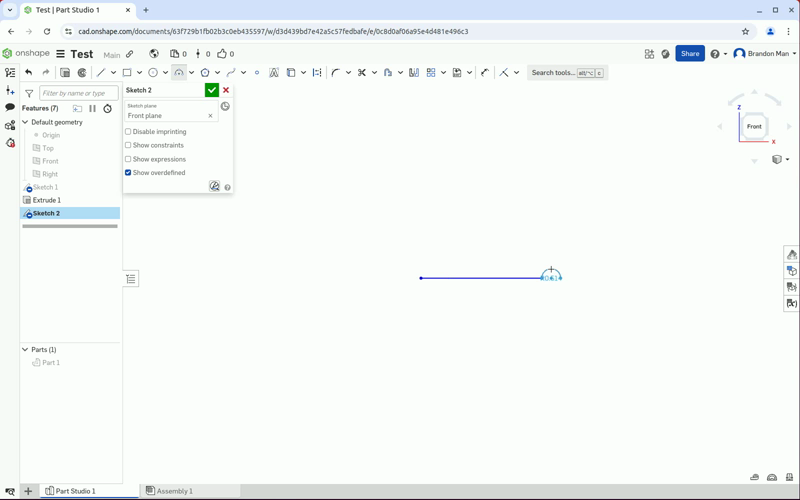
scroll(6)
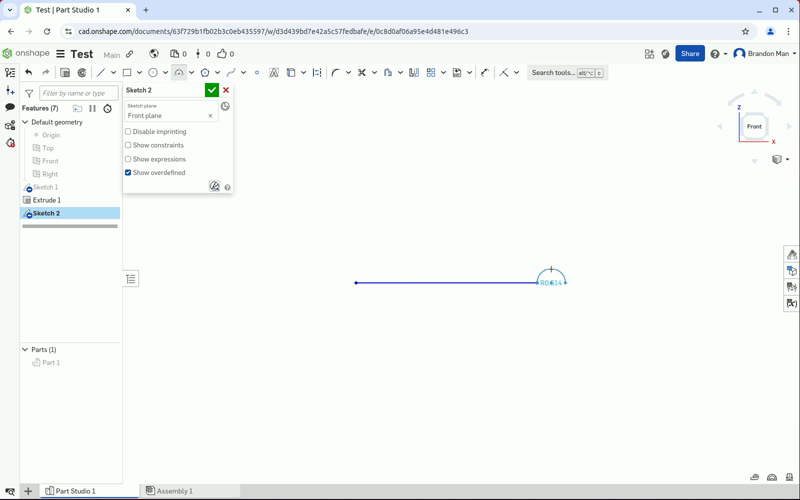
scroll(6)
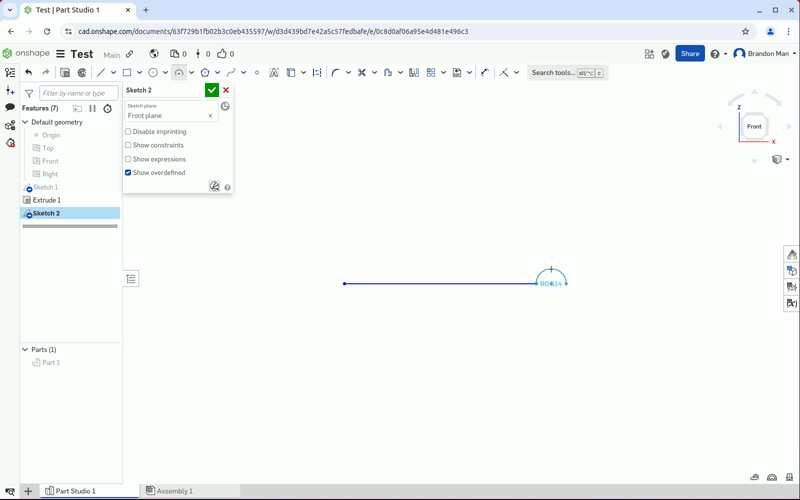
scroll(6)
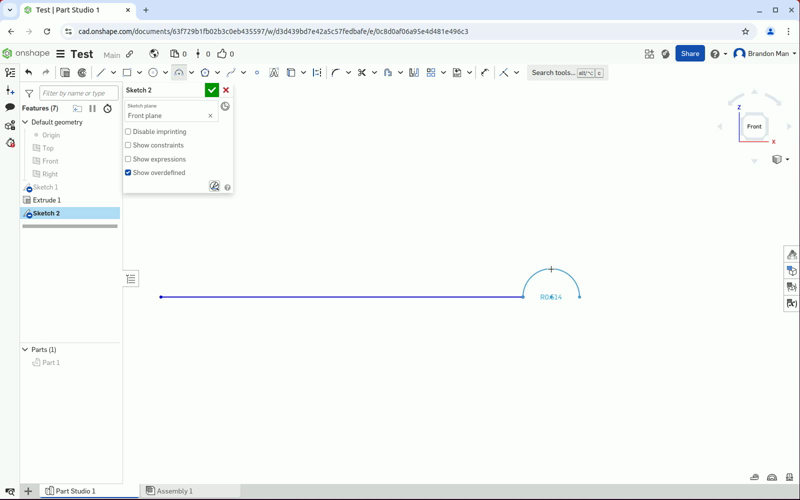
click(551, 268)
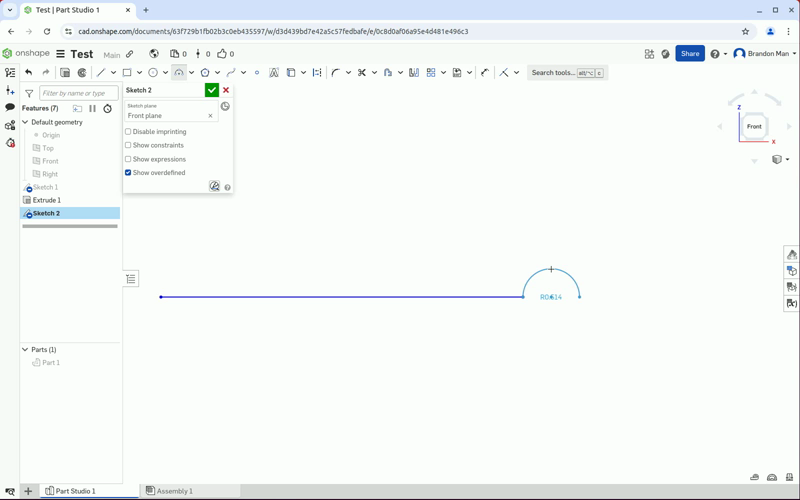
scroll(-6)
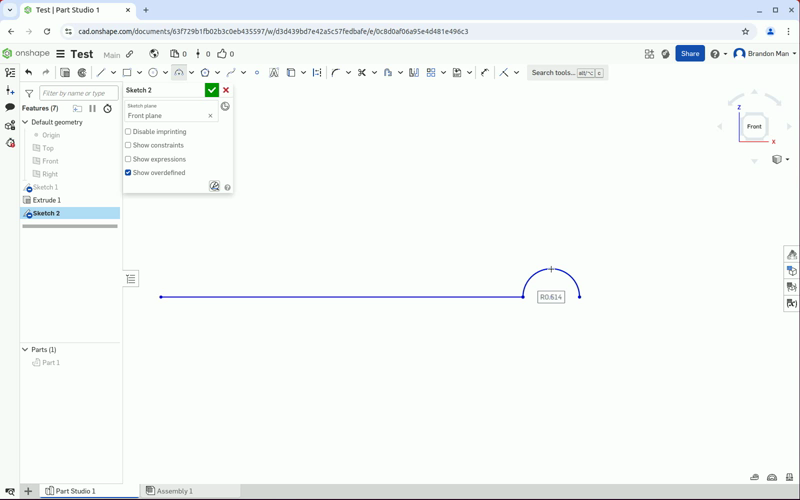
scroll(-6)
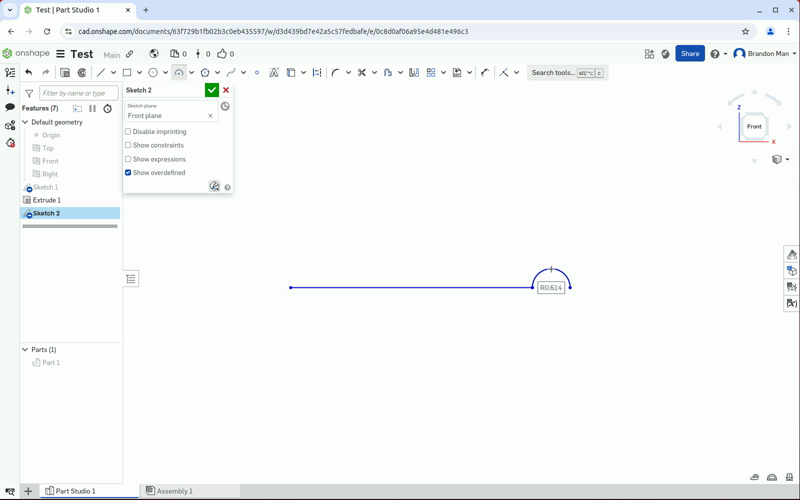
scroll(-6)
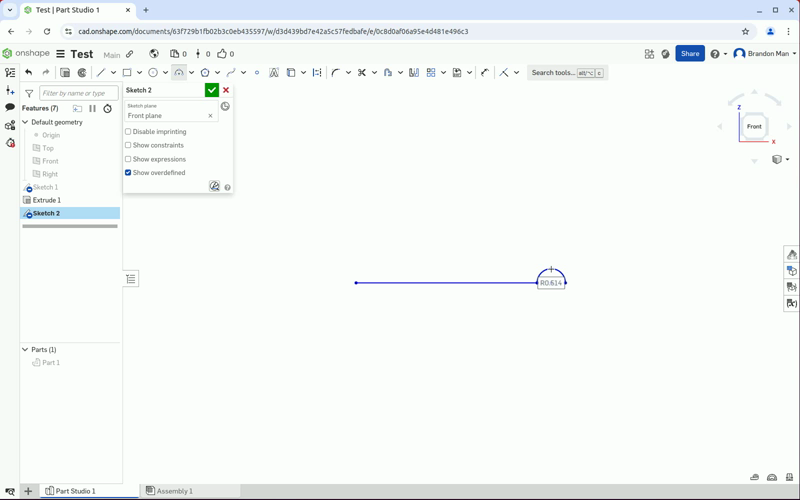
scroll(-6)
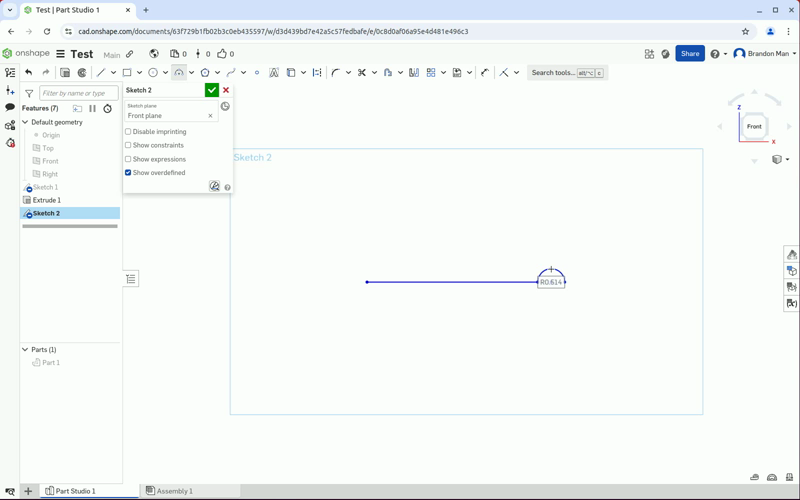
scroll(-6)
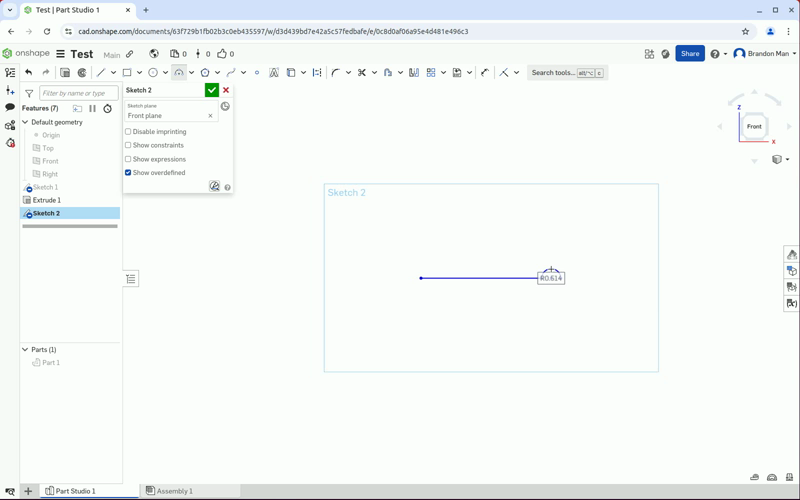
scroll(-6)
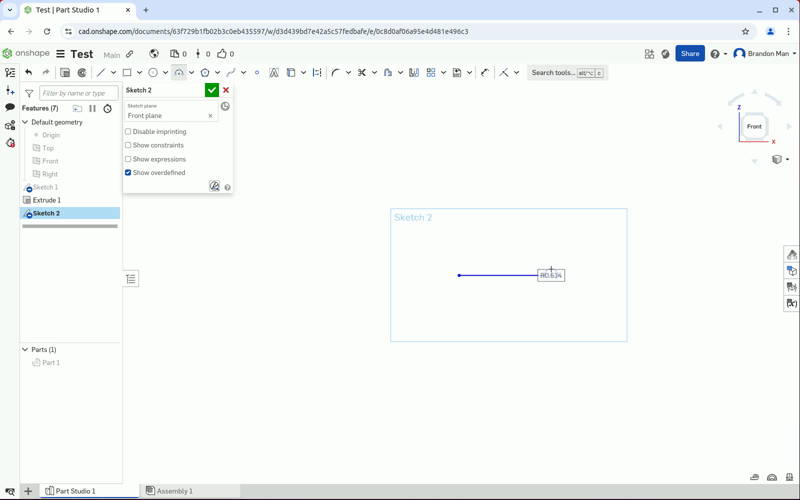
scroll(-6)
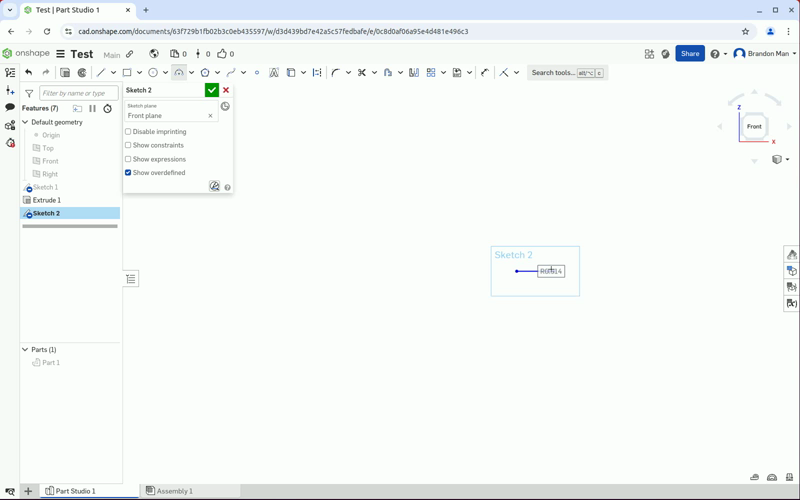
key_up(shift)
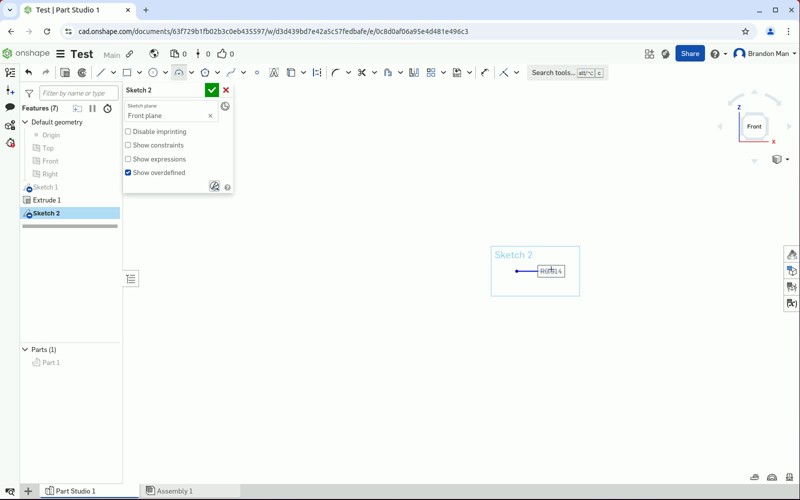
key(esc)
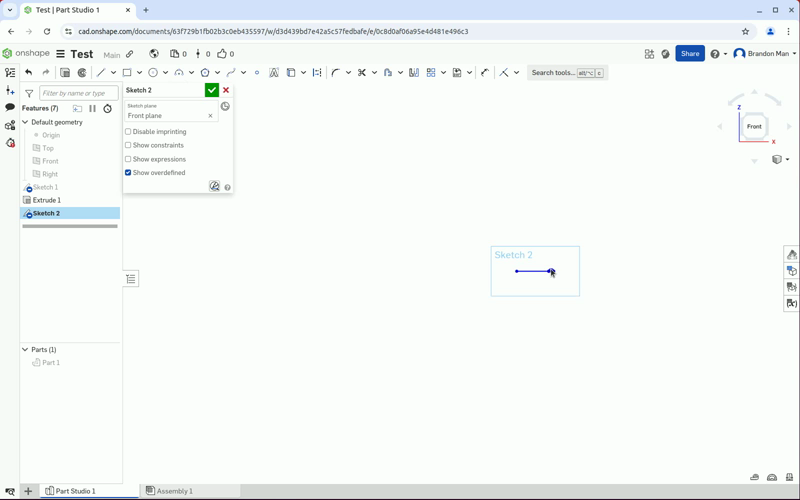
key(l)
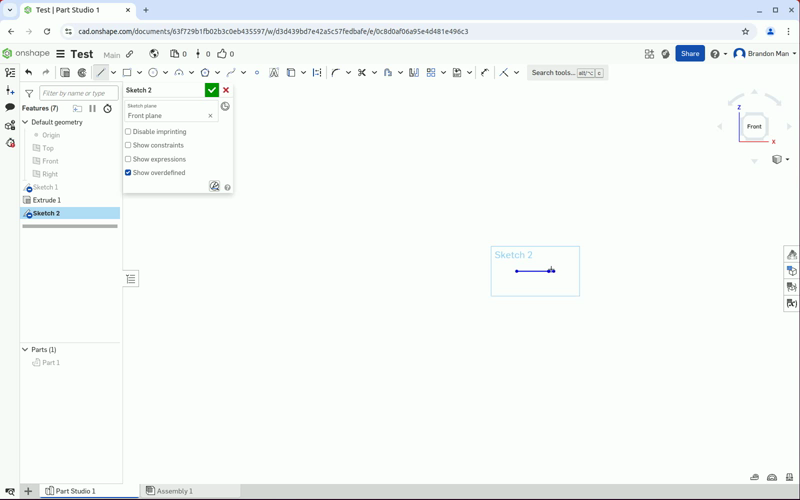
mouse_move(553, 271)
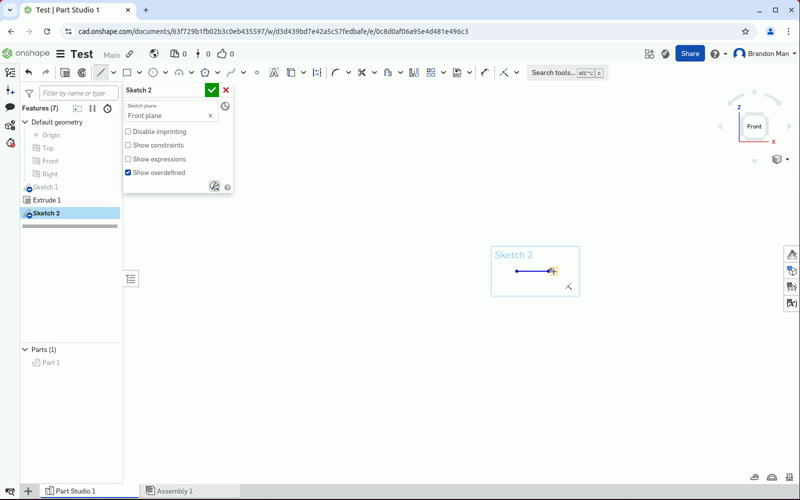
scroll(6)
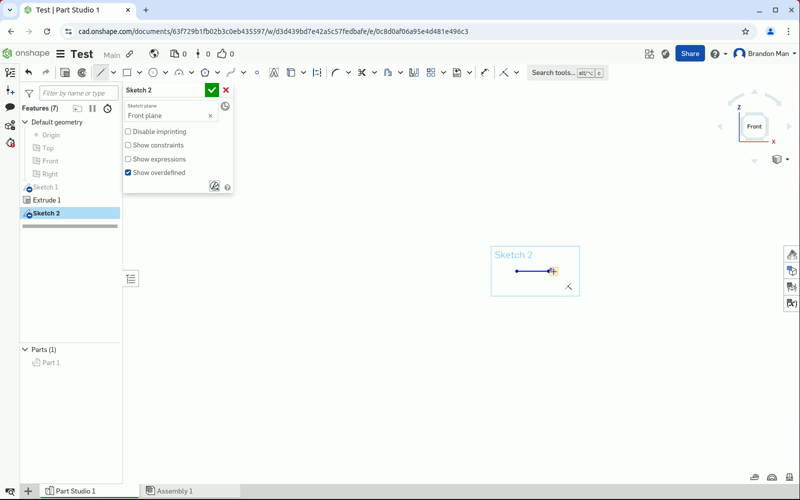
scroll(6)
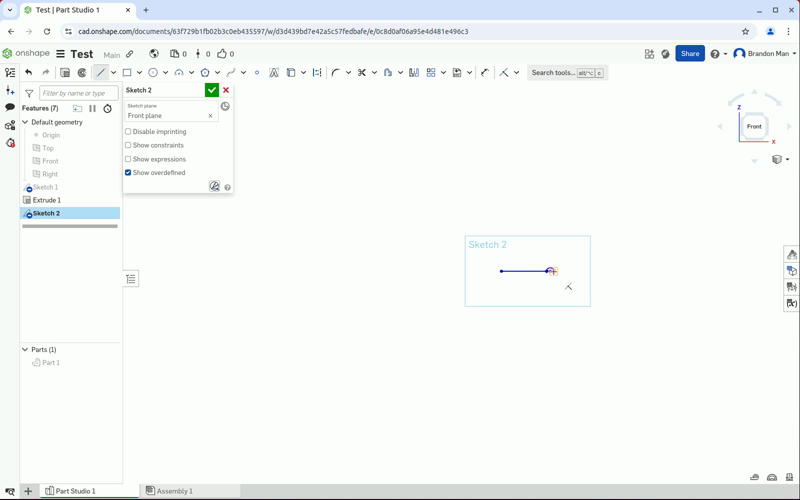
scroll(6)
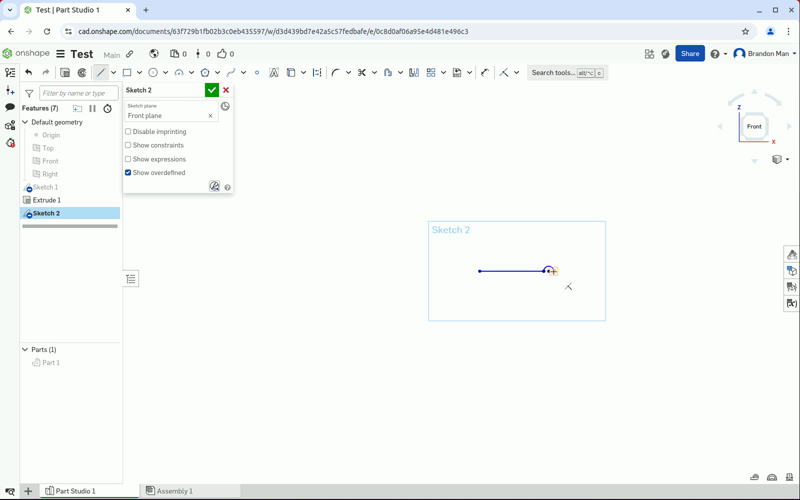
scroll(6)
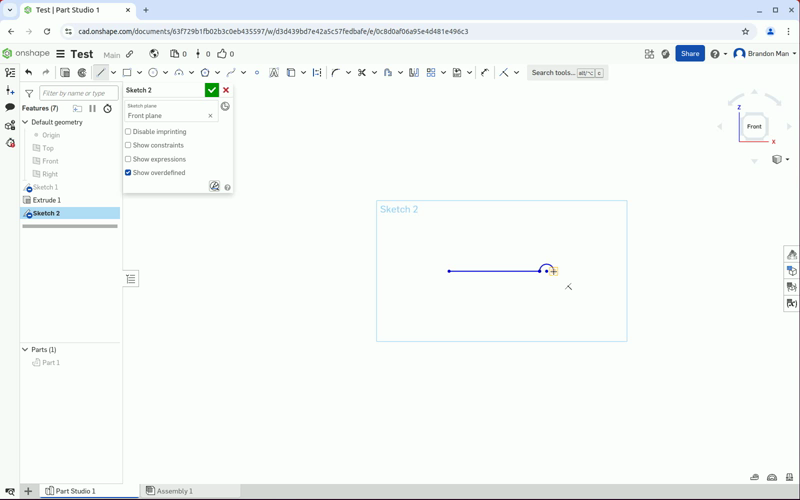
scroll(6)
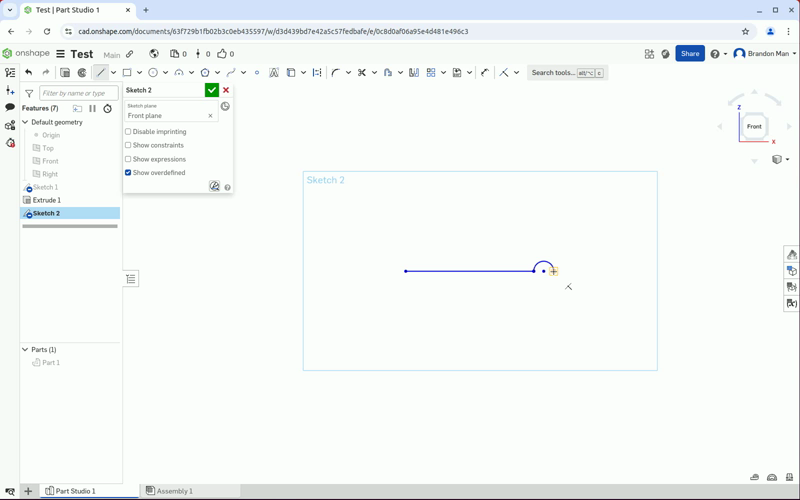
scroll(6)
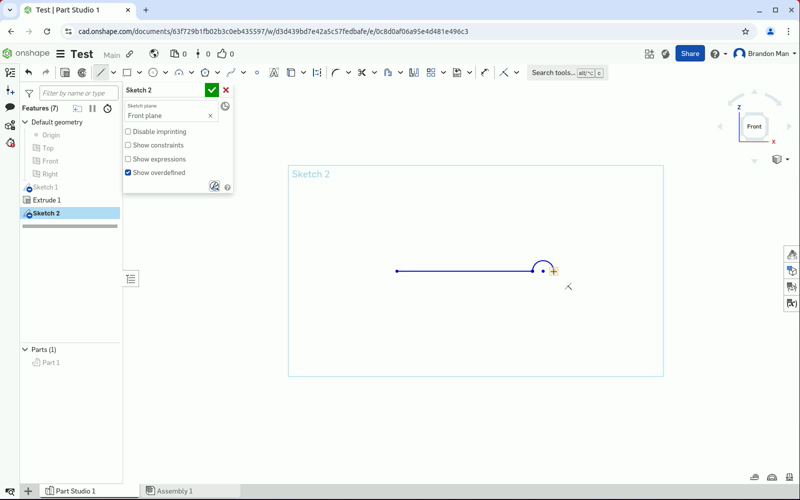
scroll(6)
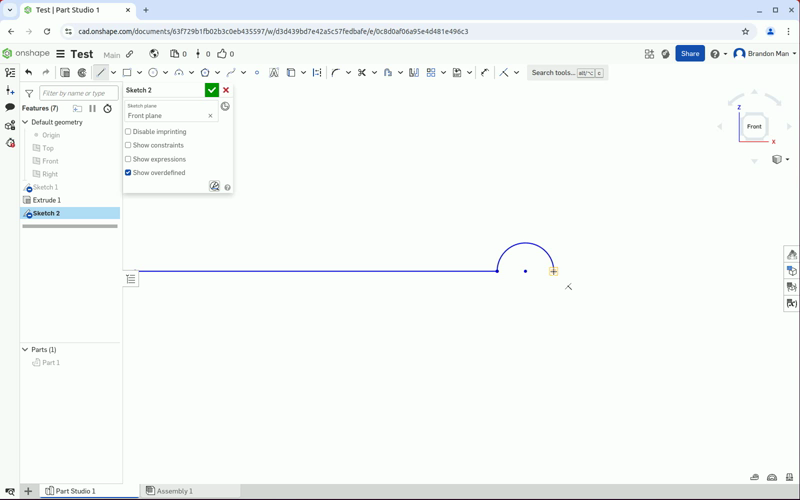
click(553, 271)
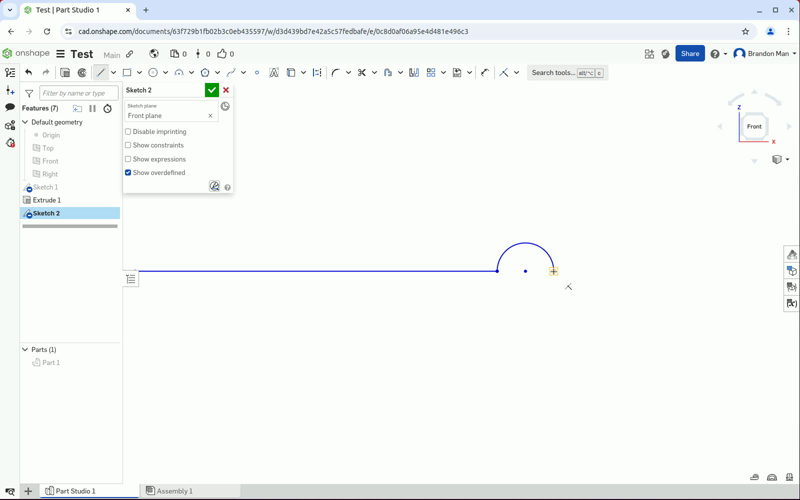
scroll(-6)
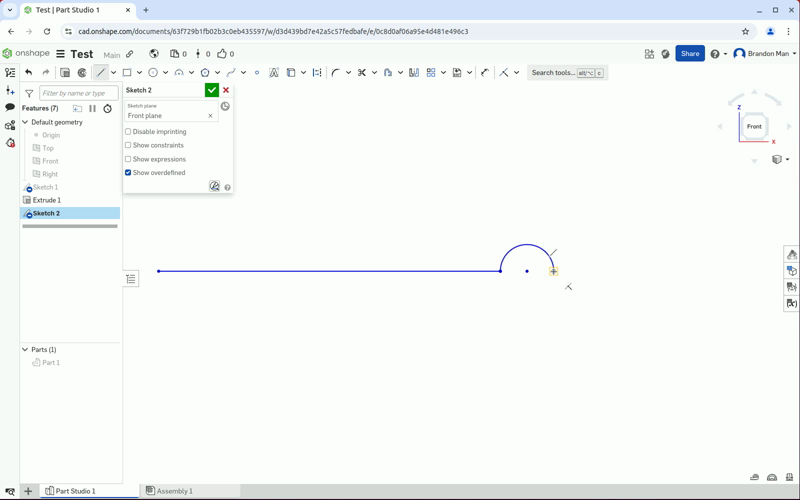
scroll(-6)
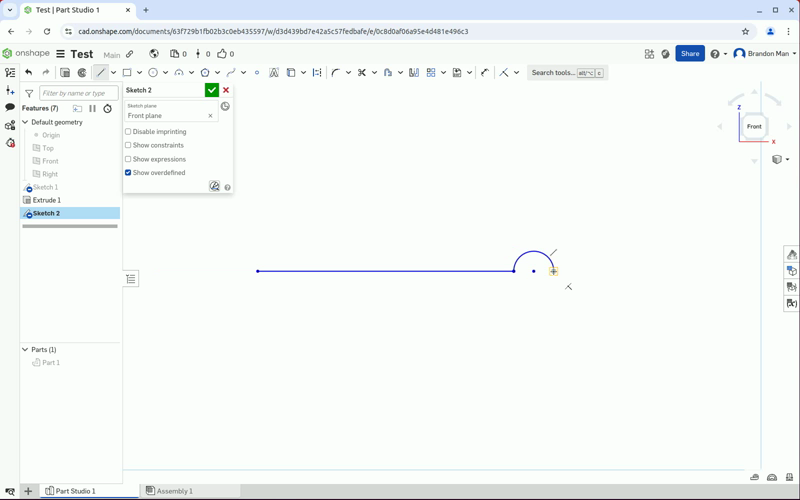
scroll(-6)
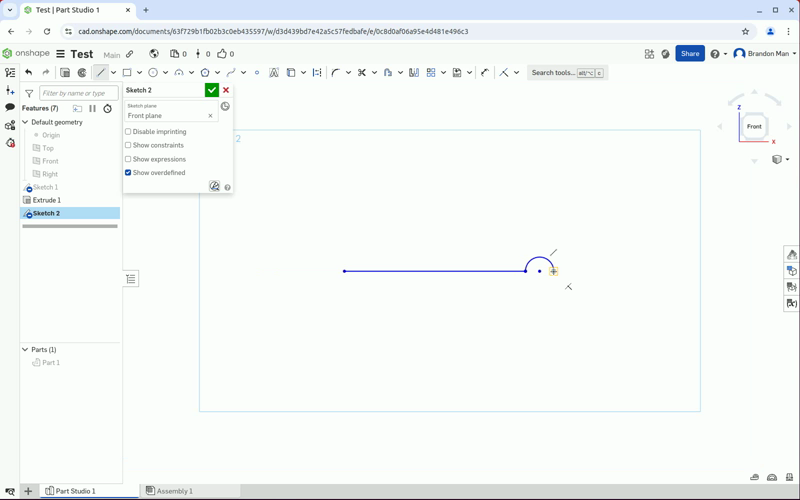
scroll(-6)
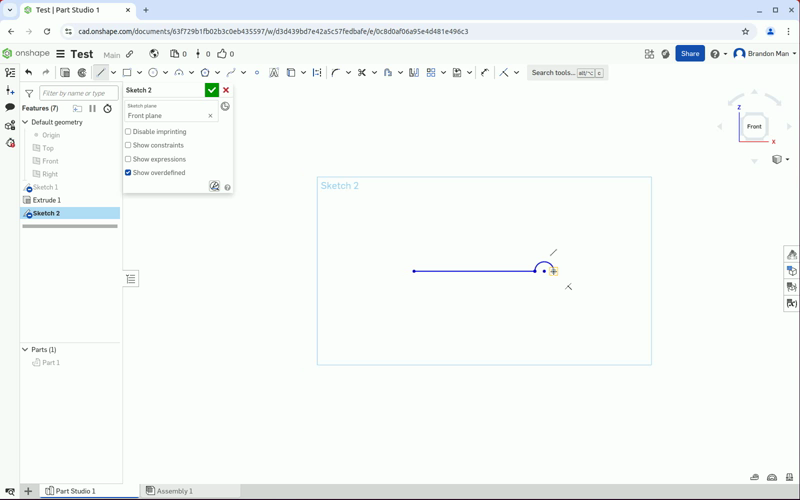
scroll(-6)
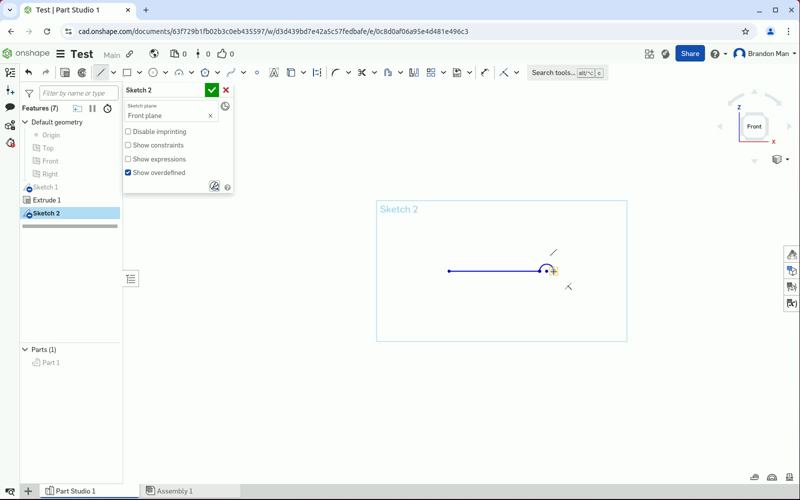
scroll(-6)
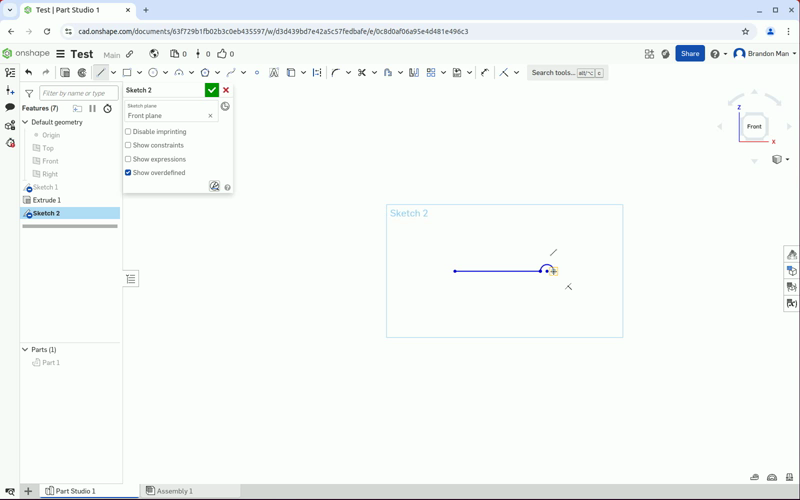
scroll(-6)
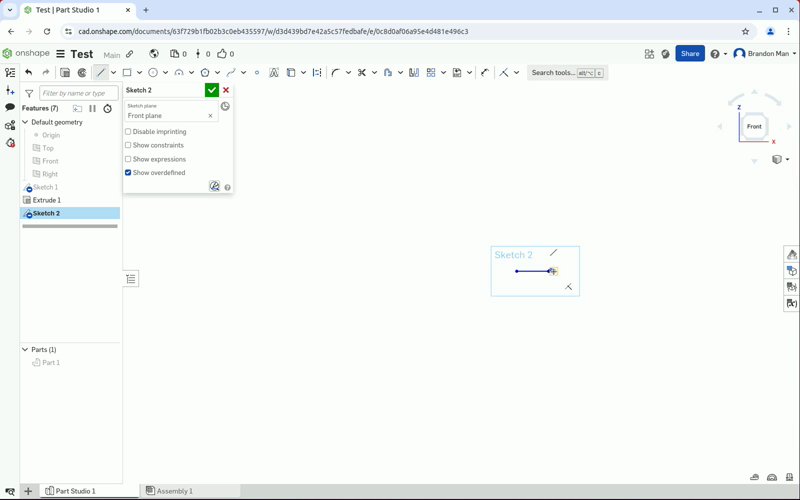
key_down(shift)
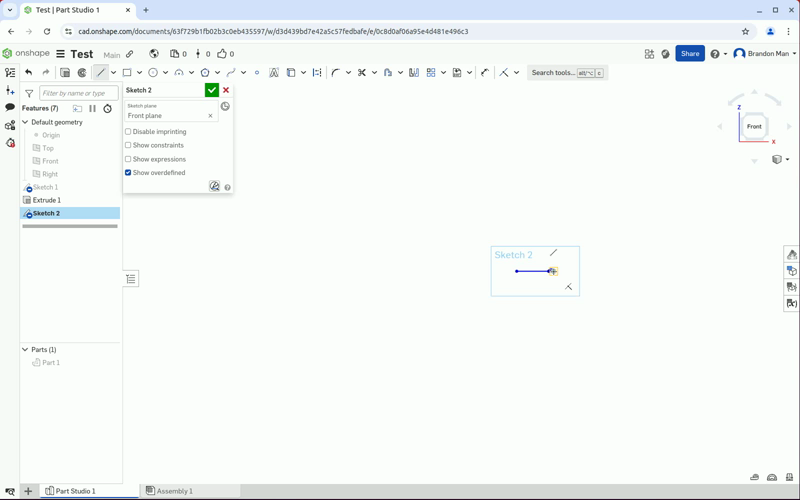
mouse_move(583, 271)
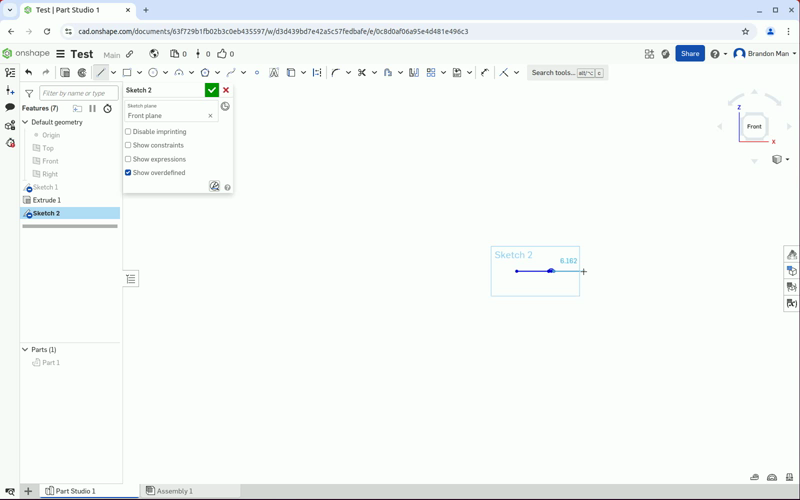
mouse_move(573, 271)
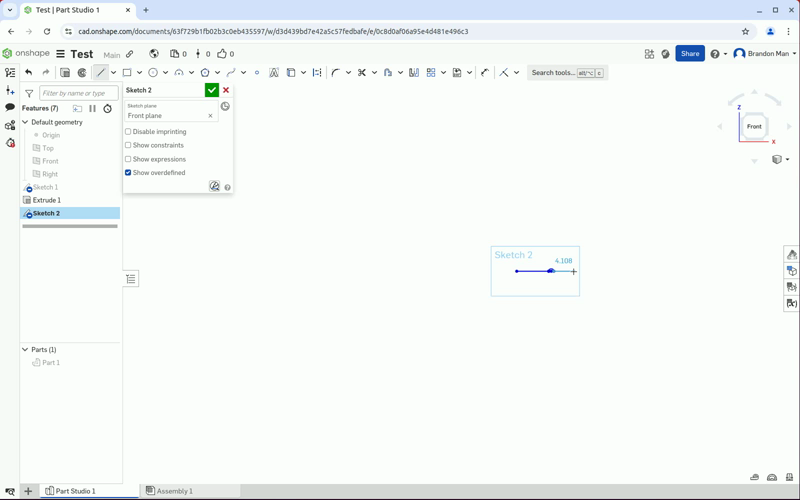
click(573, 271)
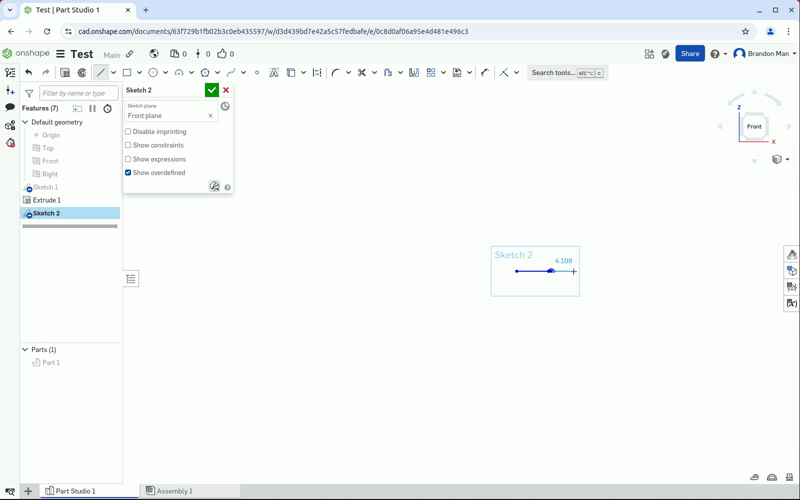
key_up(shift)
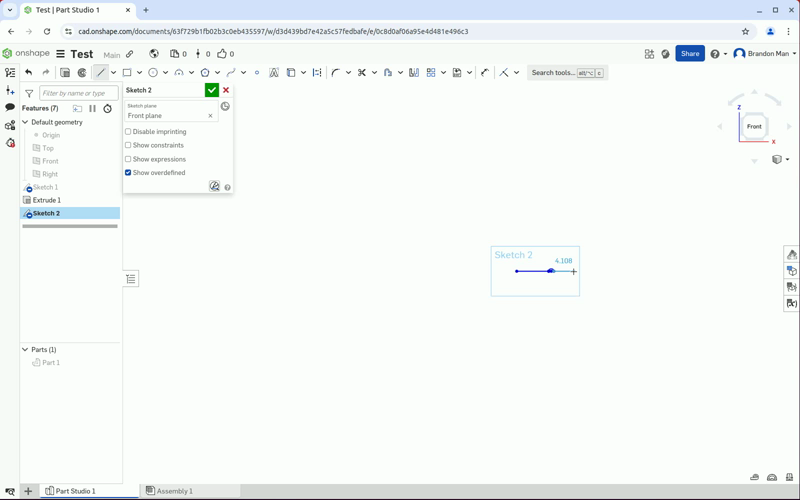
key_down(shift)
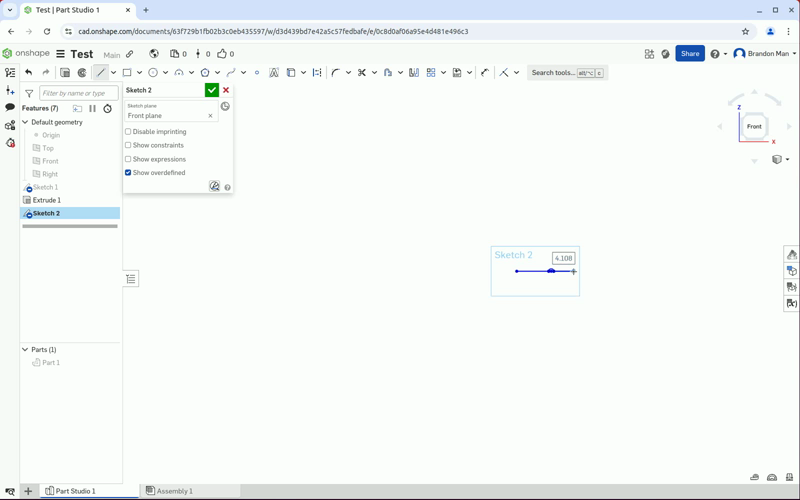
mouse_move(589, 271)
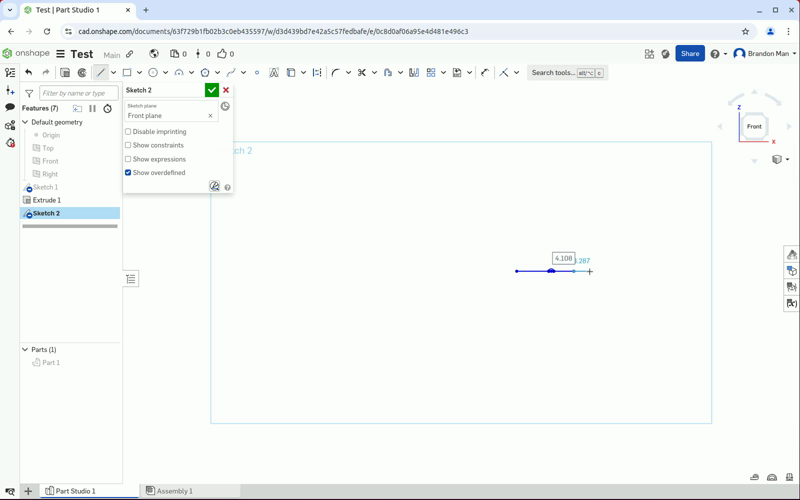
mouse_move(573, 259)
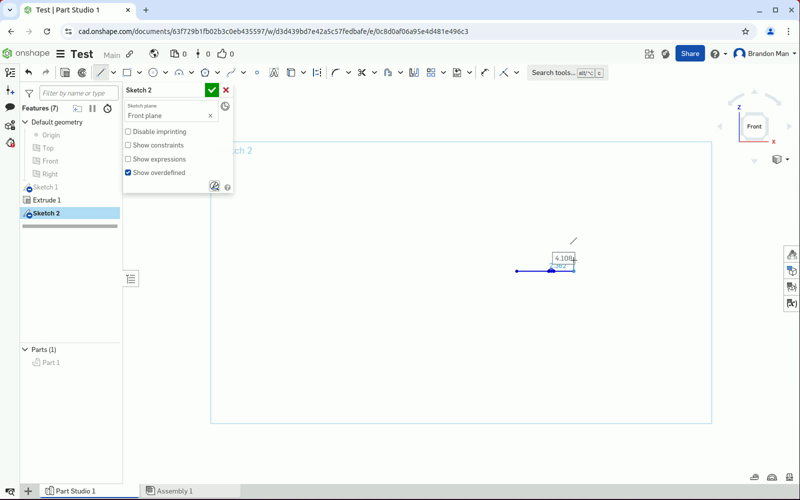
click(573, 259)
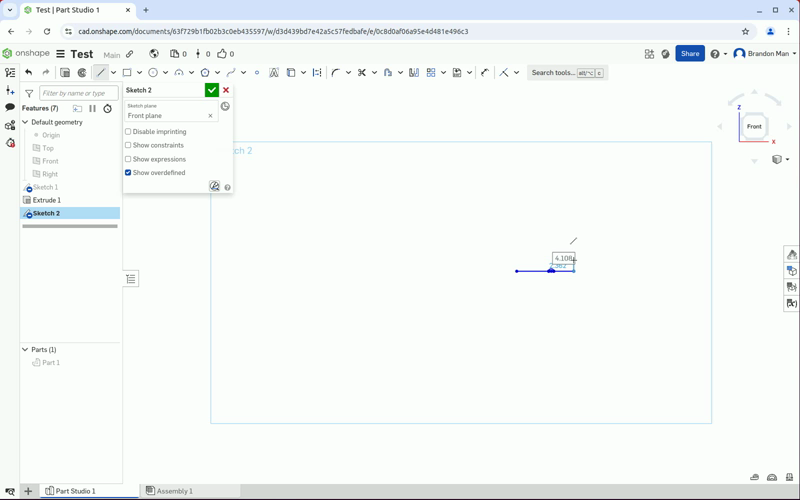
key_up(shift)
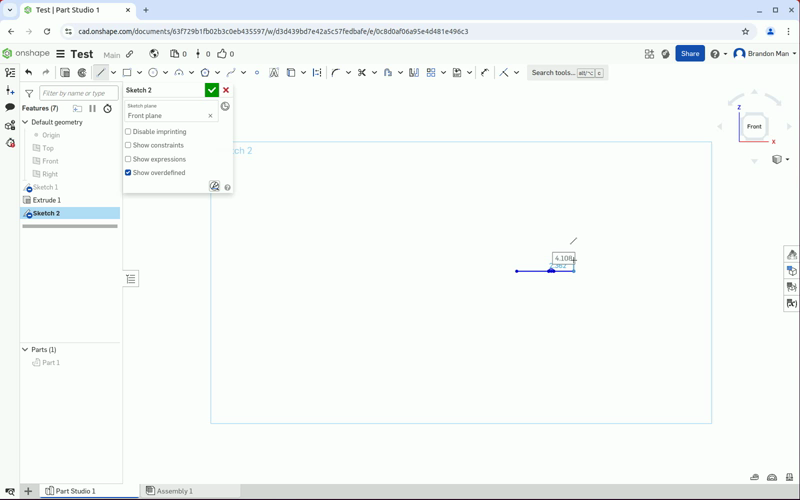
key_down(shift)
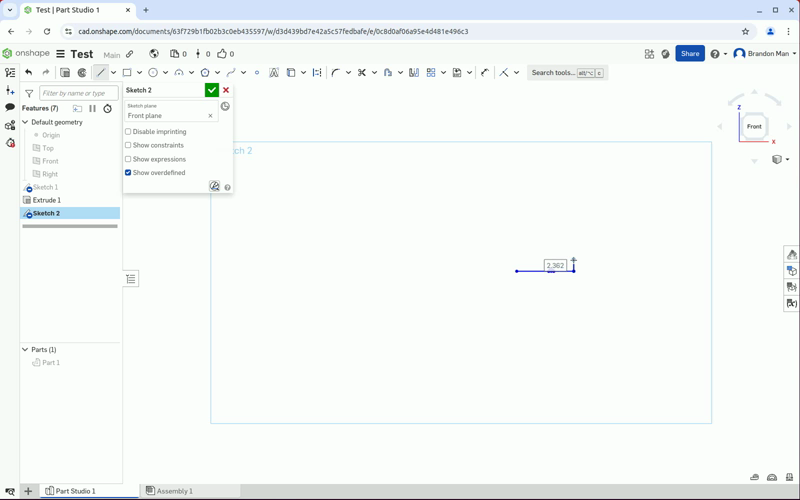
mouse_move(589, 259)
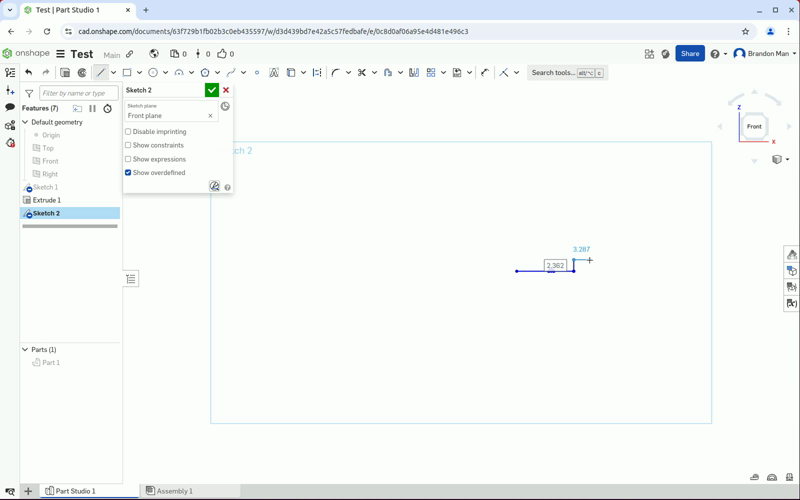
mouse_move(516, 259)
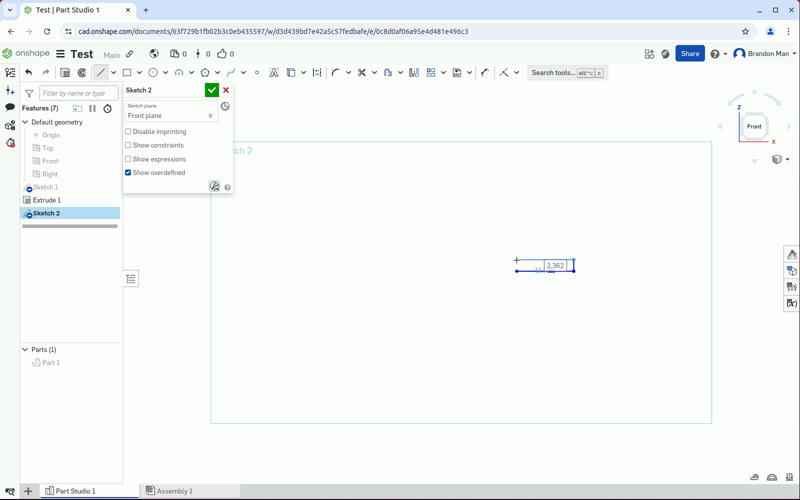
click(516, 259)
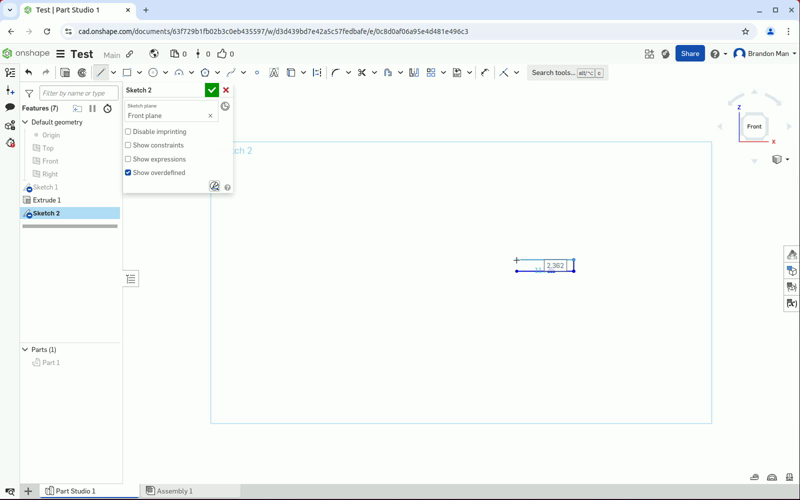
key_up(shift)
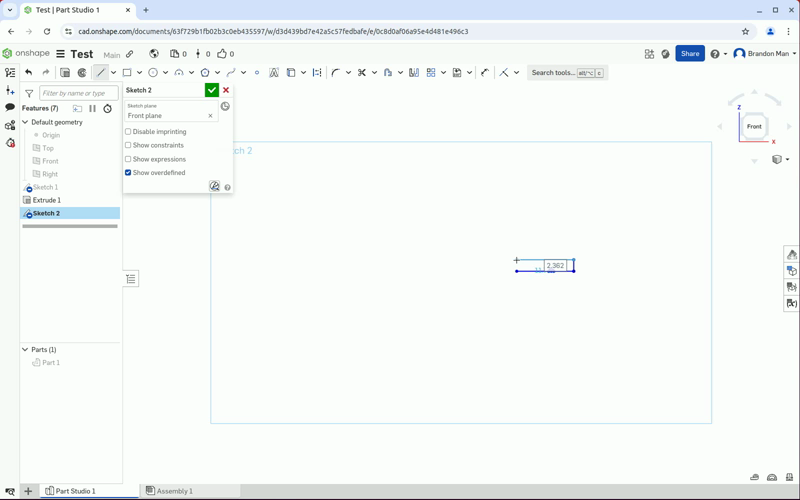
mouse_move(546, 259)
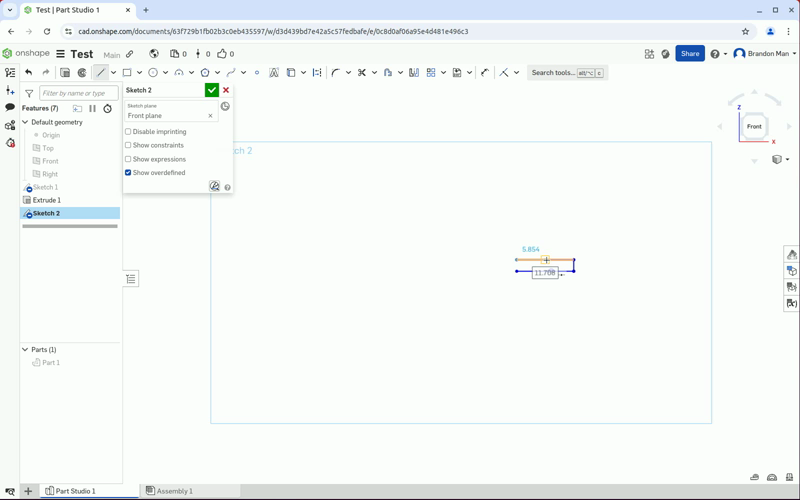
key_down(shift)
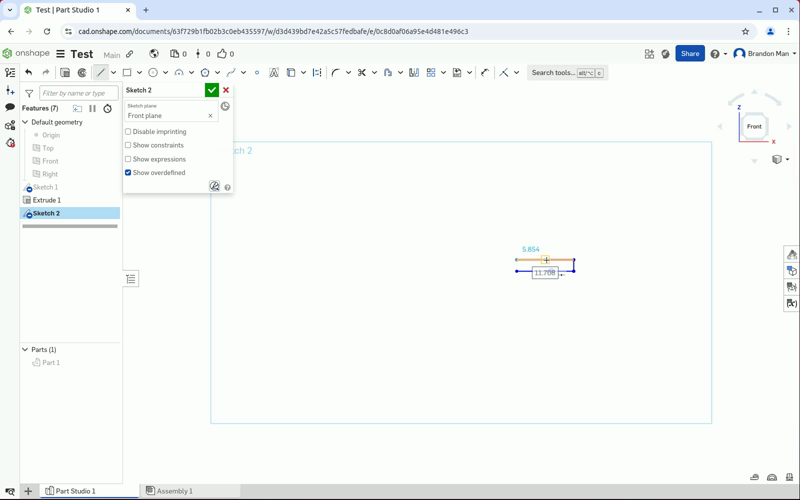
mouse_move(516, 271)
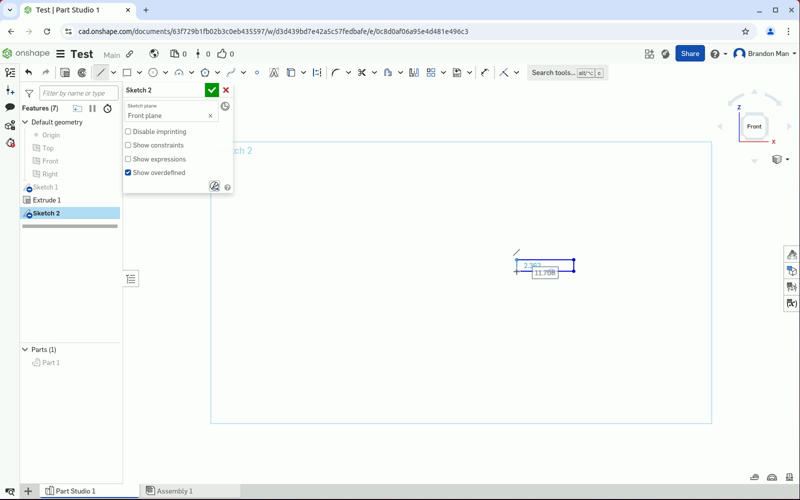
key_up(shift)
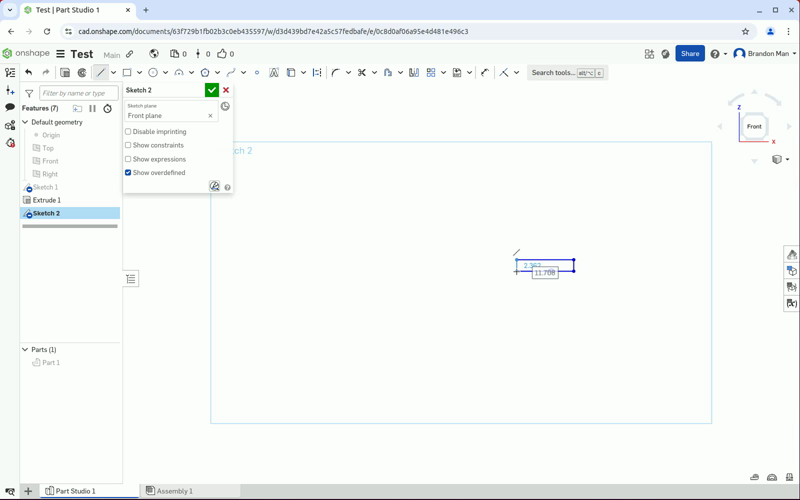
click(516, 271)
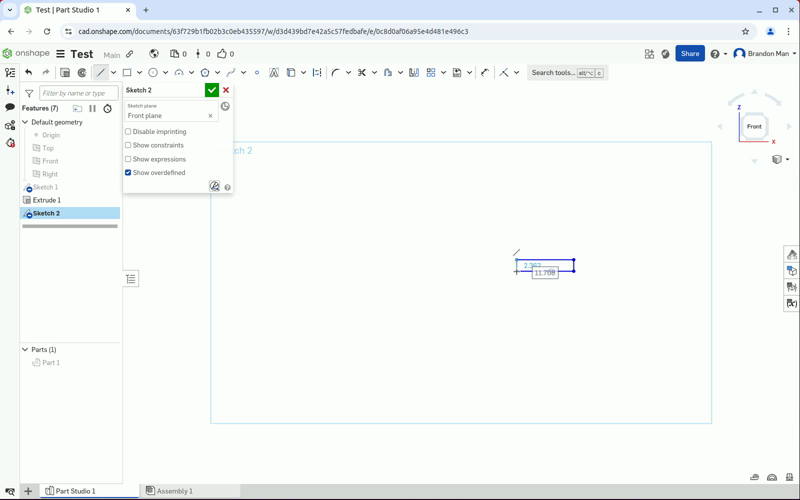
key(esc)
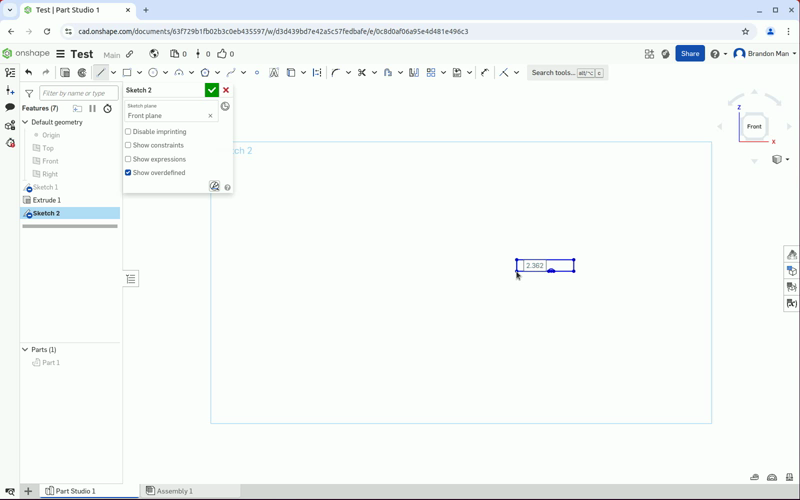
mouse_move(522, 268)
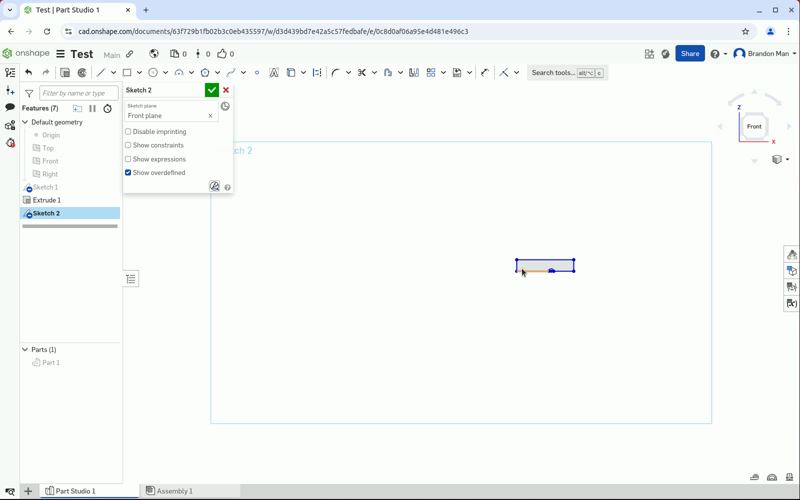
scroll(6)
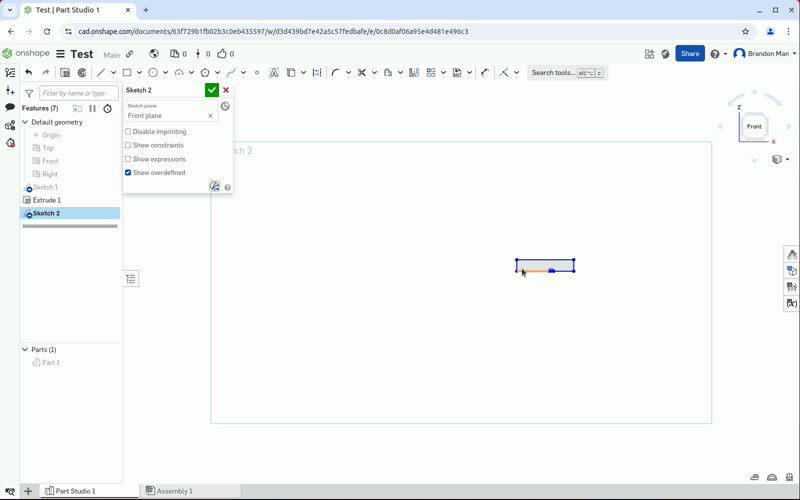
scroll(6)
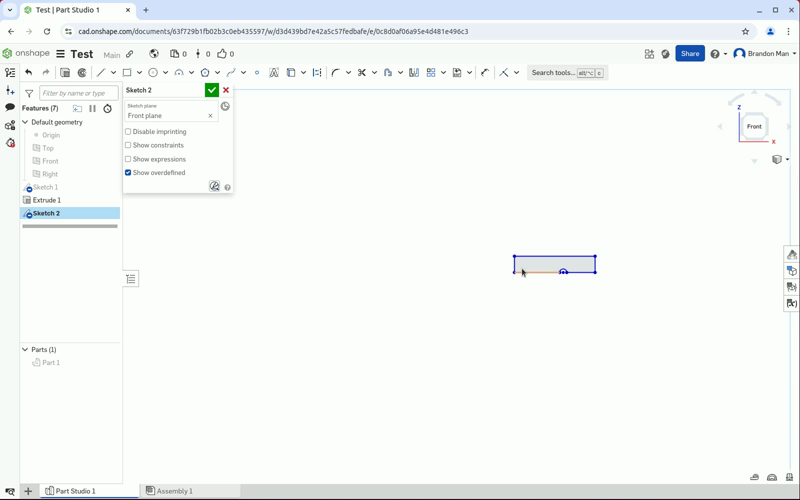
scroll(6)
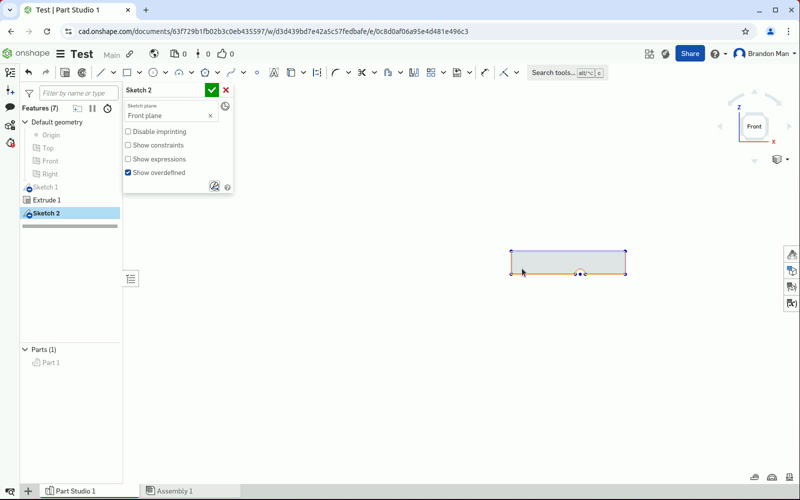
scroll(6)
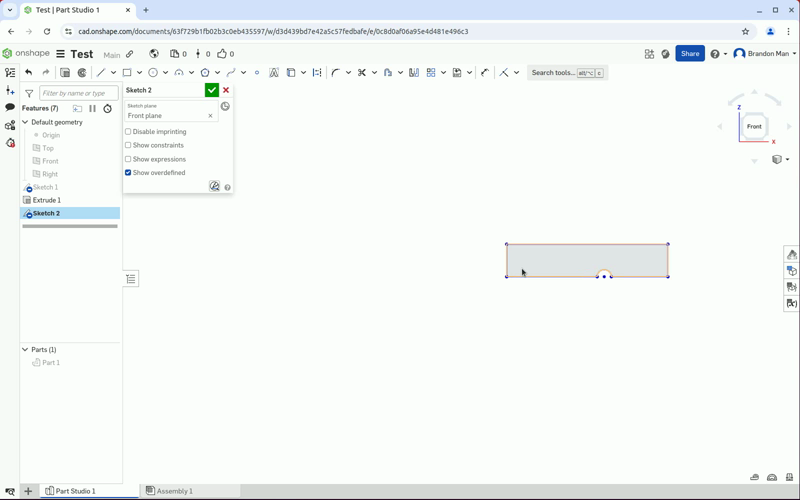
scroll(6)
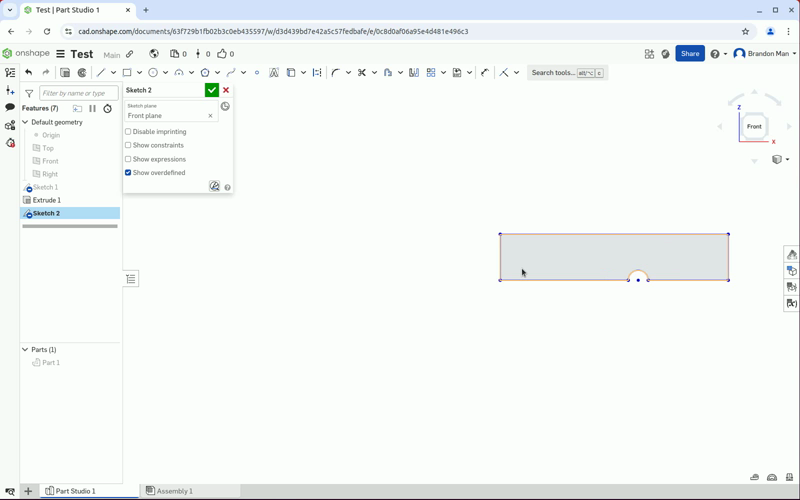
scroll(6)
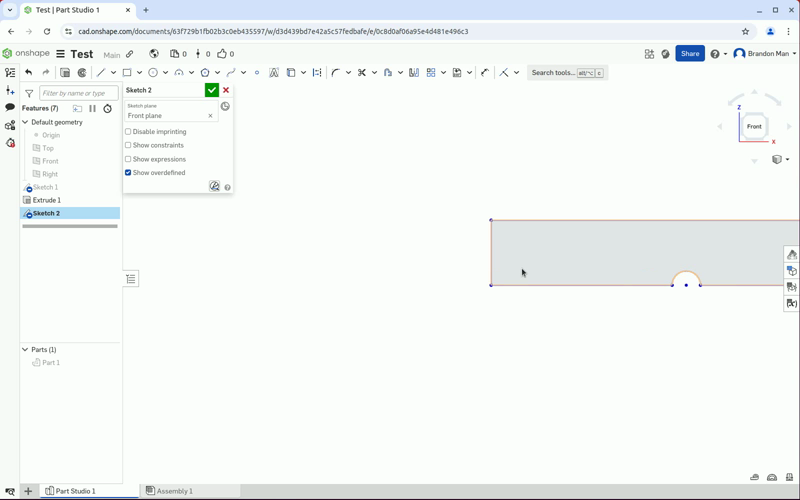
scroll(6)
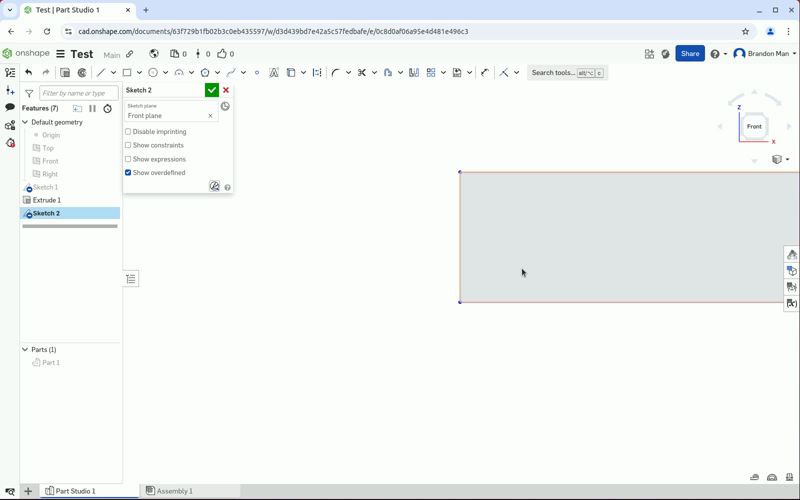
click(522, 268)
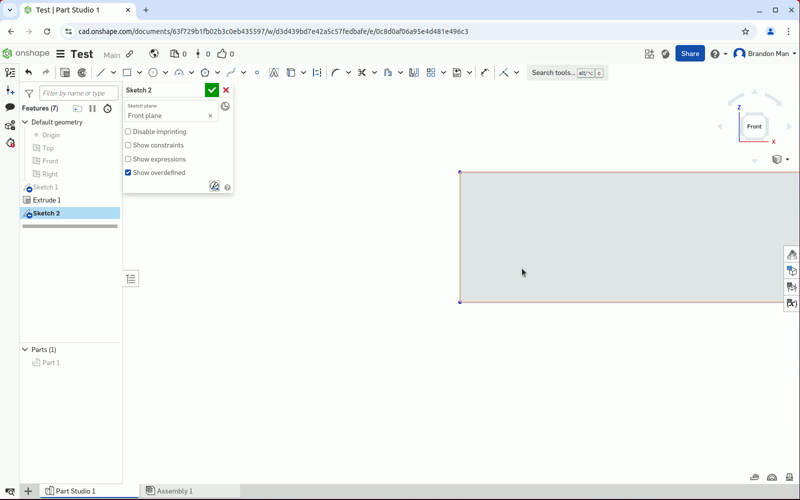
scroll(-6)
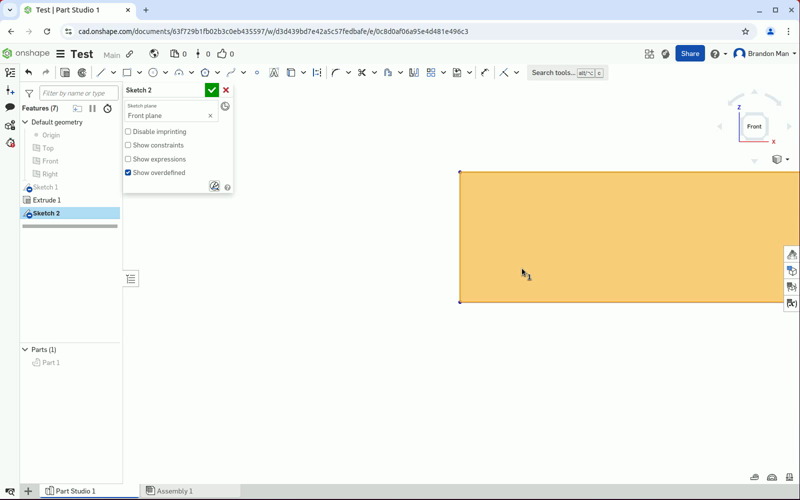
scroll(-6)
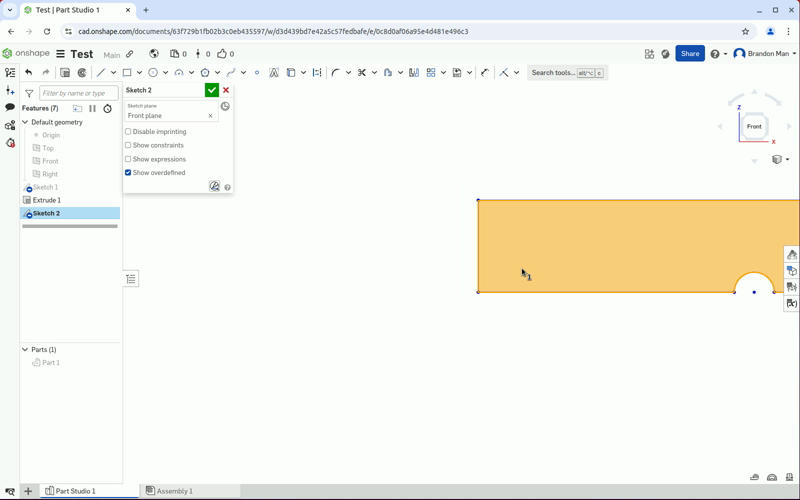
scroll(-6)
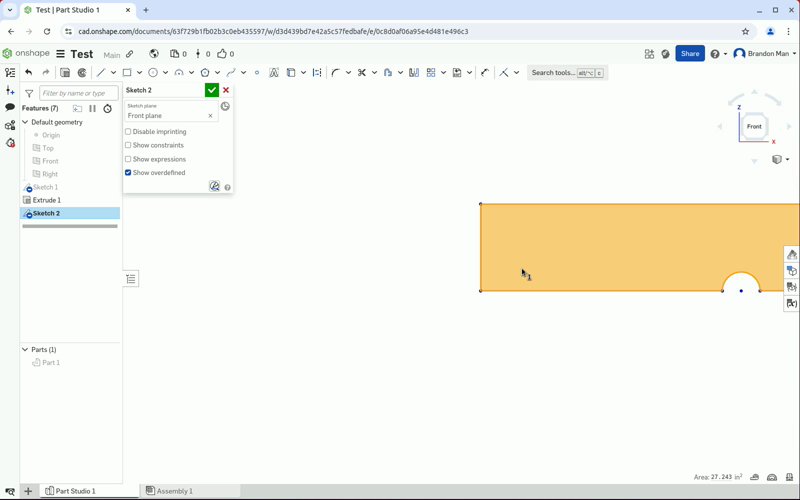
scroll(-6)
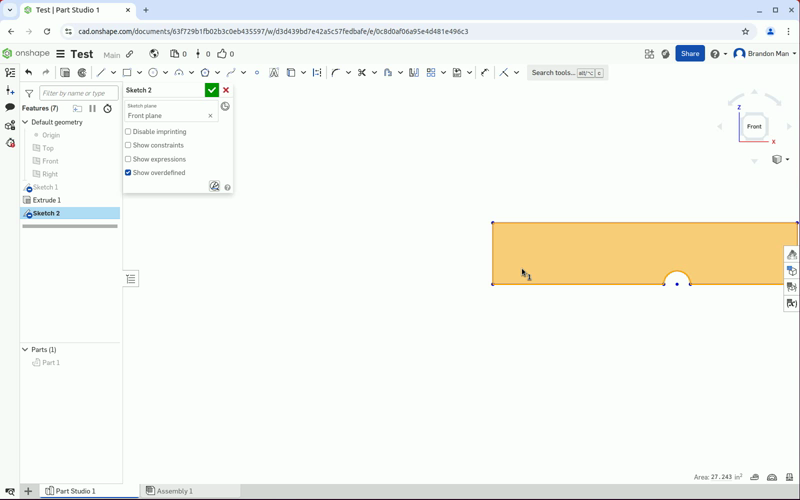
scroll(-6)
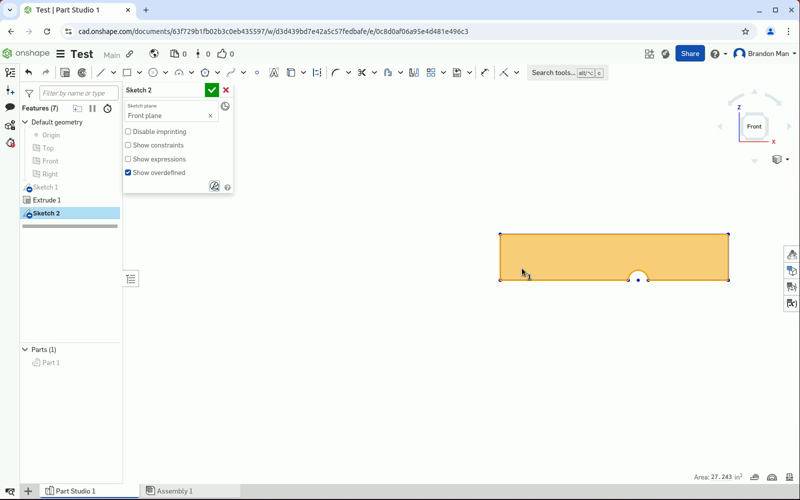
scroll(-6)
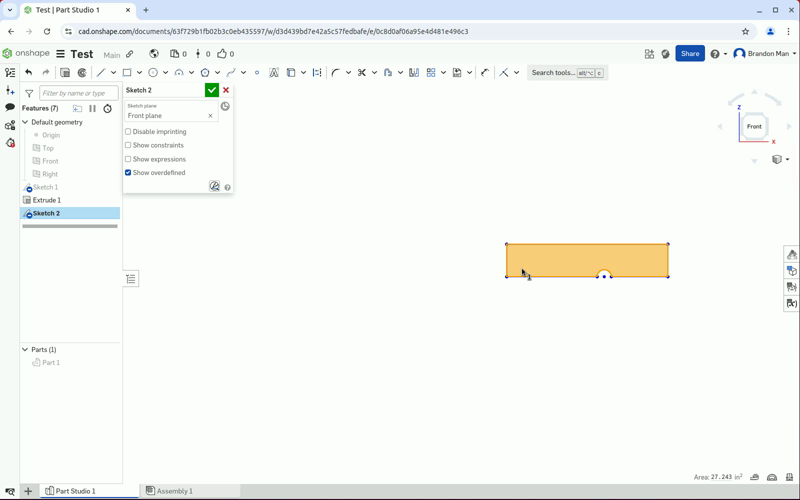
scroll(-6)
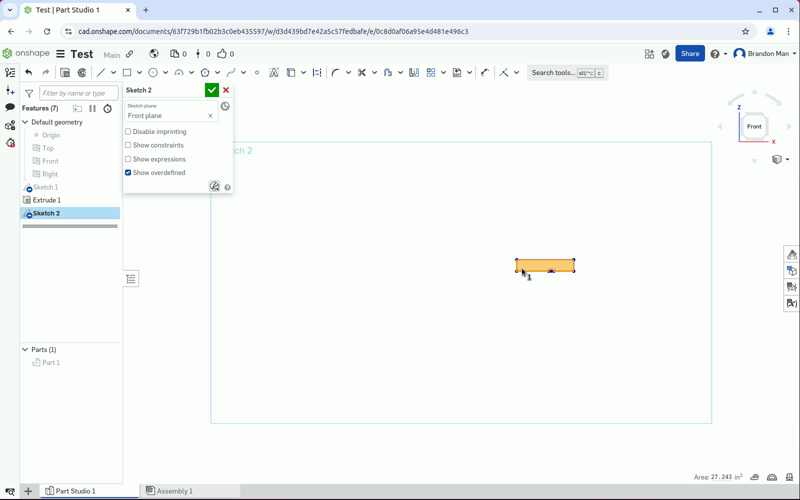
mouse_move(73, 352)
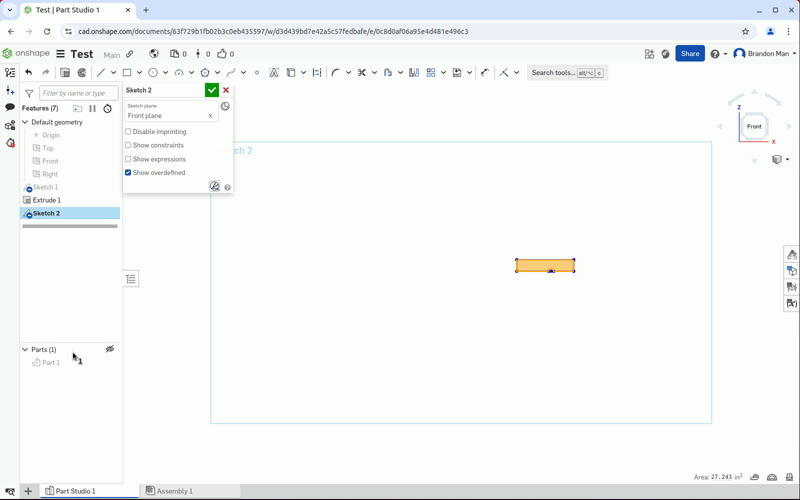
key(shift+y)
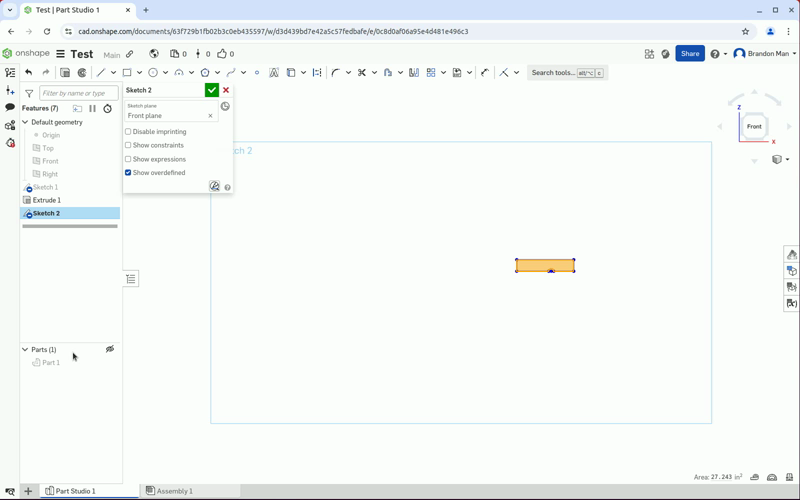
key(shift+e)
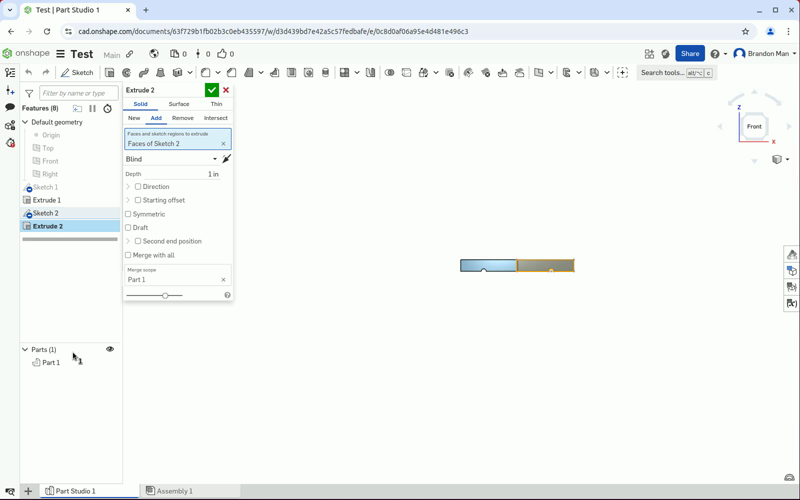
mouse_move(143, 106)
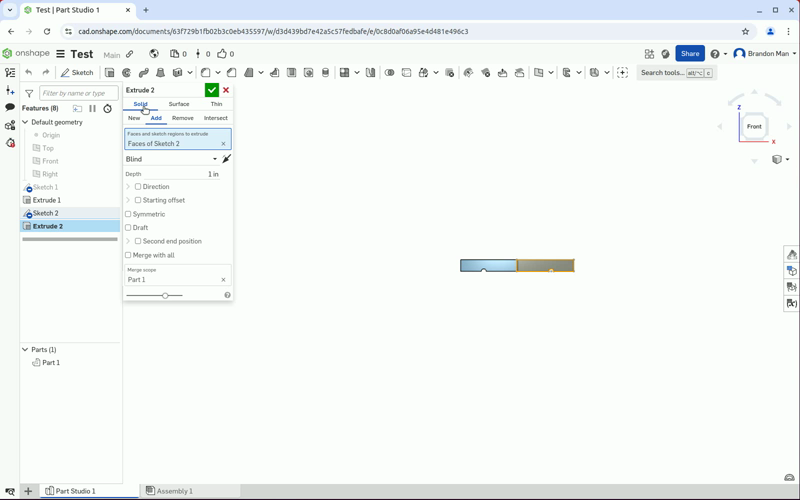
click(143, 106)
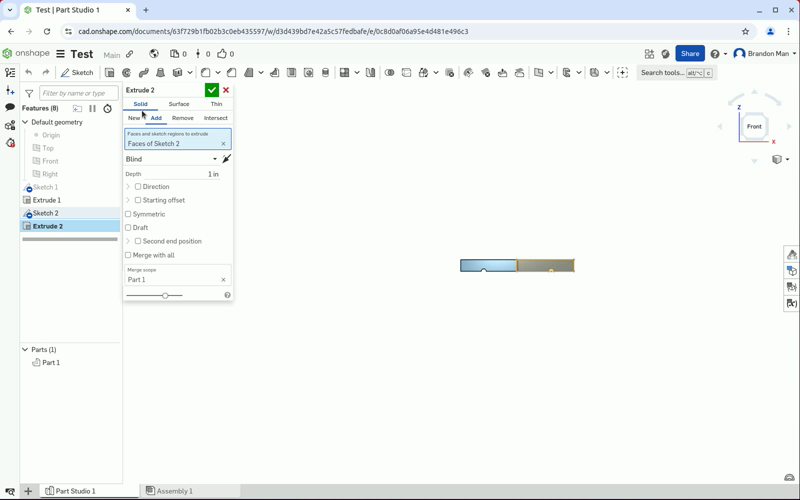
mouse_move(137, 120)
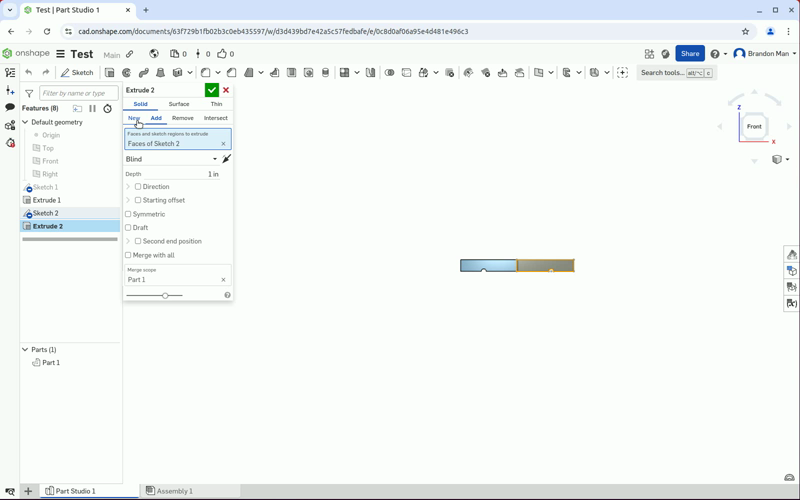
click(137, 120)
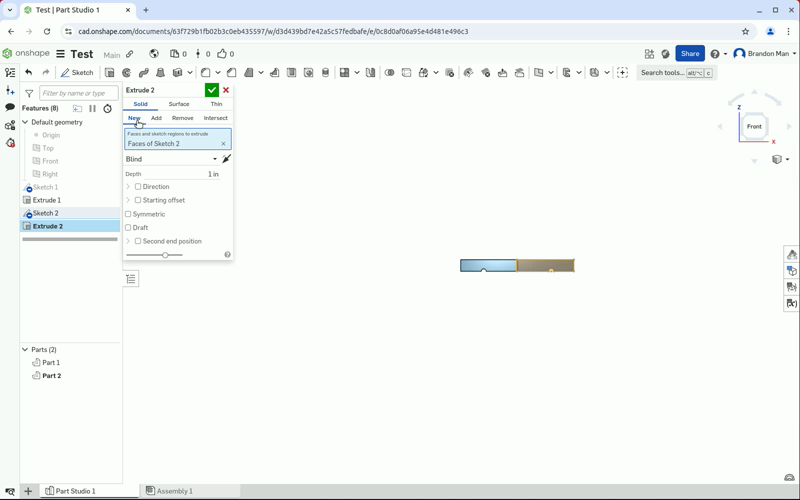
key(tab, 4)
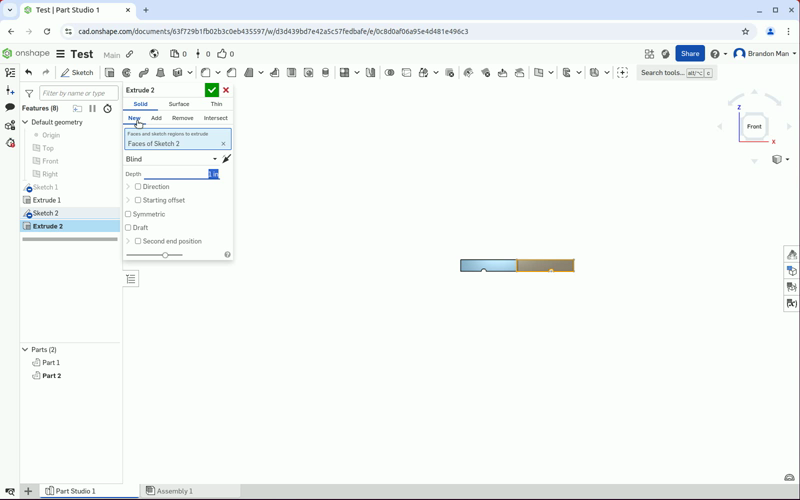
text(2.407)
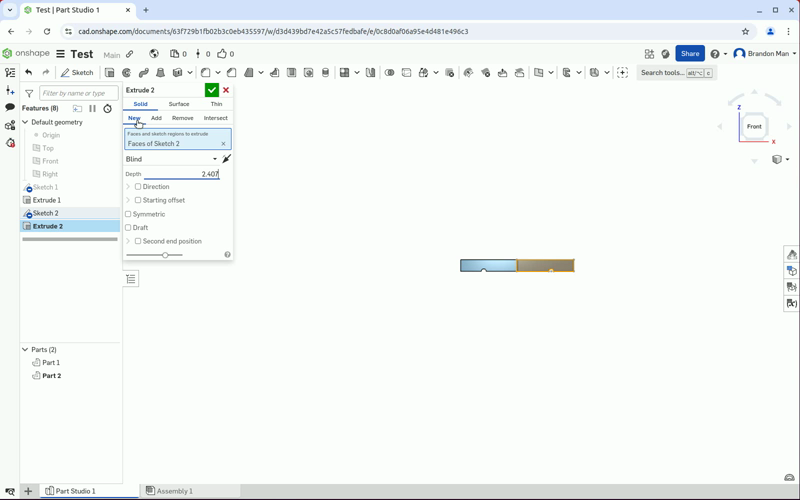
key(enter)
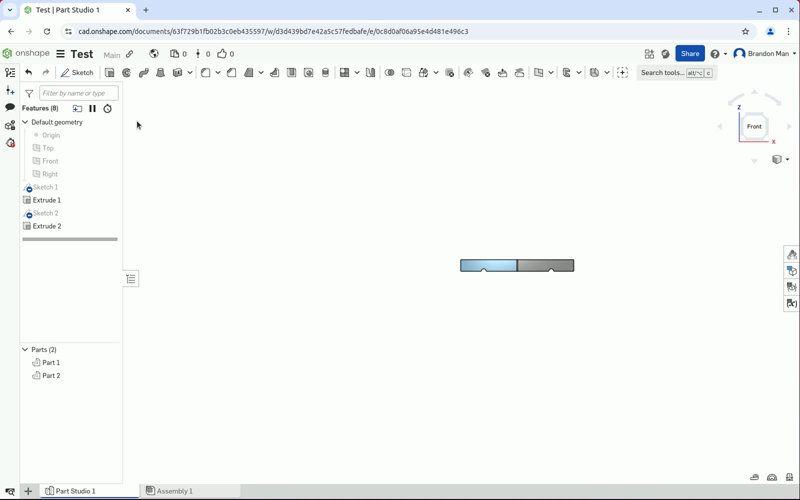
key(shift+h)
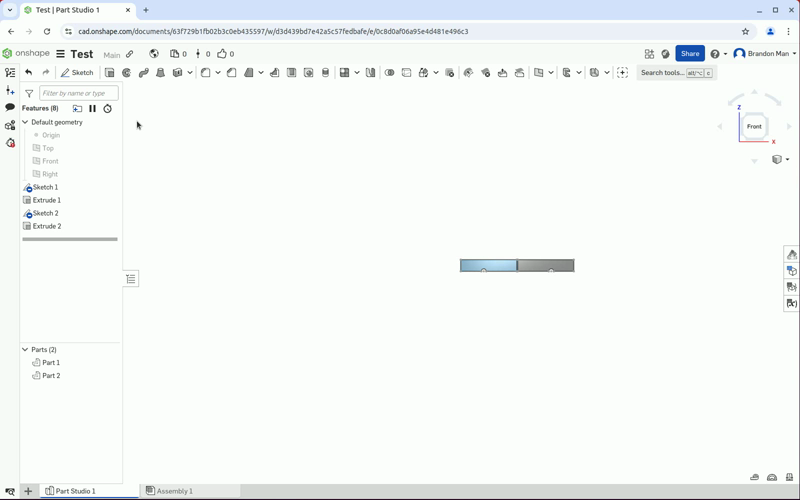
key(shift+h)
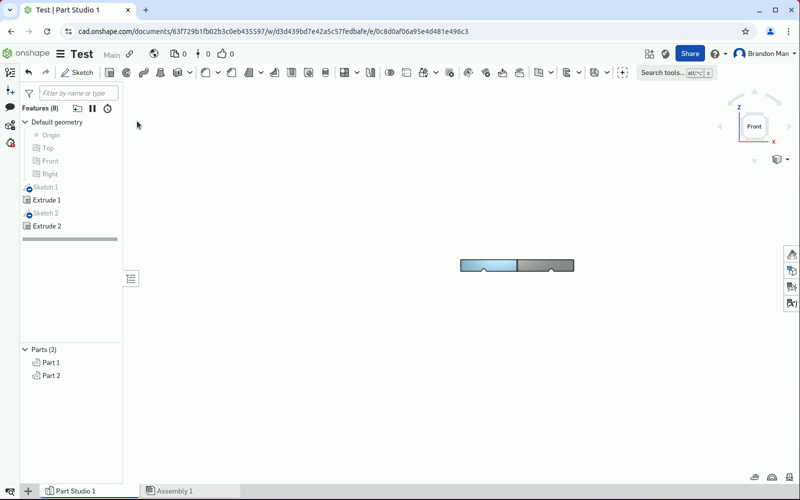
mouse_move(73, 189)
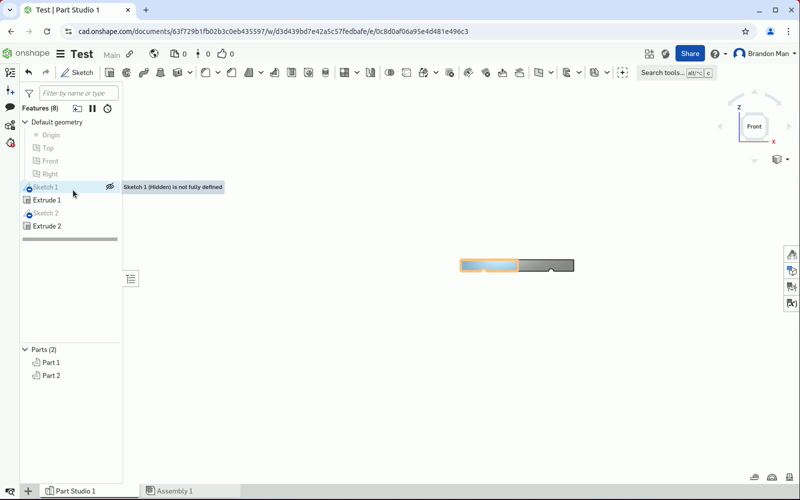
click(73, 189)
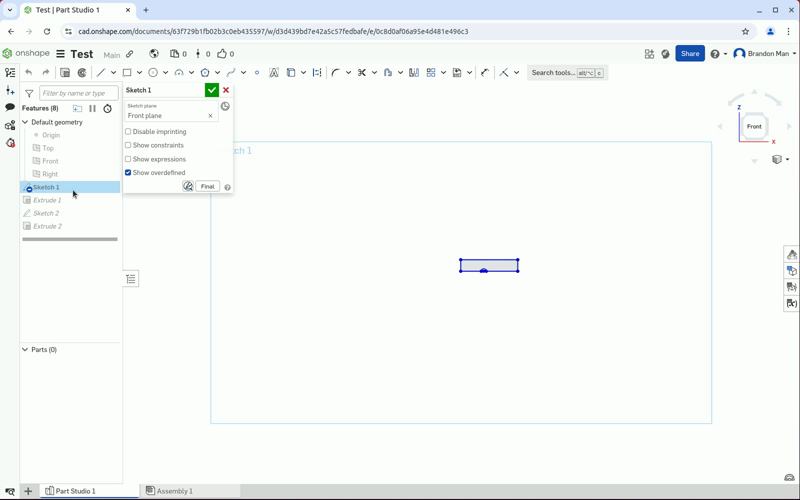
mouse_move(229, 92)
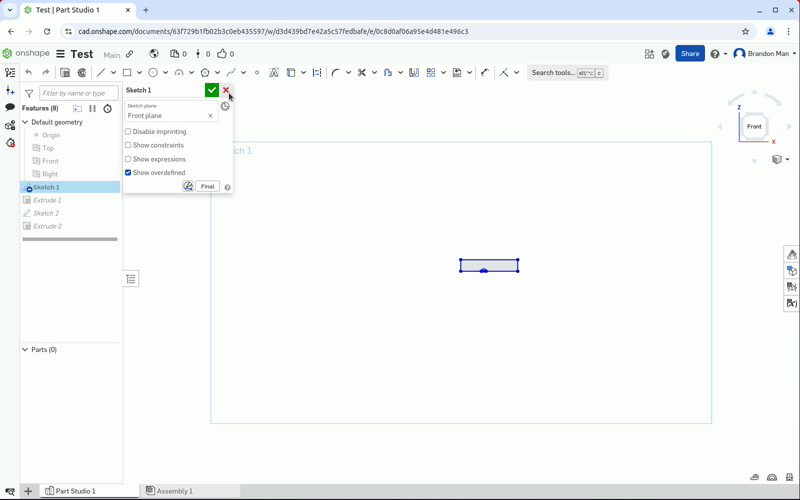
click(229, 92)
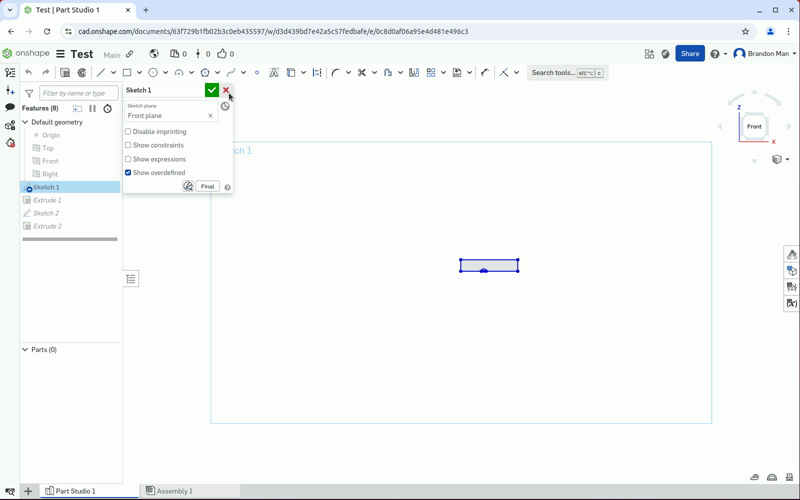
key(shift+s)
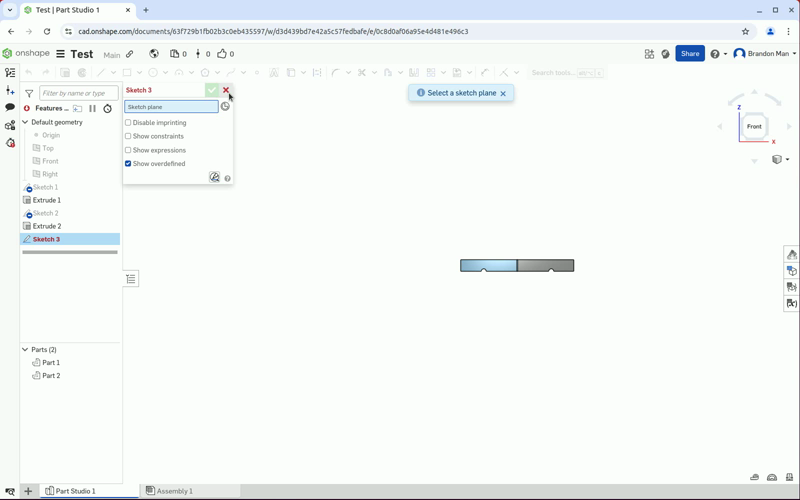
mouse_move(73, 163)
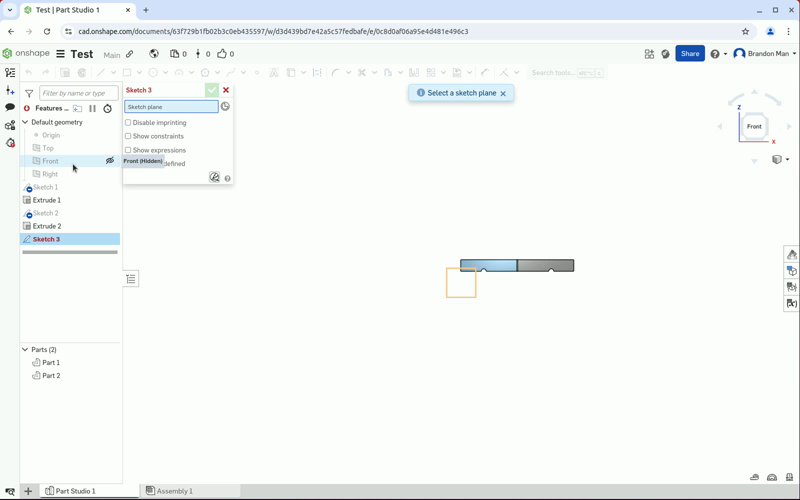
click(73, 163)
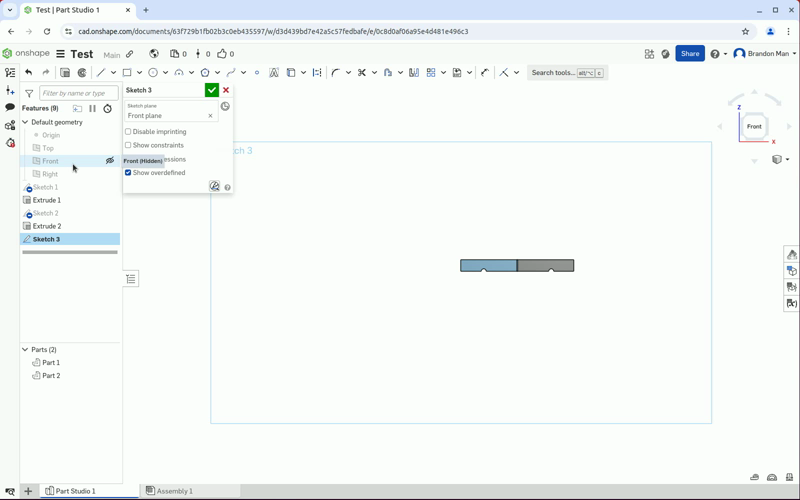
mouse_move(73, 352)
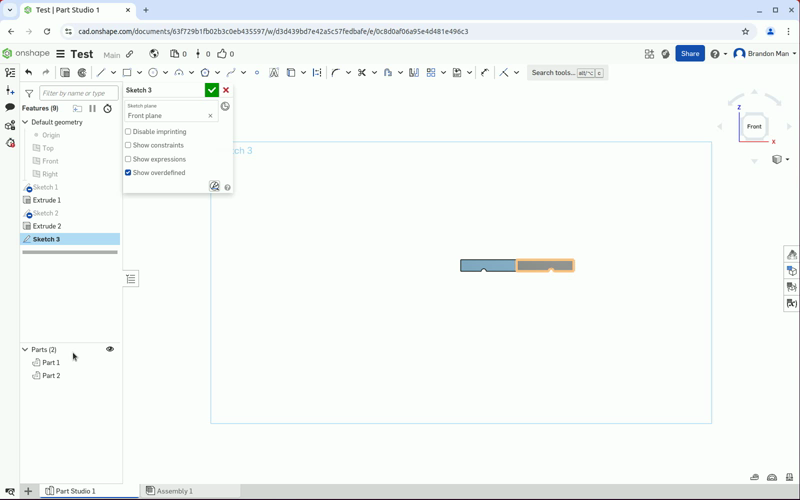
key(y)
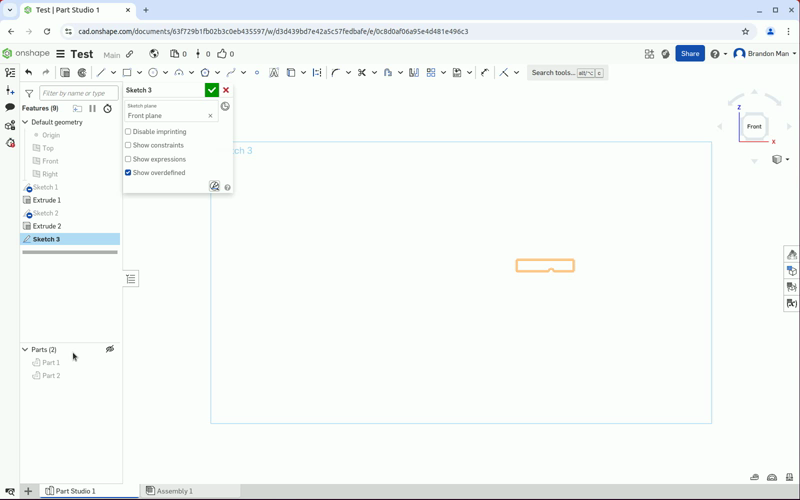
key(l)
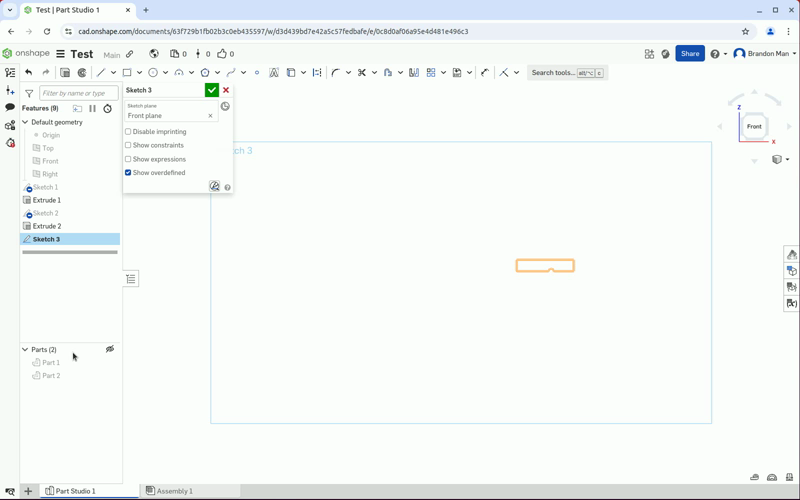
key_down(shift)
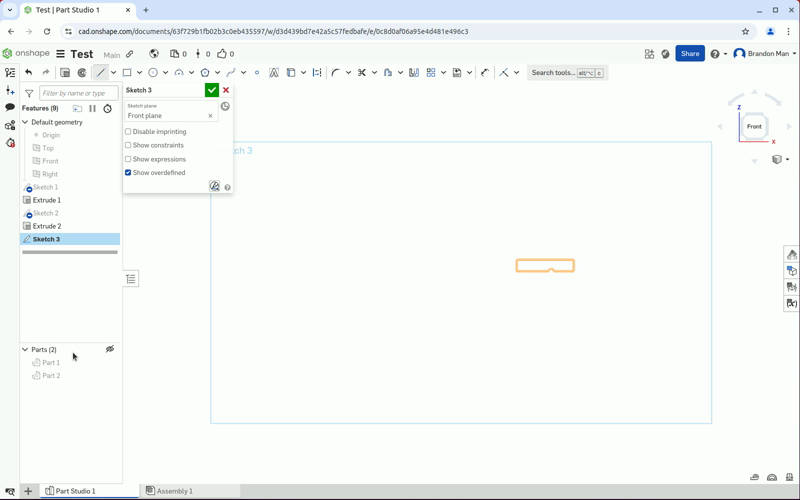
mouse_move(516, 282)
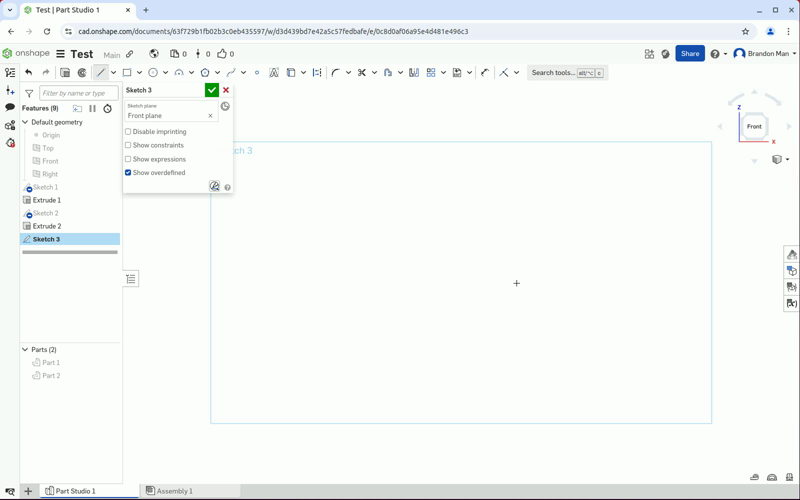
click(516, 282)
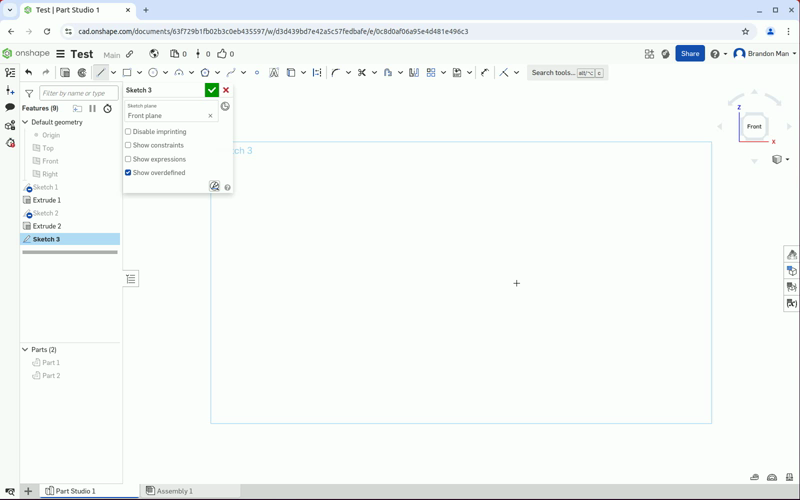
key_up(shift)
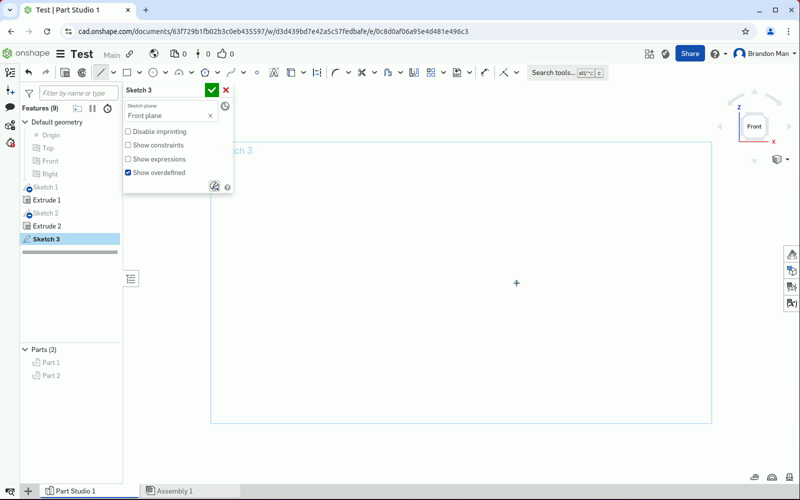
key_down(shift)
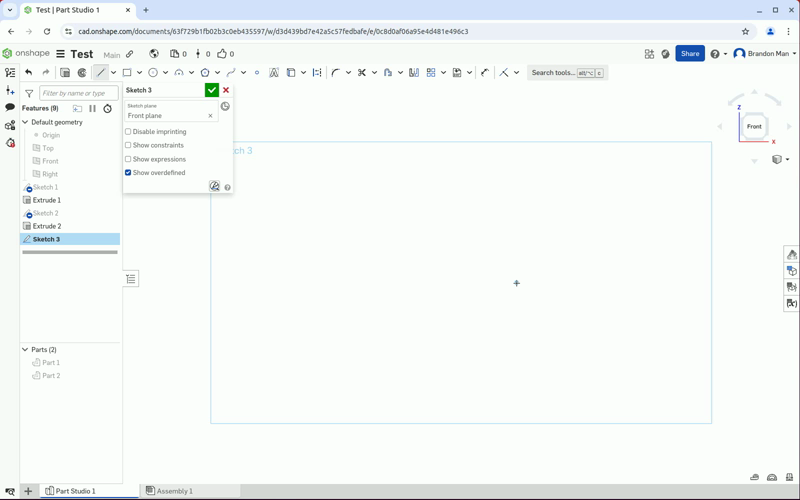
mouse_move(546, 282)
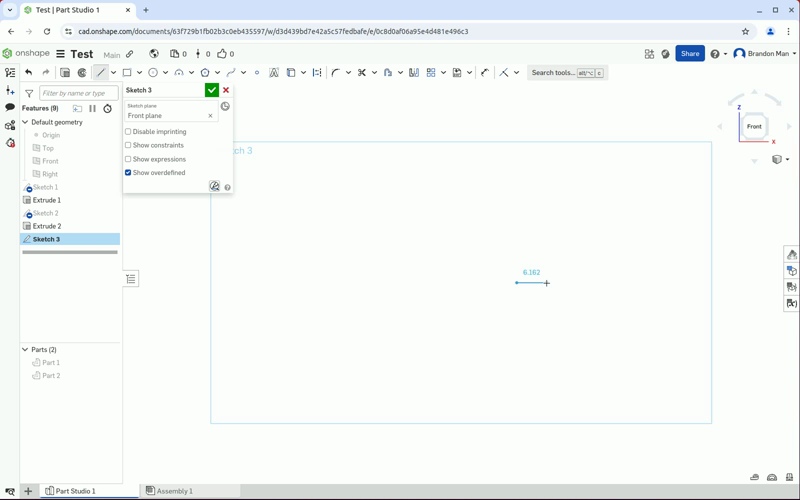
mouse_move(573, 282)
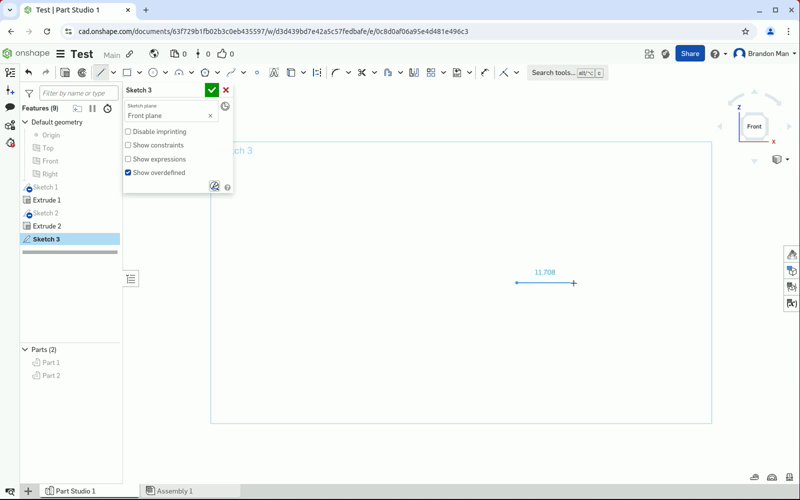
click(573, 282)
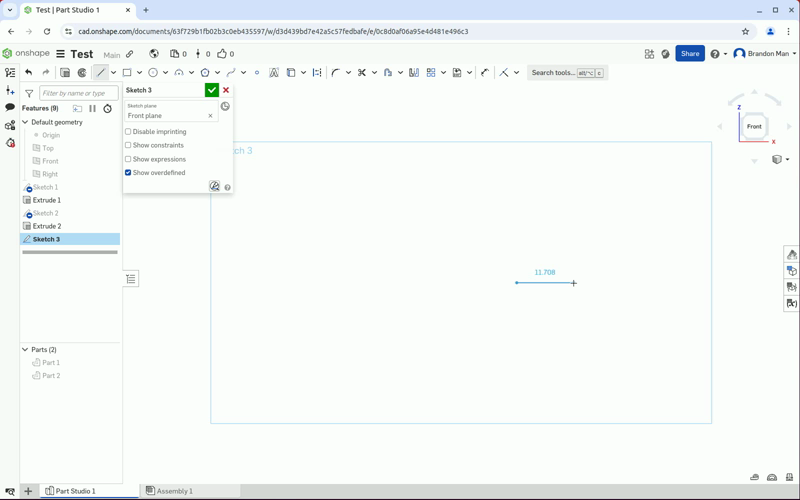
key_up(shift)
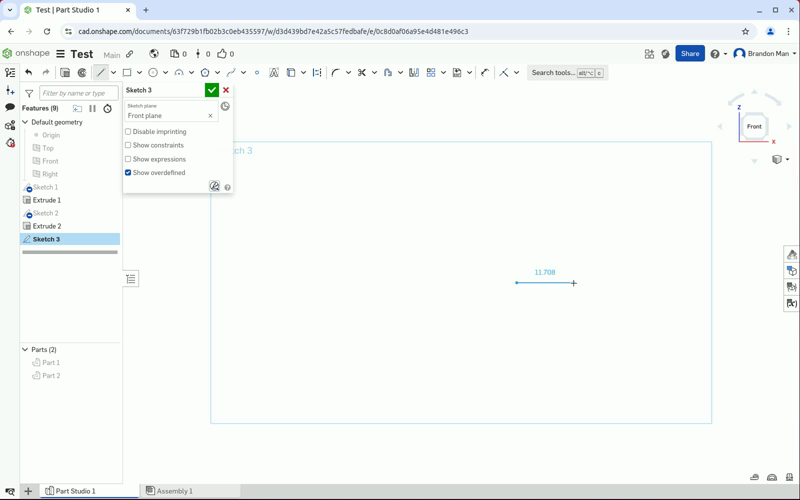
key_down(shift)
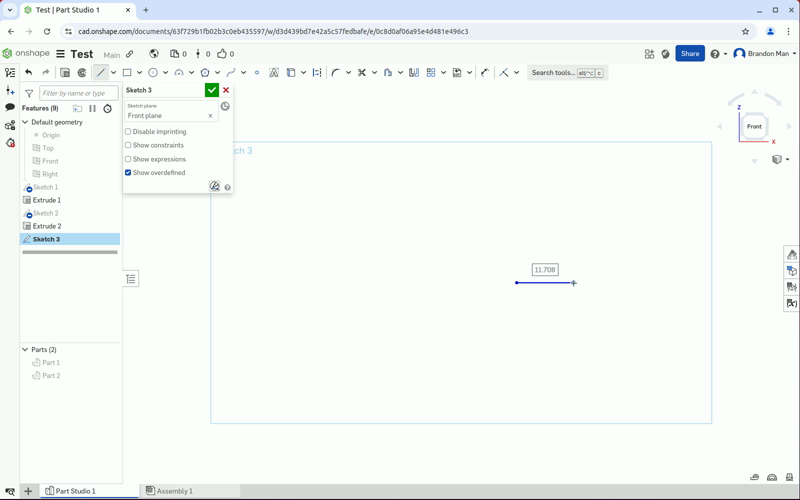
mouse_move(589, 282)
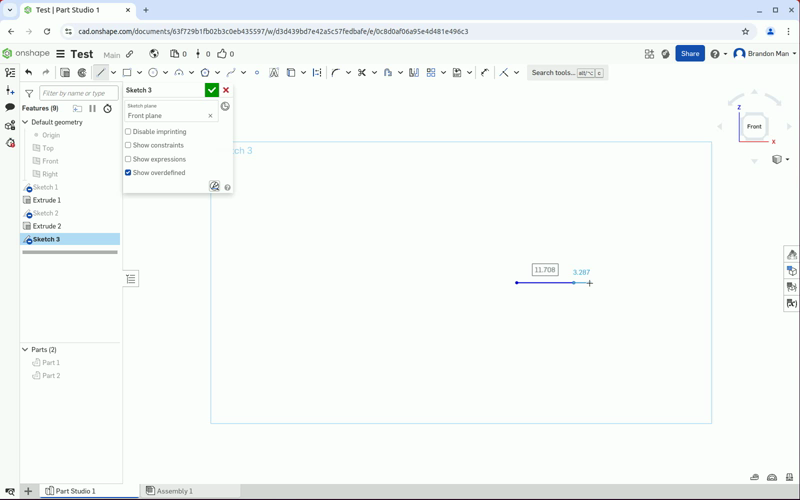
mouse_move(573, 271)
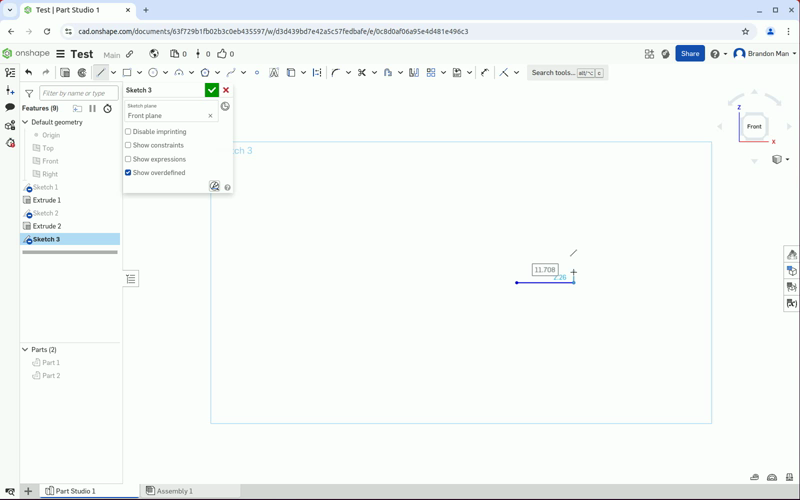
click(573, 271)
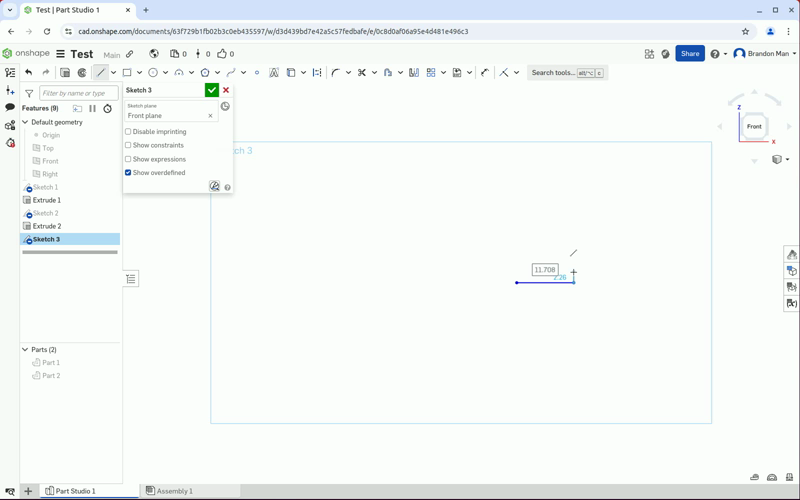
key_up(shift)
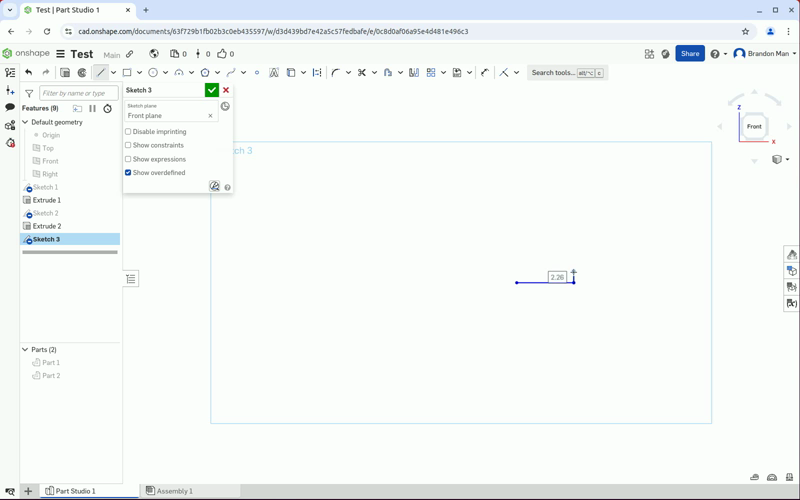
key_down(shift)
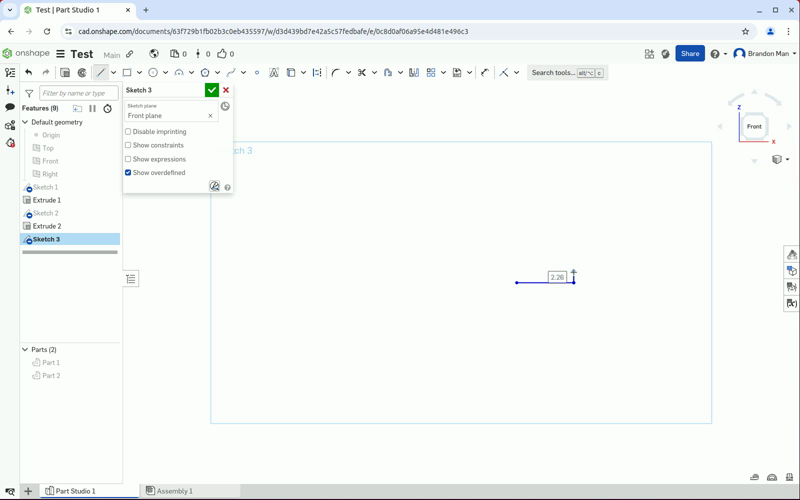
mouse_move(589, 271)
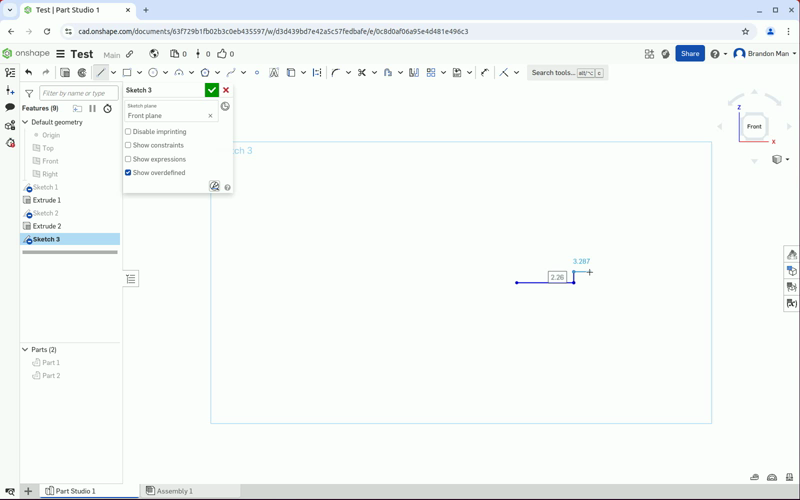
mouse_move(553, 271)
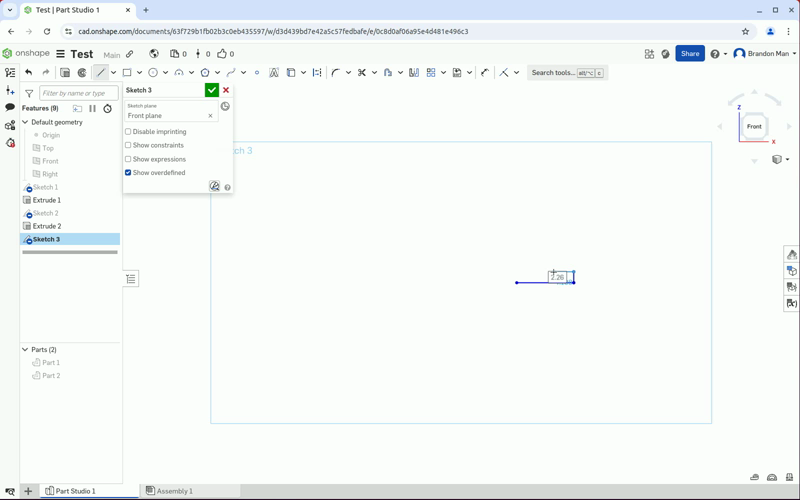
click(553, 271)
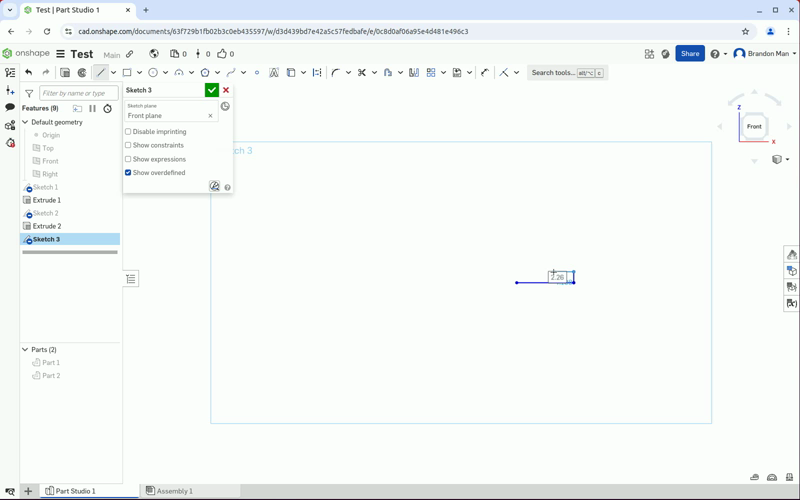
key_up(shift)
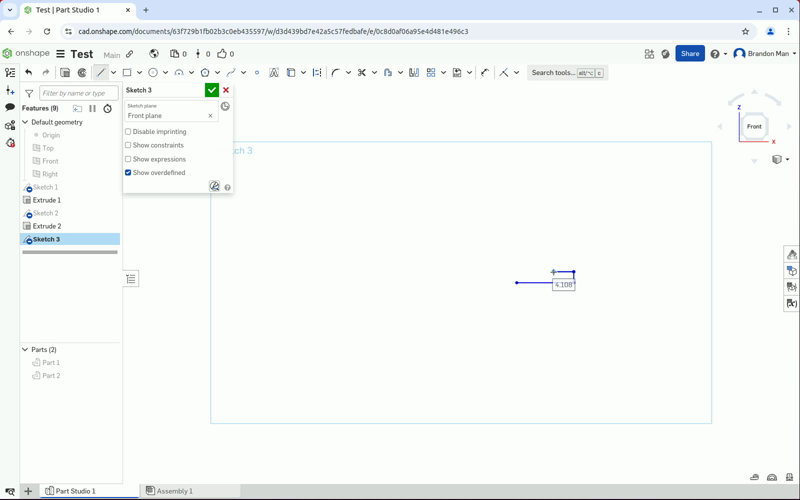
key(esc)
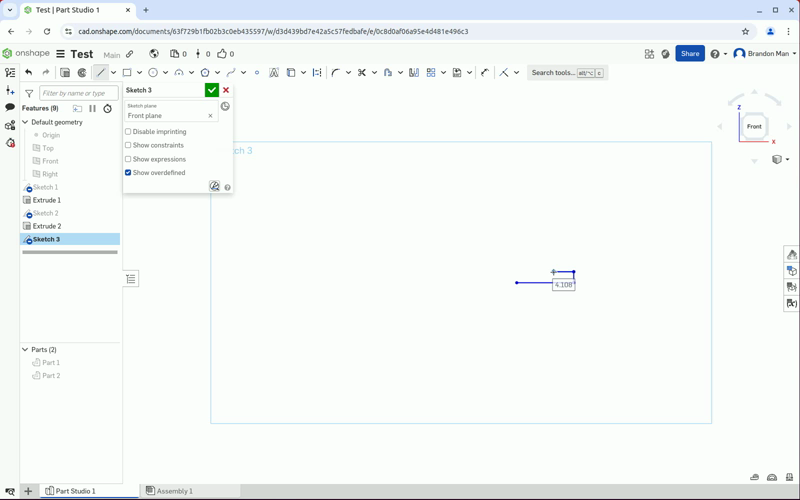
key(a)
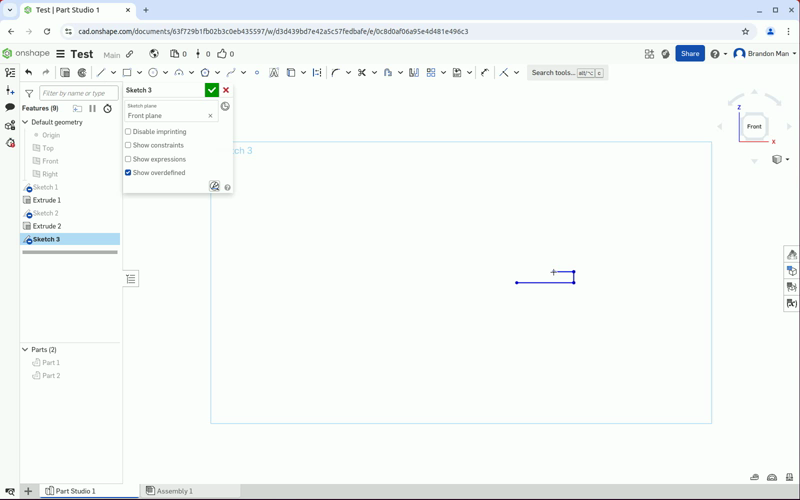
mouse_move(553, 271)
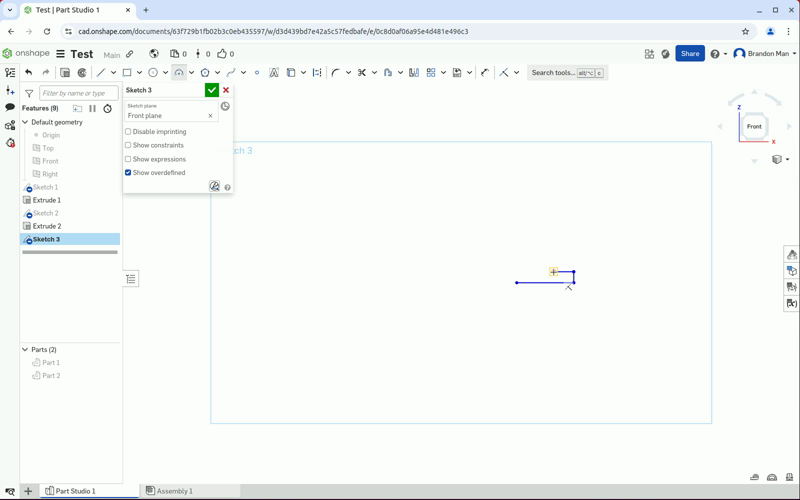
click(553, 271)
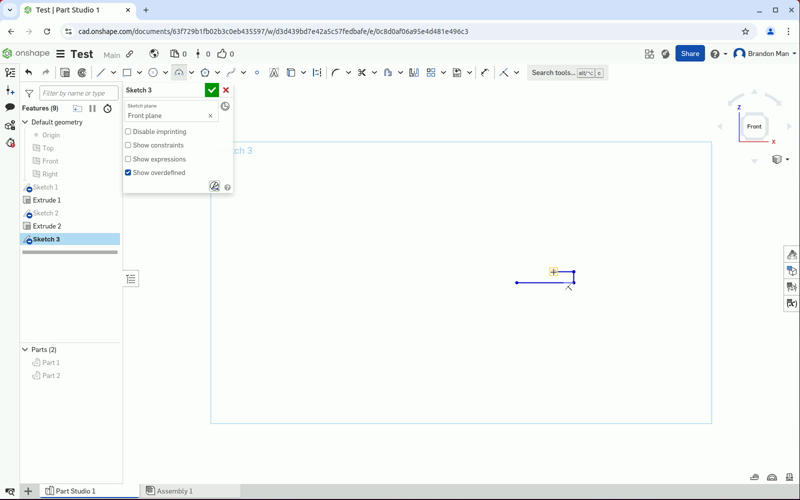
key_down(shift)
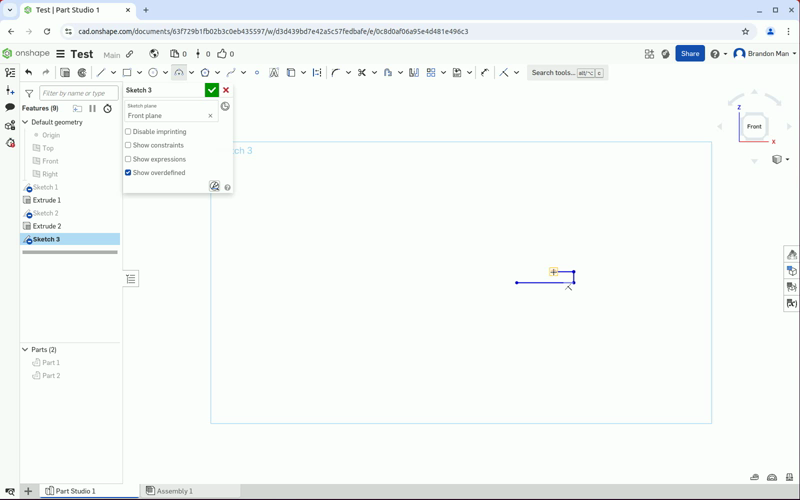
mouse_move(548, 271)
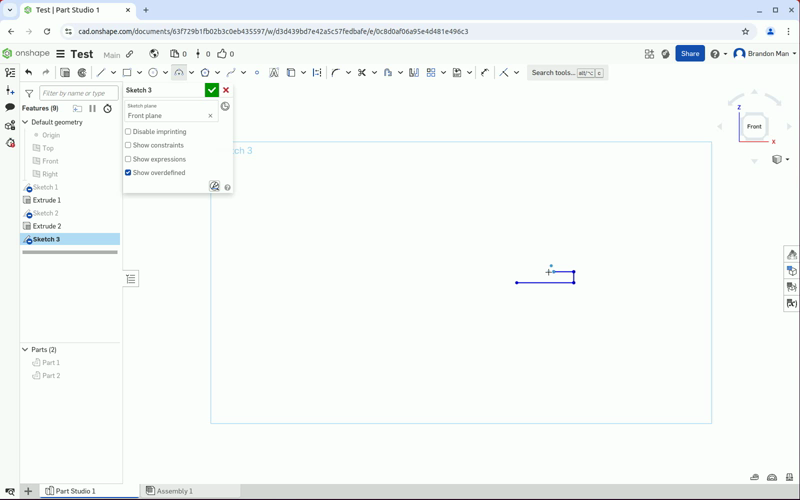
scroll(6)
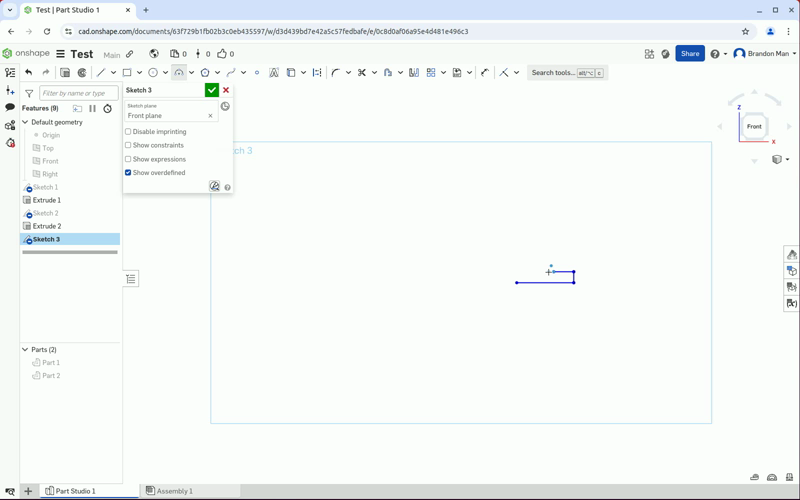
scroll(6)
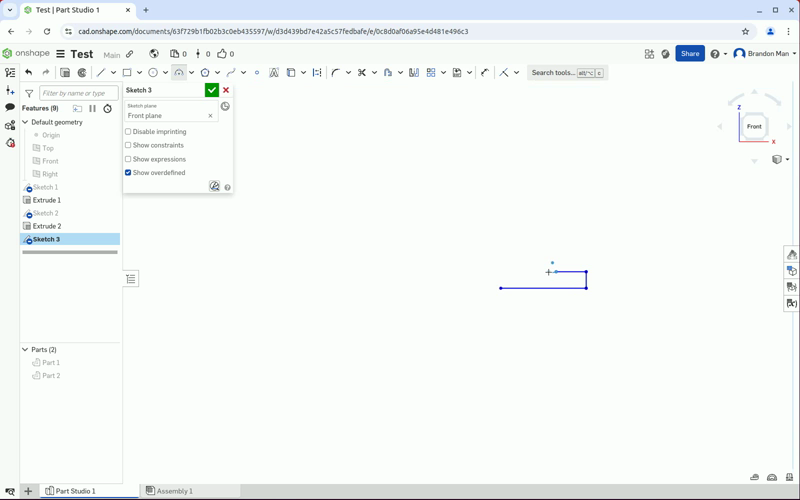
scroll(6)
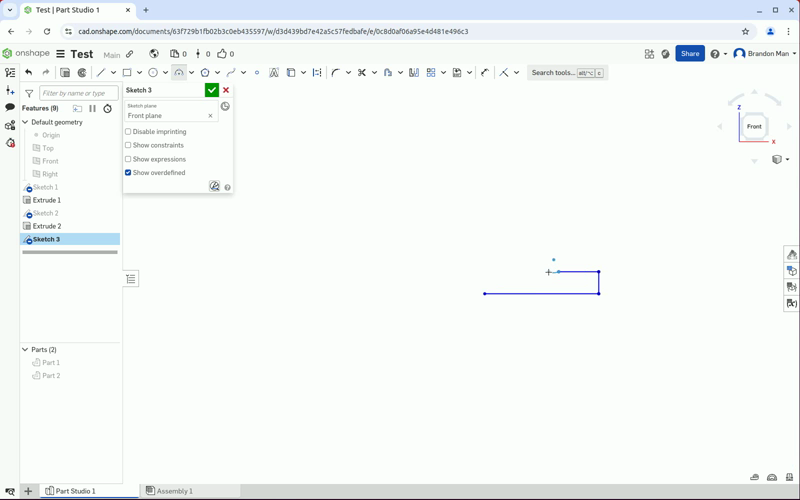
scroll(6)
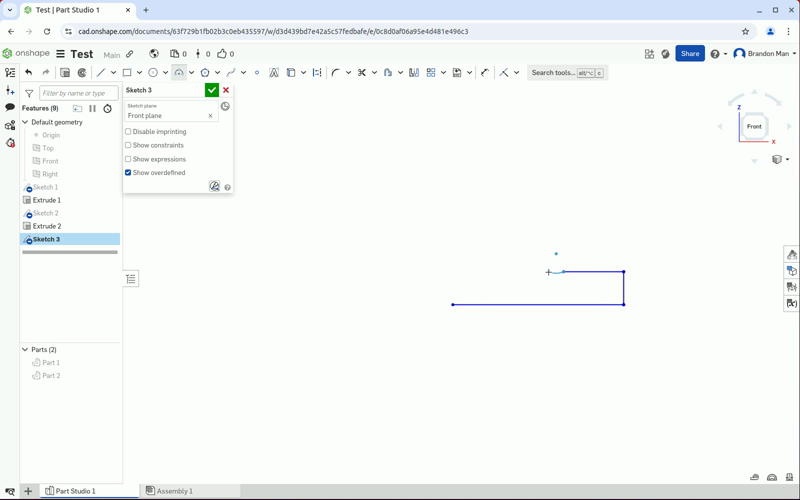
scroll(6)
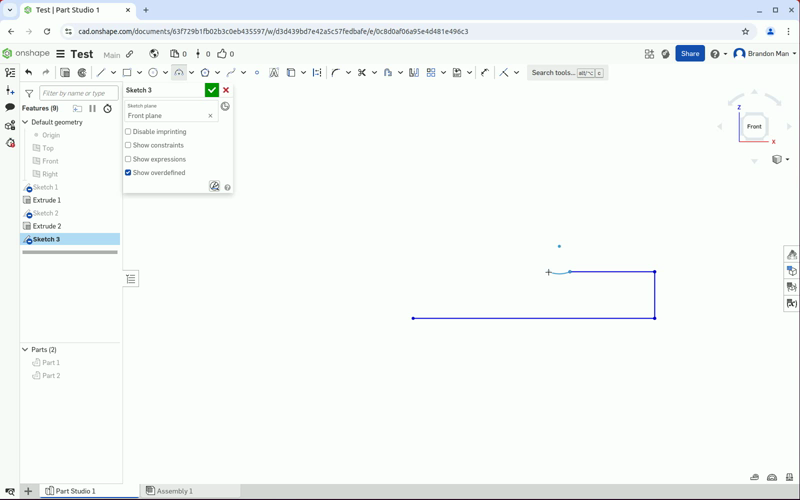
scroll(6)
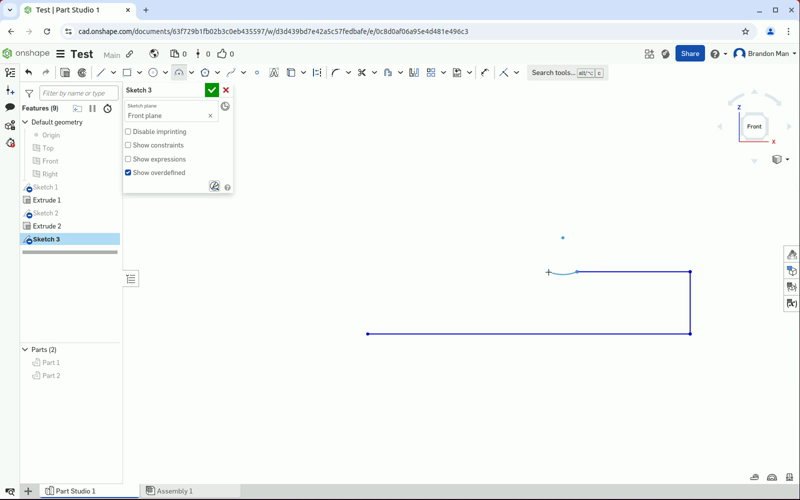
scroll(6)
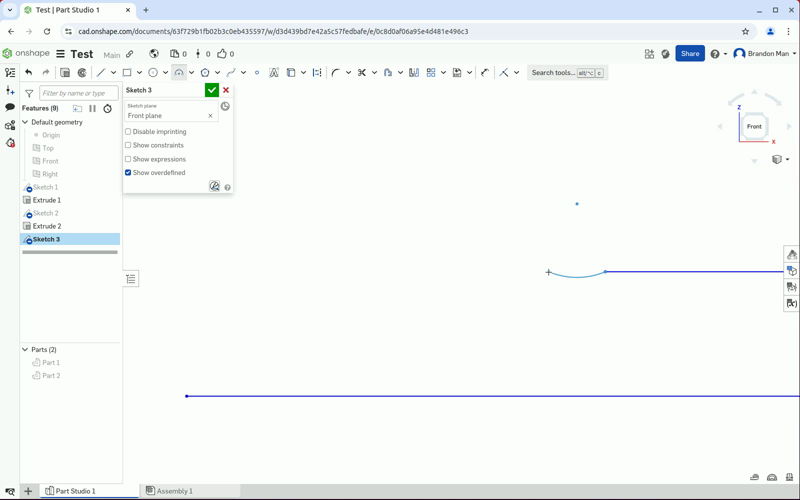
click(548, 271)
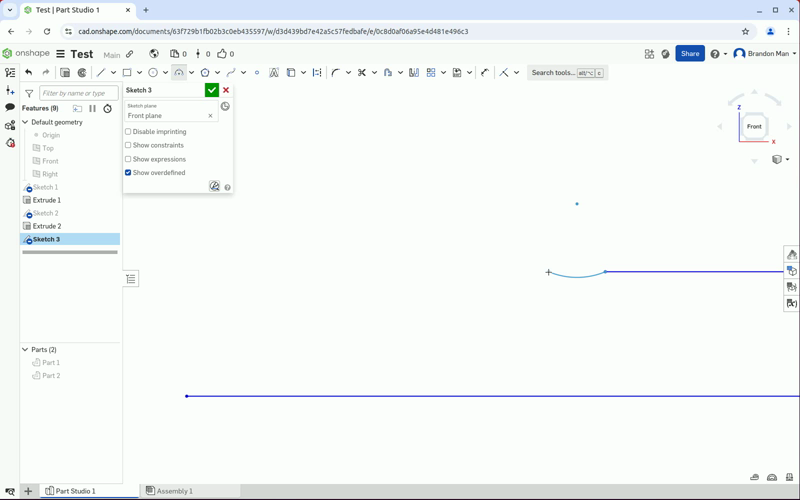
scroll(-6)
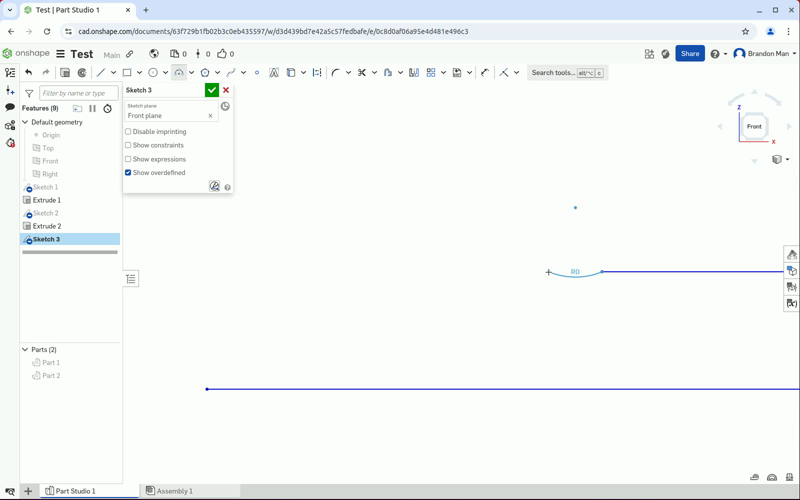
scroll(-6)
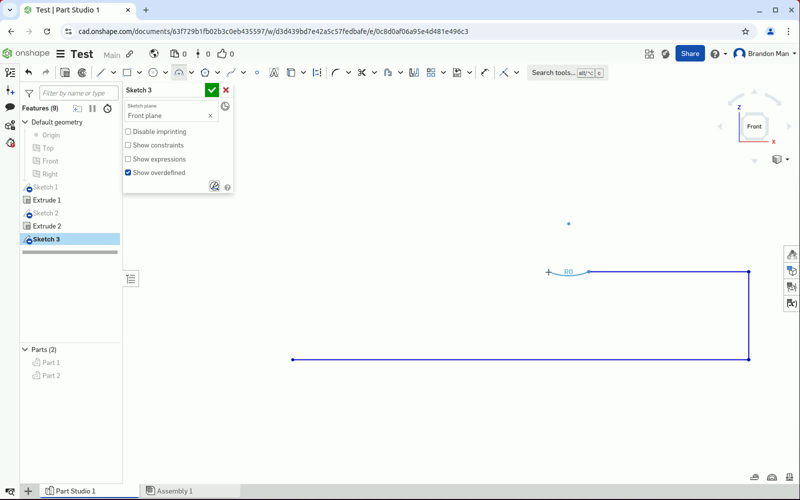
scroll(-6)
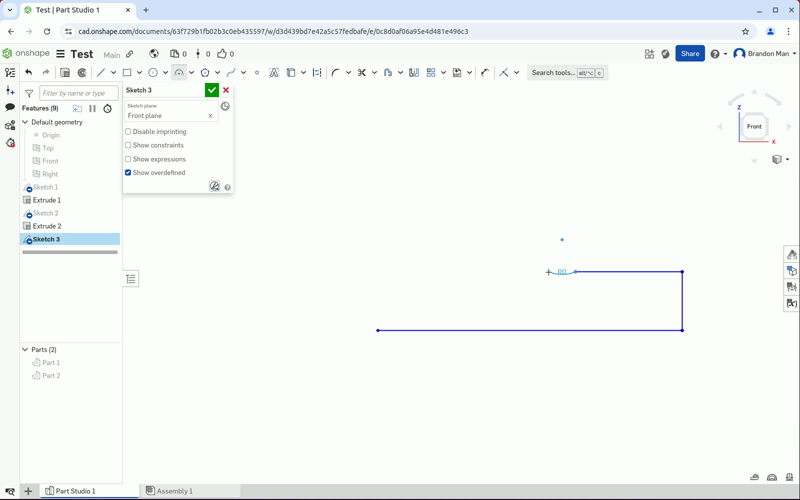
scroll(-6)
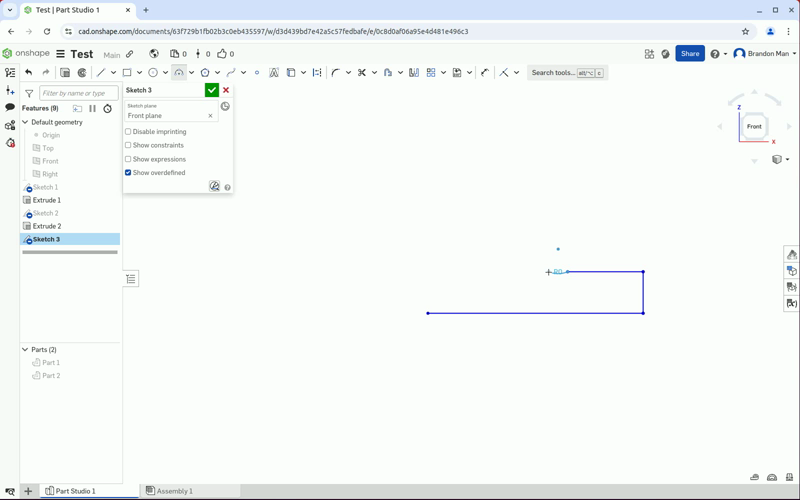
scroll(-6)
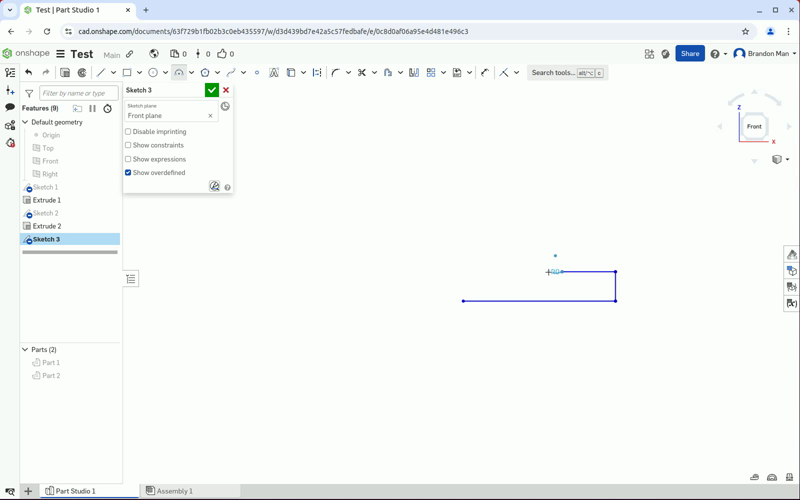
scroll(-6)
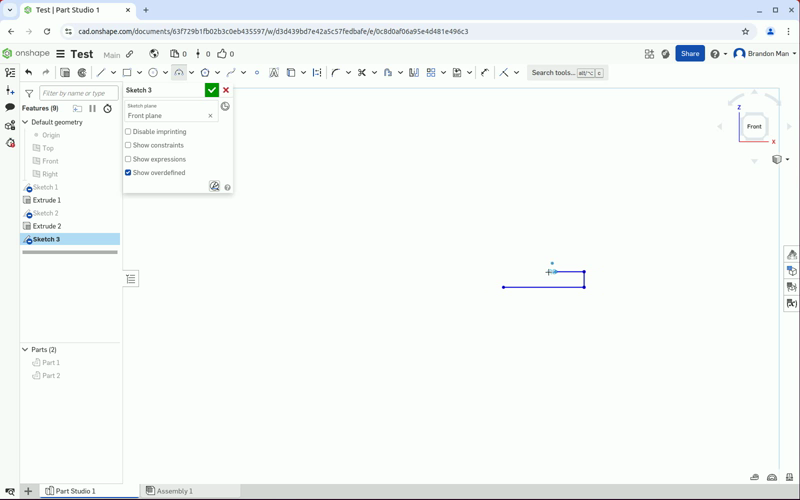
scroll(-6)
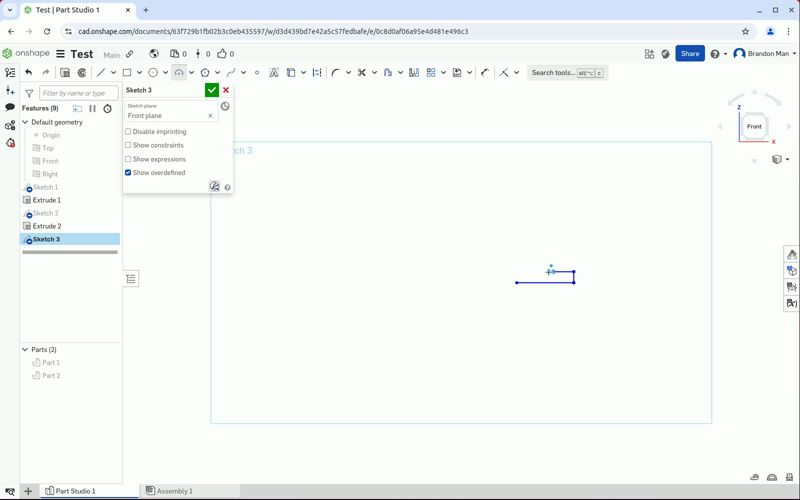
mouse_move(551, 273)
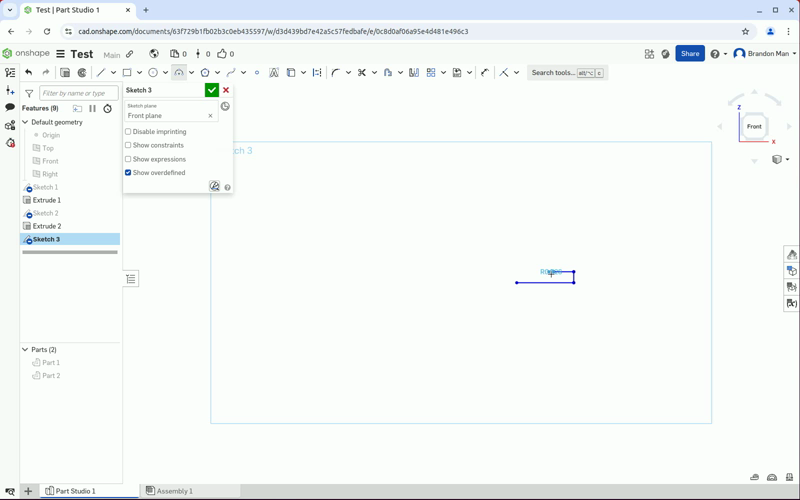
scroll(6)
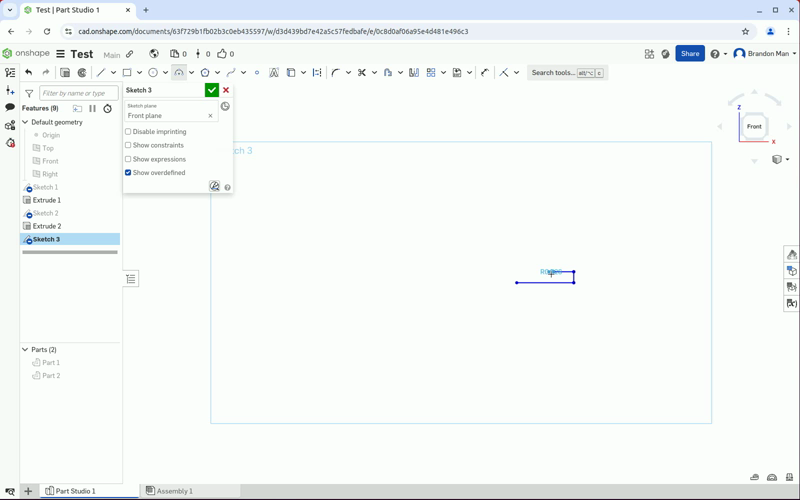
scroll(6)
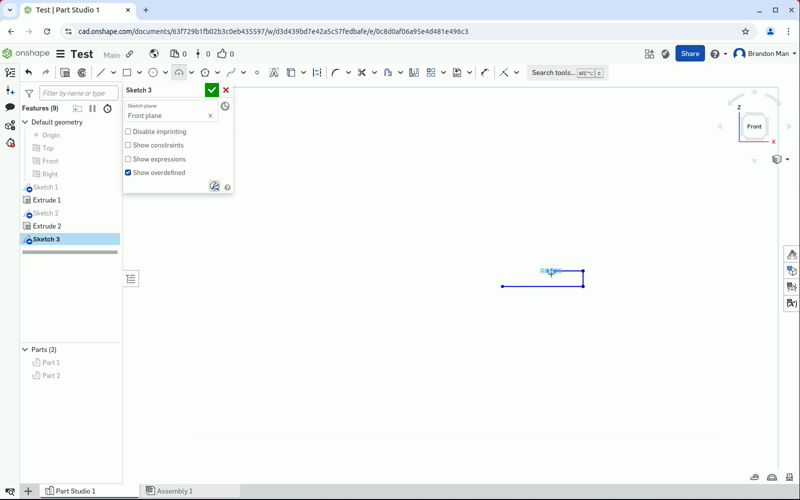
scroll(6)
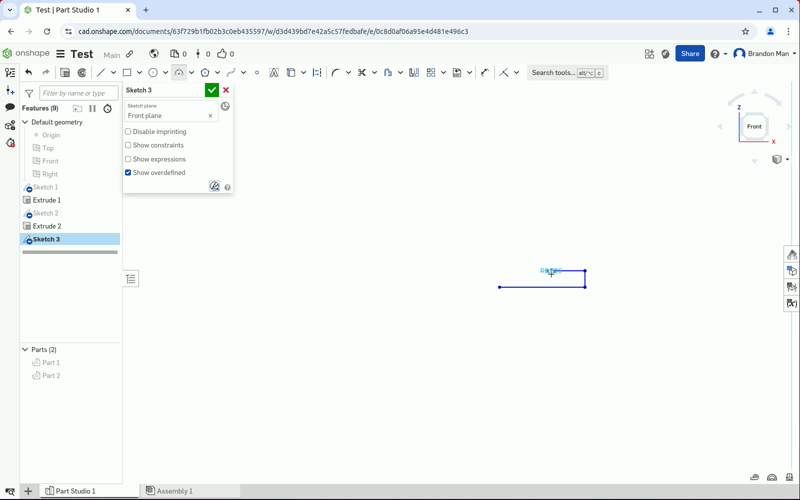
scroll(6)
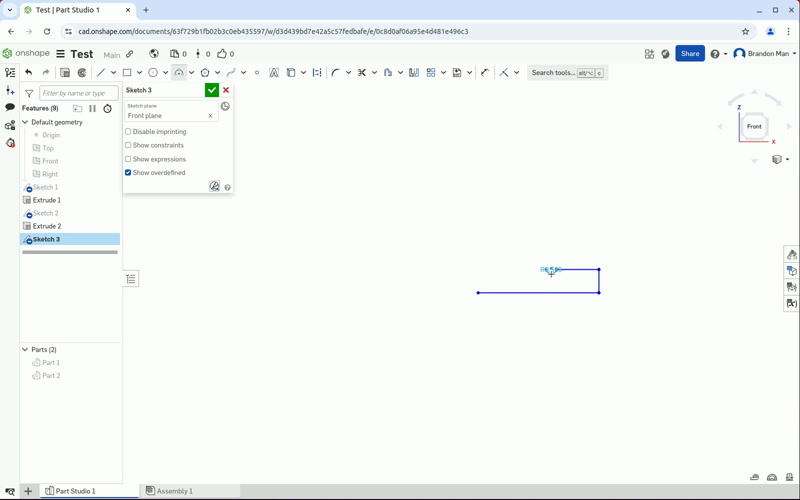
scroll(6)
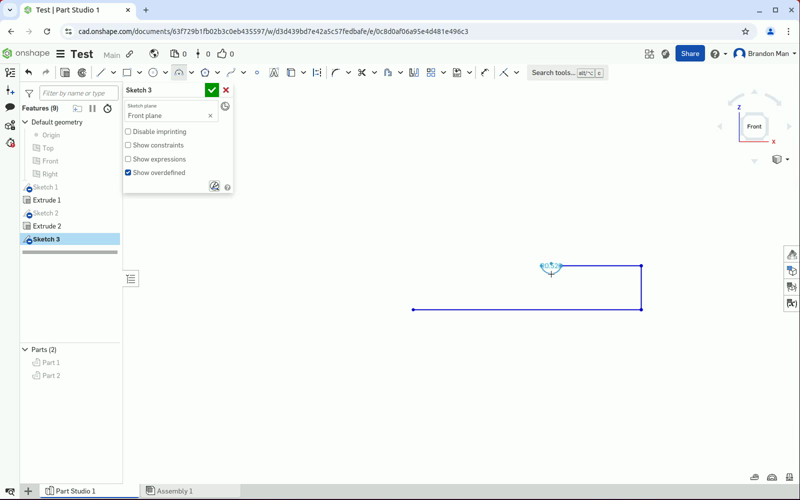
scroll(6)
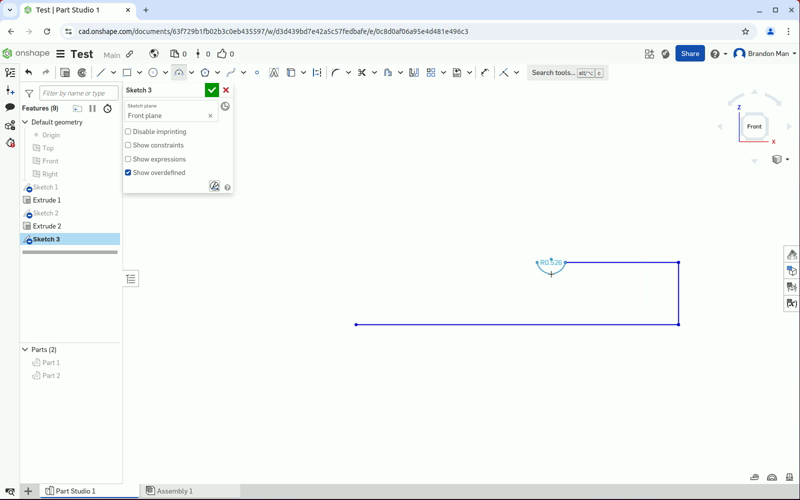
scroll(6)
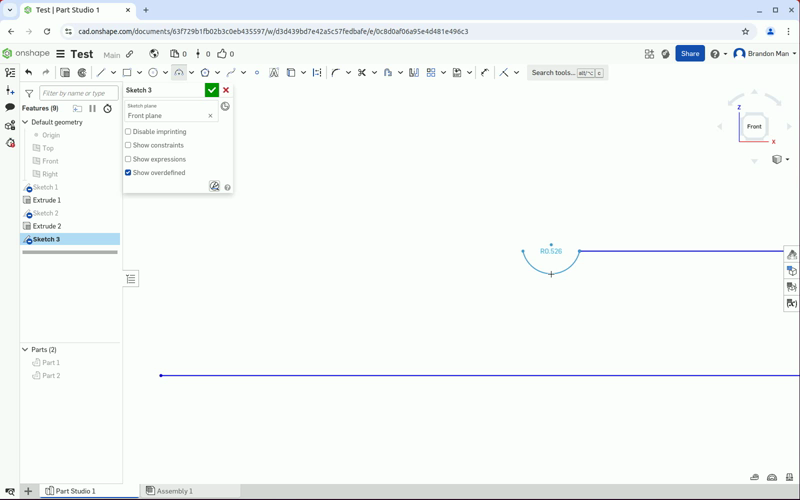
click(551, 273)
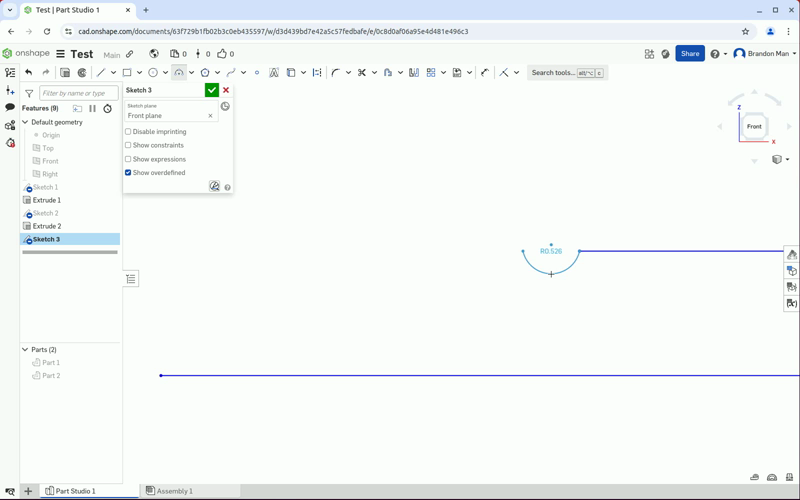
scroll(-6)
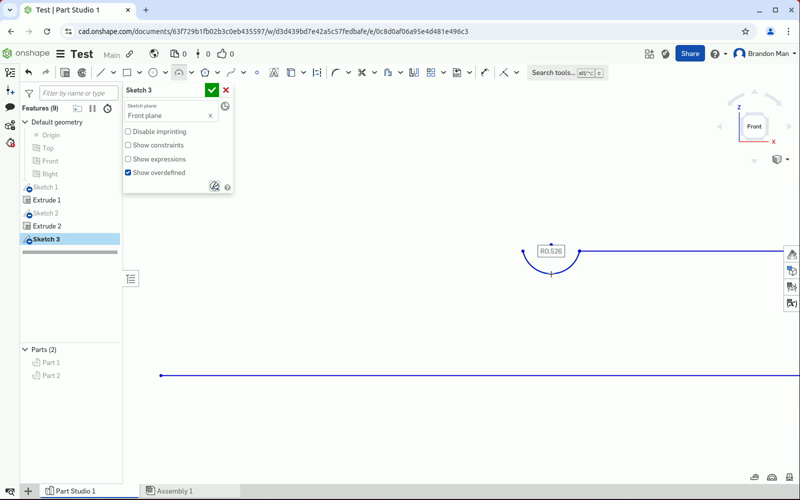
scroll(-6)
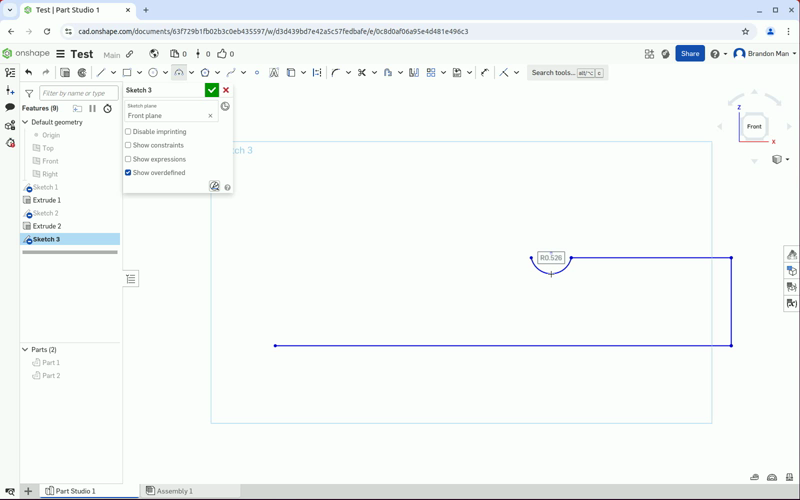
scroll(-6)
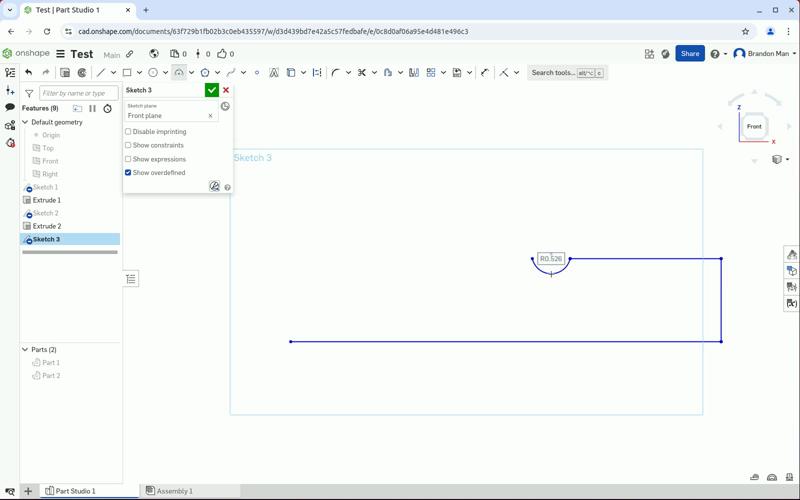
scroll(-6)
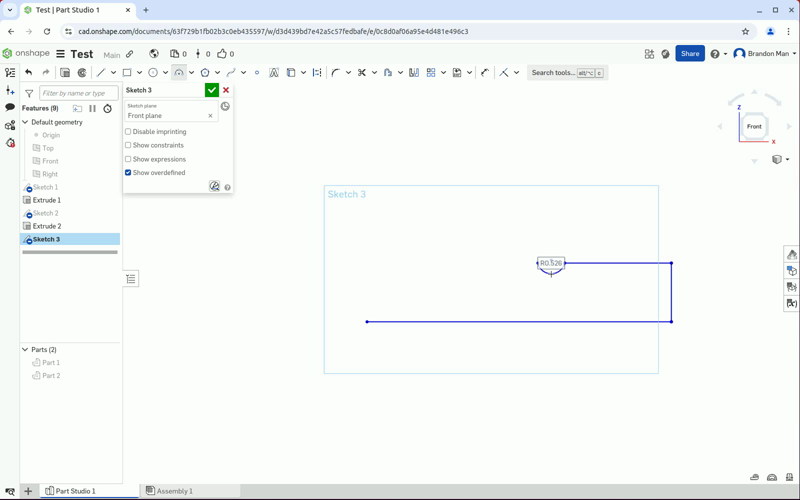
scroll(-6)
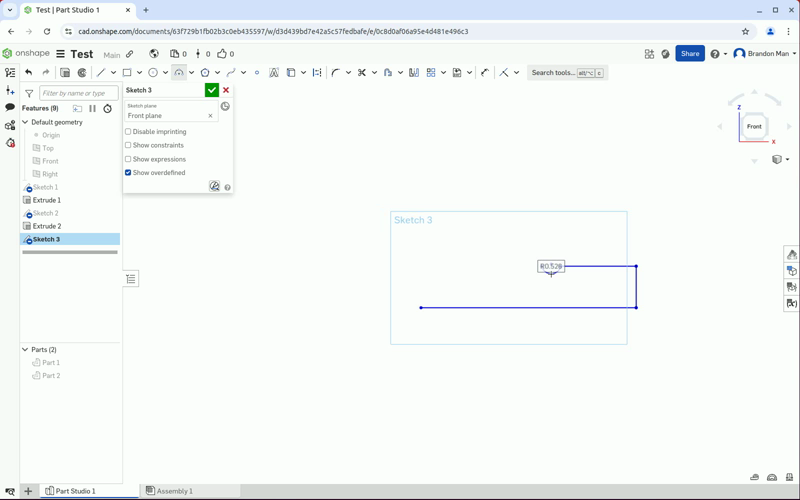
scroll(-6)
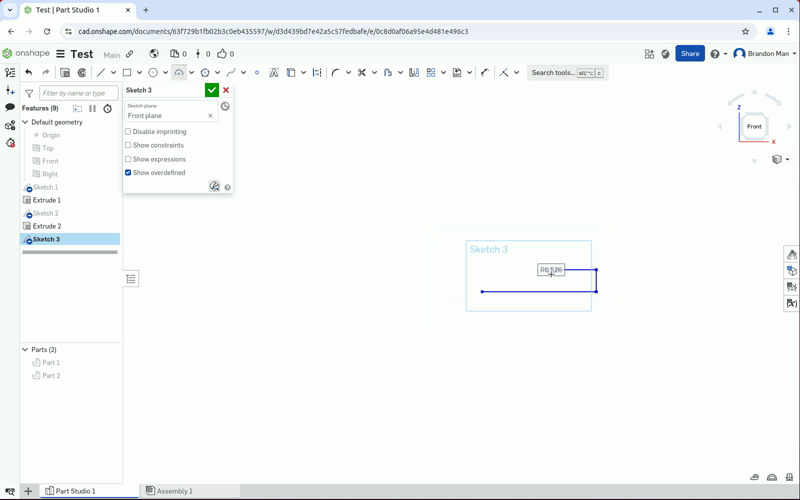
scroll(-6)
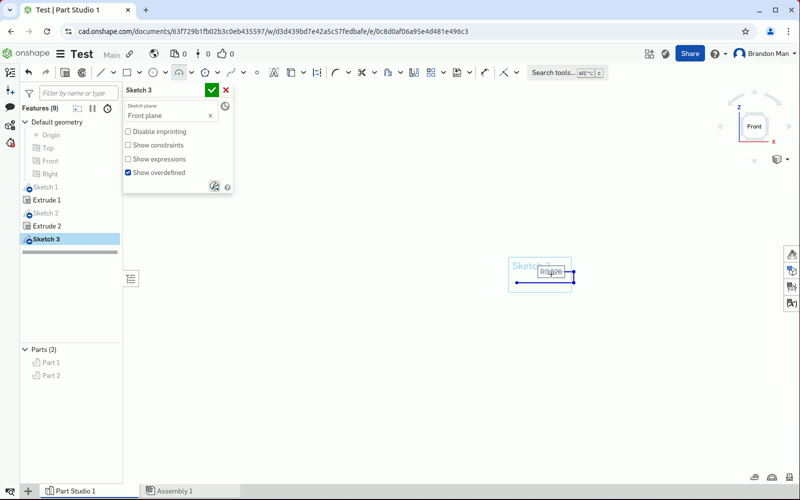
key_up(shift)
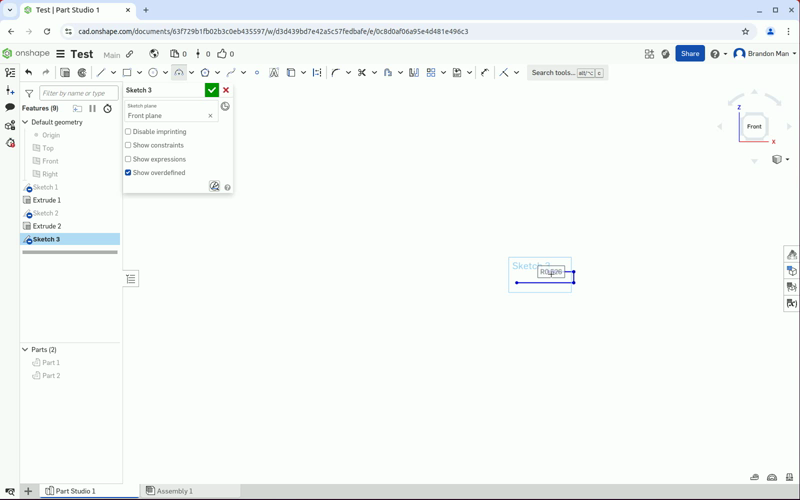
key(esc)
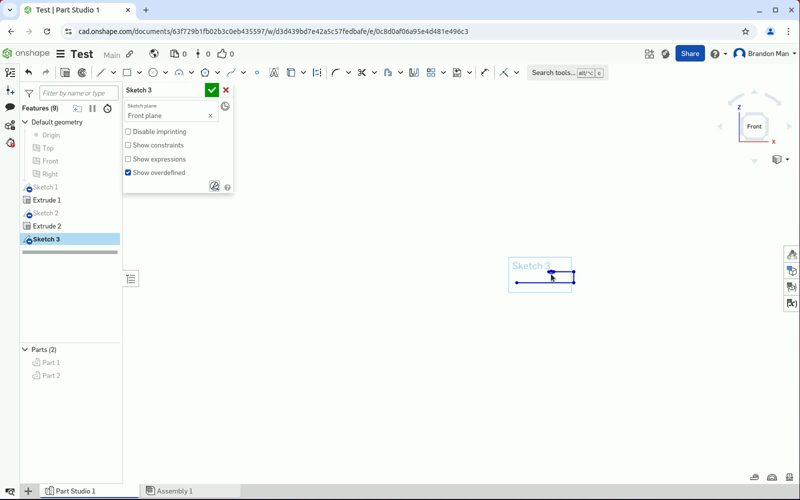
key(l)
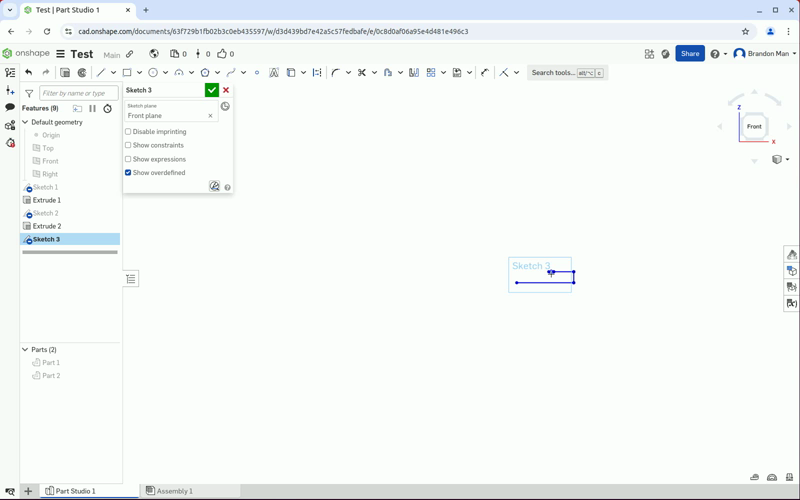
mouse_move(548, 271)
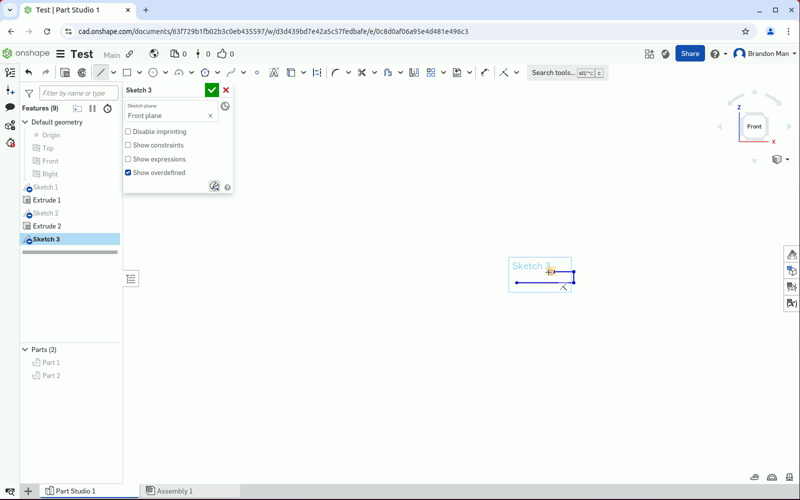
scroll(6)
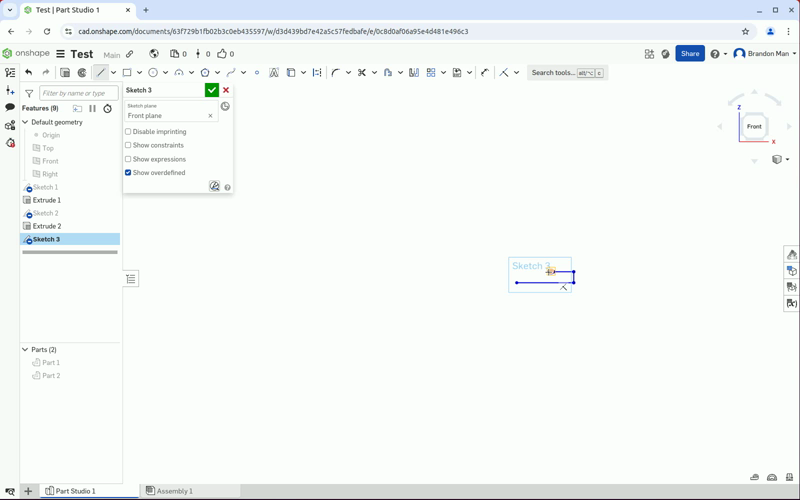
scroll(6)
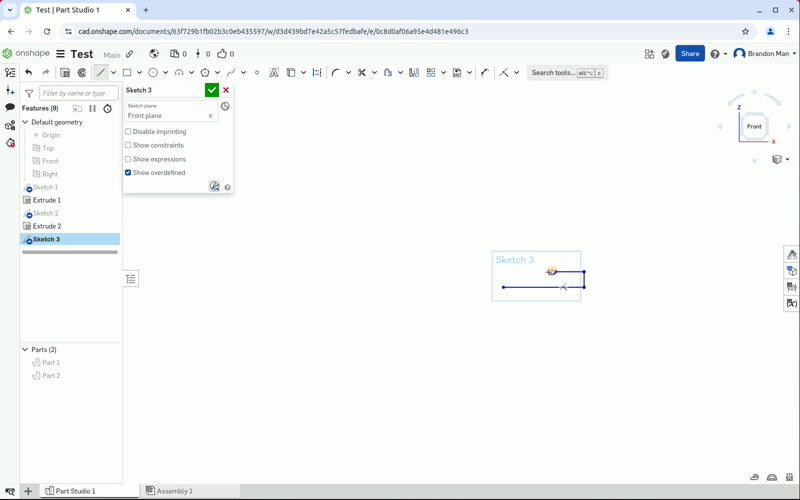
scroll(6)
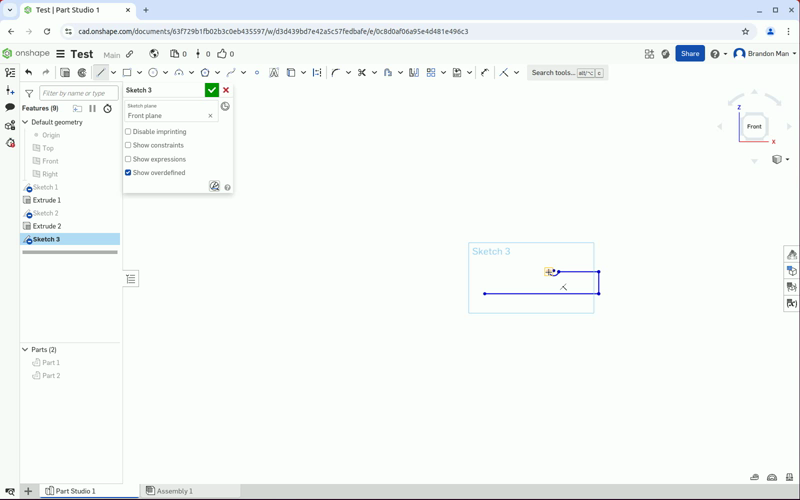
scroll(6)
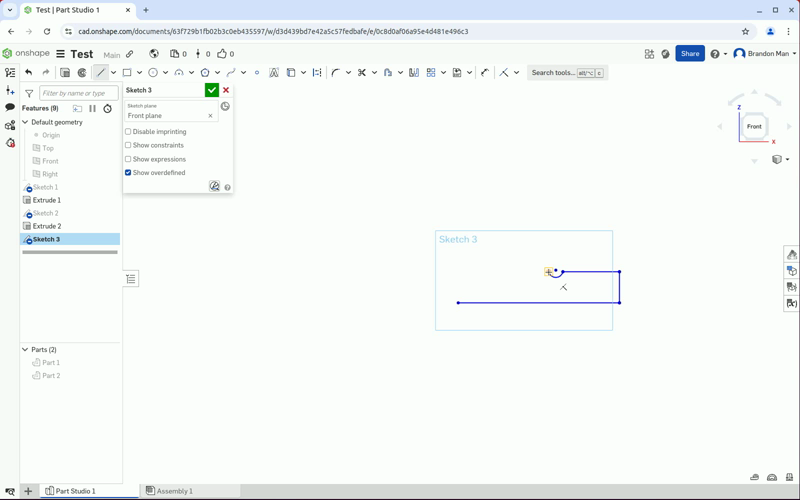
scroll(6)
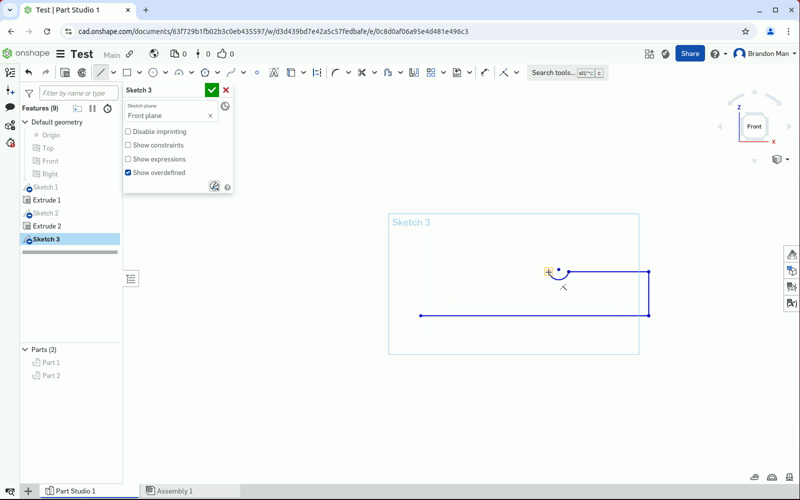
scroll(6)
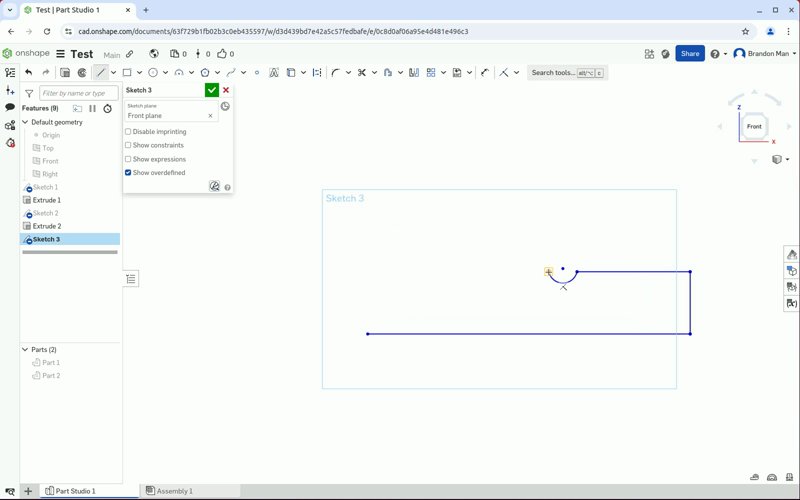
scroll(6)
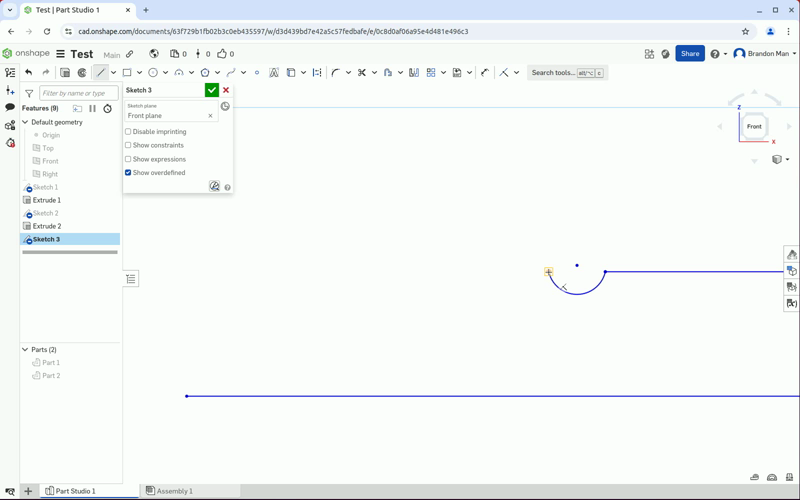
click(548, 271)
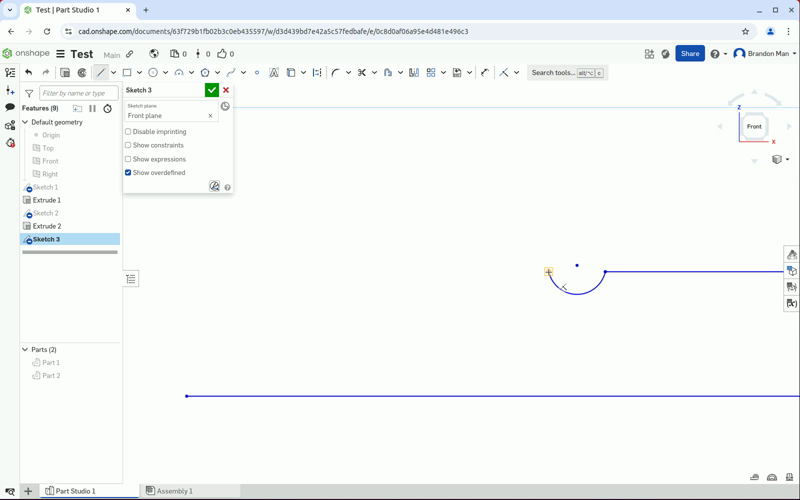
scroll(-6)
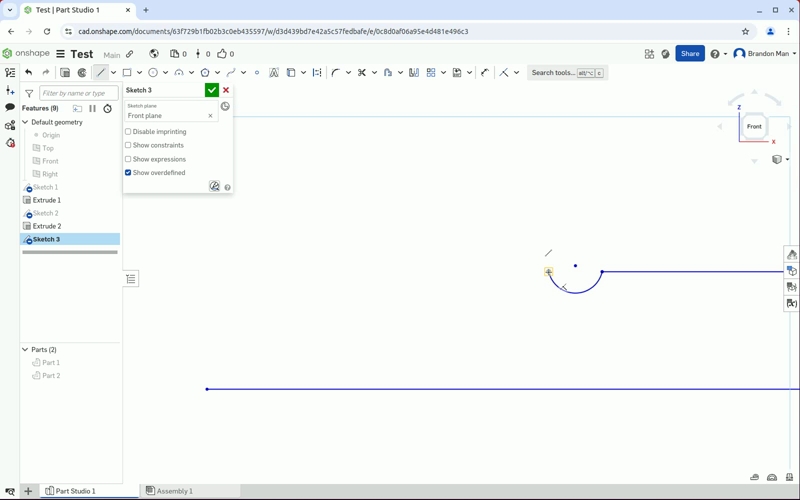
scroll(-6)
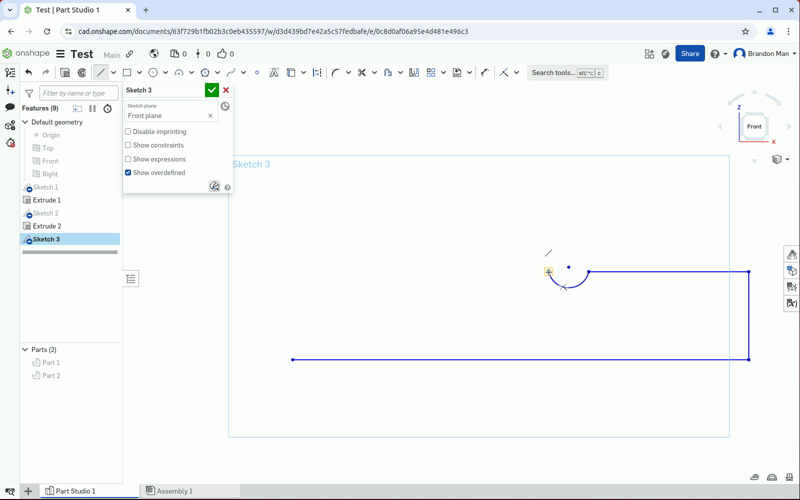
scroll(-6)
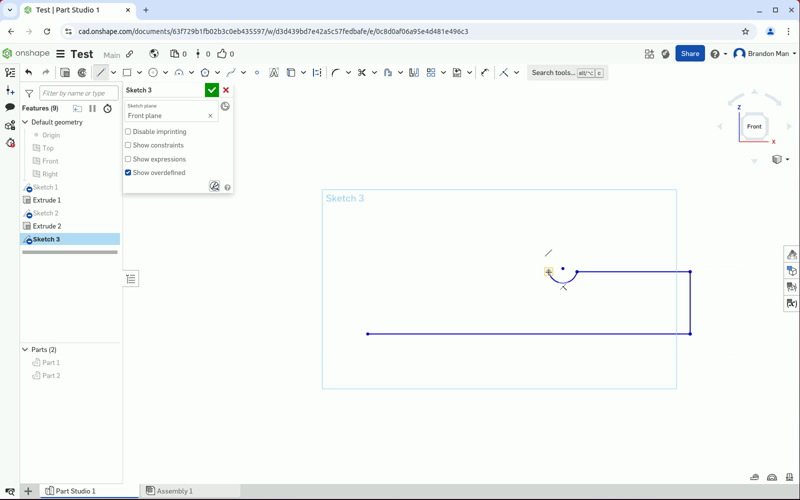
scroll(-6)
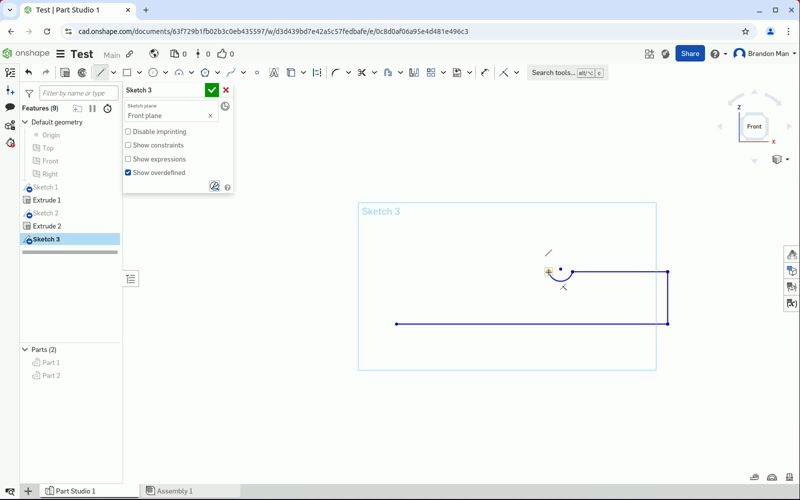
scroll(-6)
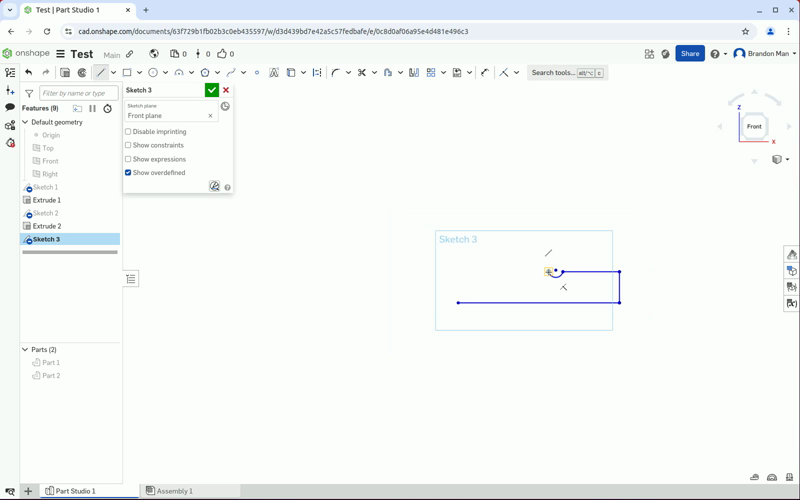
scroll(-6)
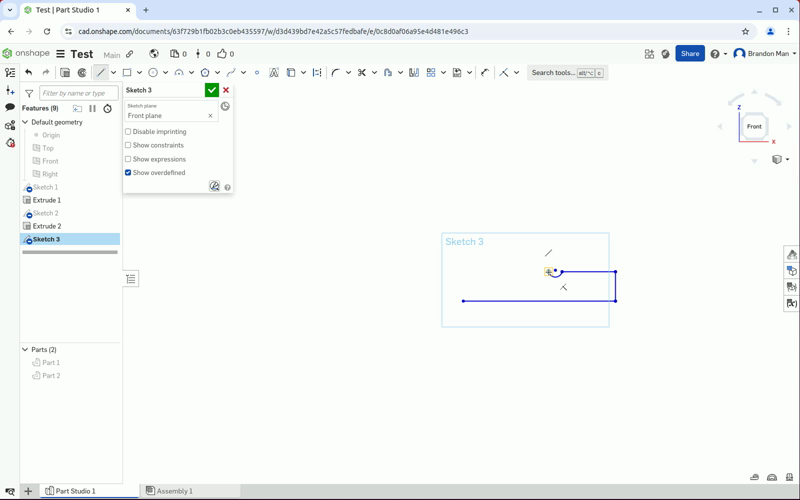
scroll(-6)
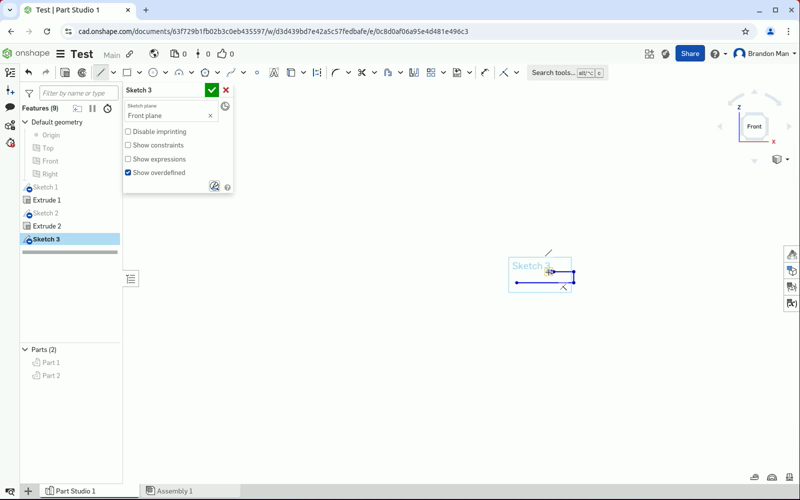
key_down(shift)
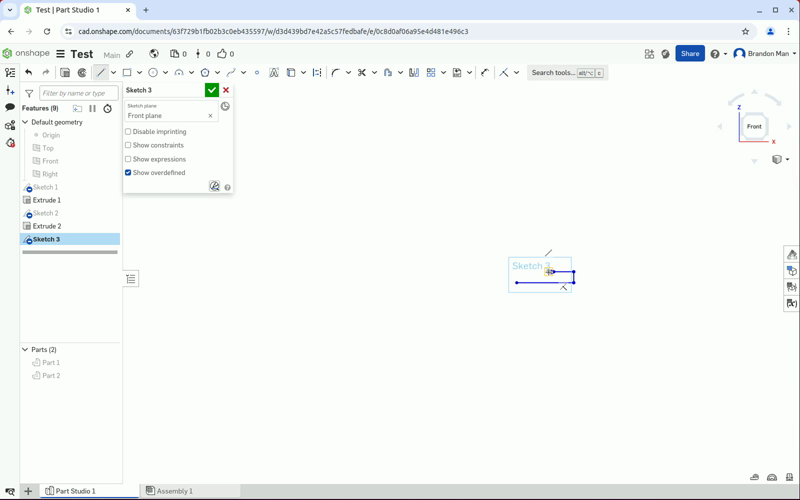
mouse_move(578, 271)
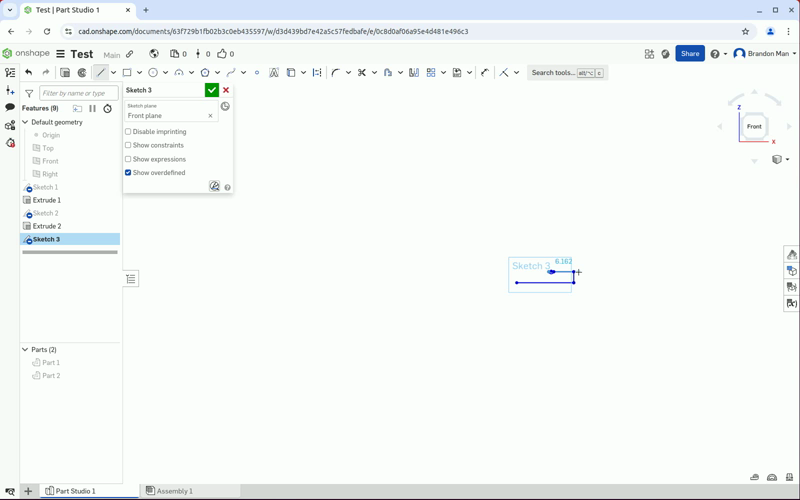
mouse_move(516, 271)
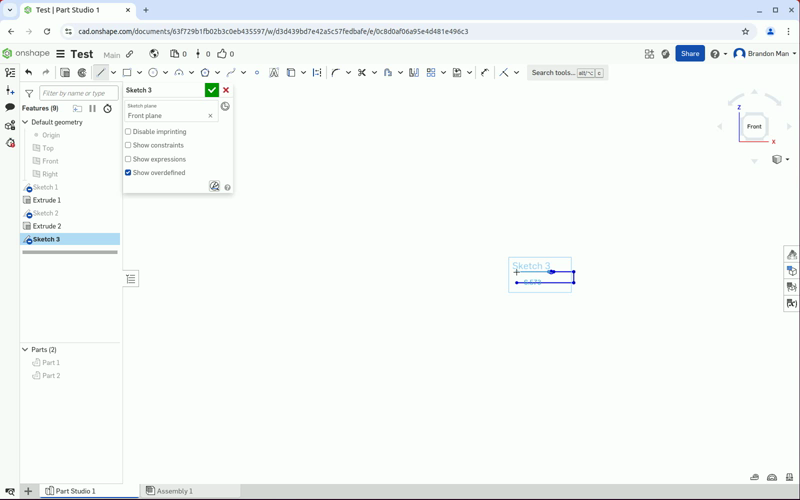
click(516, 271)
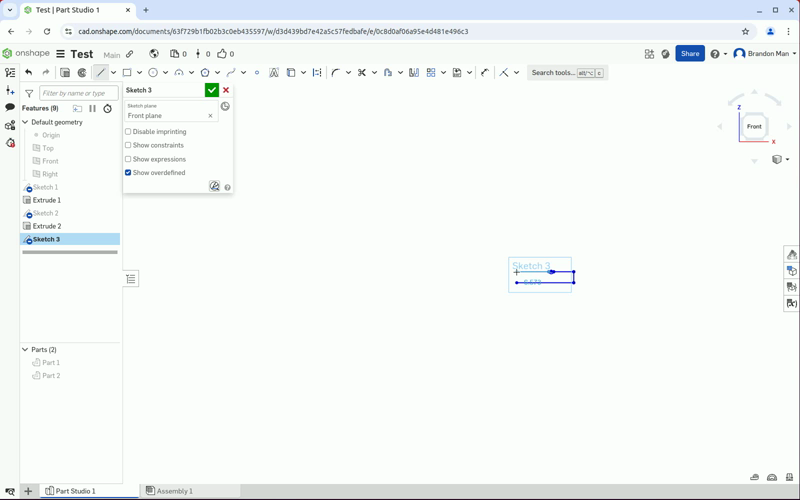
key_up(shift)
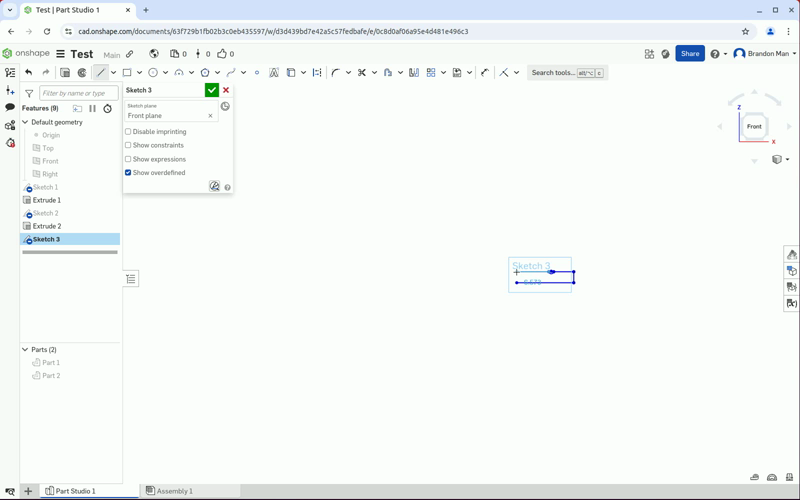
mouse_move(546, 271)
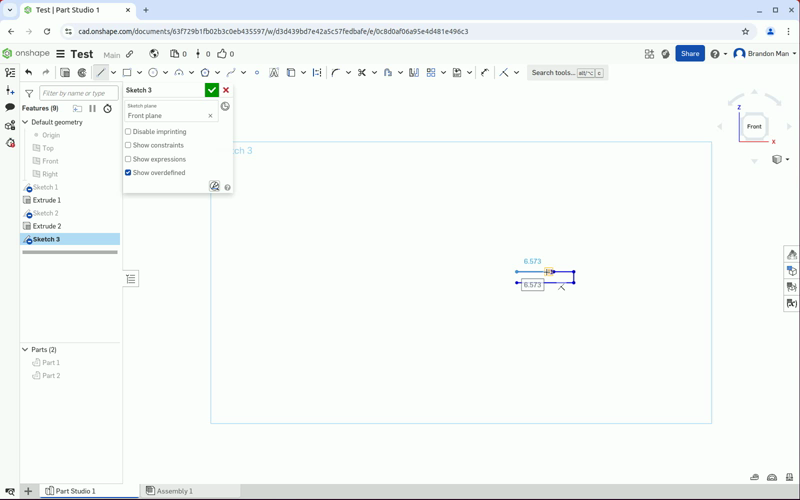
key_down(shift)
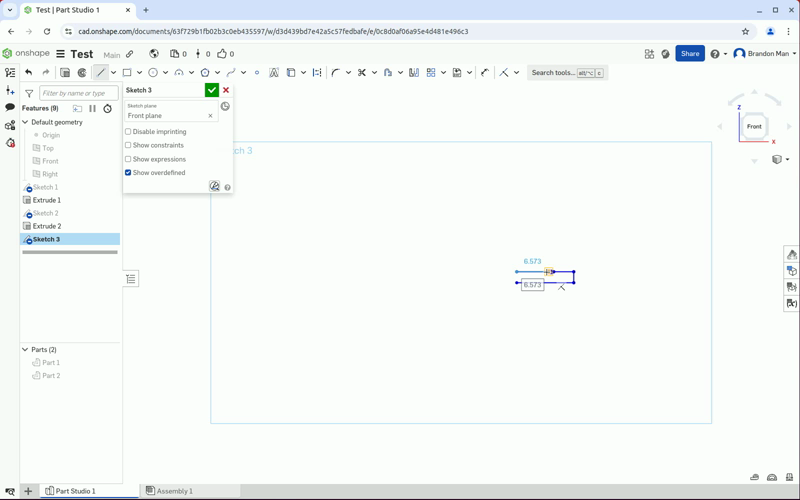
mouse_move(516, 282)
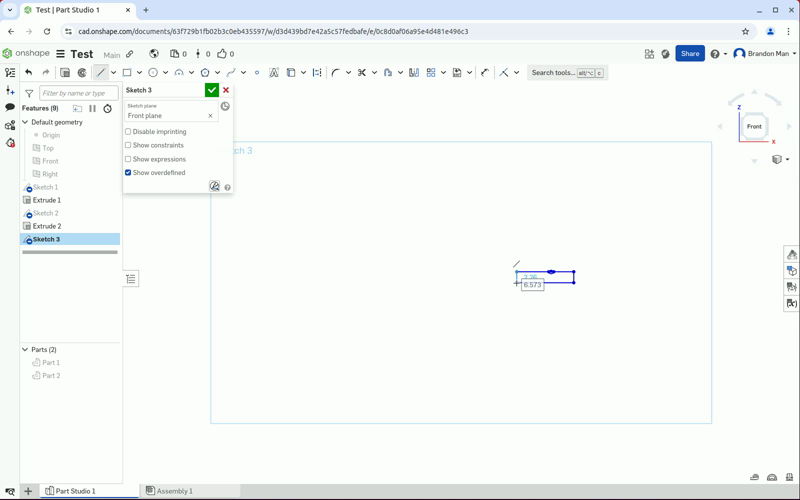
key_up(shift)
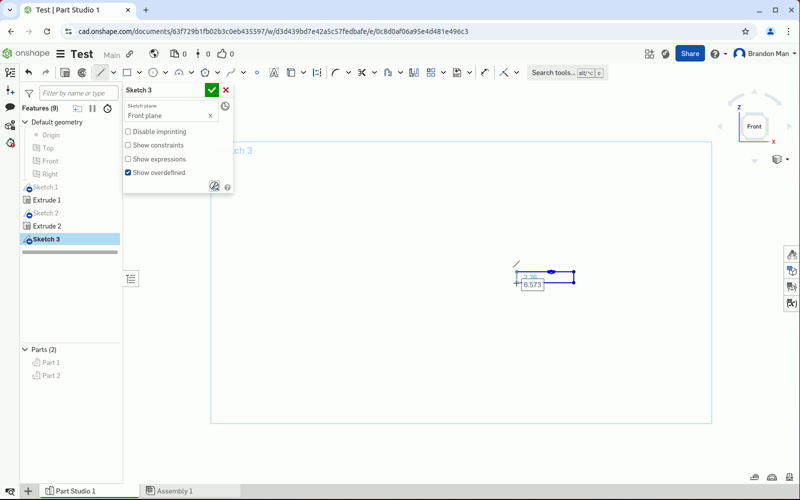
click(516, 282)
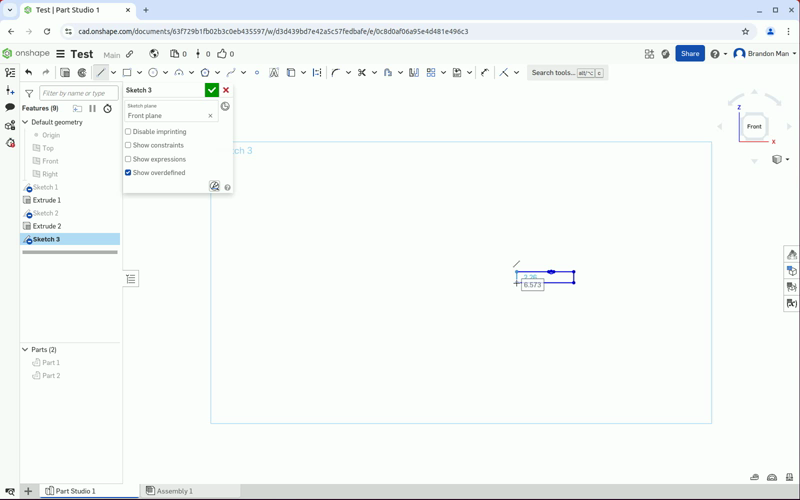
key(esc)
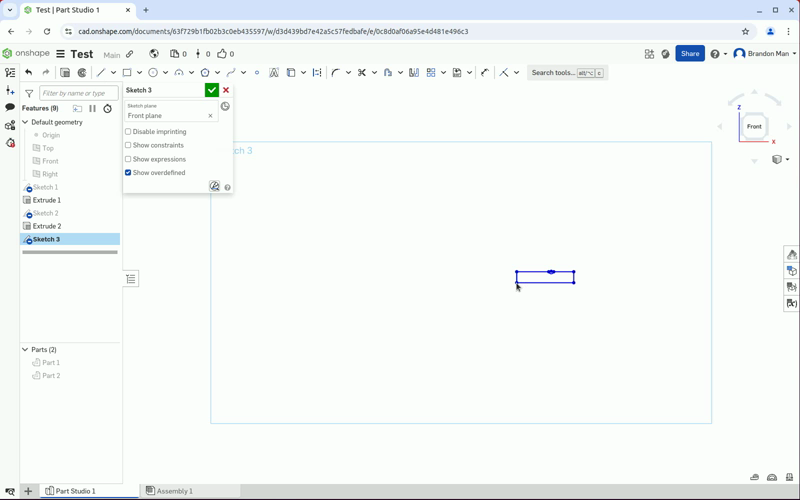
mouse_move(520, 276)
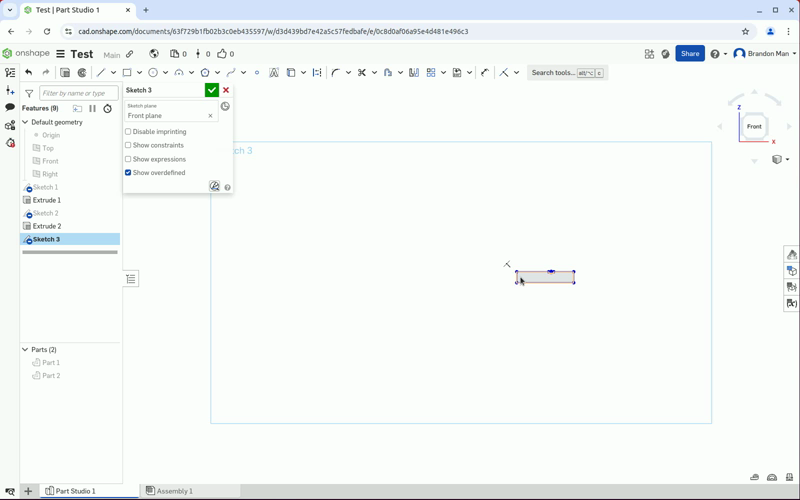
scroll(6)
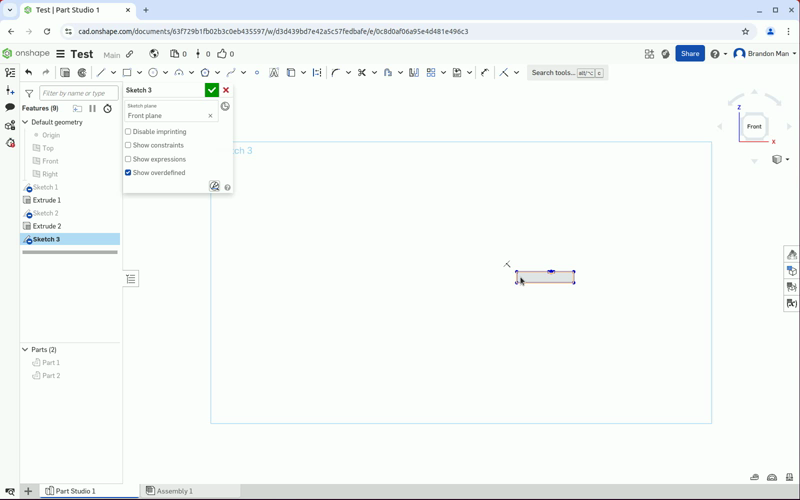
scroll(6)
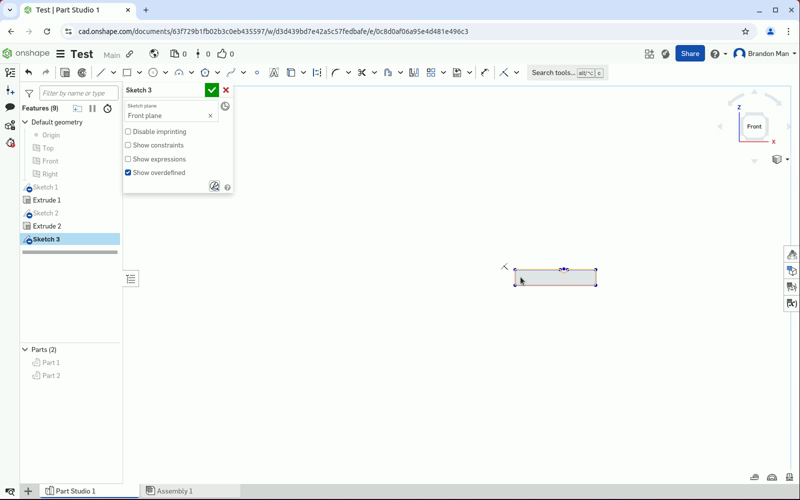
scroll(6)
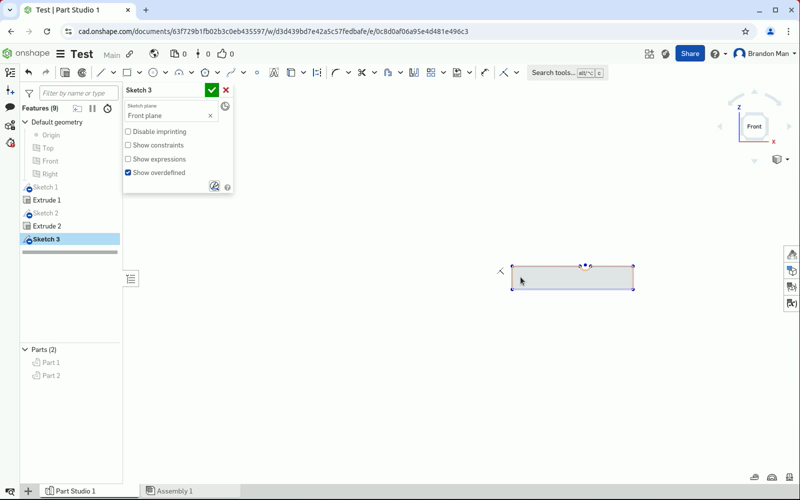
scroll(6)
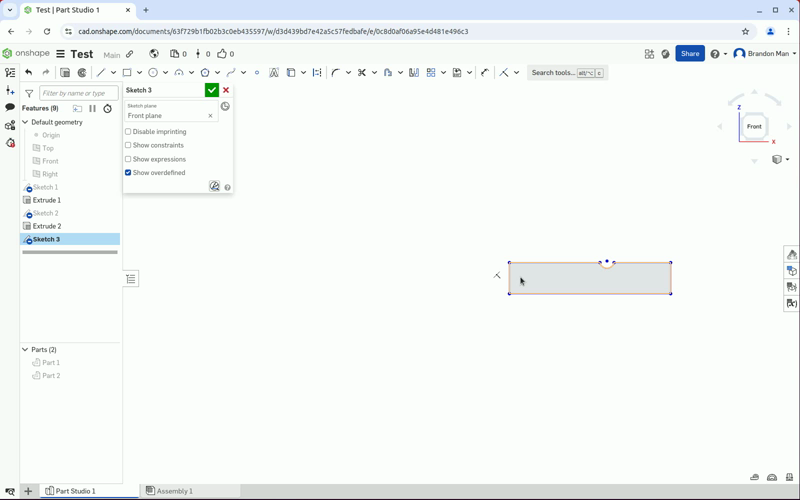
scroll(6)
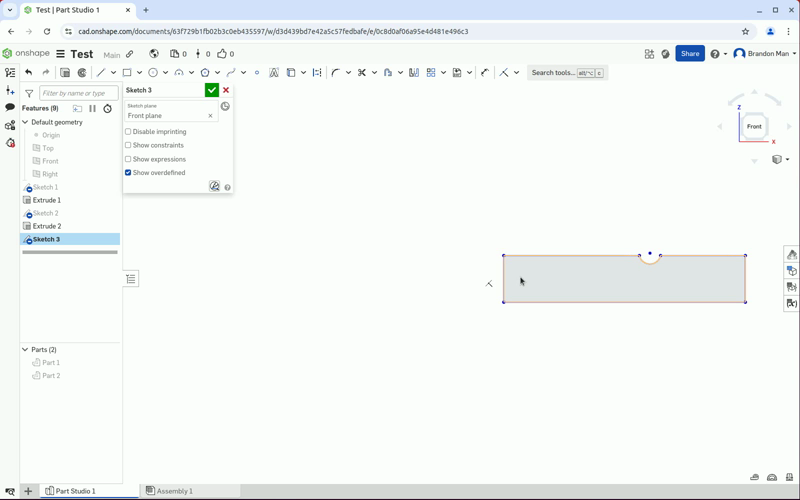
scroll(6)
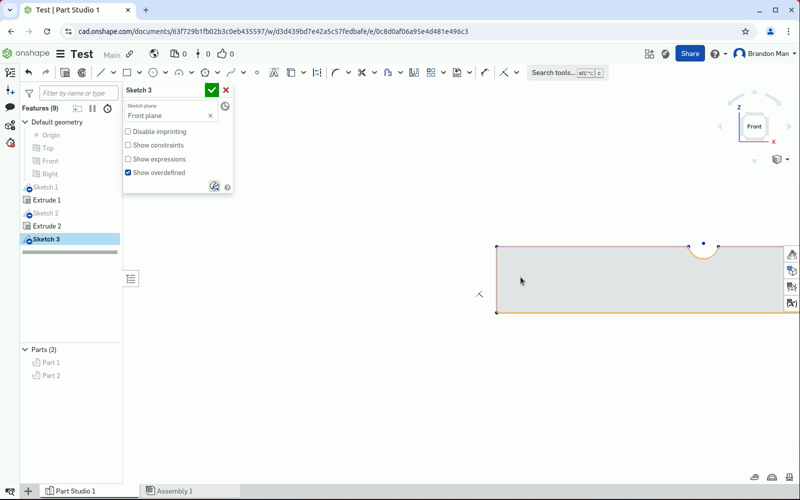
scroll(6)
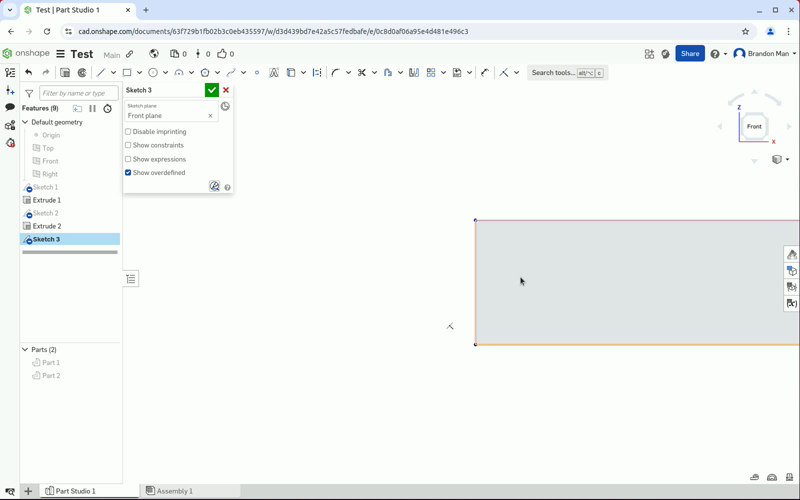
click(520, 276)
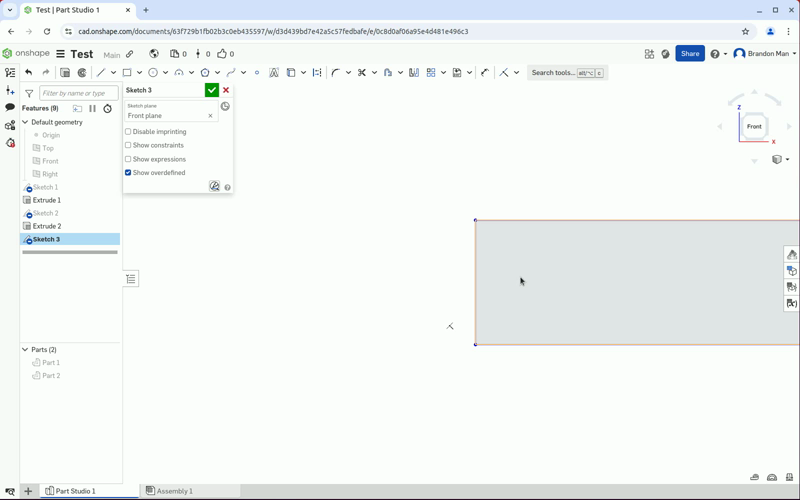
scroll(-6)
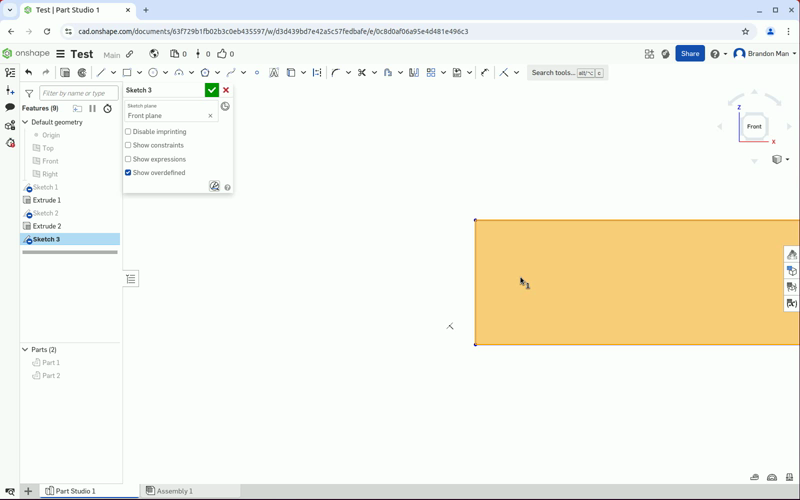
scroll(-6)
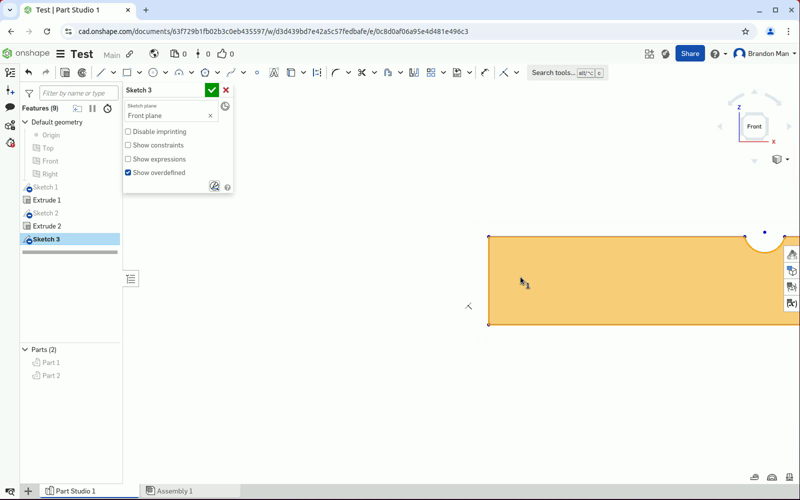
scroll(-6)
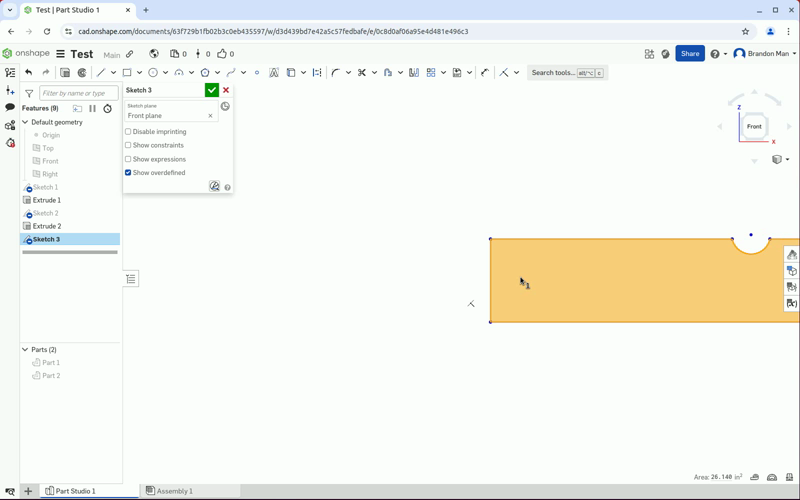
scroll(-6)
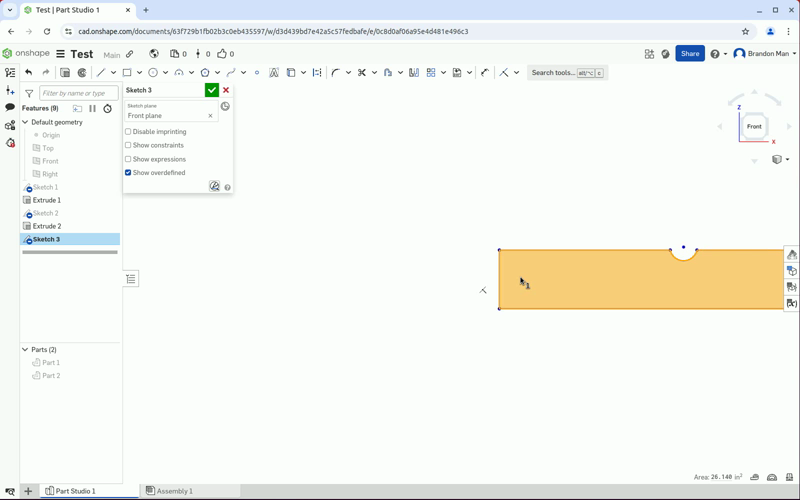
scroll(-6)
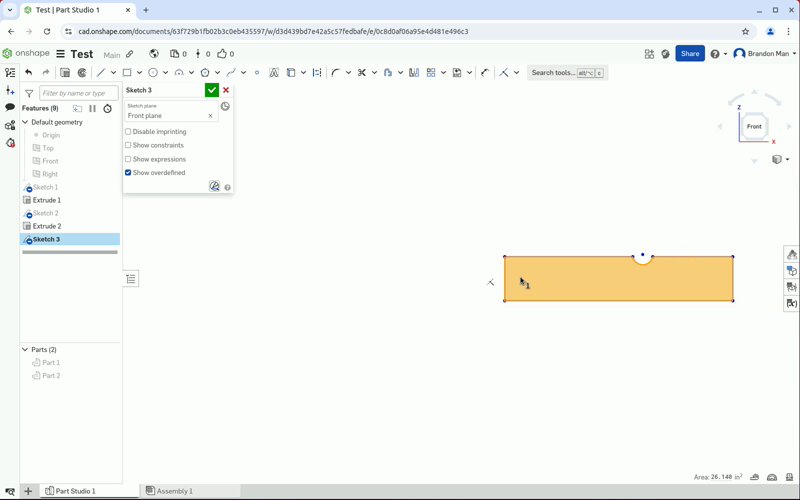
scroll(-6)
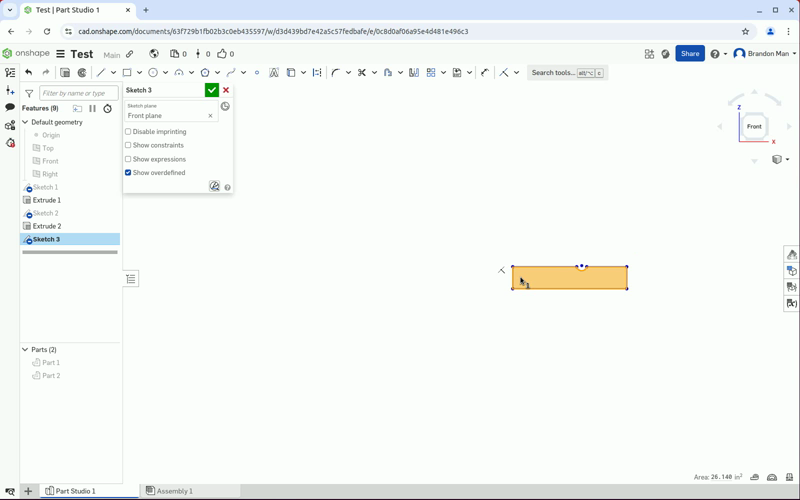
scroll(-6)
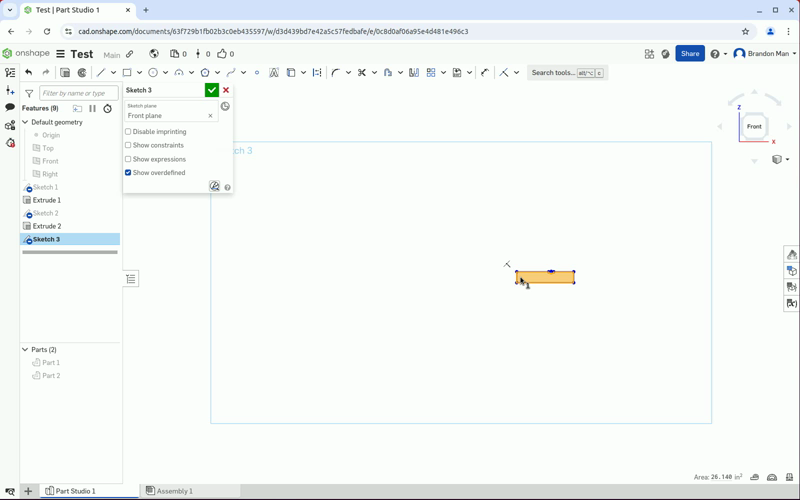
mouse_move(73, 352)
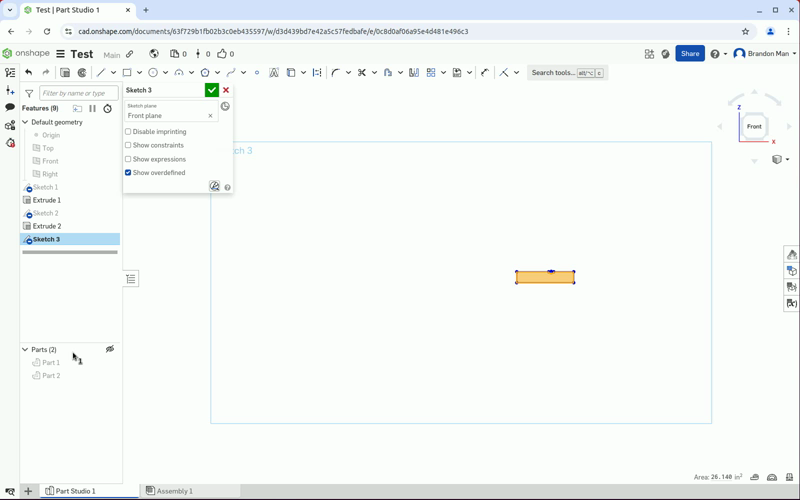
key(shift+y)
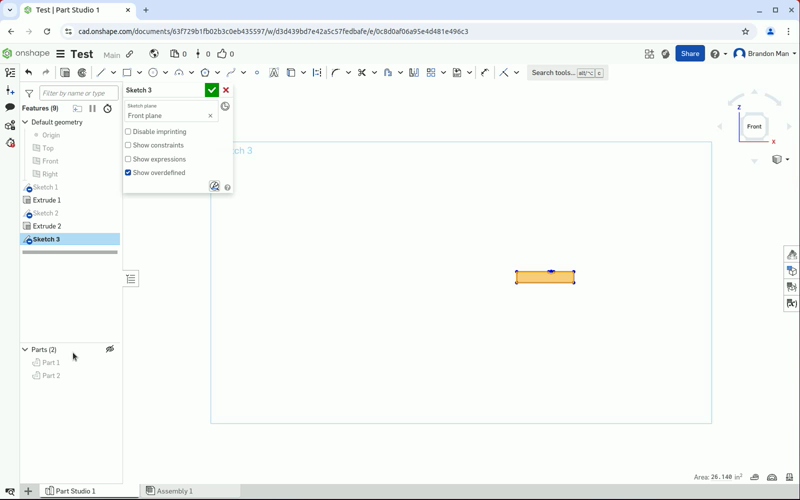
key(shift+e)
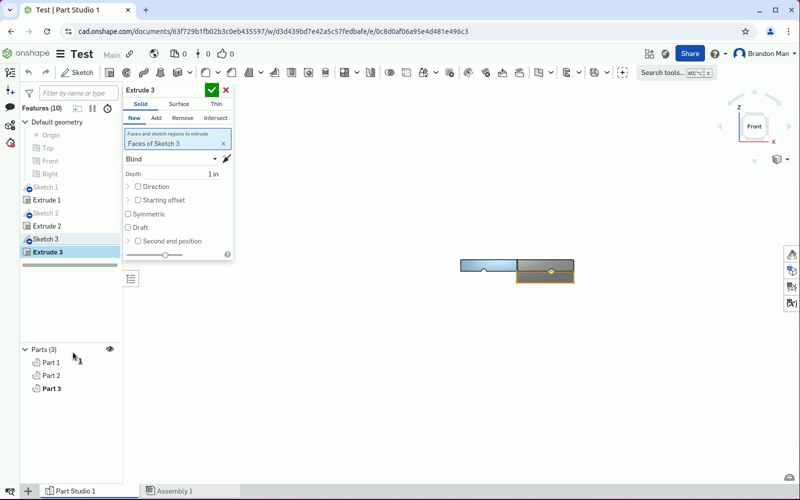
mouse_move(143, 106)
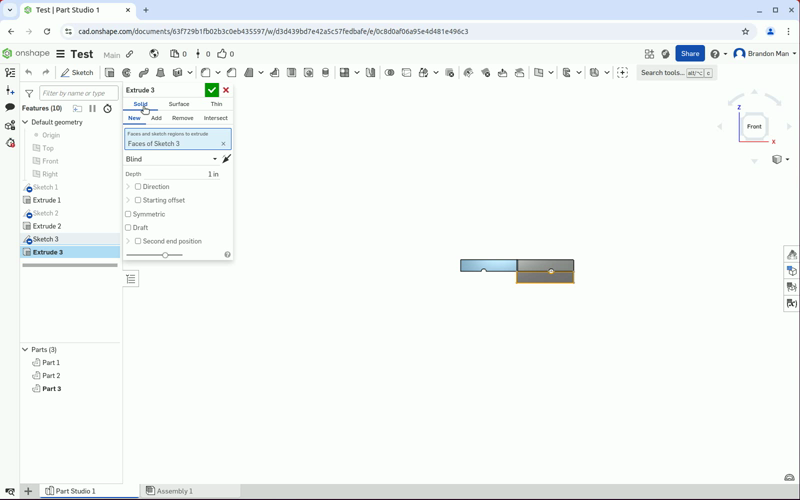
click(143, 106)
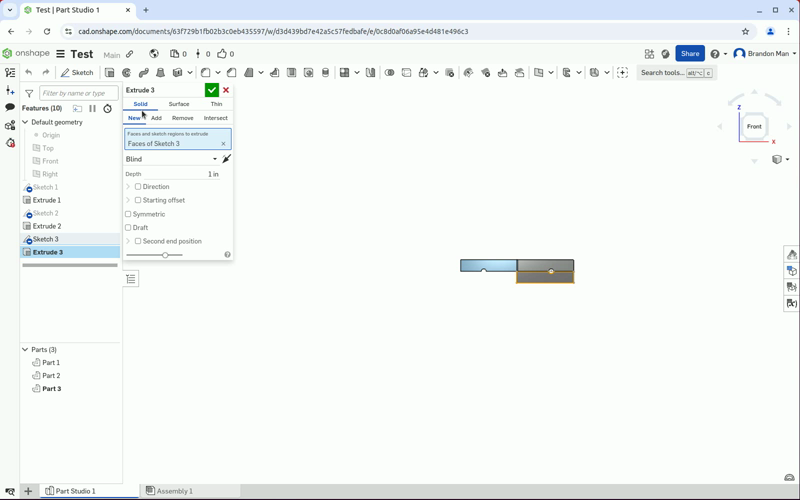
mouse_move(137, 120)
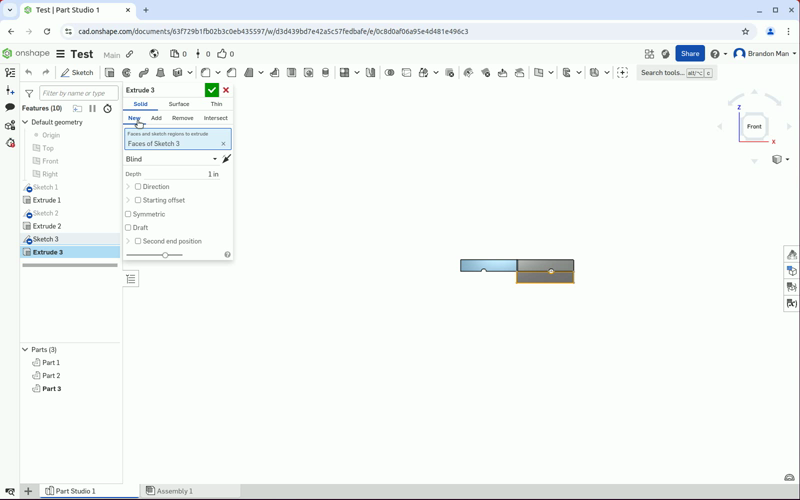
click(137, 120)
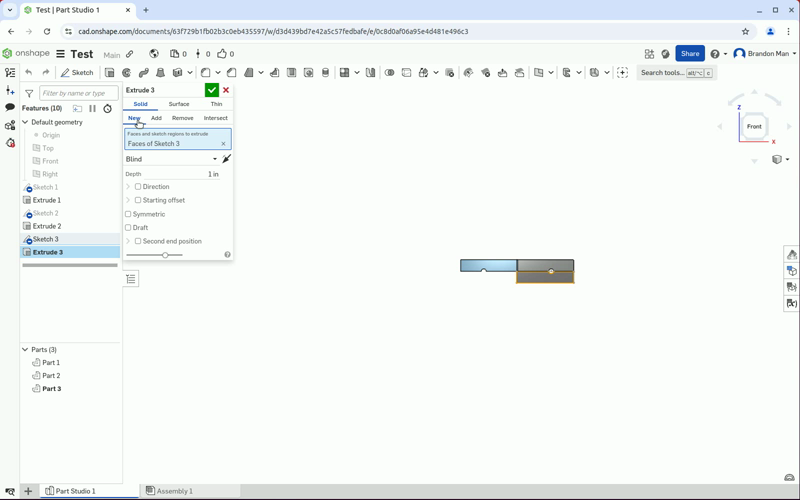
key(tab, 4)
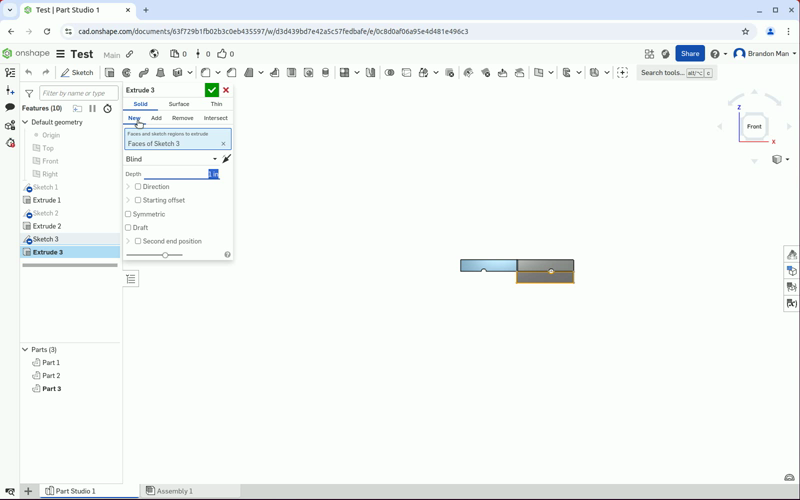
text(2.407)
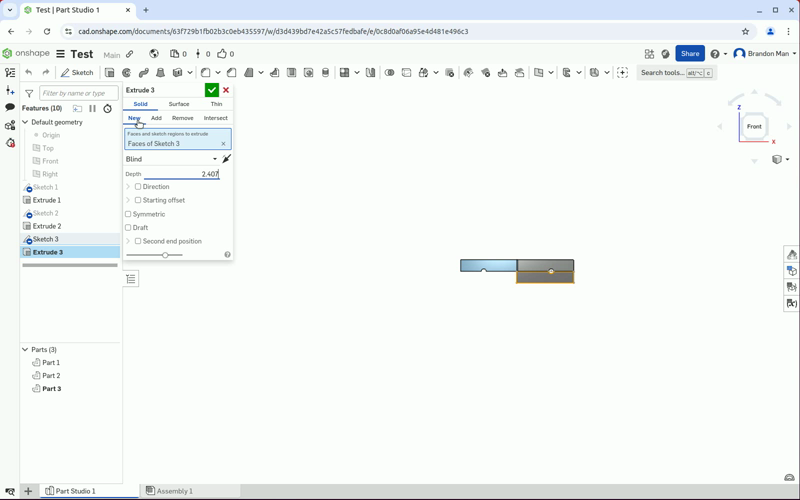
key(enter)
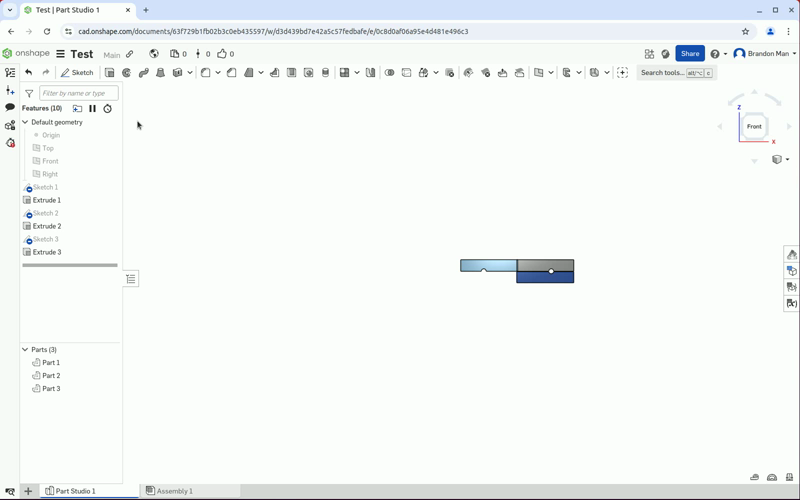
key(shift+h)
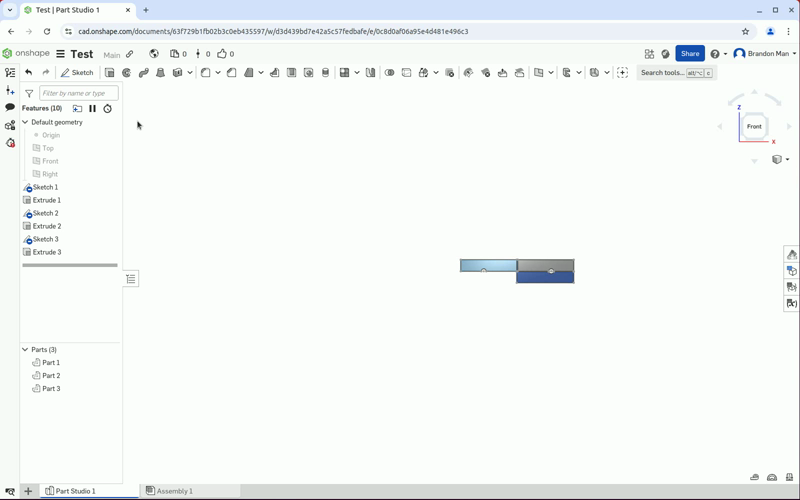
key(shift+h)
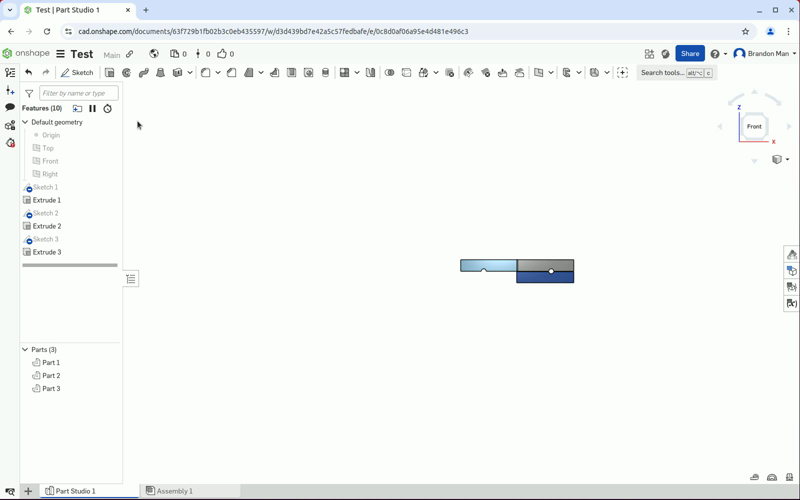
mouse_move(73, 189)
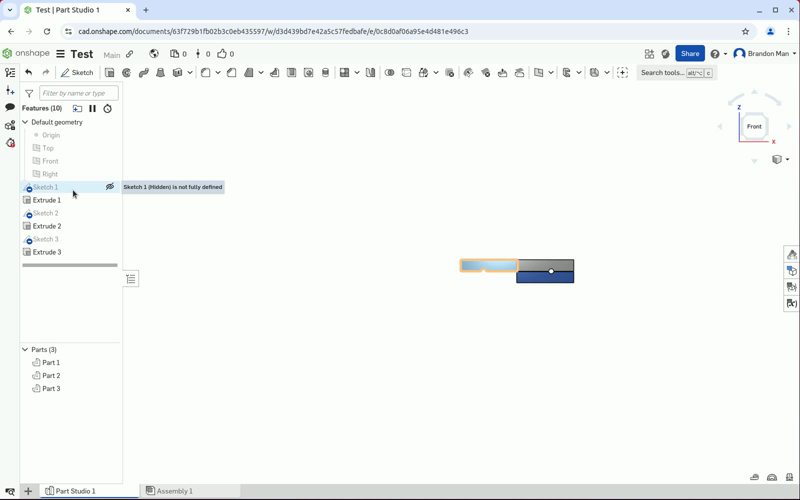
click(73, 189)
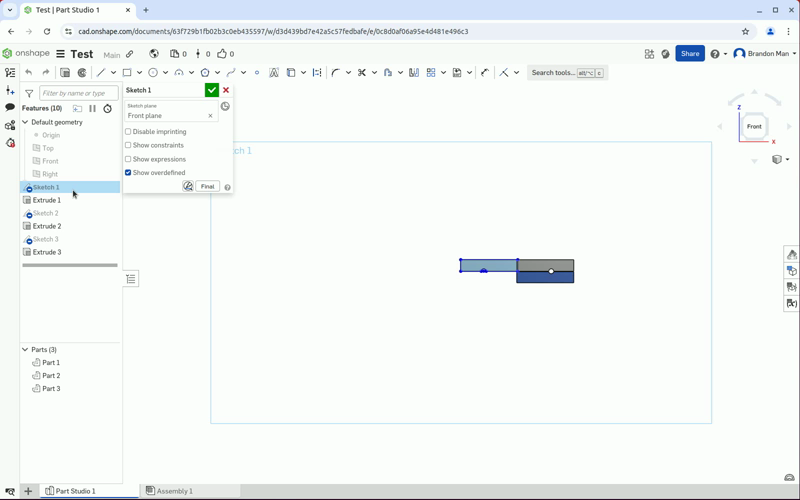
mouse_move(229, 92)
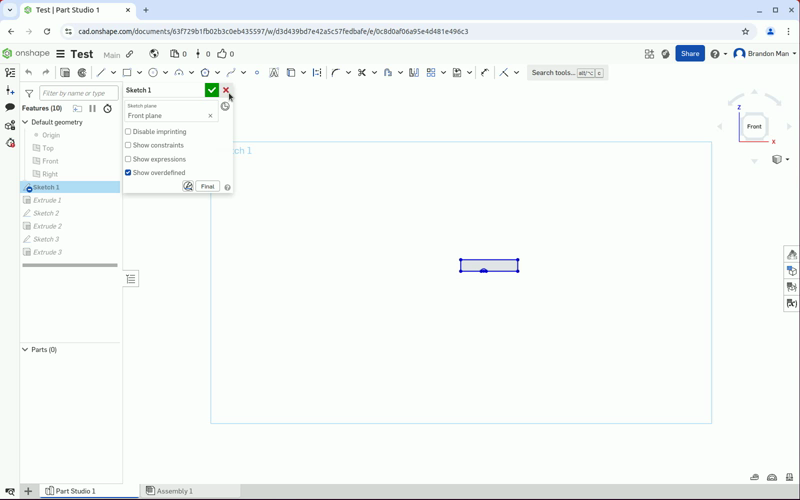
click(229, 92)
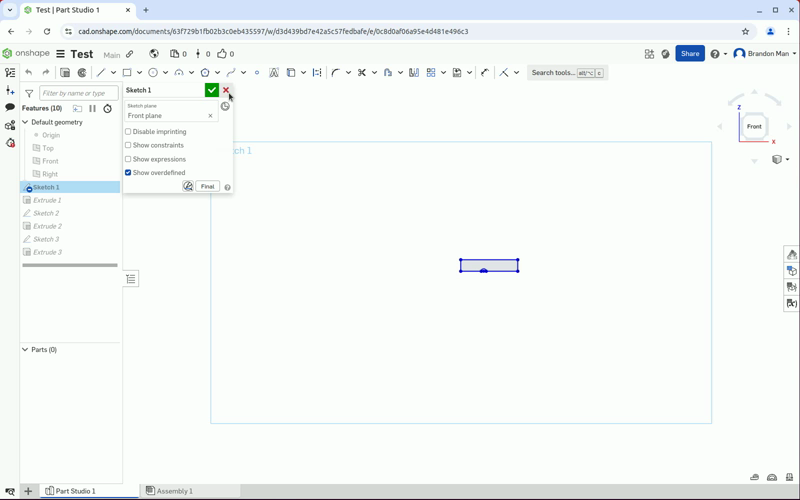
key(shift+s)
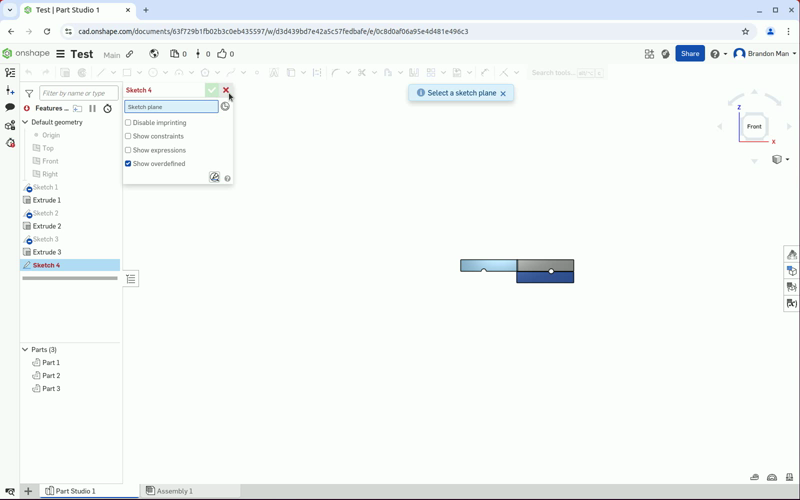
mouse_move(73, 163)
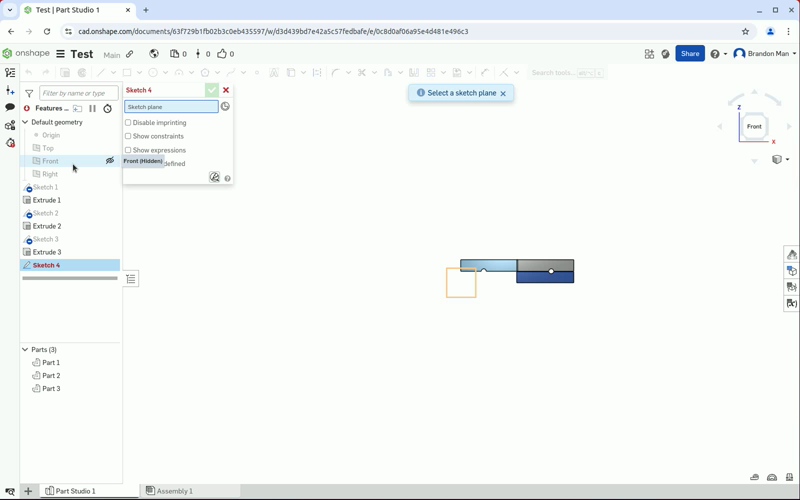
click(73, 163)
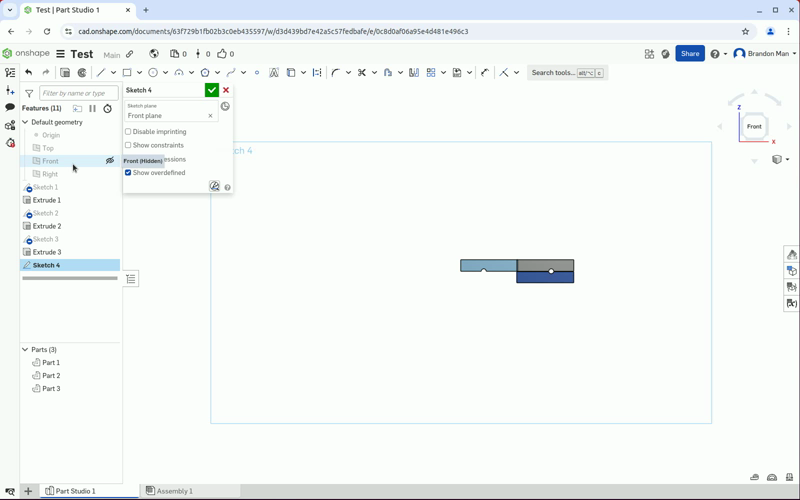
mouse_move(73, 352)
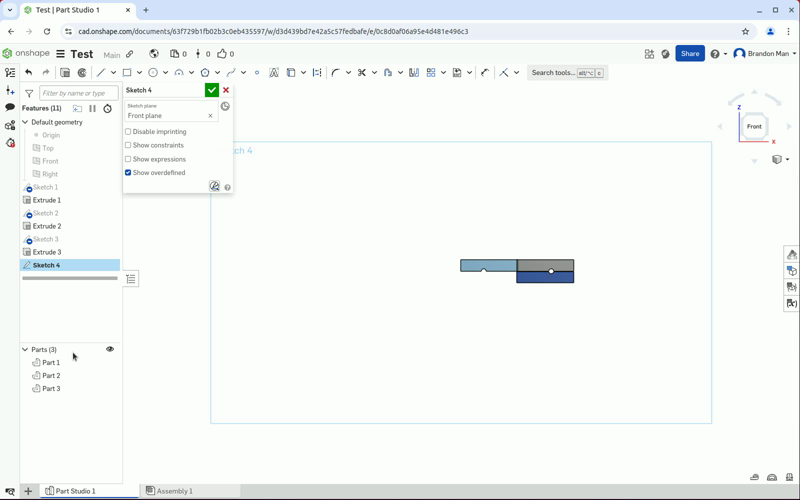
key(y)
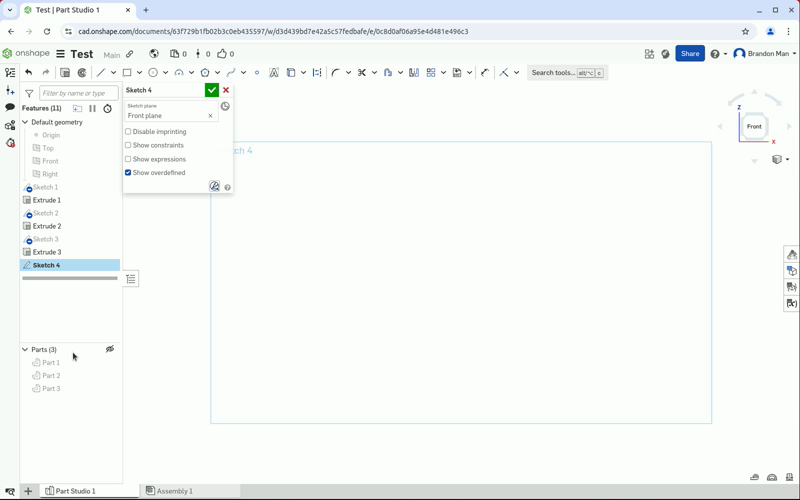
key(l)
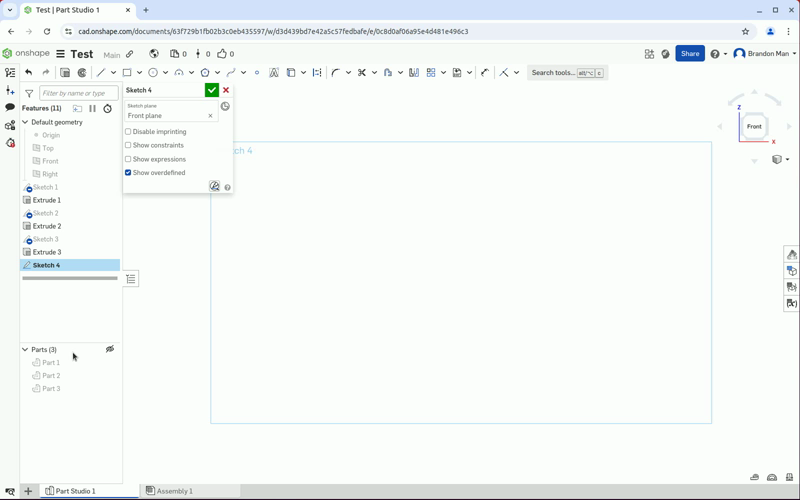
key_down(shift)
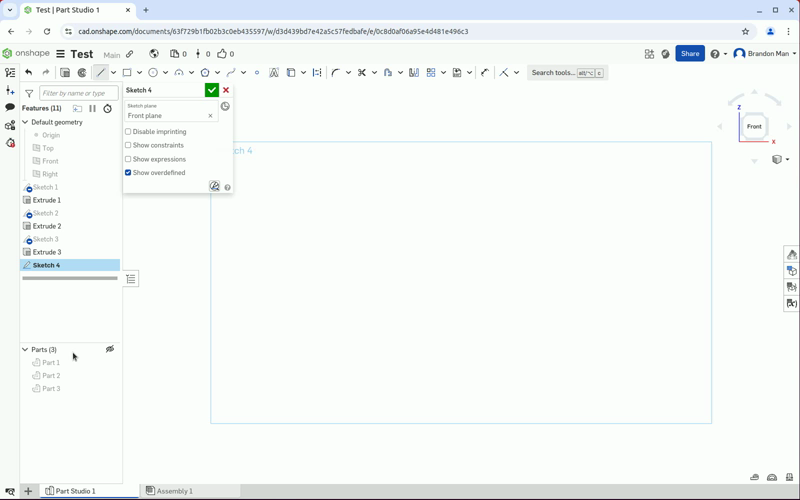
mouse_move(460, 282)
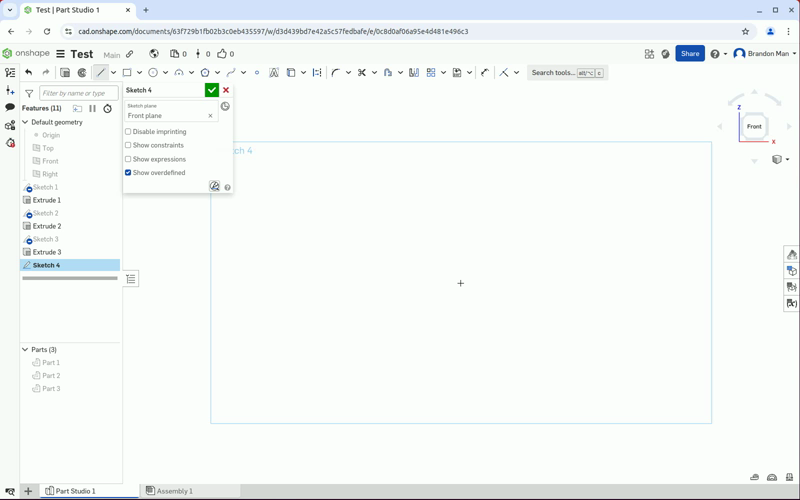
click(460, 282)
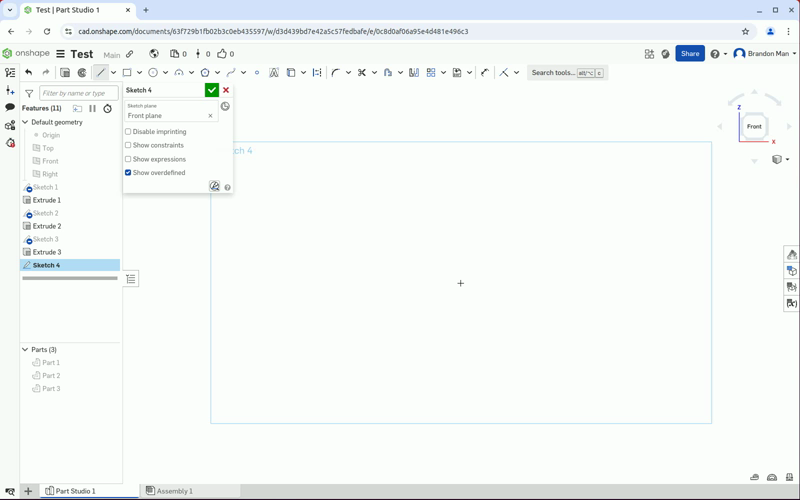
key_up(shift)
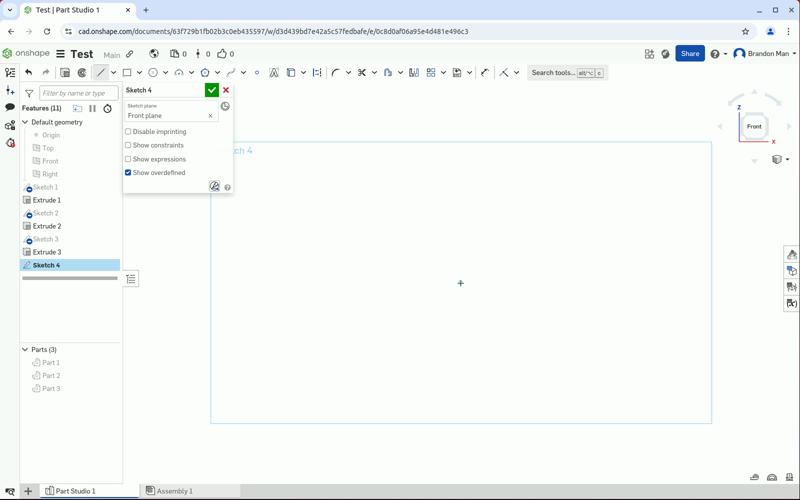
key_down(shift)
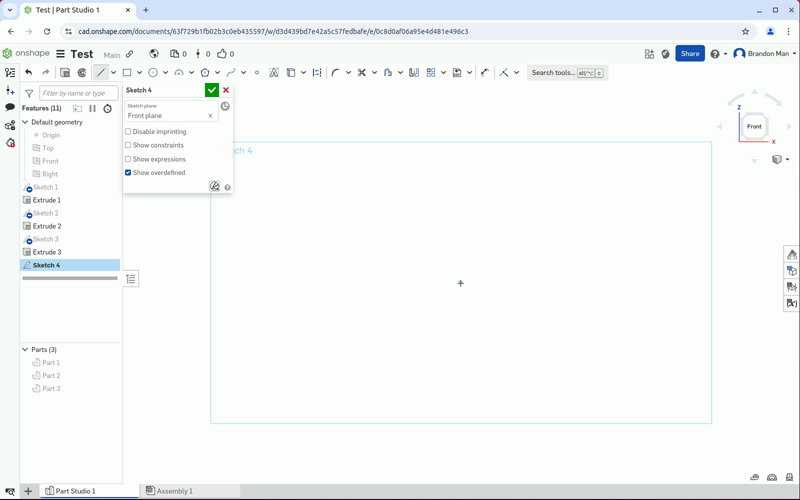
mouse_move(490, 282)
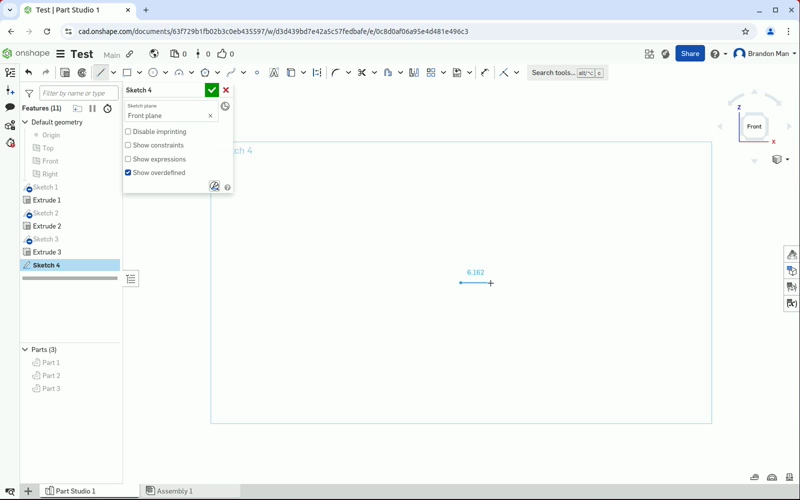
mouse_move(517, 282)
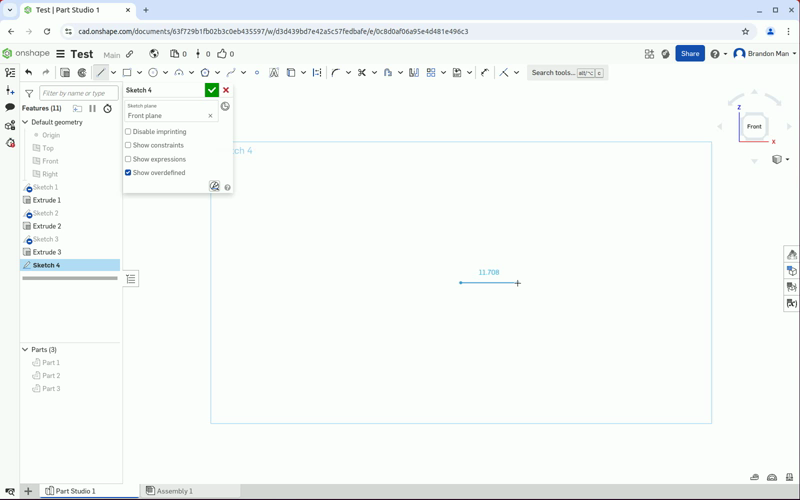
click(517, 282)
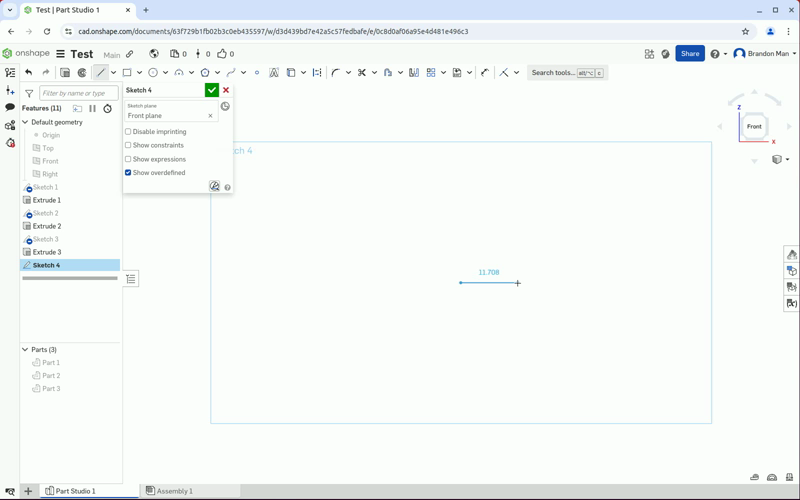
key_up(shift)
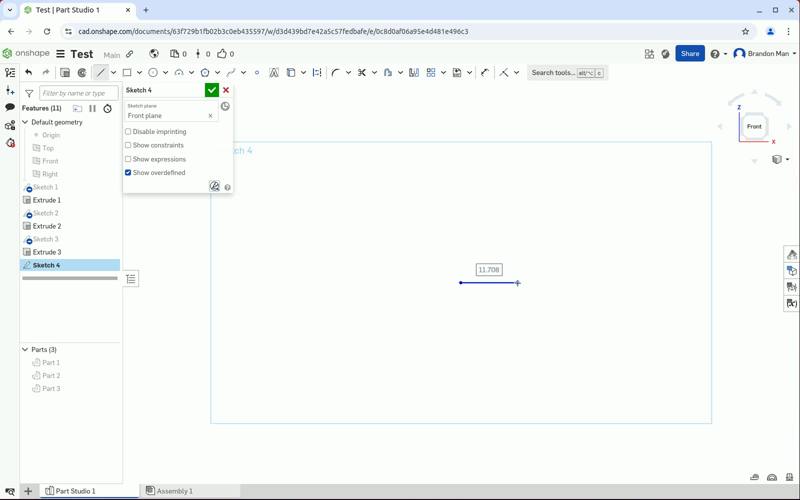
key_down(shift)
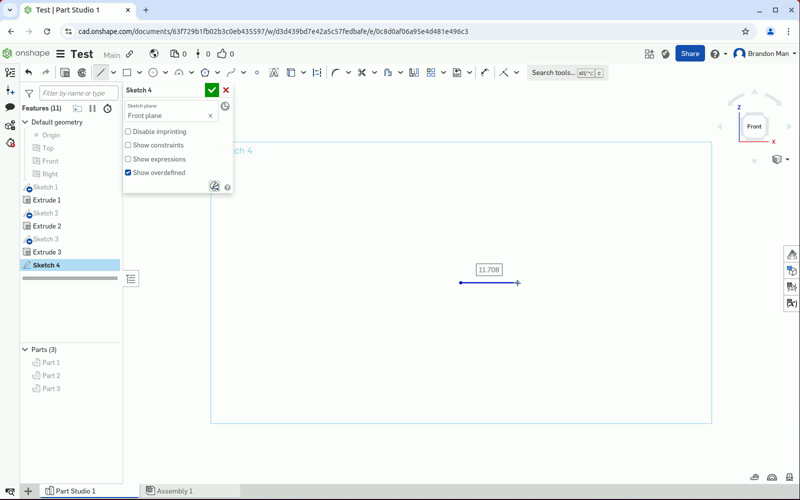
mouse_move(547, 282)
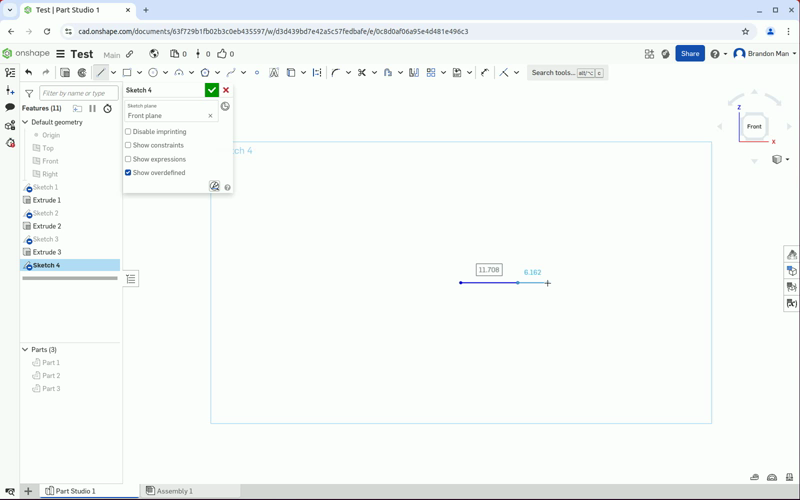
mouse_move(517, 271)
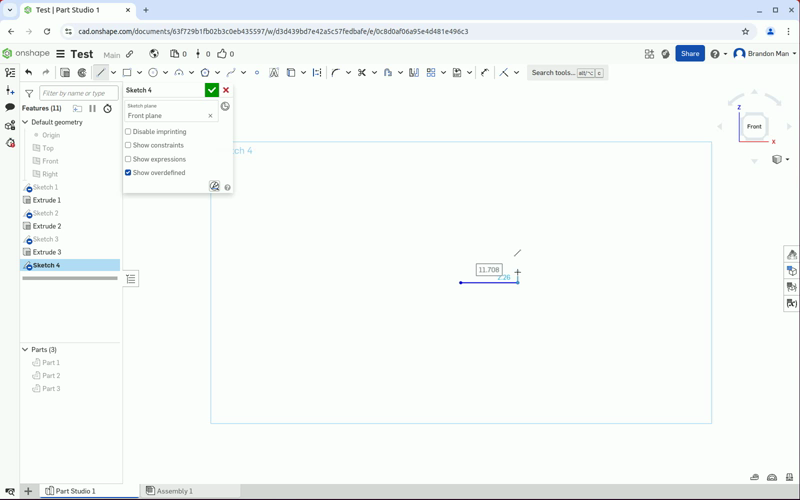
click(517, 271)
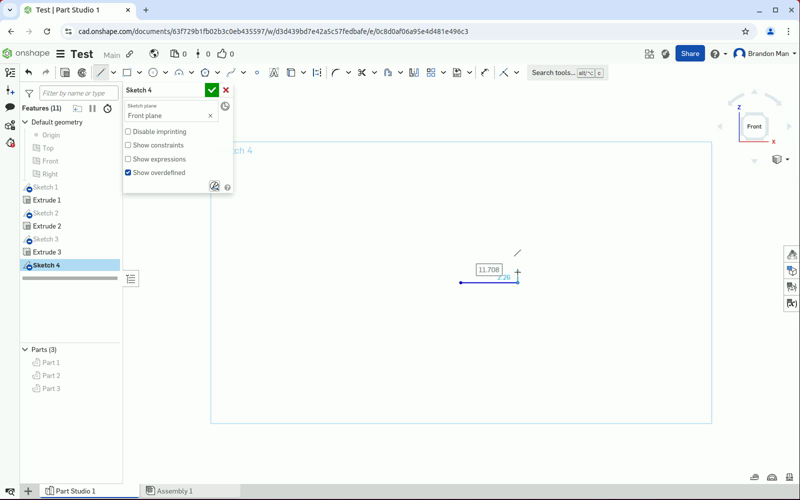
key_up(shift)
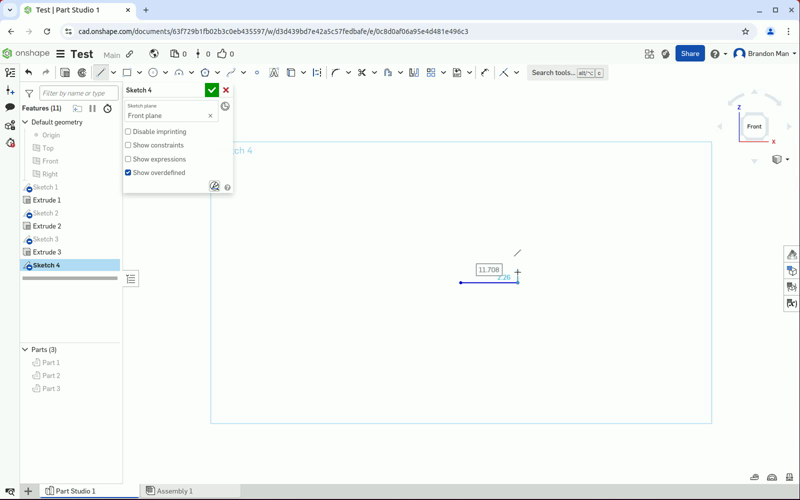
key_down(shift)
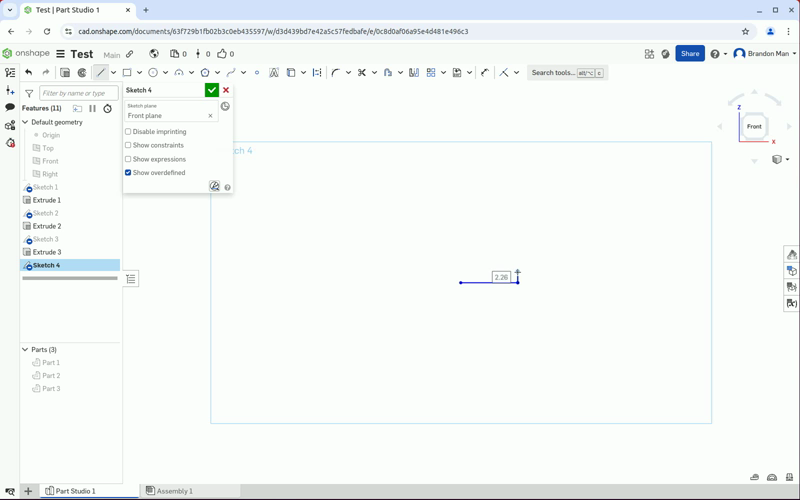
mouse_move(547, 271)
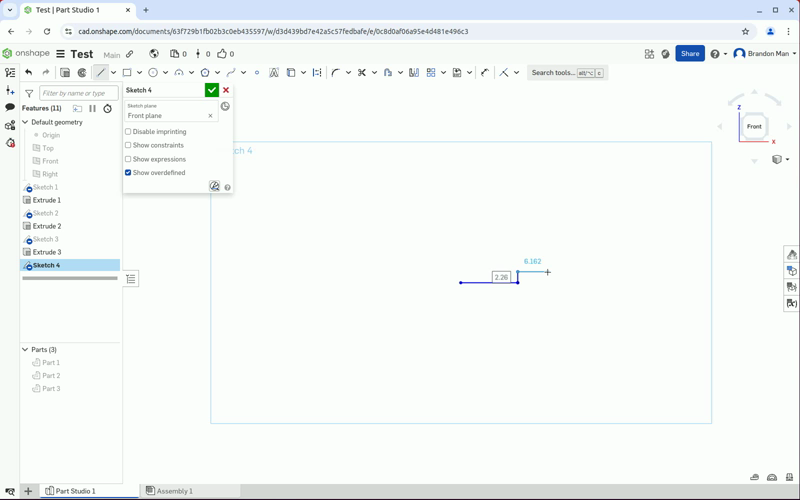
mouse_move(486, 271)
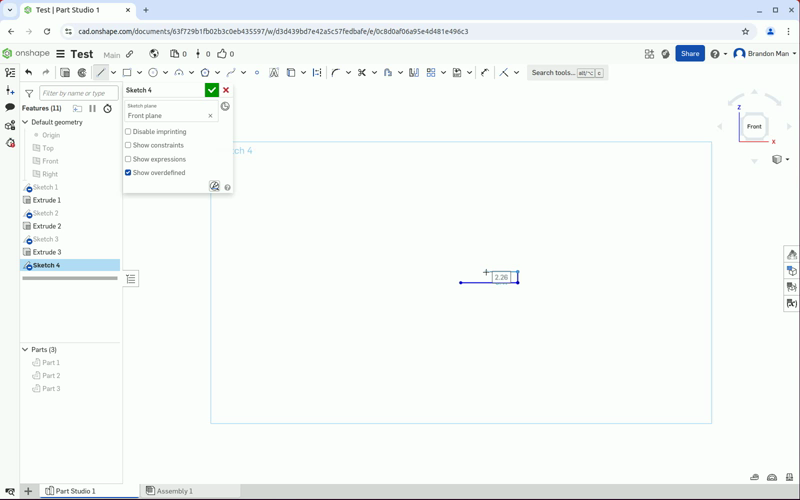
click(486, 271)
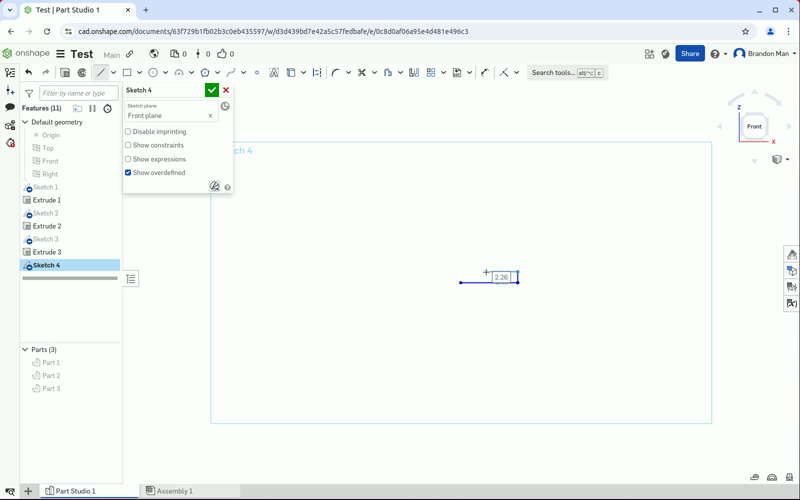
key_up(shift)
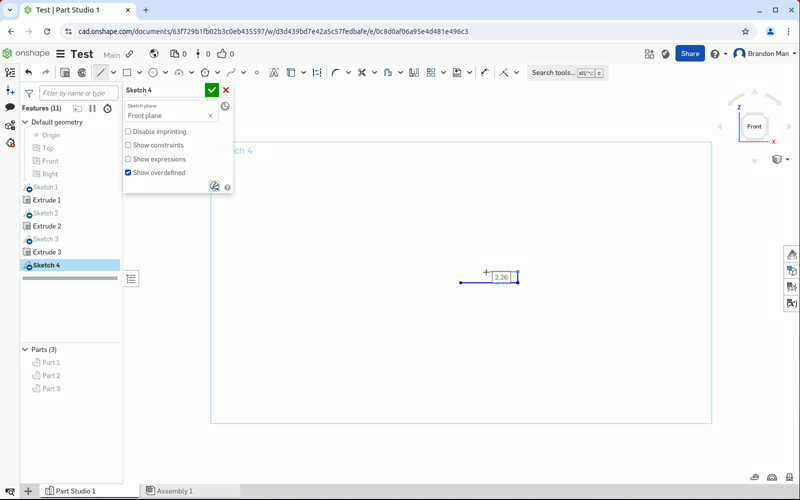
key(esc)
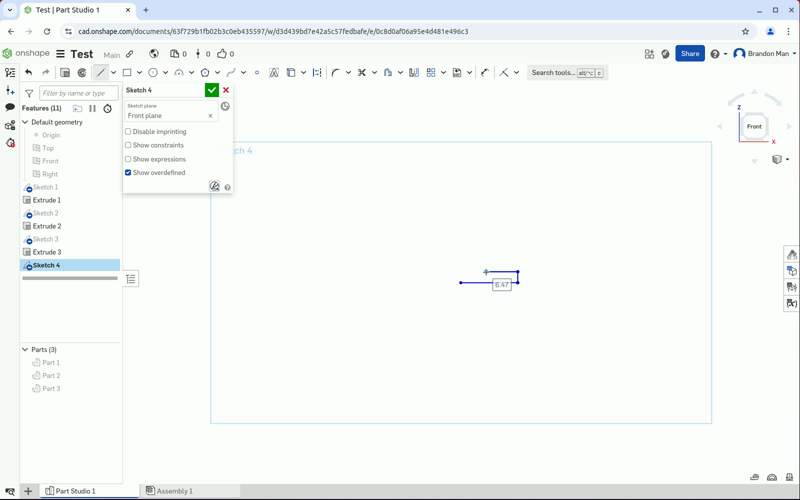
key(a)
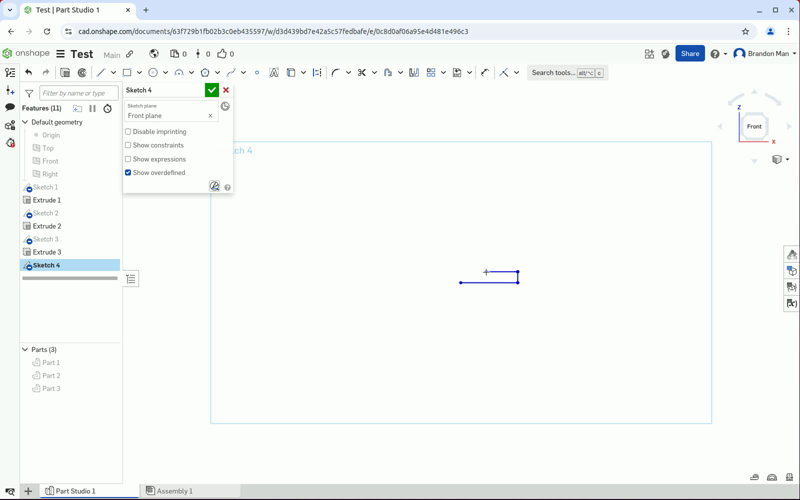
mouse_move(486, 271)
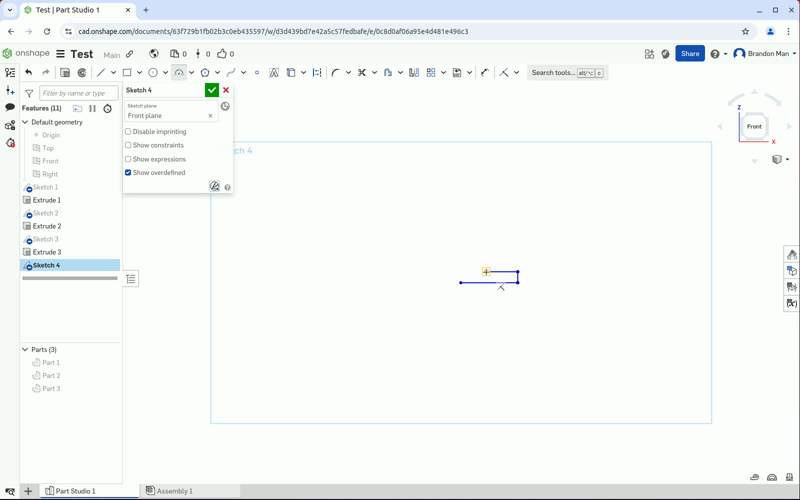
click(486, 271)
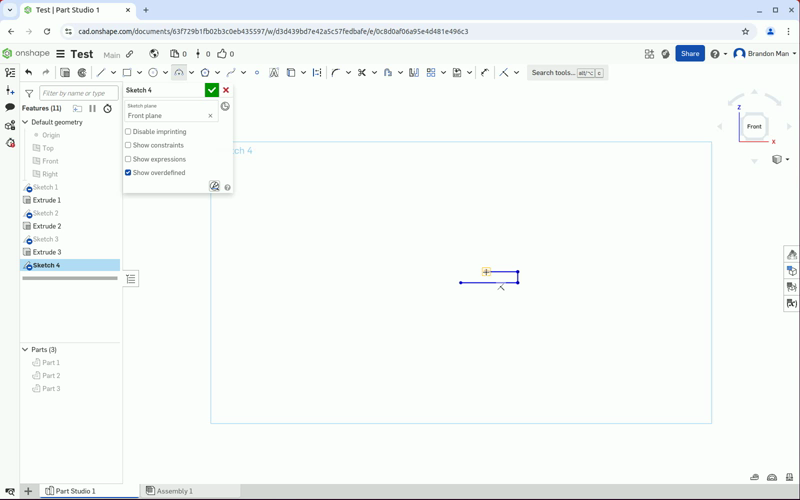
key_down(shift)
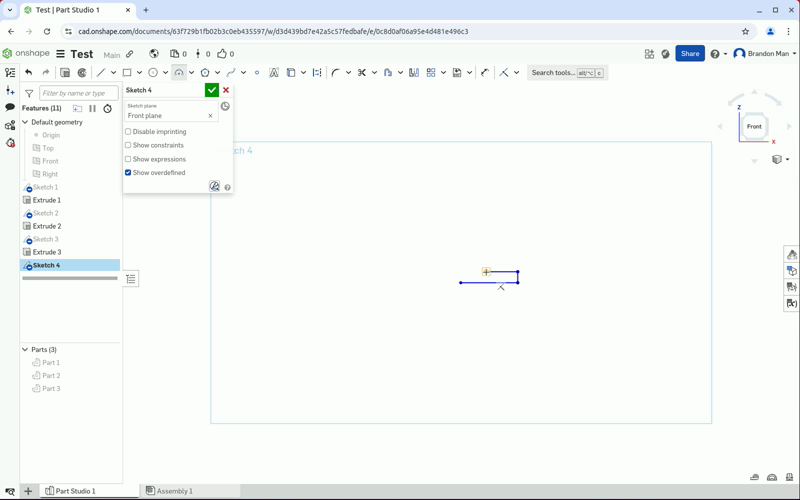
mouse_move(481, 271)
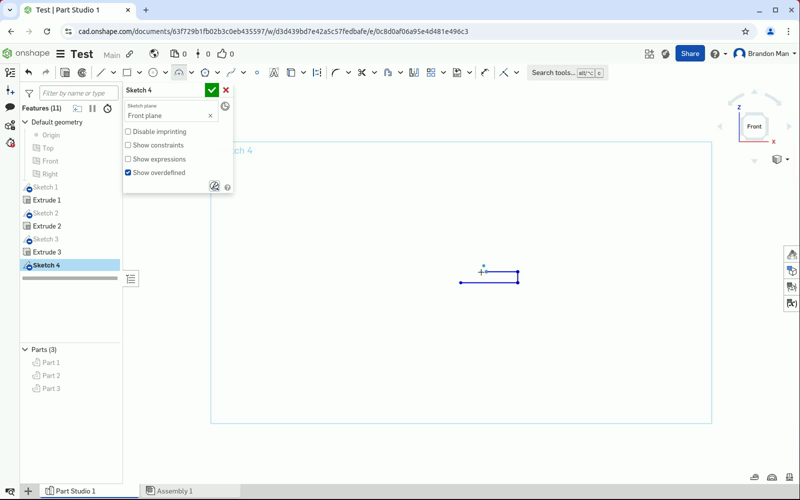
scroll(6)
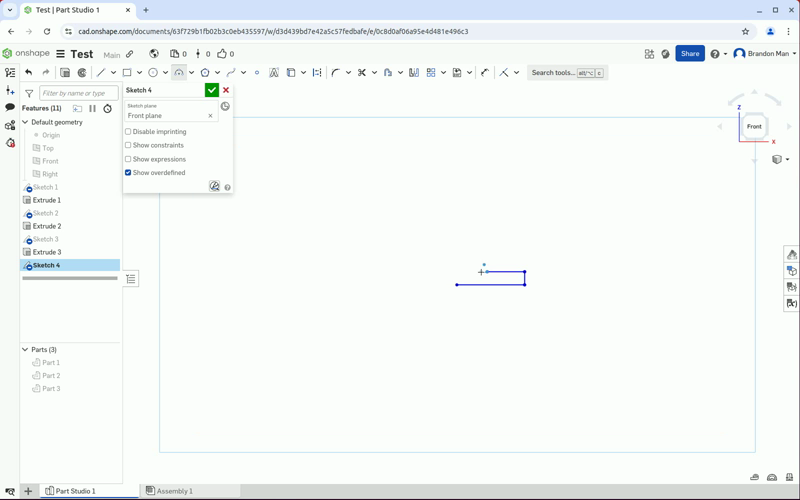
scroll(6)
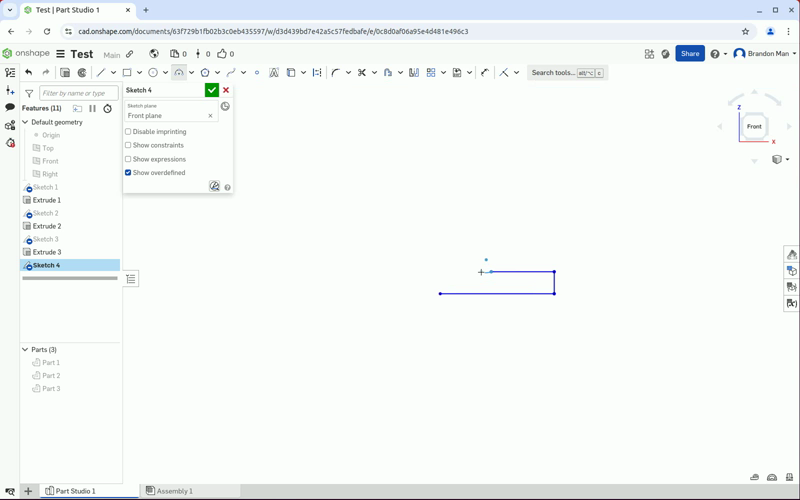
scroll(6)
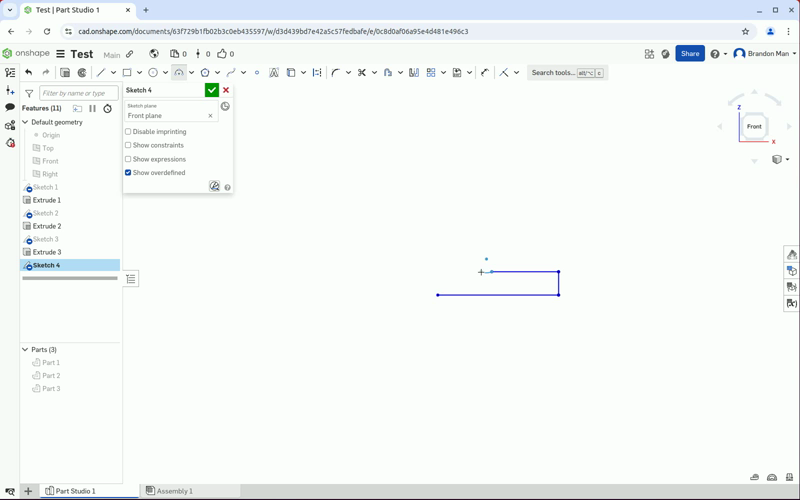
scroll(6)
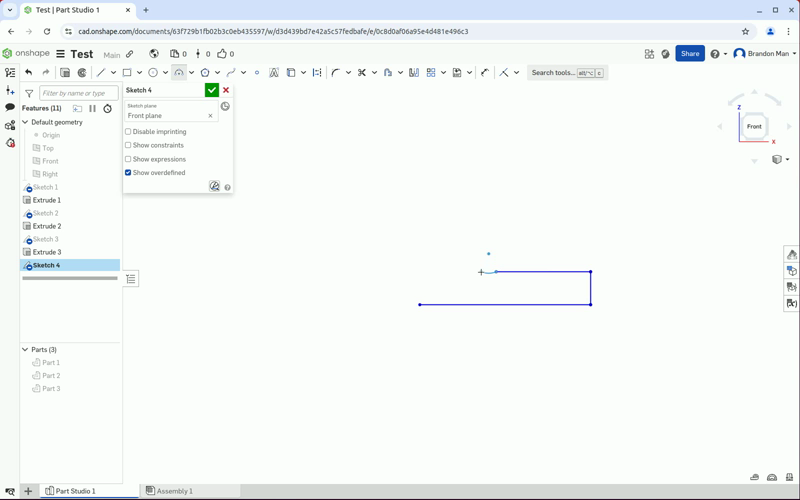
scroll(6)
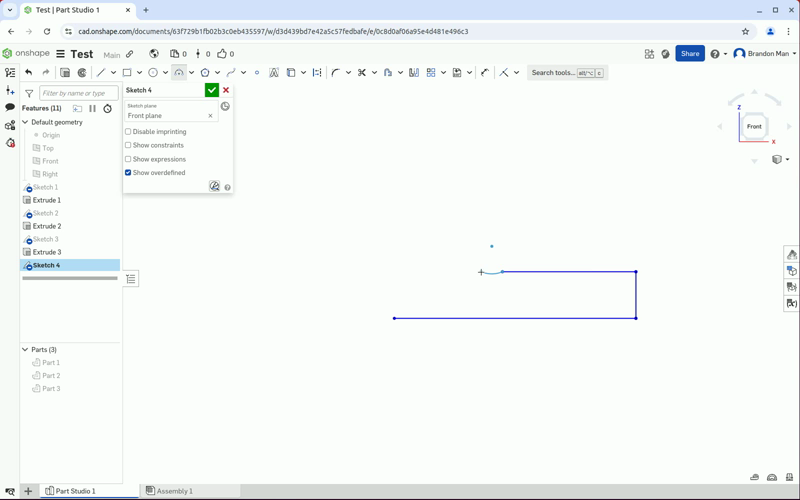
scroll(6)
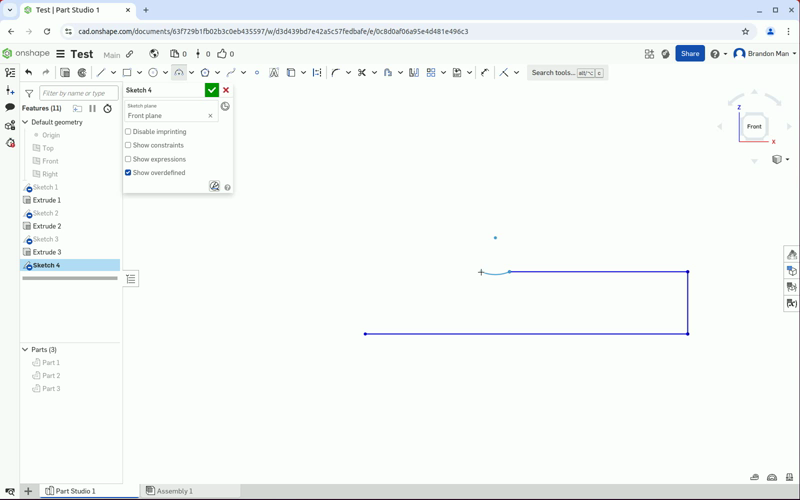
scroll(6)
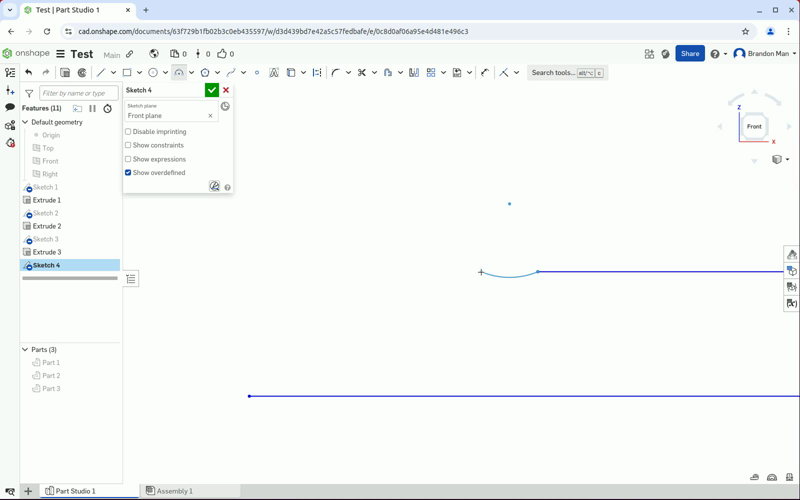
click(481, 271)
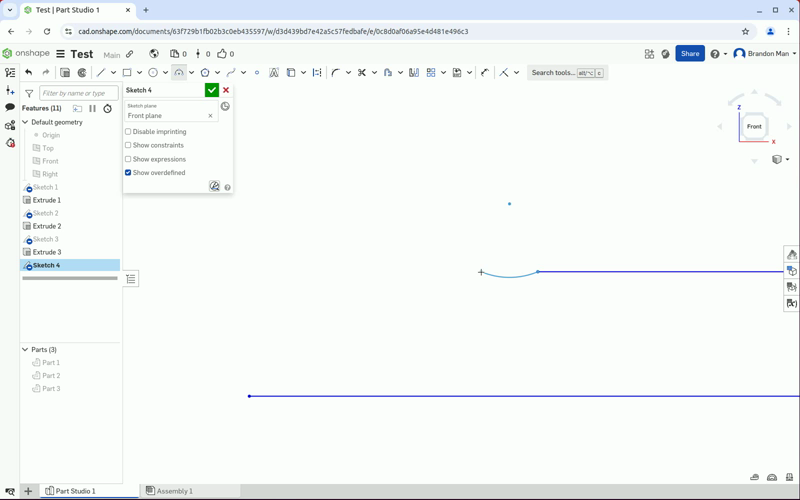
scroll(-6)
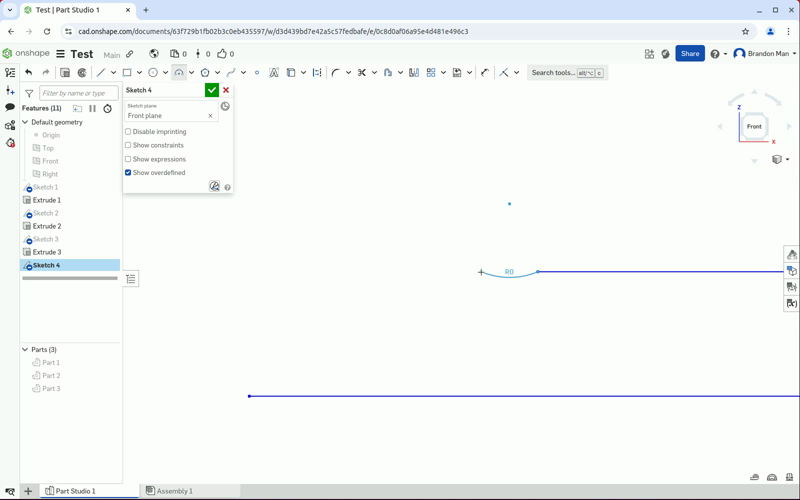
scroll(-6)
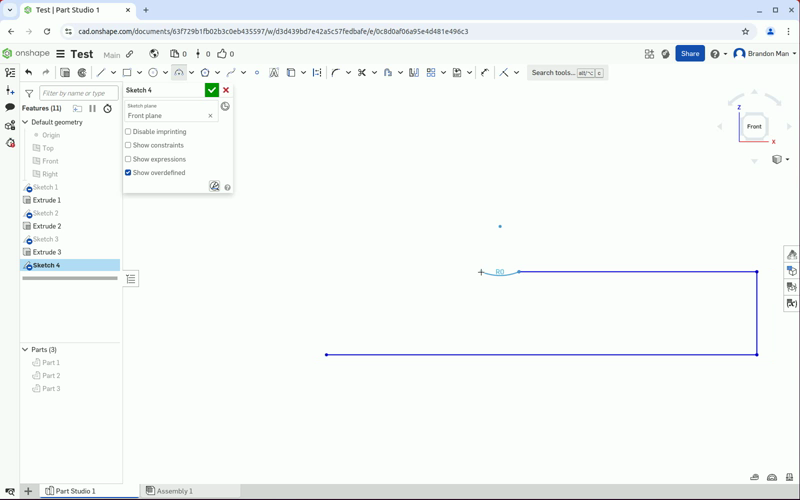
scroll(-6)
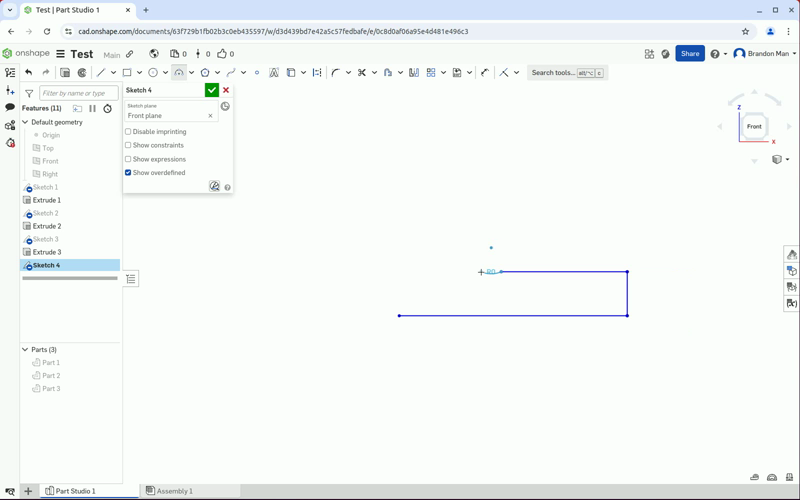
scroll(-6)
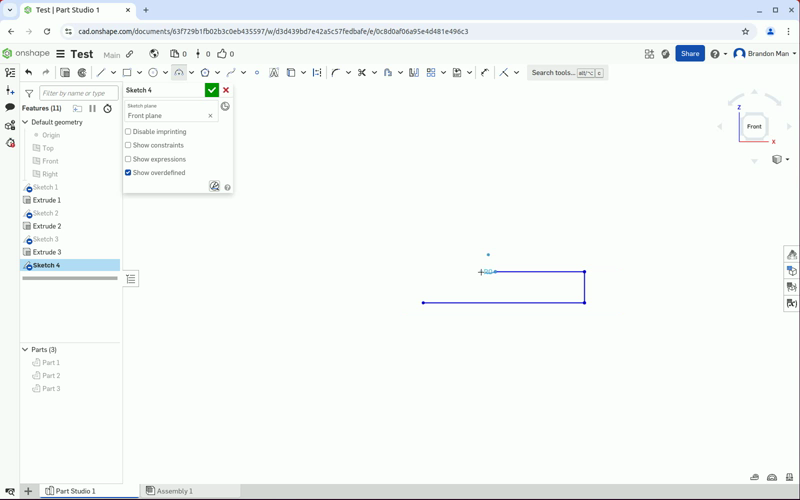
scroll(-6)
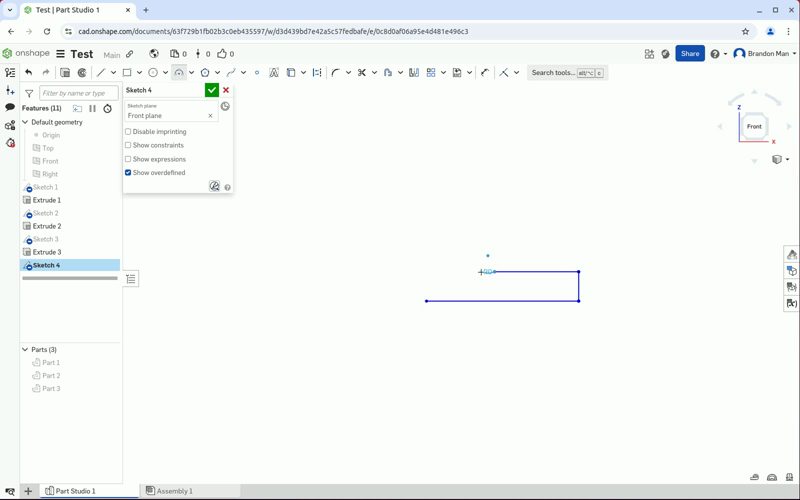
scroll(-6)
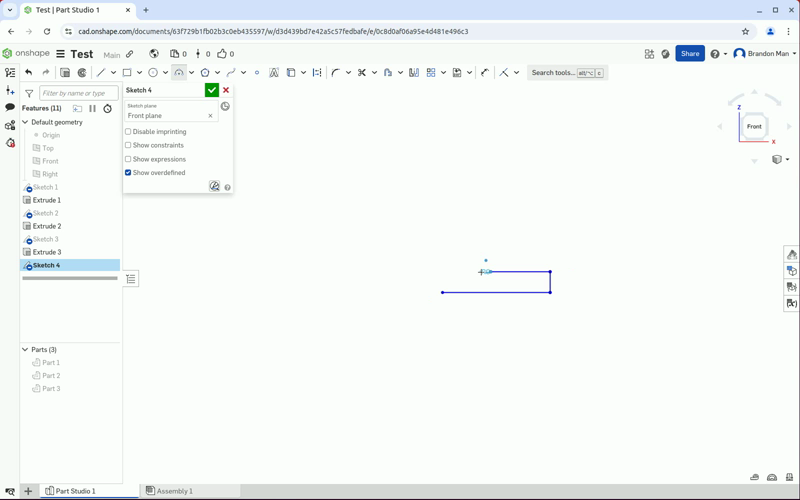
scroll(-6)
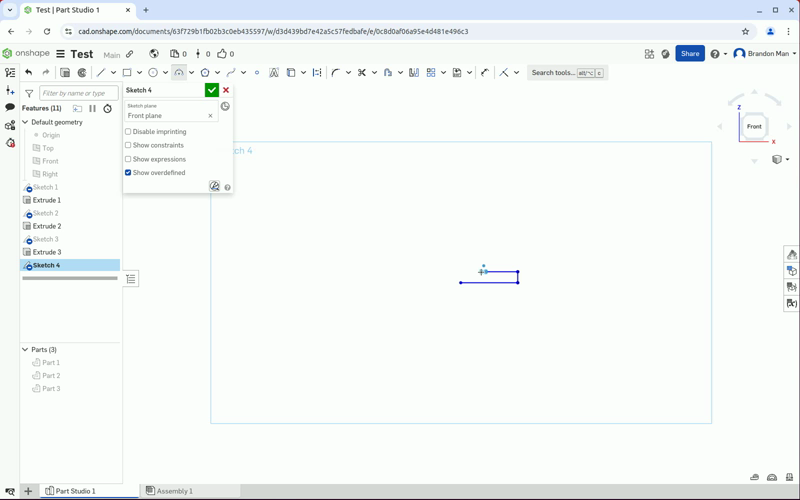
mouse_move(483, 273)
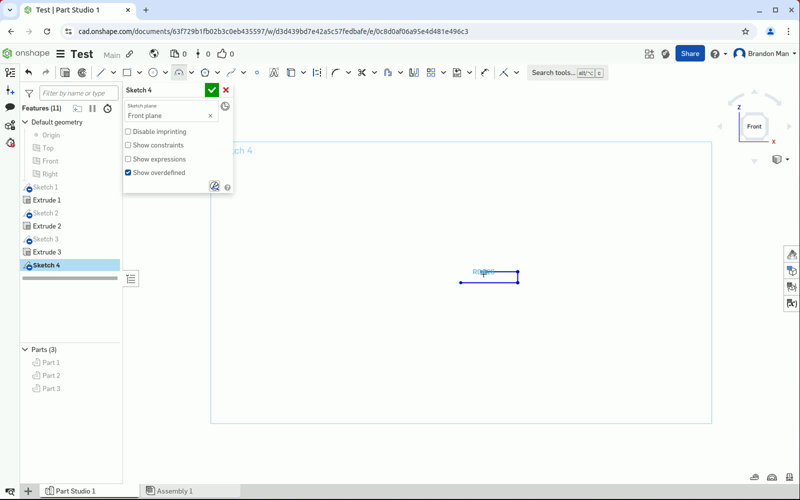
scroll(6)
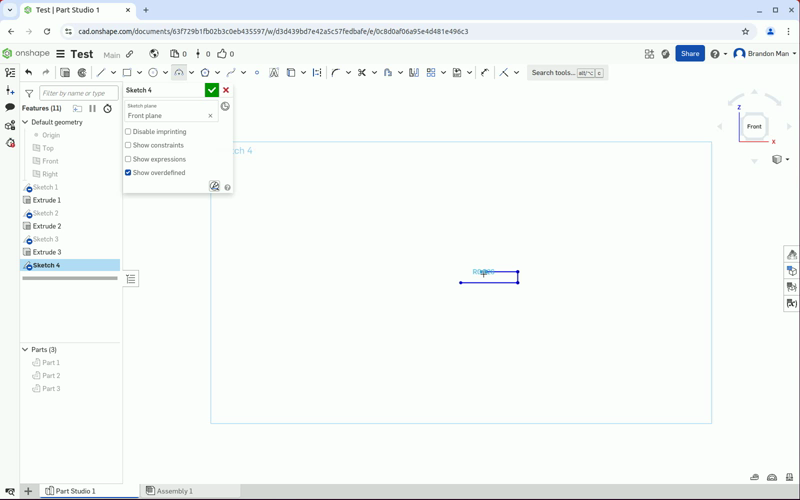
scroll(6)
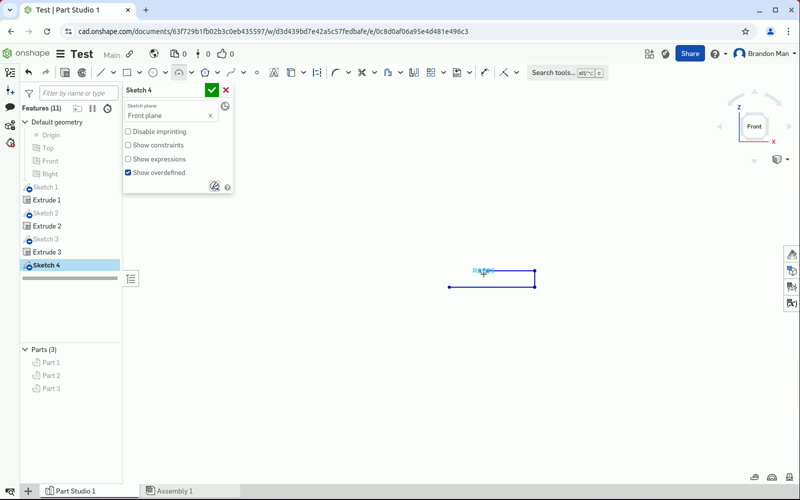
scroll(6)
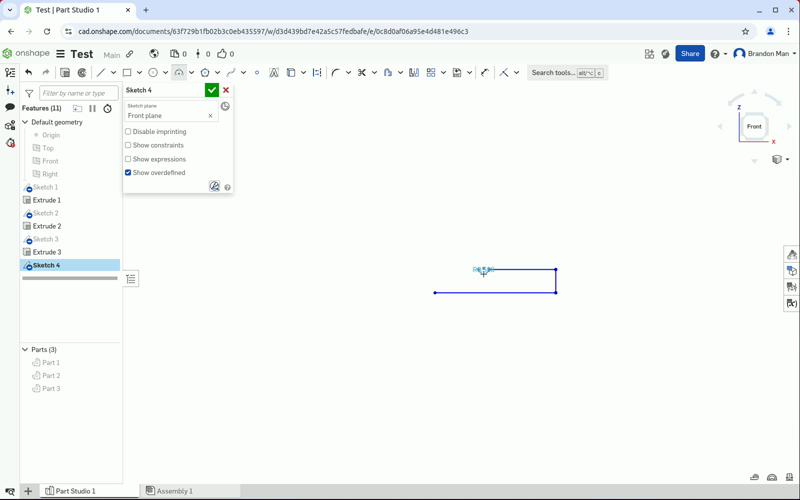
scroll(6)
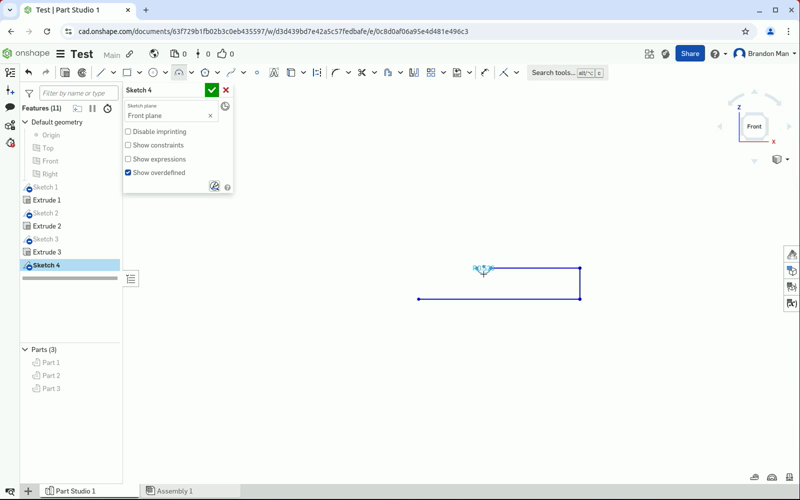
scroll(6)
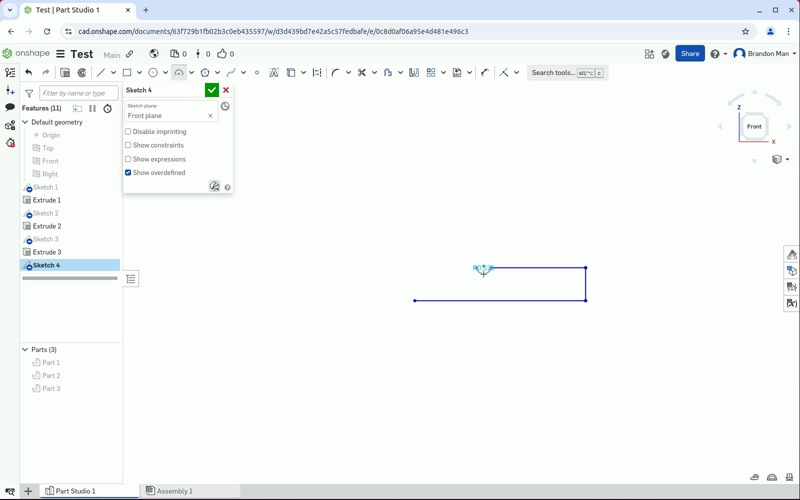
scroll(6)
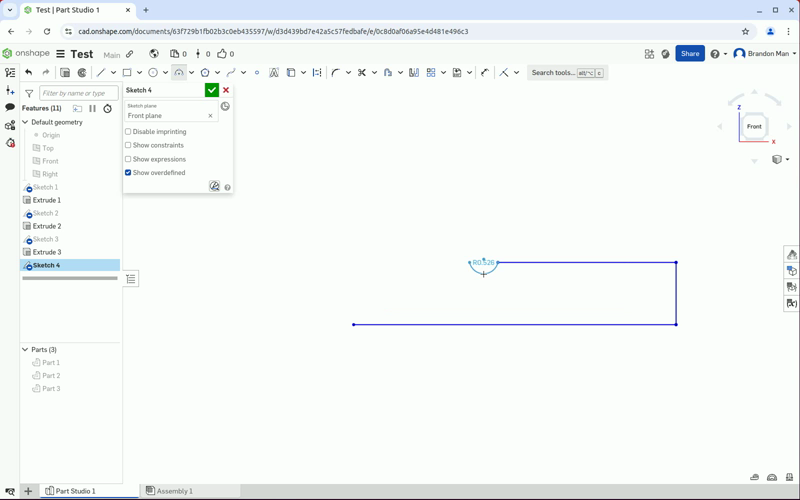
scroll(6)
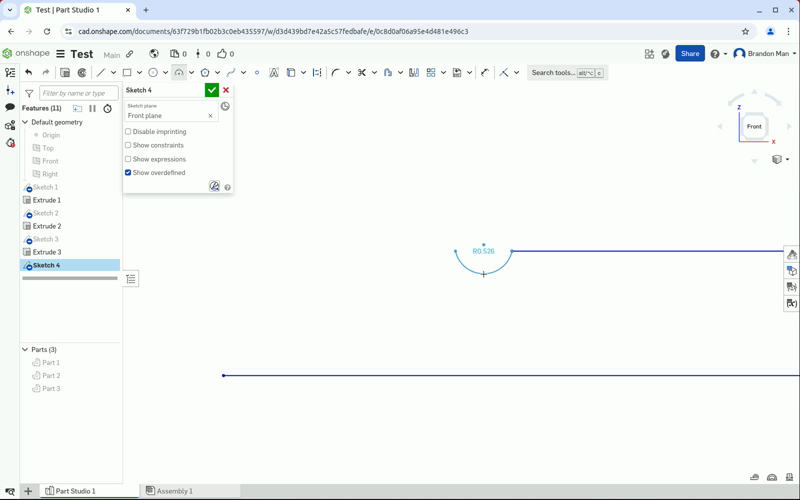
click(483, 273)
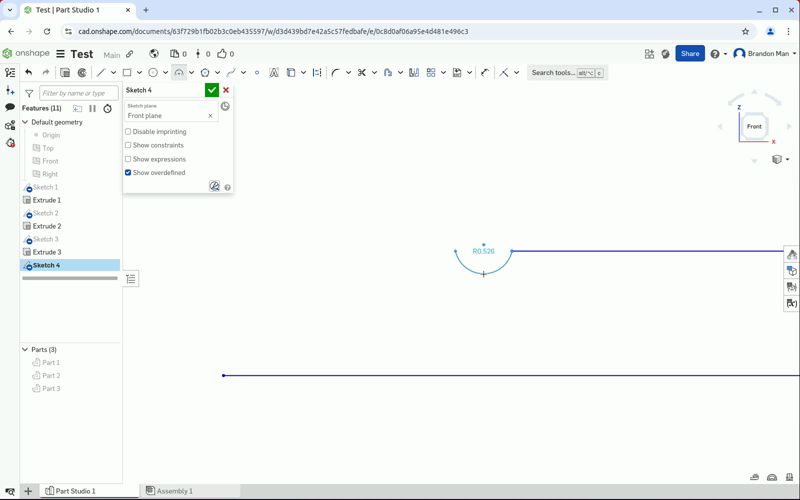
scroll(-6)
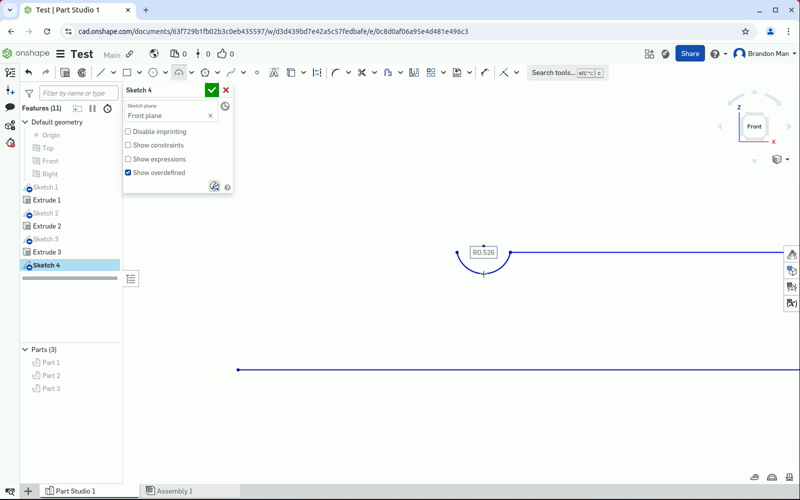
scroll(-6)
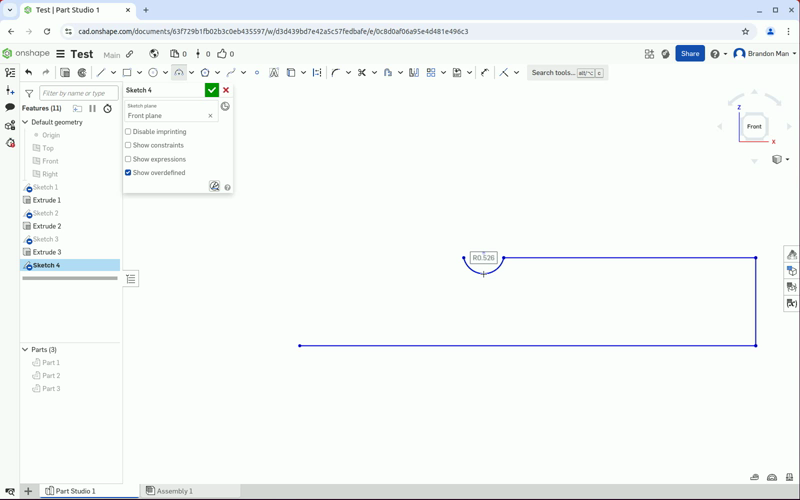
scroll(-6)
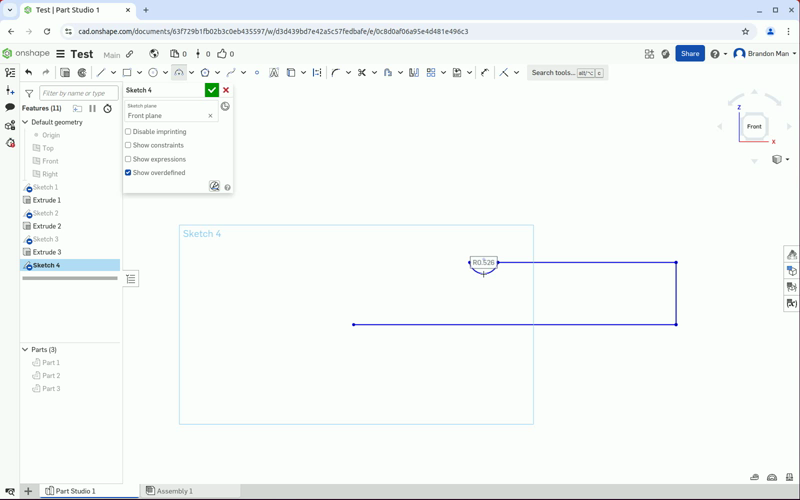
scroll(-6)
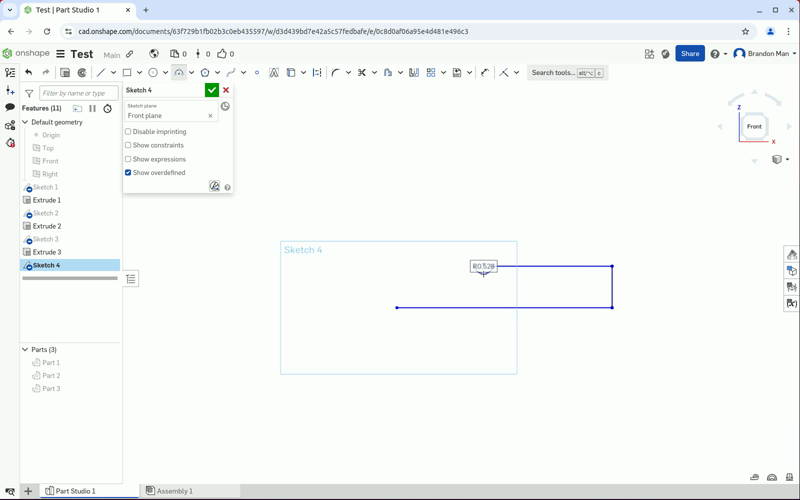
scroll(-6)
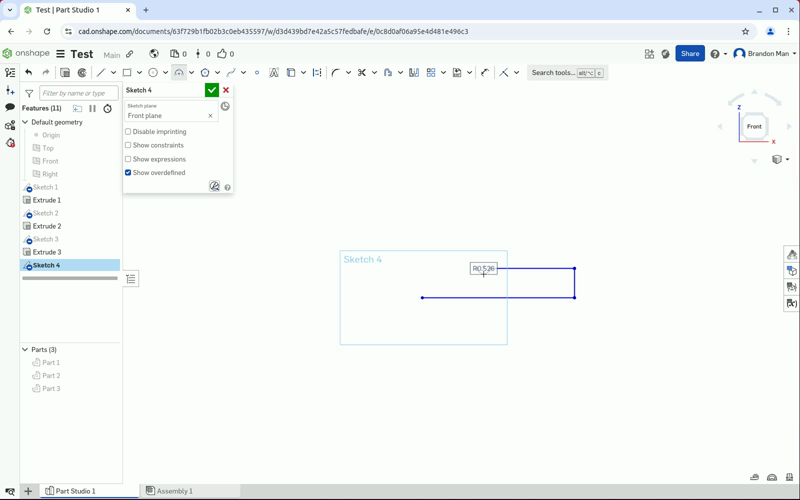
scroll(-6)
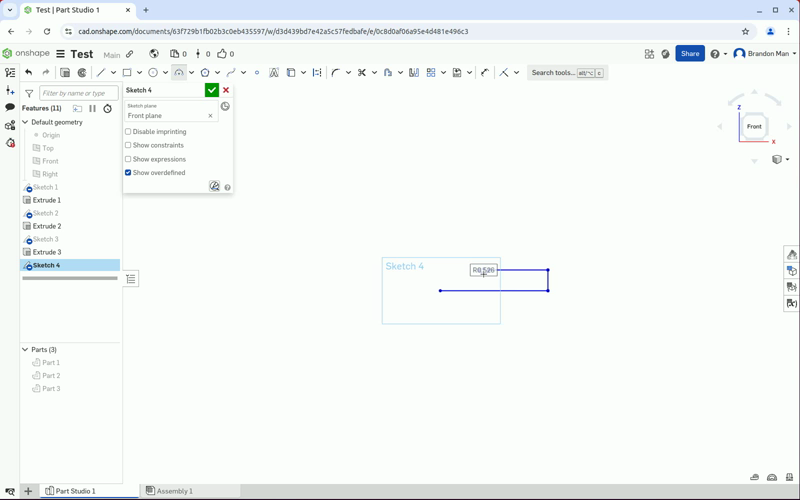
scroll(-6)
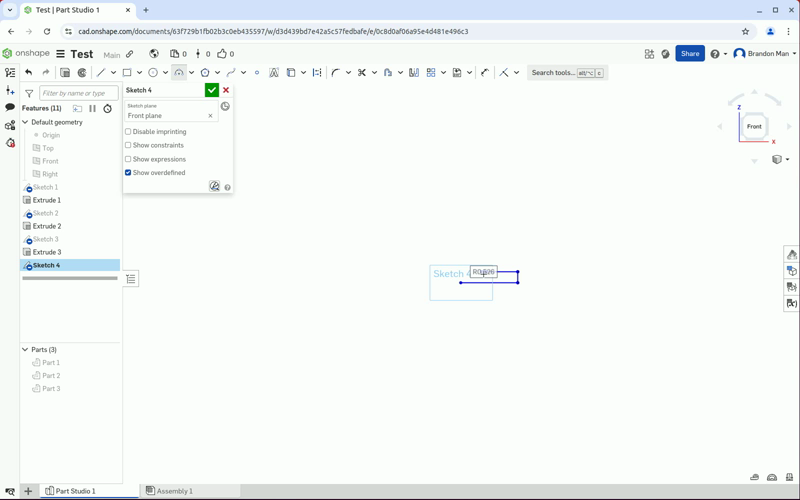
key_up(shift)
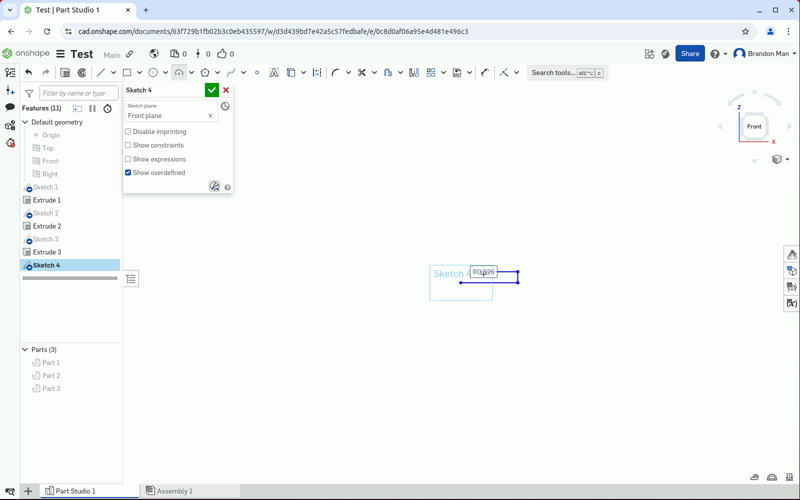
key(esc)
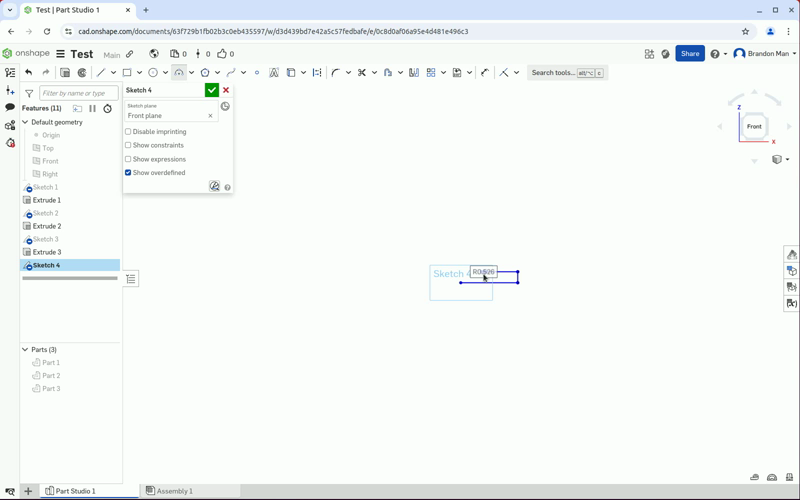
key(l)
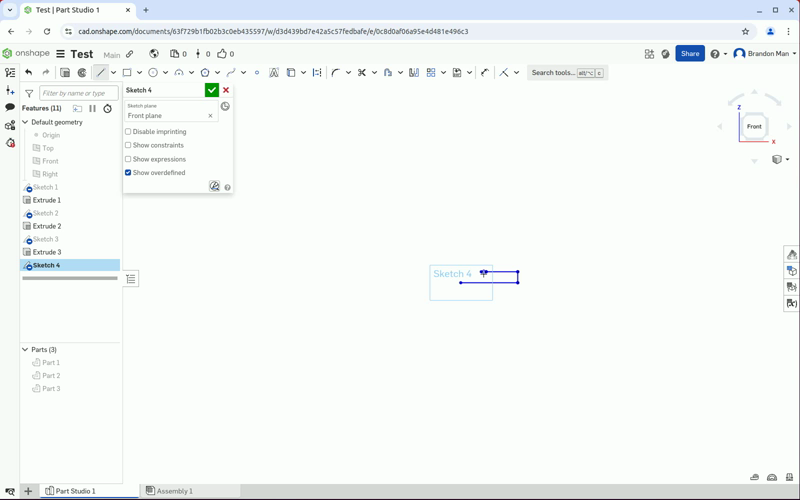
mouse_move(481, 271)
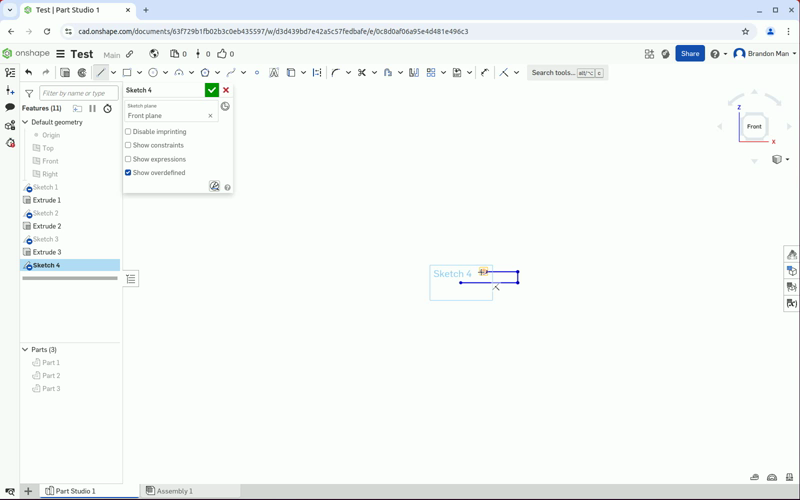
scroll(6)
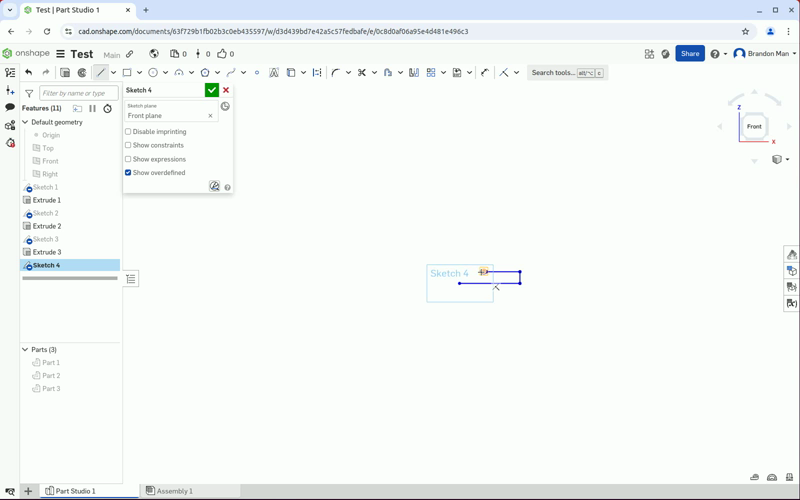
scroll(6)
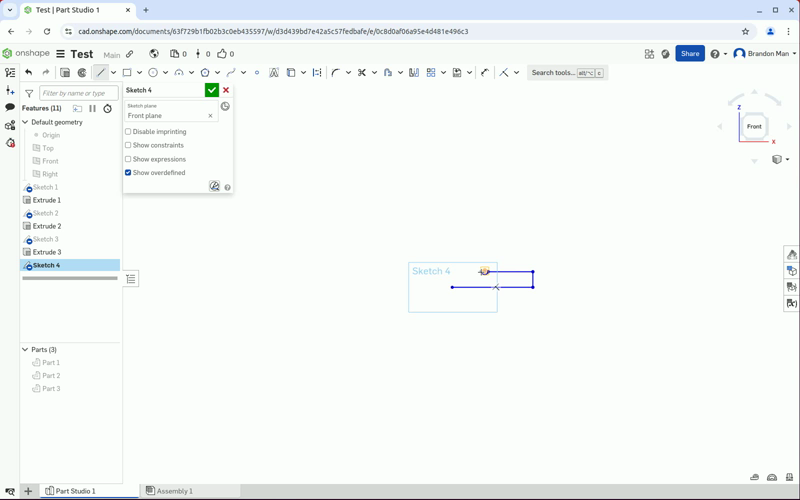
scroll(6)
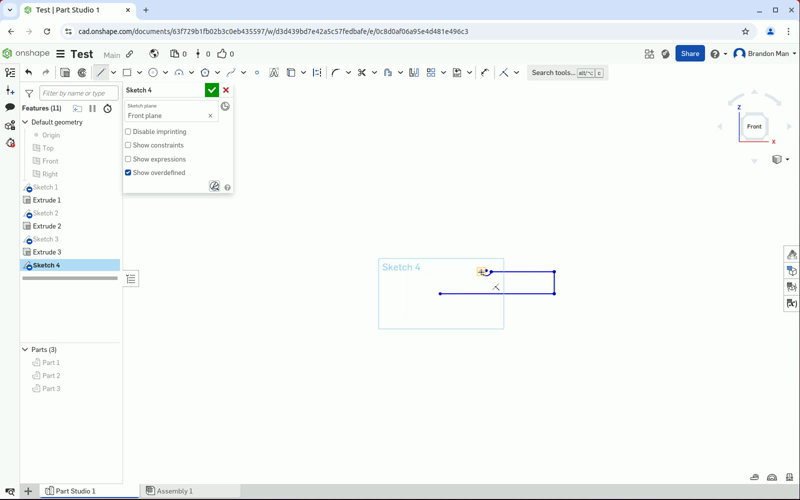
scroll(6)
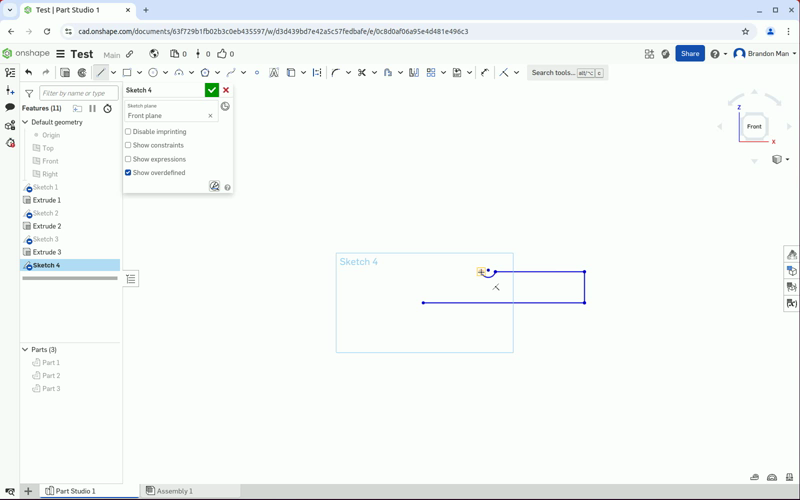
scroll(6)
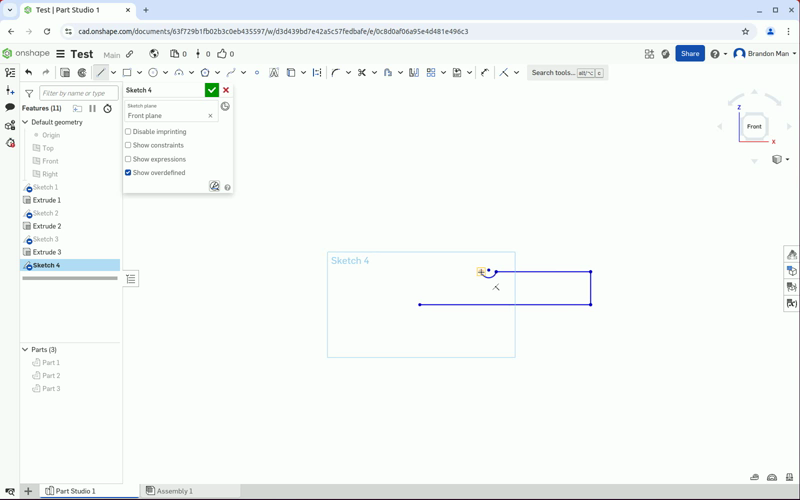
scroll(6)
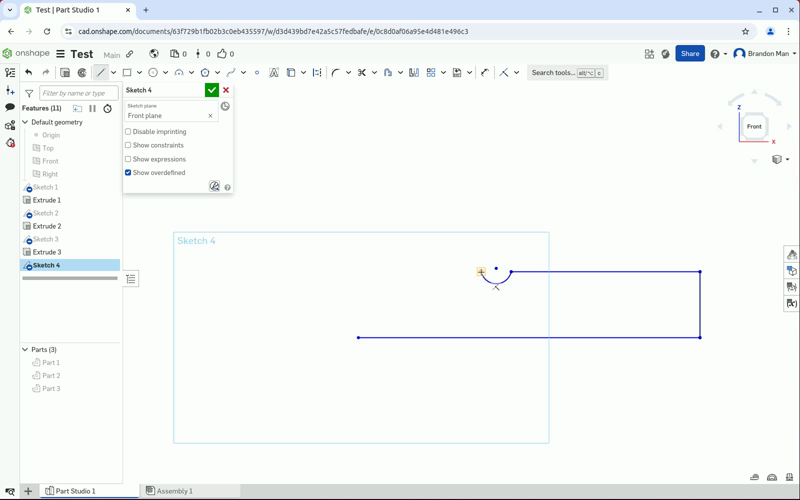
scroll(6)
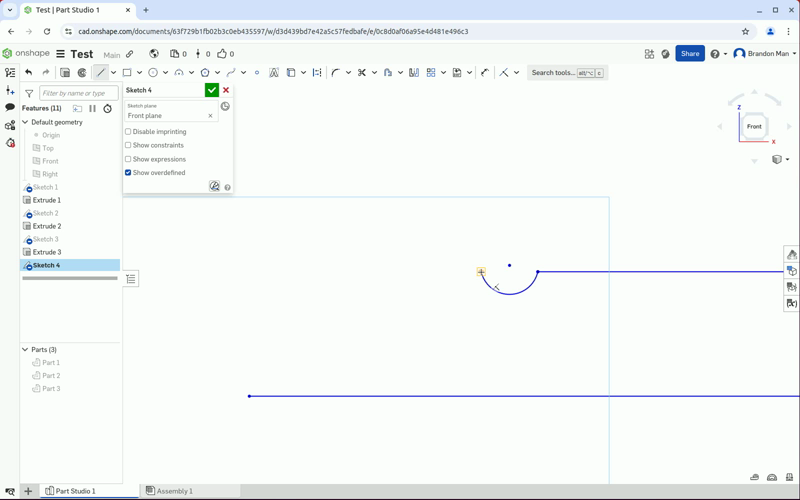
click(481, 271)
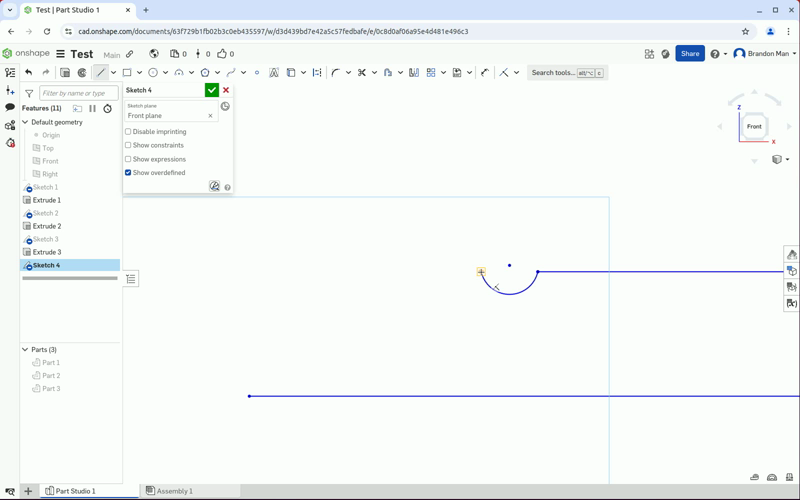
scroll(-6)
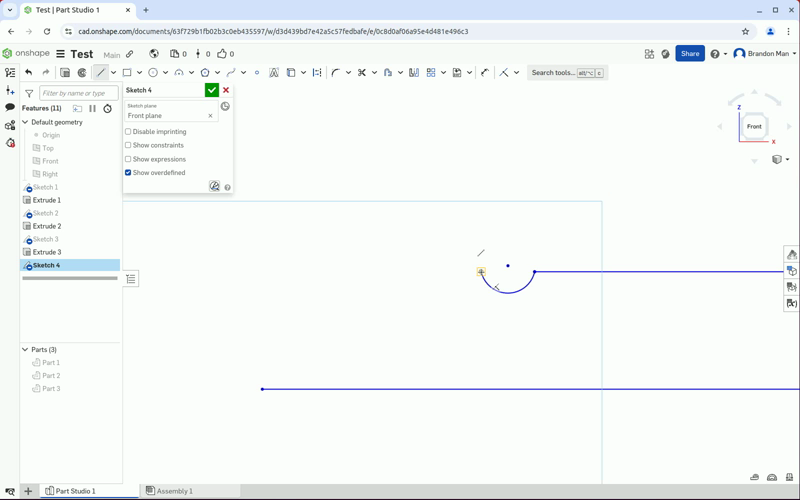
scroll(-6)
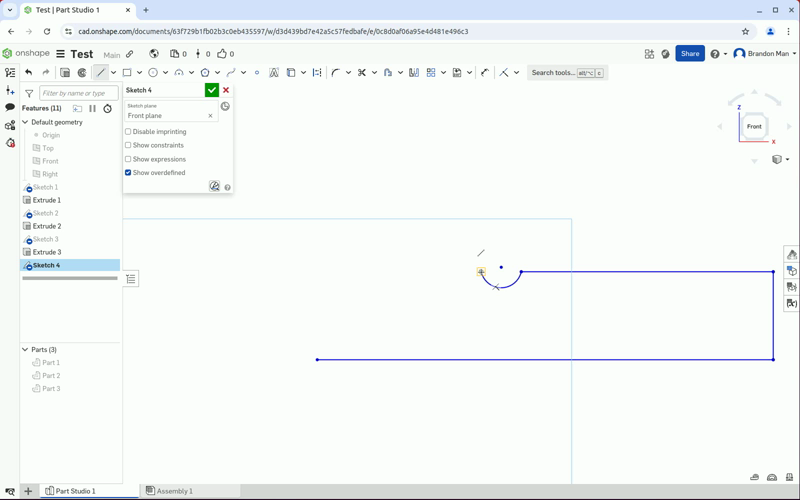
scroll(-6)
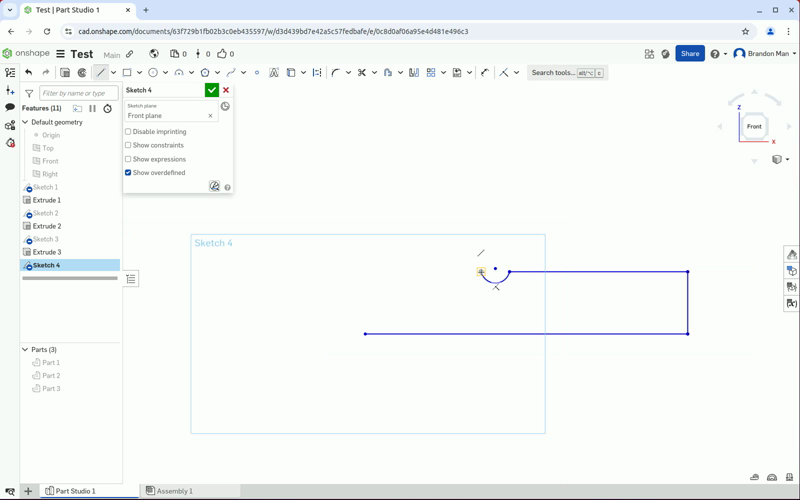
scroll(-6)
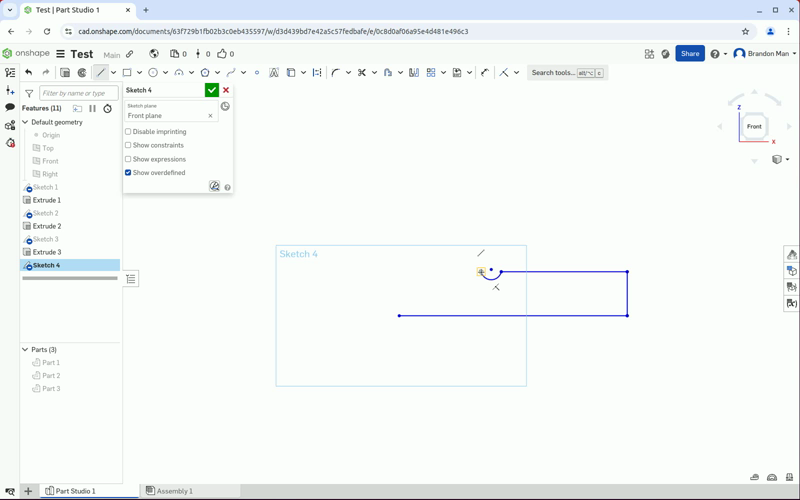
scroll(-6)
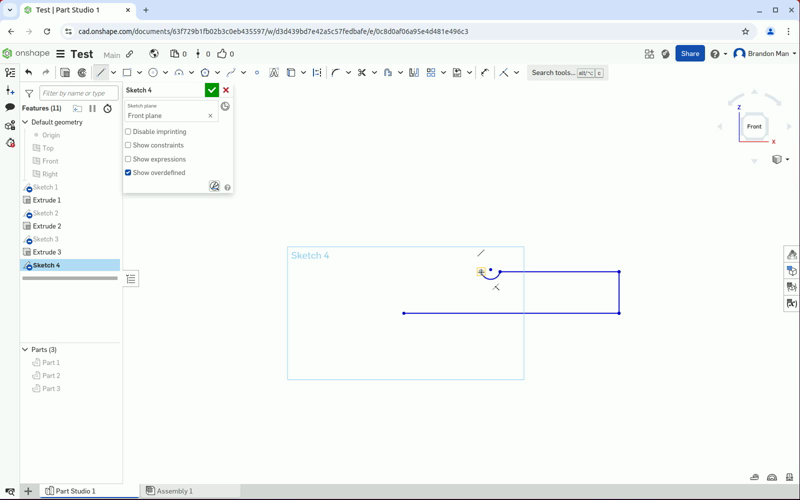
scroll(-6)
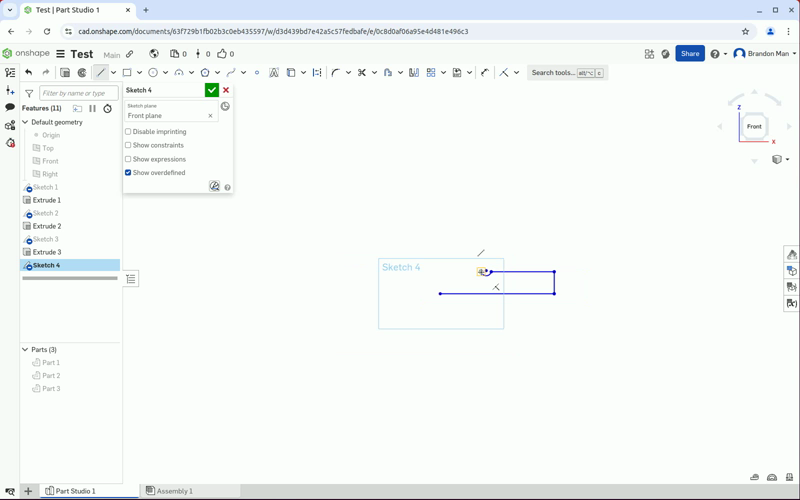
scroll(-6)
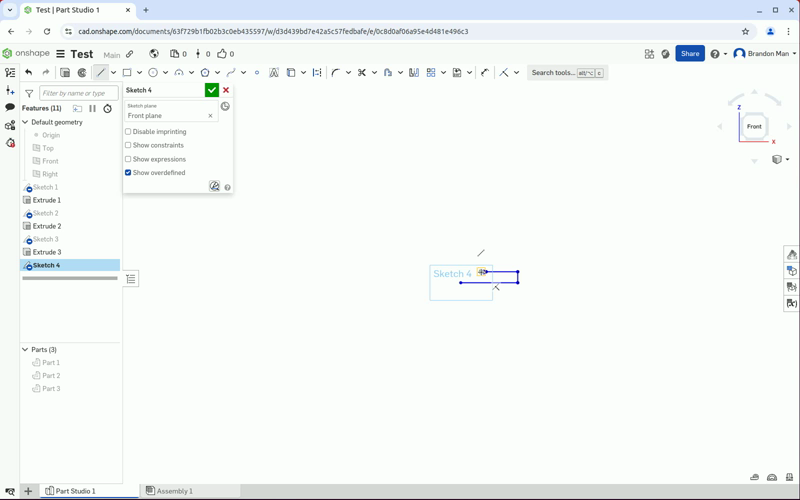
key_down(shift)
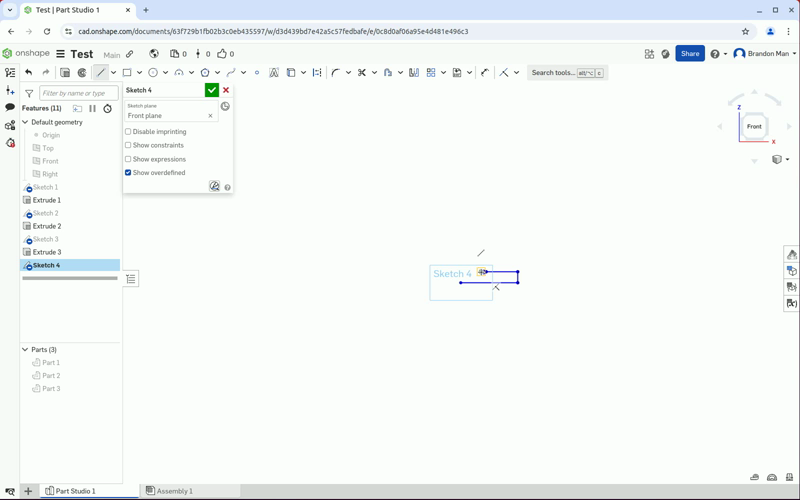
mouse_move(511, 271)
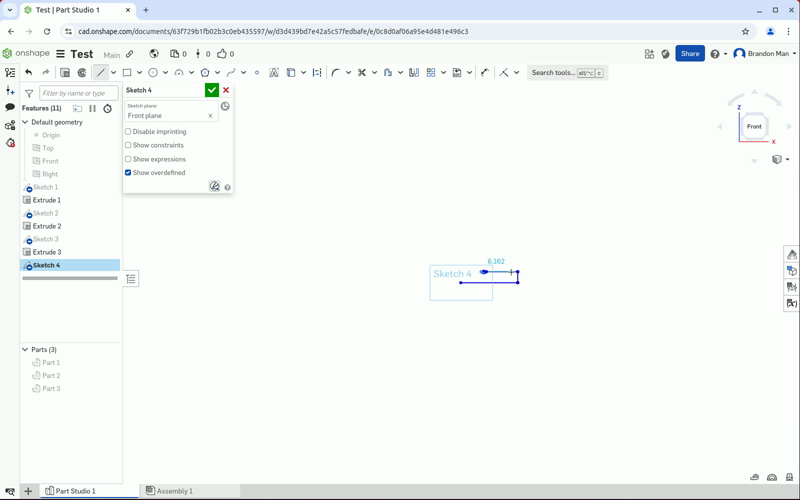
mouse_move(460, 271)
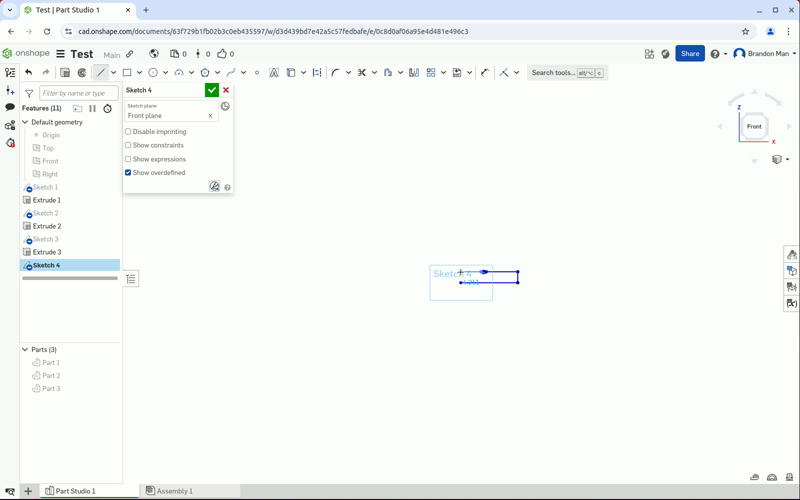
click(460, 271)
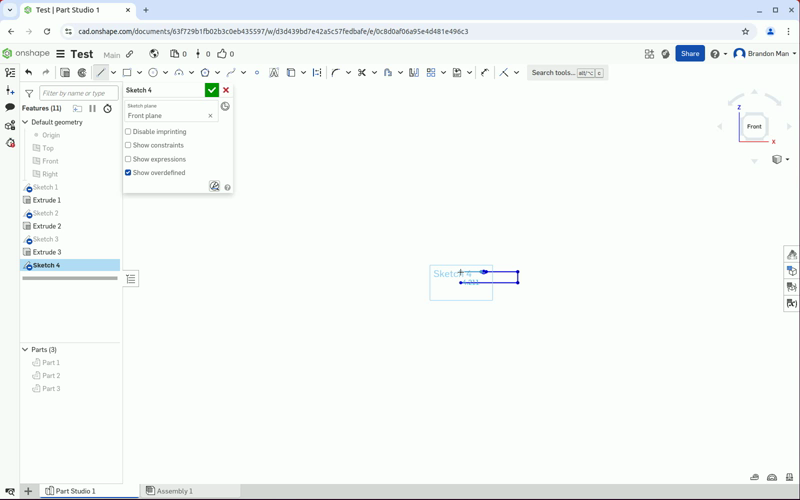
key_up(shift)
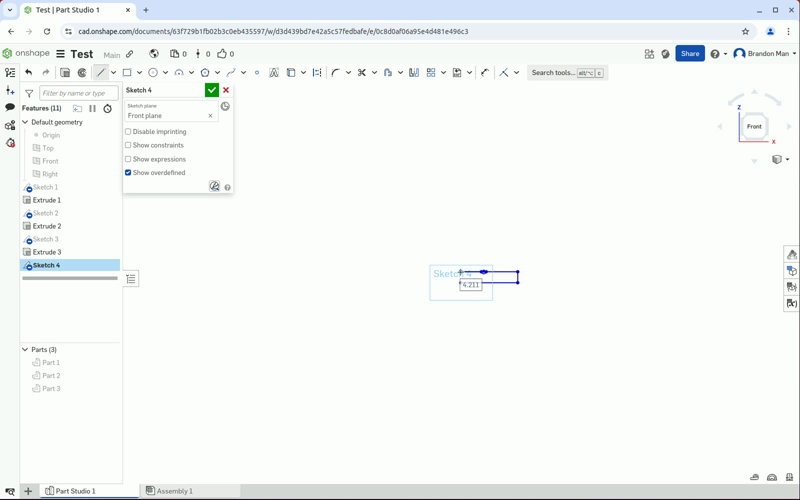
mouse_move(490, 271)
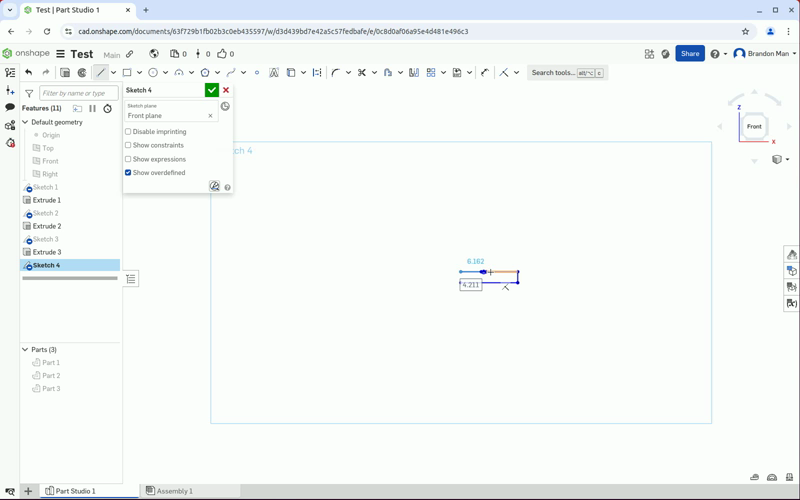
key_down(shift)
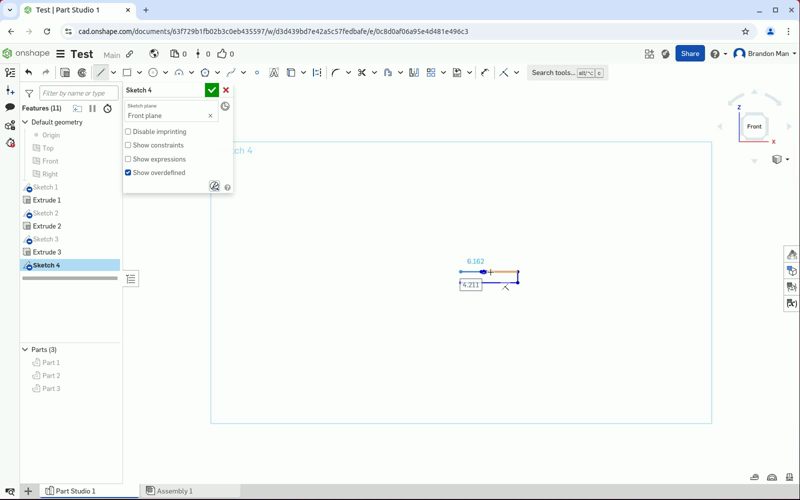
mouse_move(460, 282)
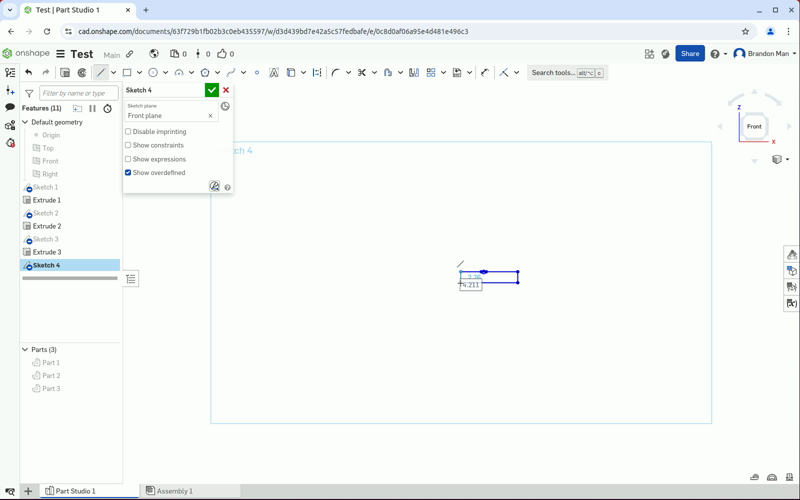
key_up(shift)
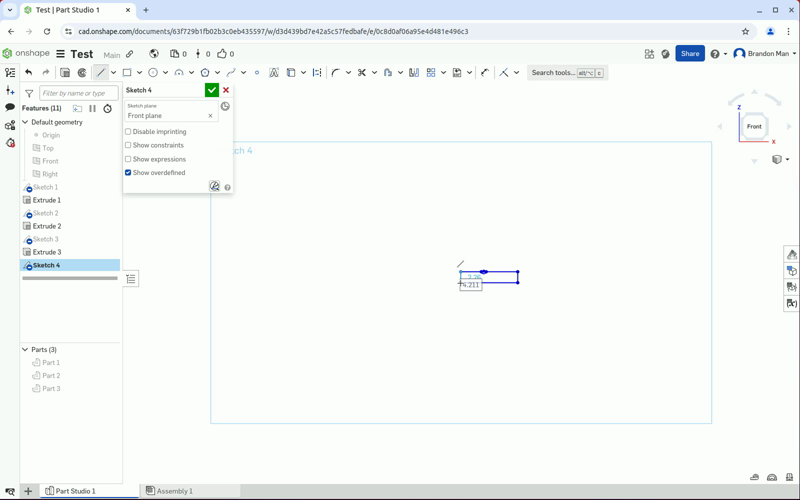
click(460, 282)
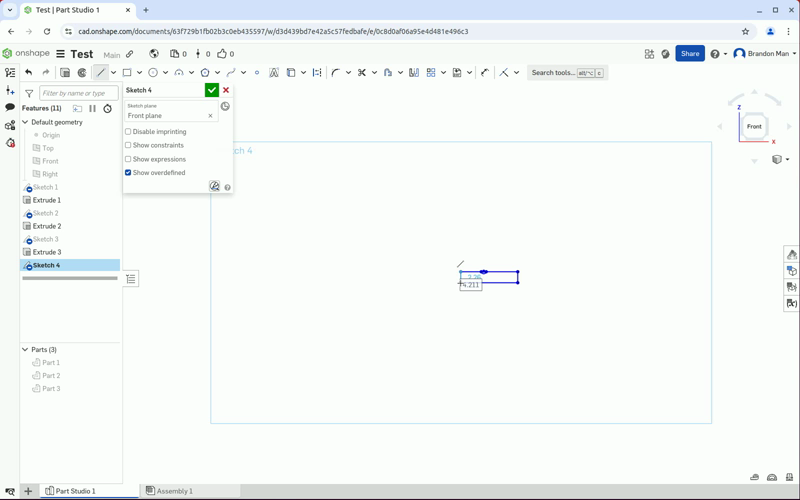
key(esc)
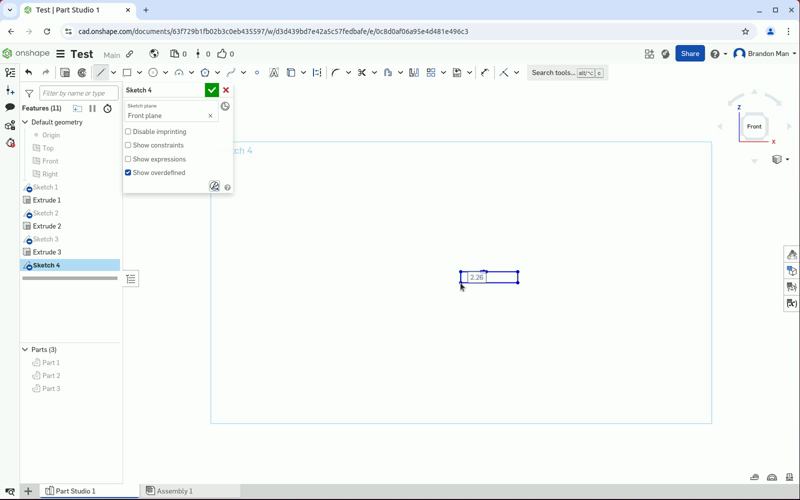
mouse_move(507, 279)
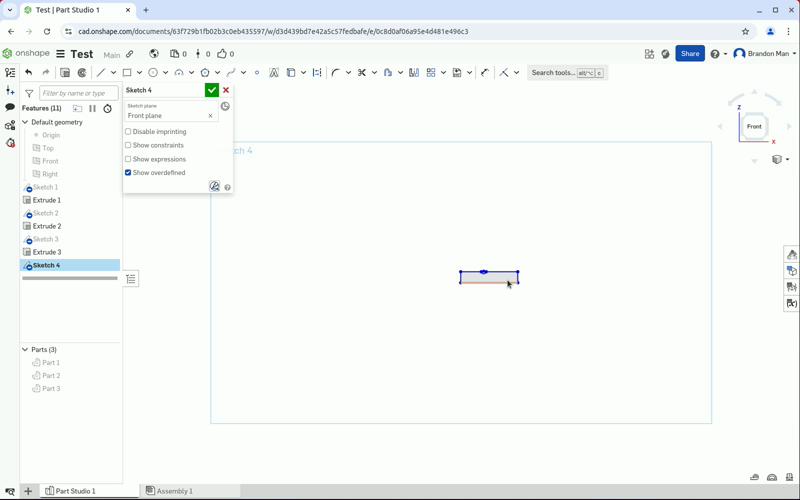
scroll(6)
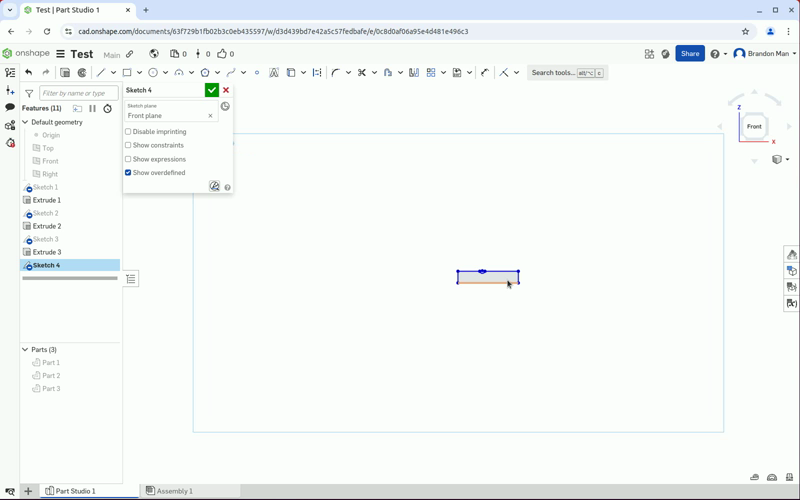
scroll(6)
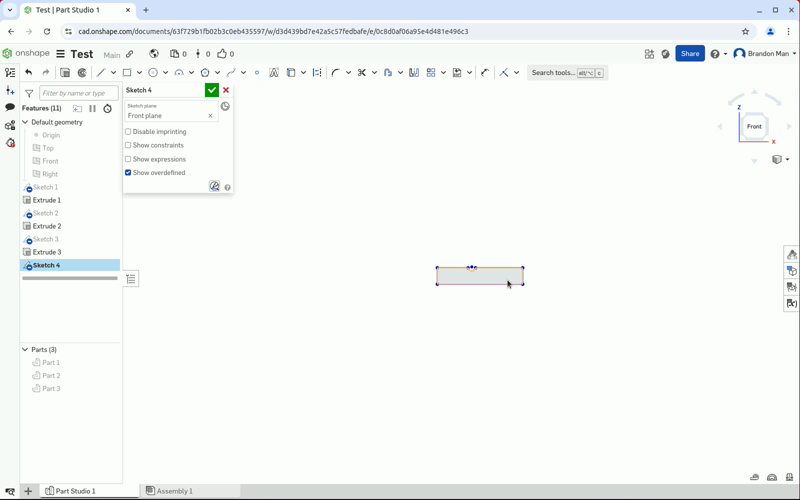
scroll(6)
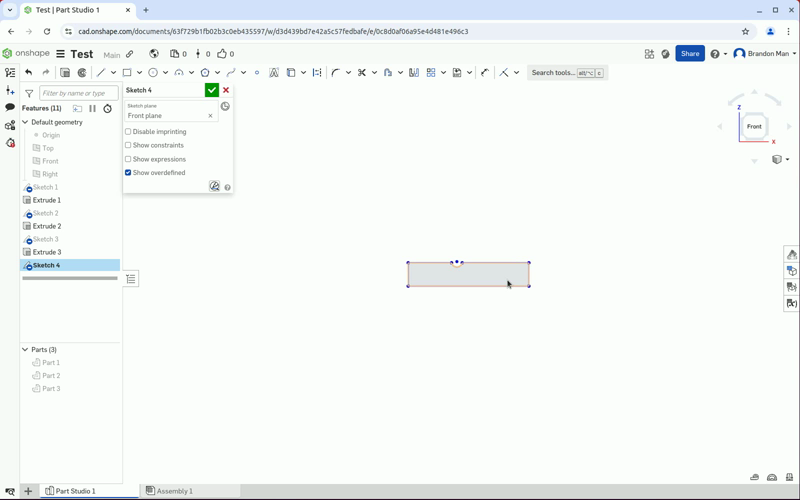
scroll(6)
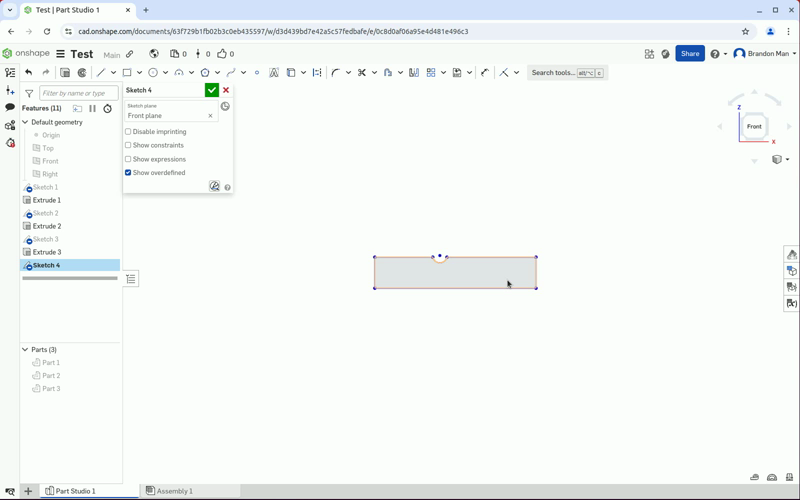
scroll(6)
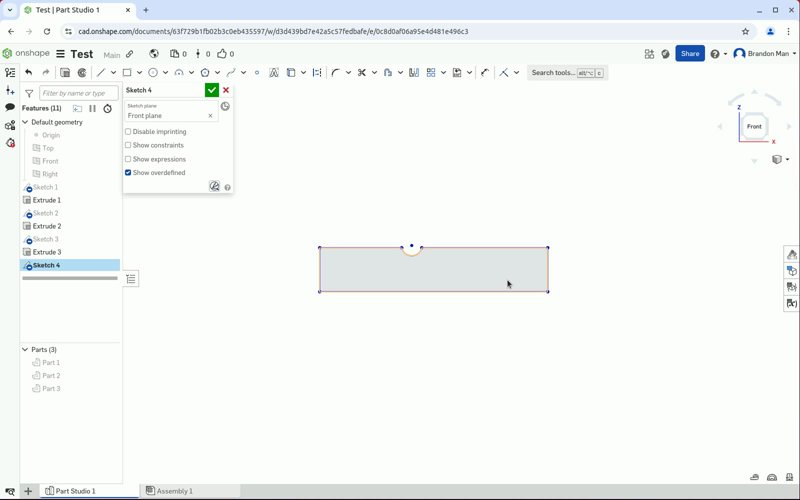
scroll(6)
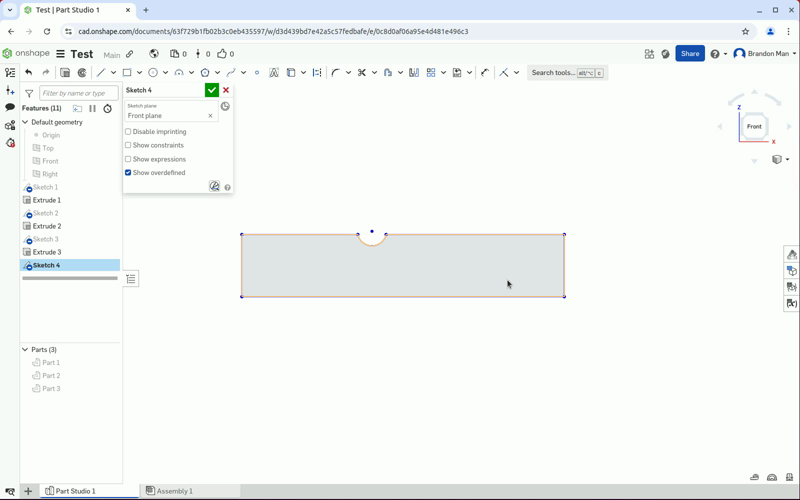
scroll(6)
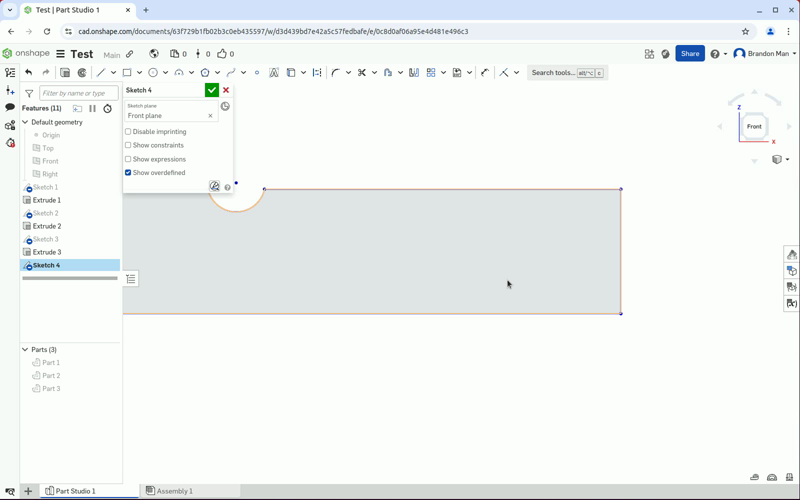
click(507, 279)
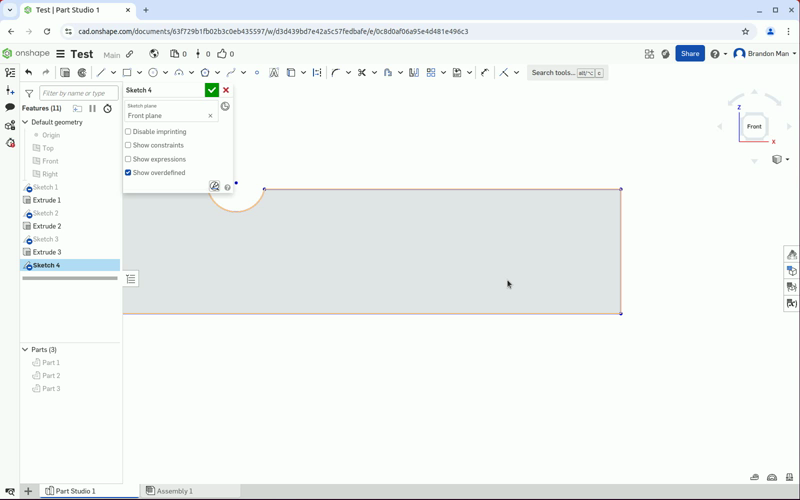
scroll(-6)
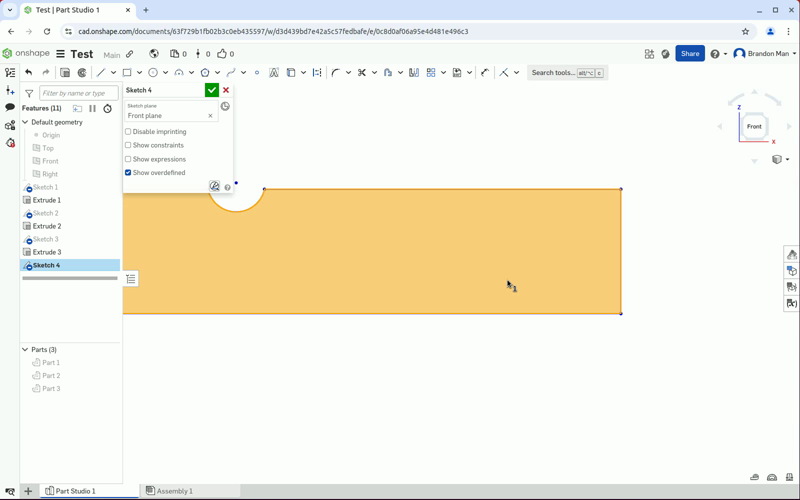
scroll(-6)
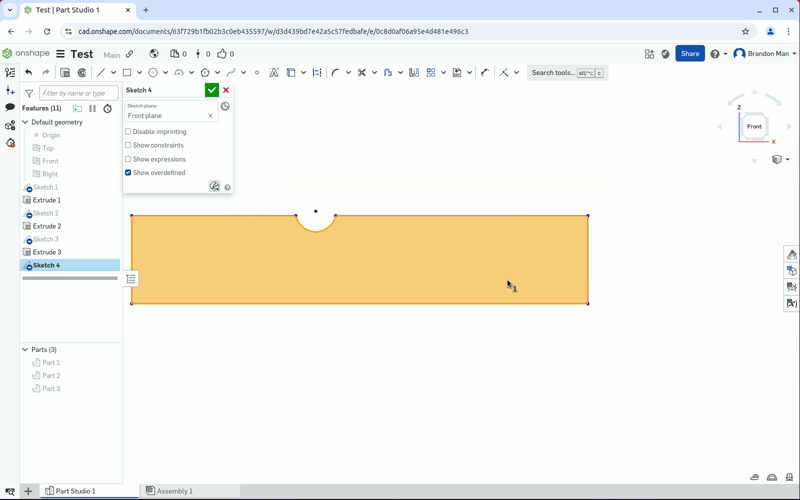
scroll(-6)
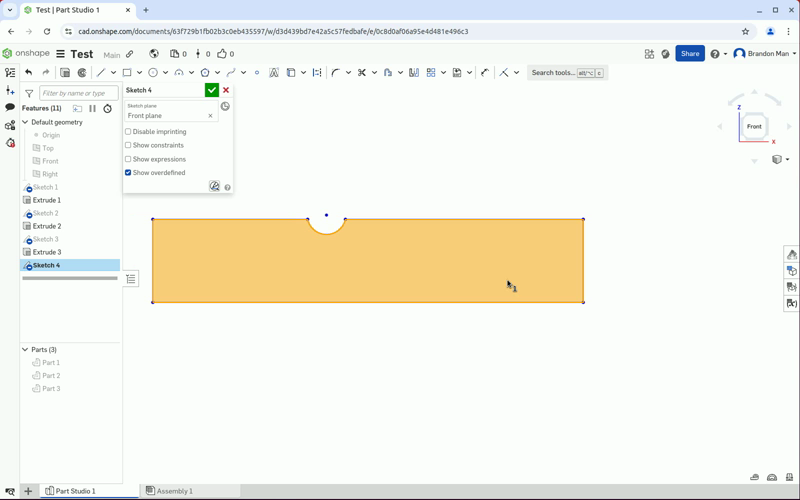
scroll(-6)
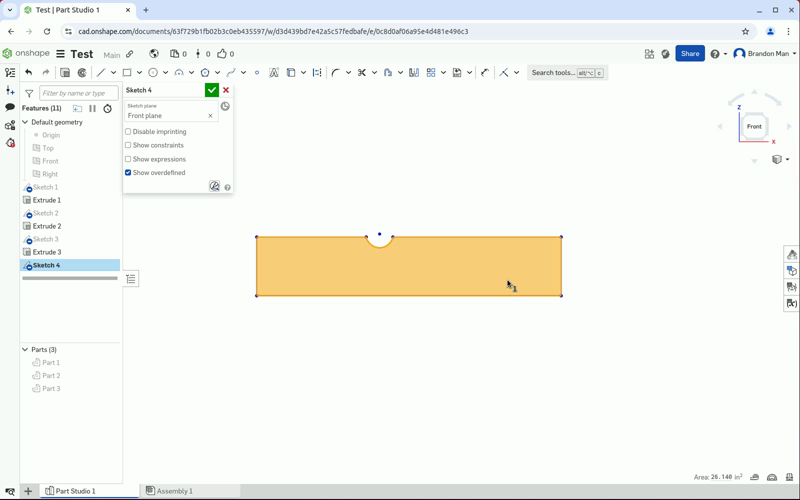
scroll(-6)
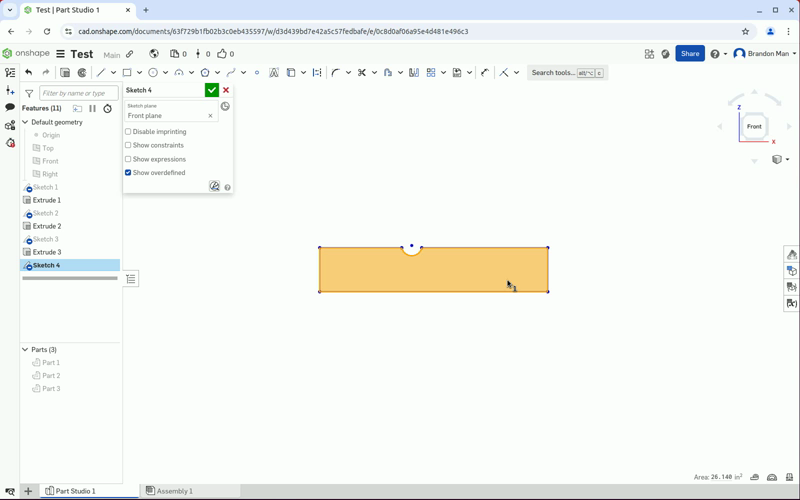
scroll(-6)
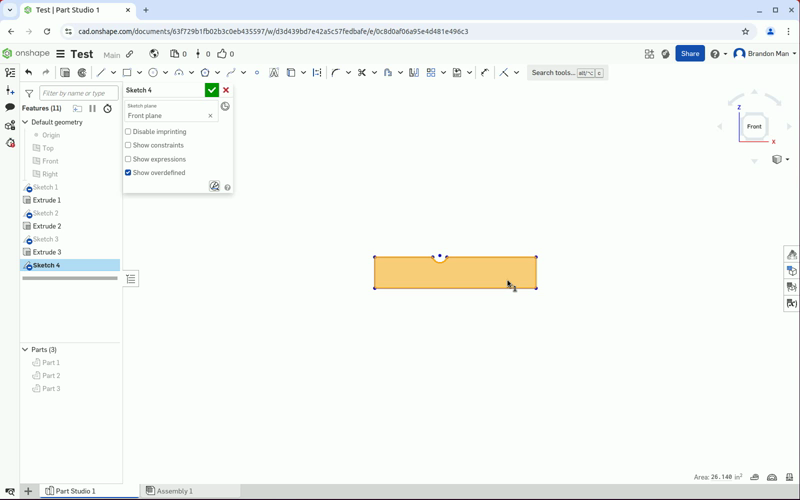
scroll(-6)
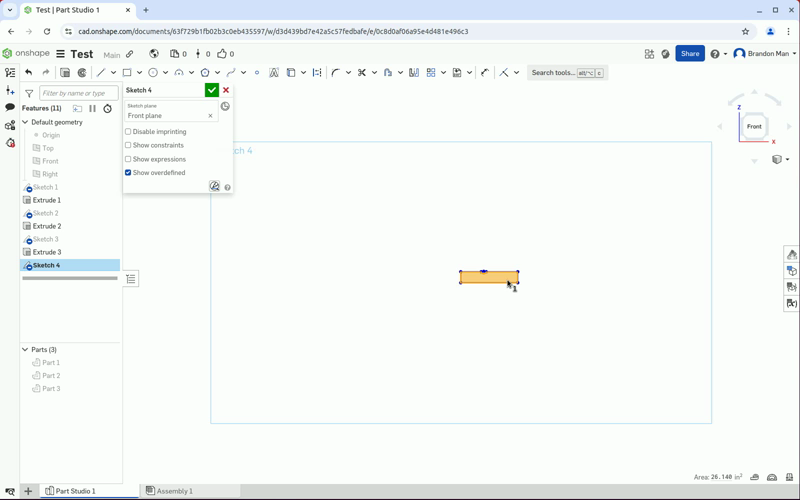
mouse_move(73, 352)
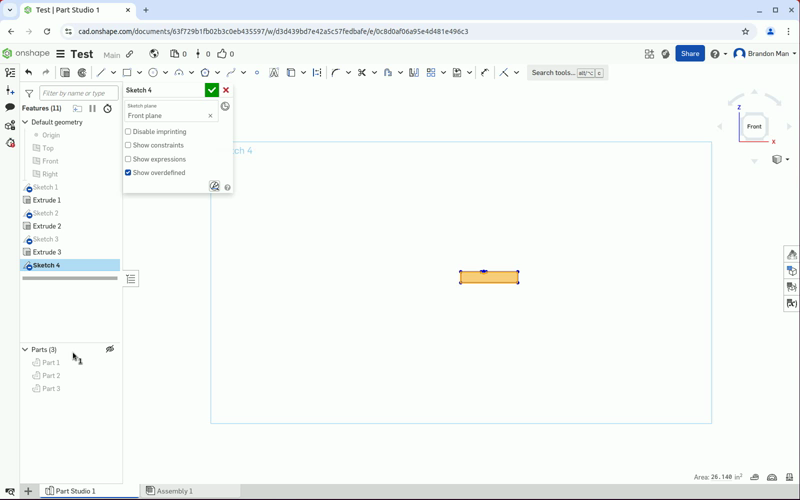
key(shift+y)
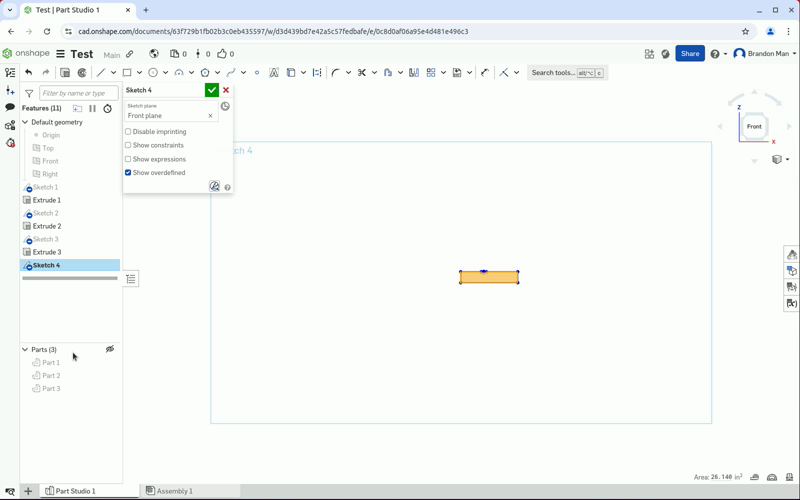
key(shift+e)
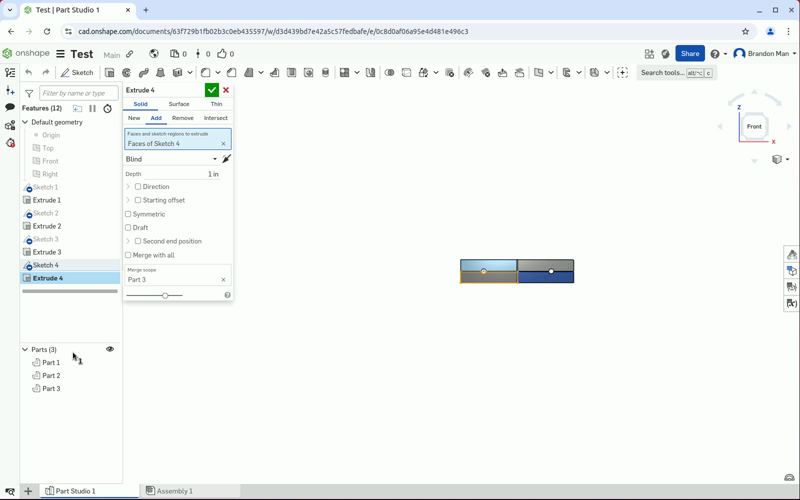
mouse_move(143, 106)
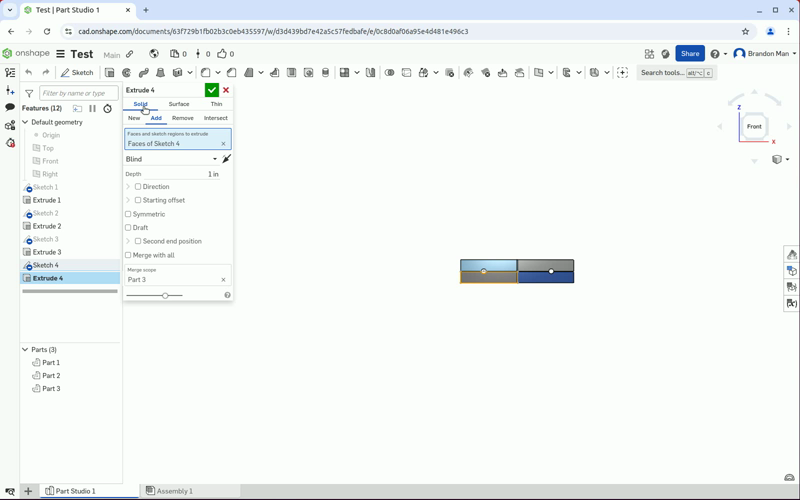
click(143, 106)
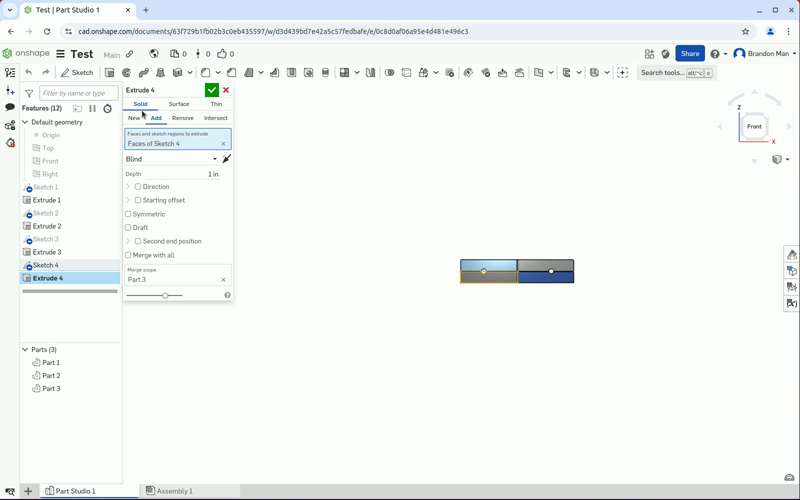
mouse_move(137, 120)
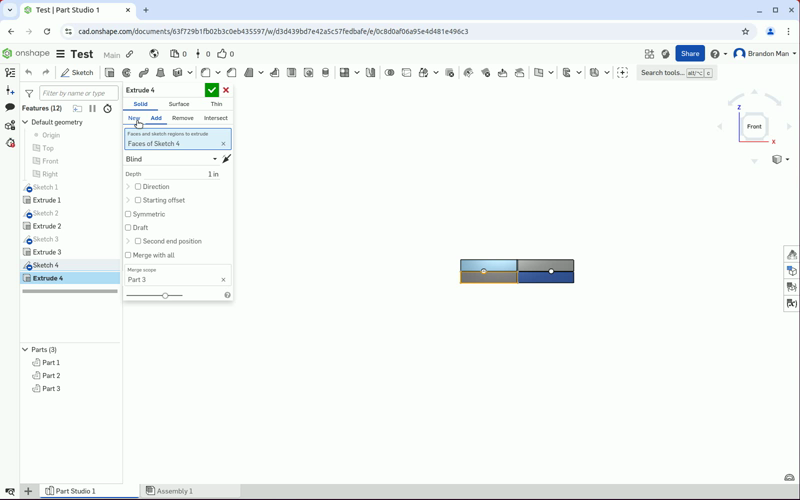
click(137, 120)
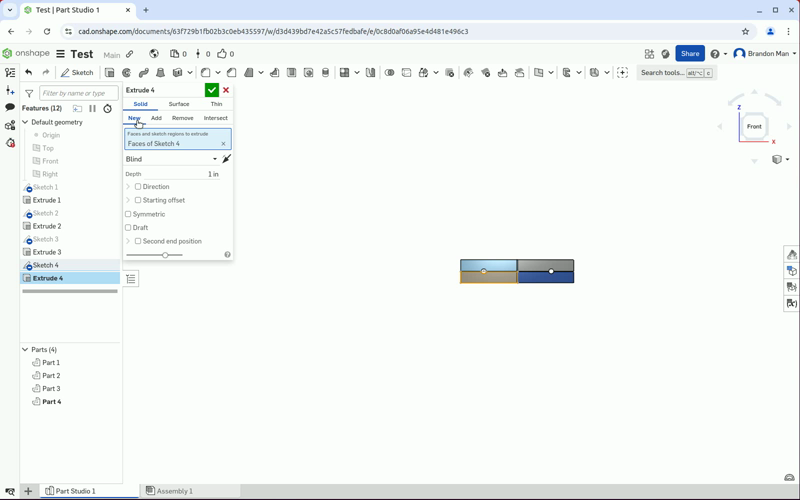
key(tab, 4)
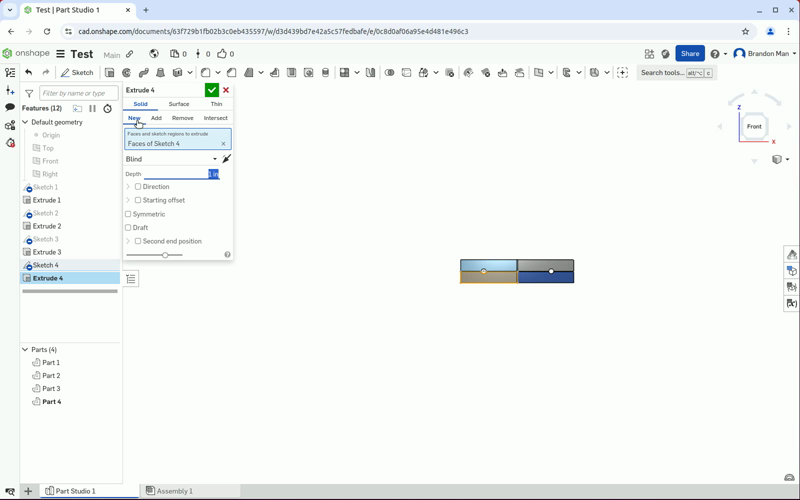
text(2.407)
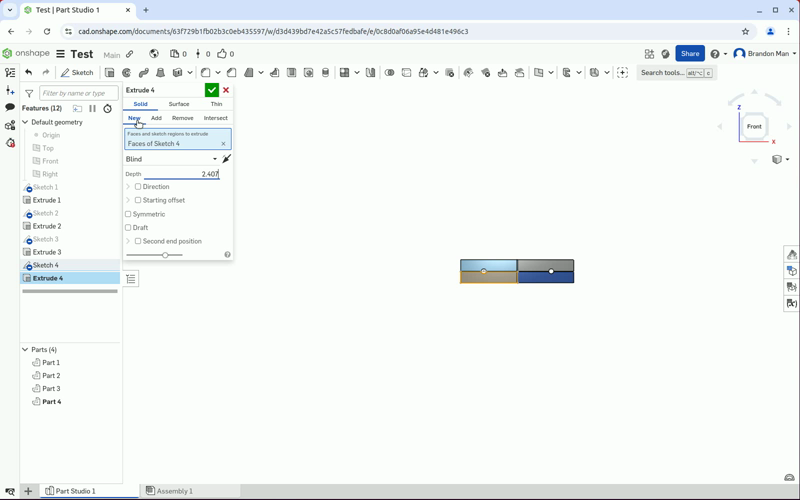
key(enter)
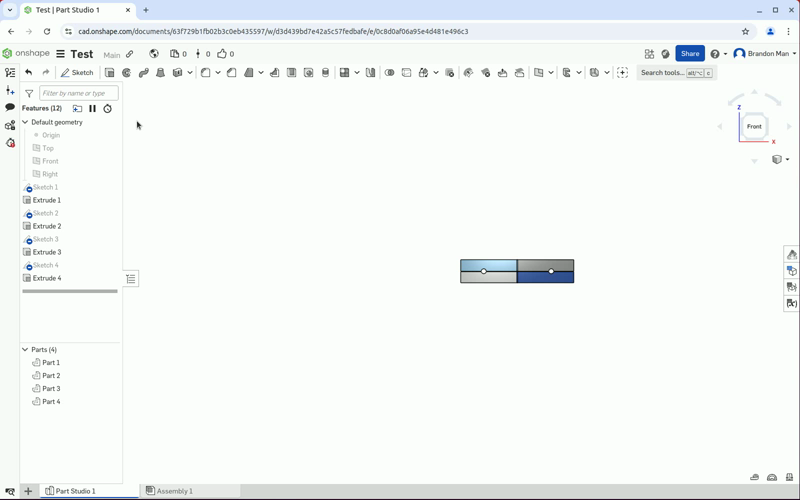
key(shift+h)
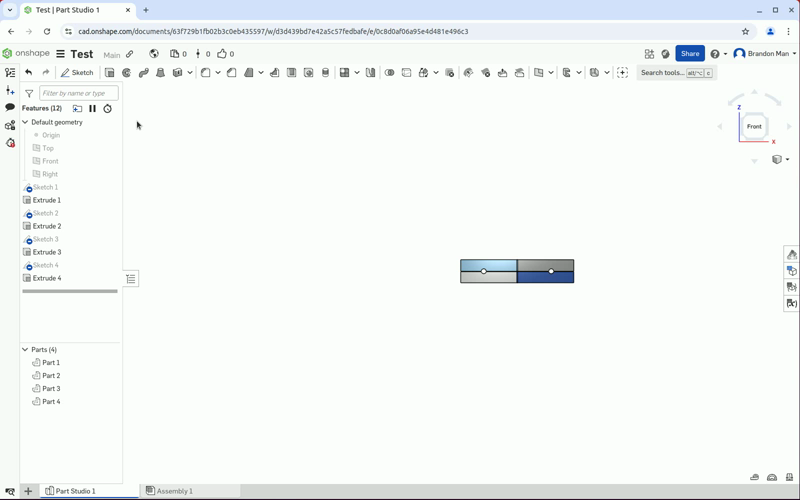
key(shift+h)
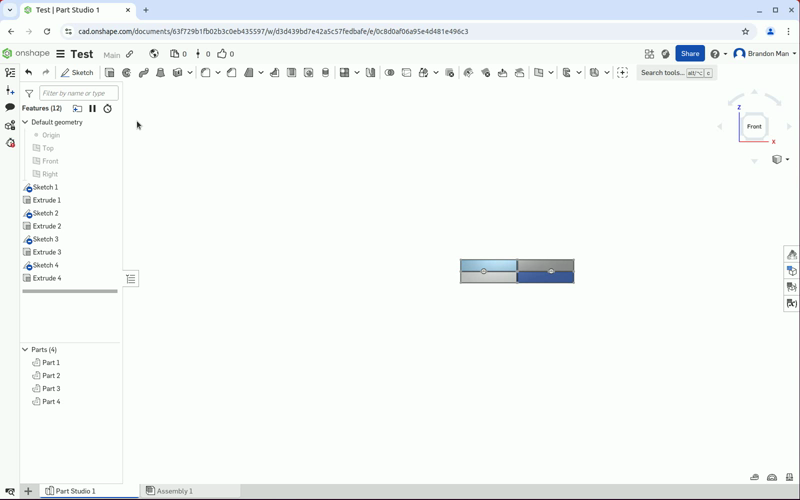
key(shift+7)
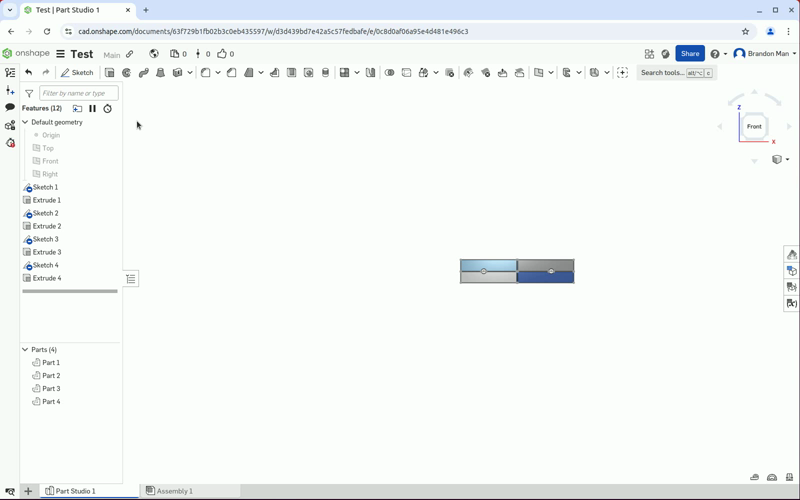
key(left, 2)
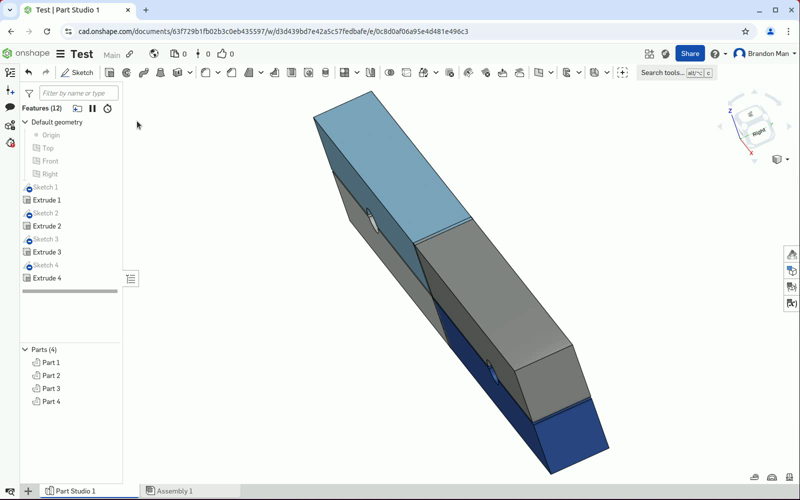
key(down, 2)
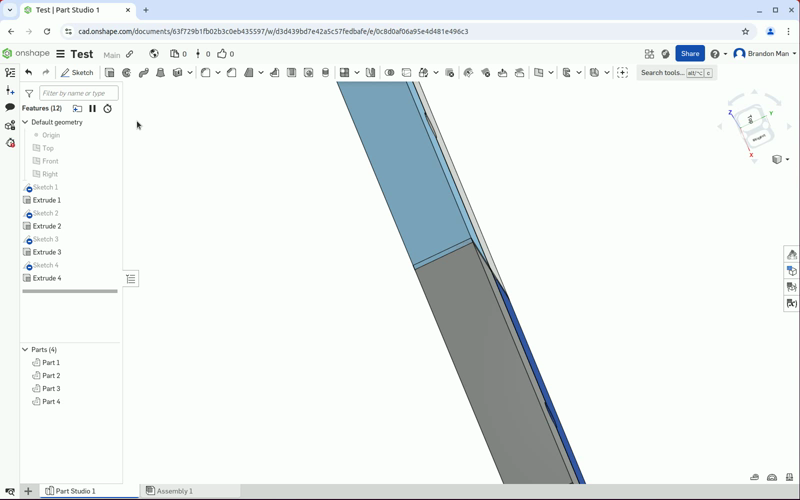
key(up, 2)
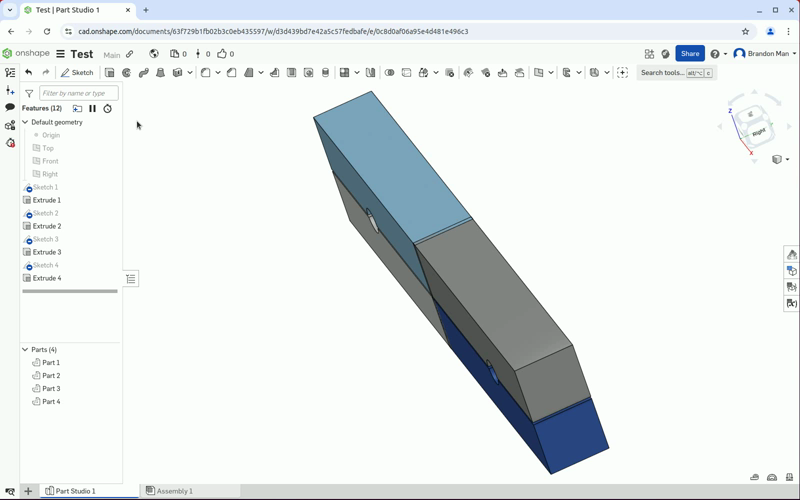
key(right, 2)
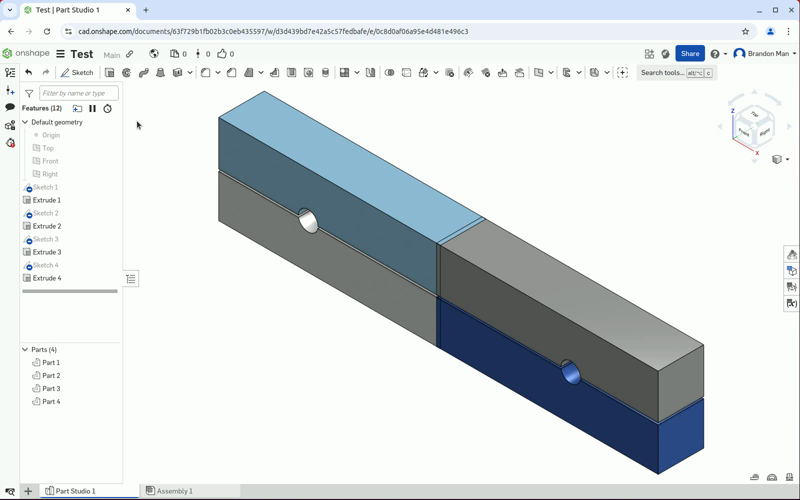
mouse_move(73, 189)
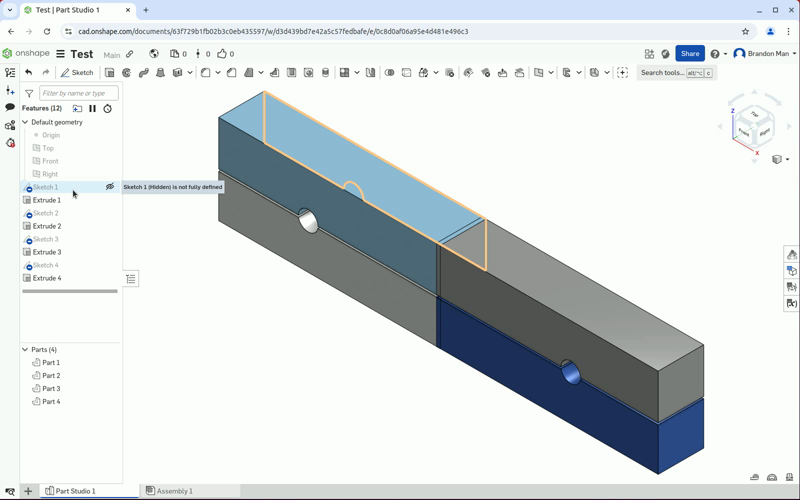
click(73, 189)